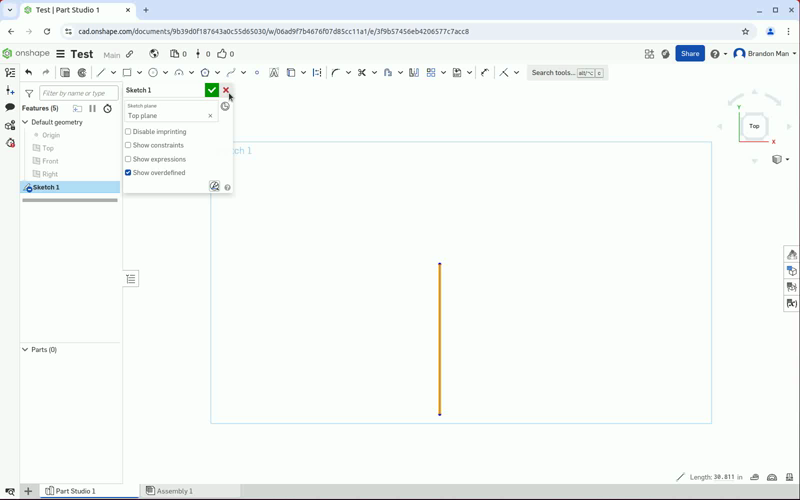
key(shift+h)
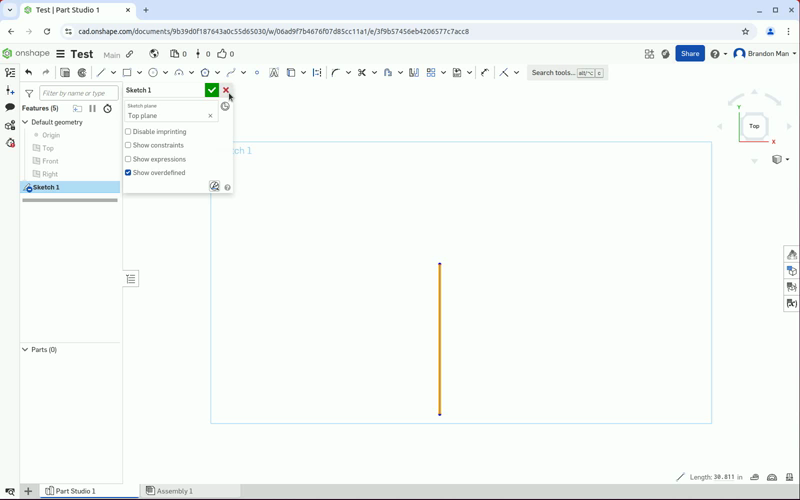
key(shift+s)
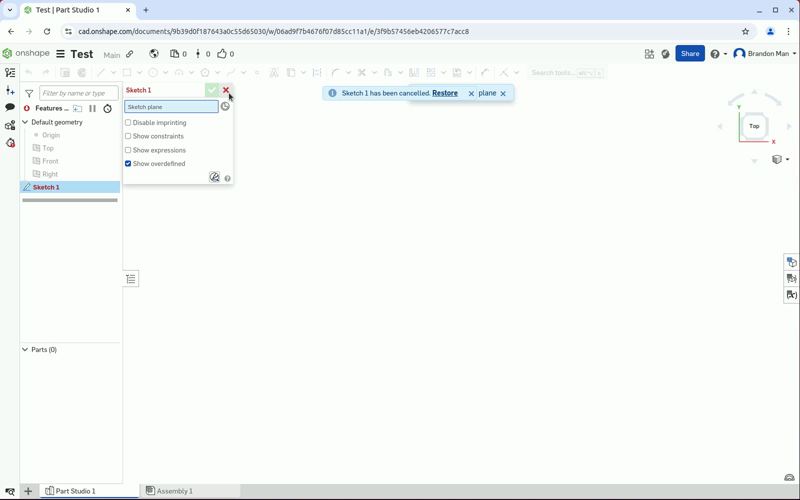
mouse_move(73, 150)
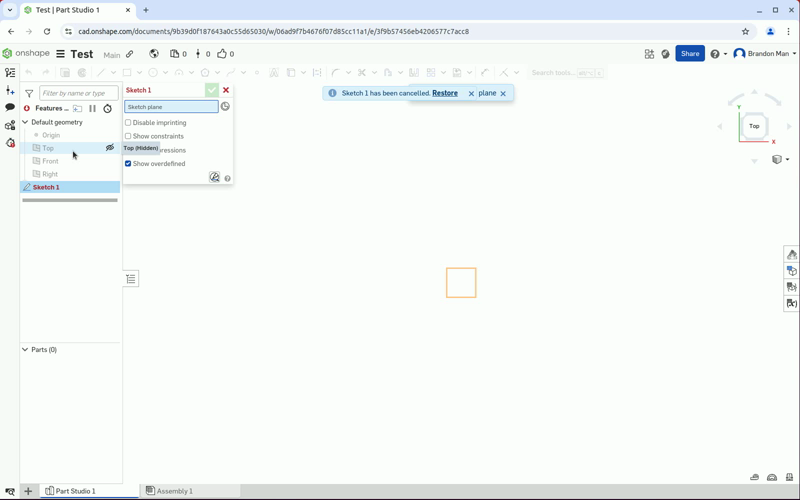
click(73, 150)
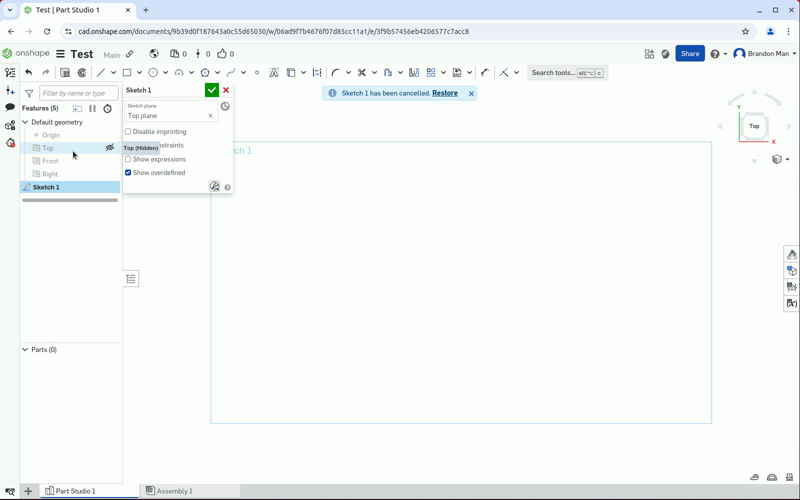
mouse_move(73, 352)
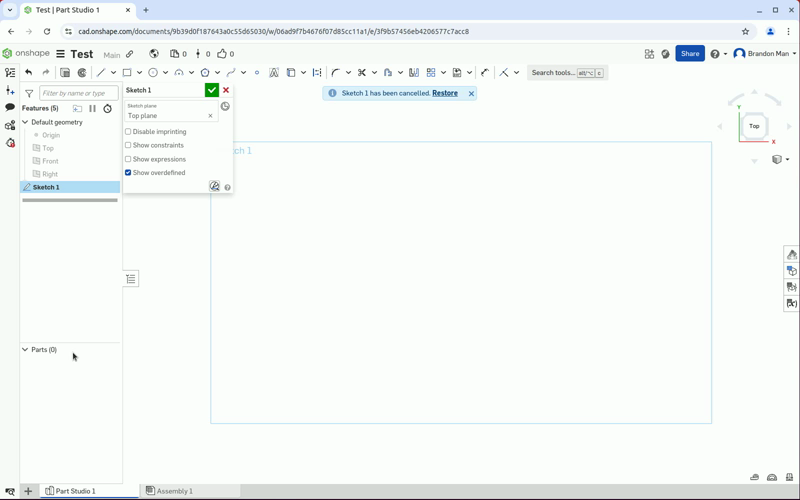
key(y)
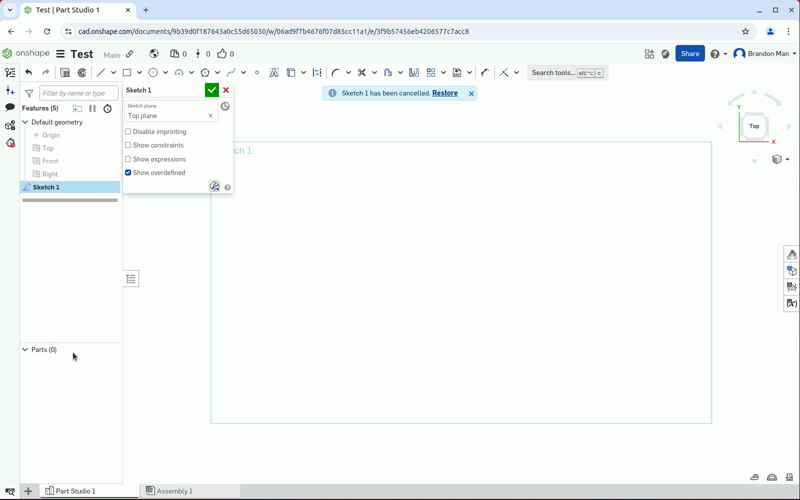
key(l)
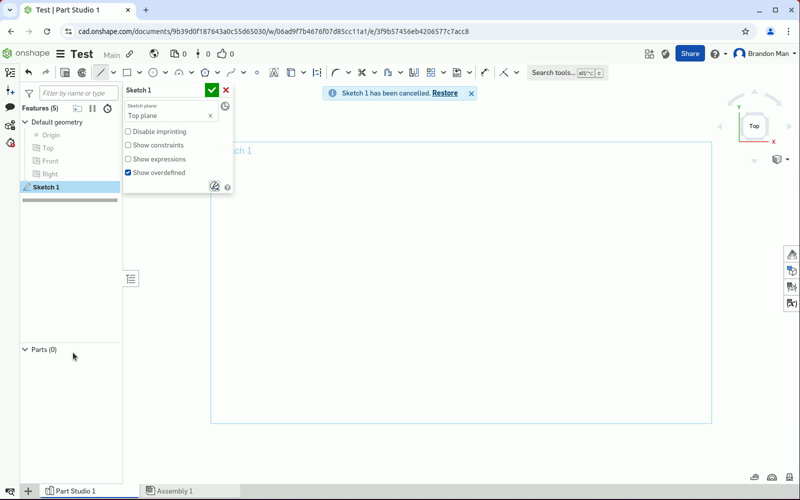
key_down(shift)
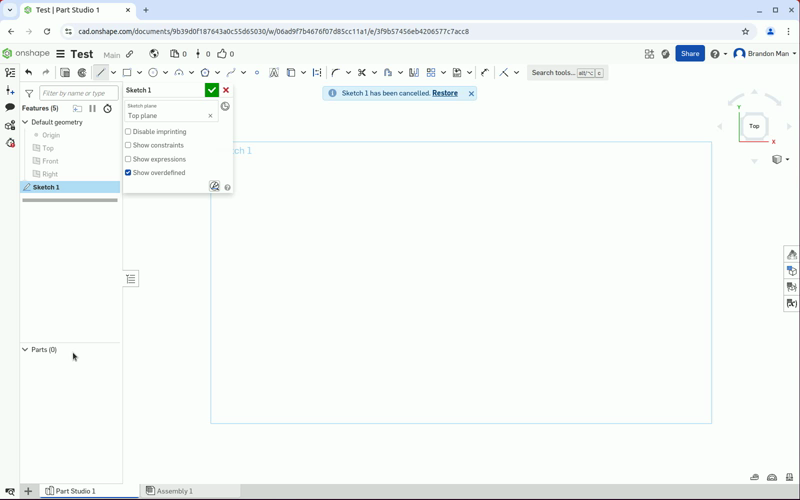
mouse_move(460, 282)
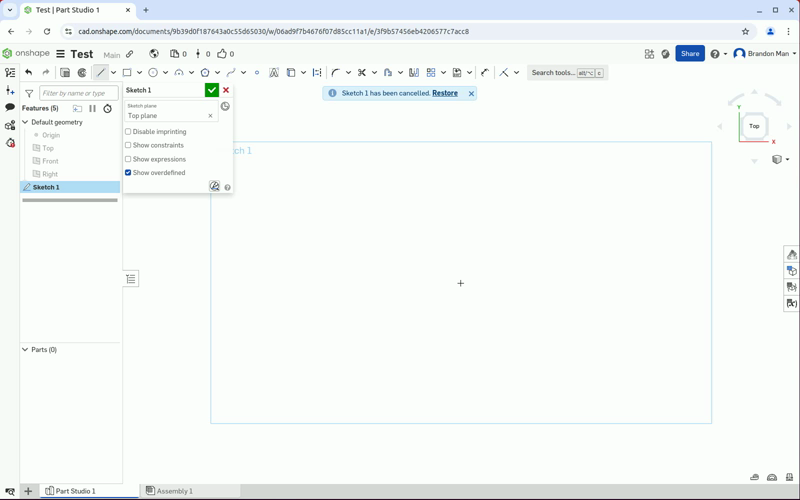
click(460, 282)
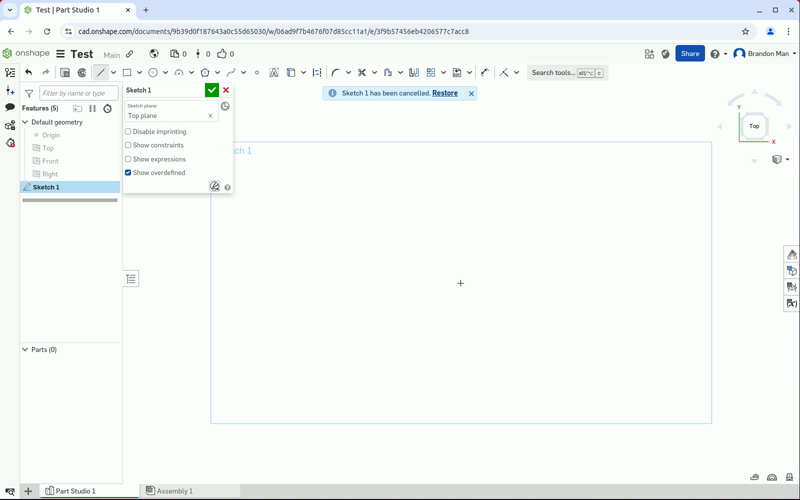
key_up(shift)
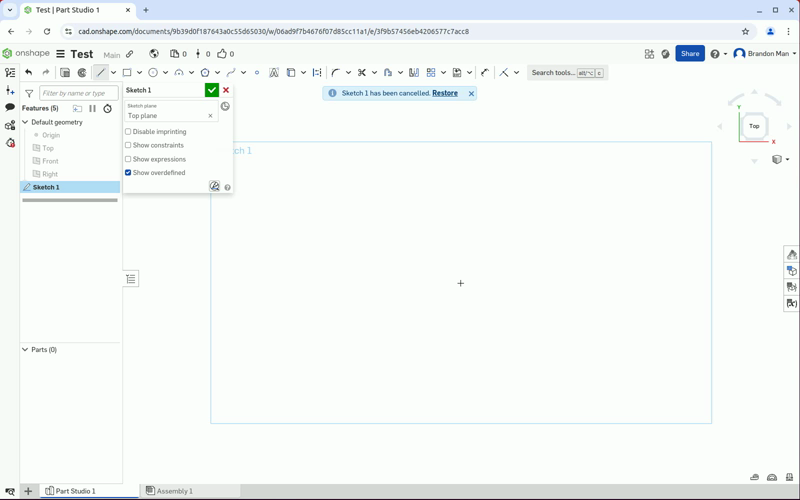
key_down(shift)
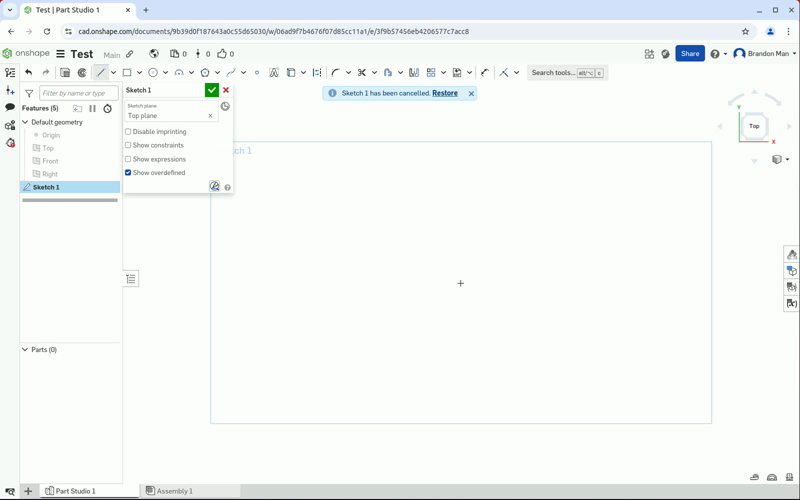
mouse_move(490, 282)
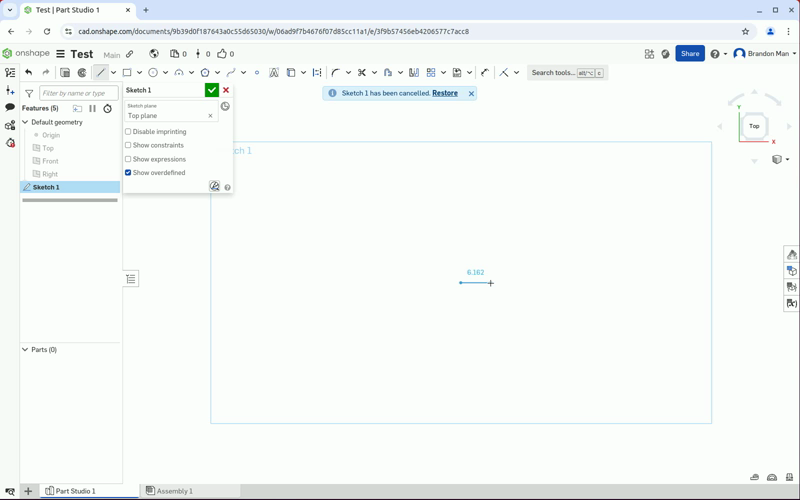
mouse_move(488, 282)
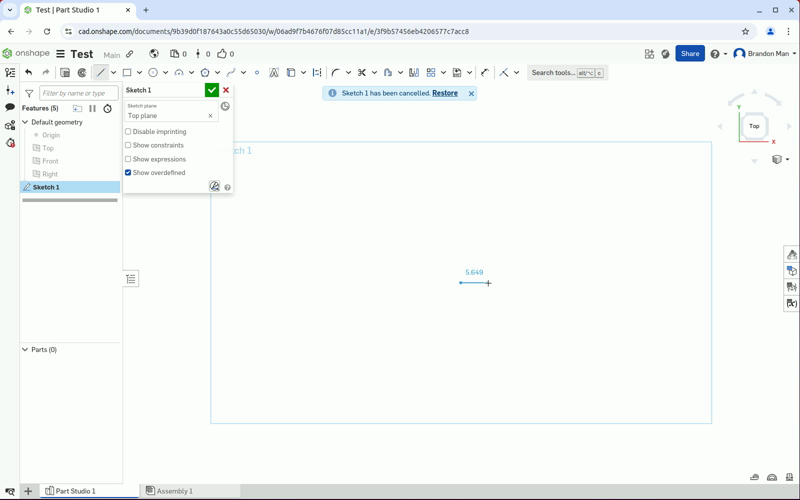
click(488, 282)
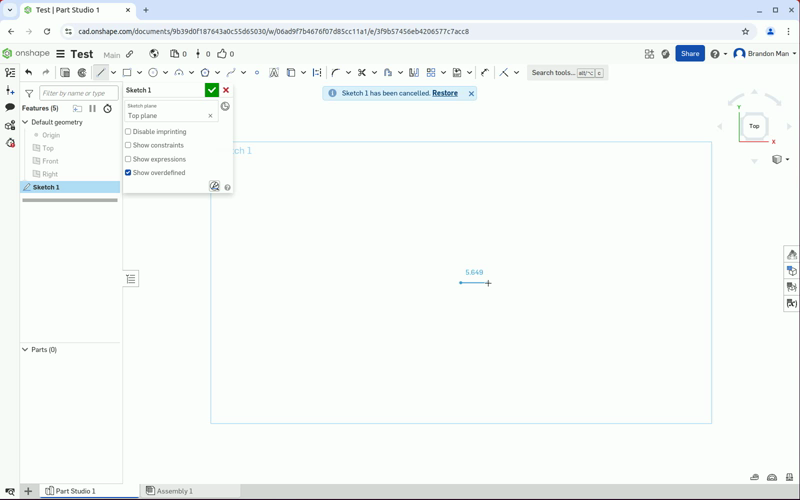
key_up(shift)
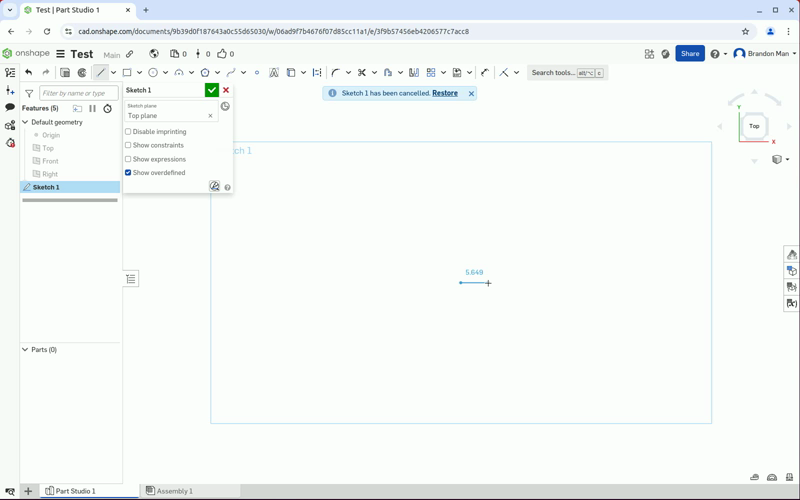
key_down(shift)
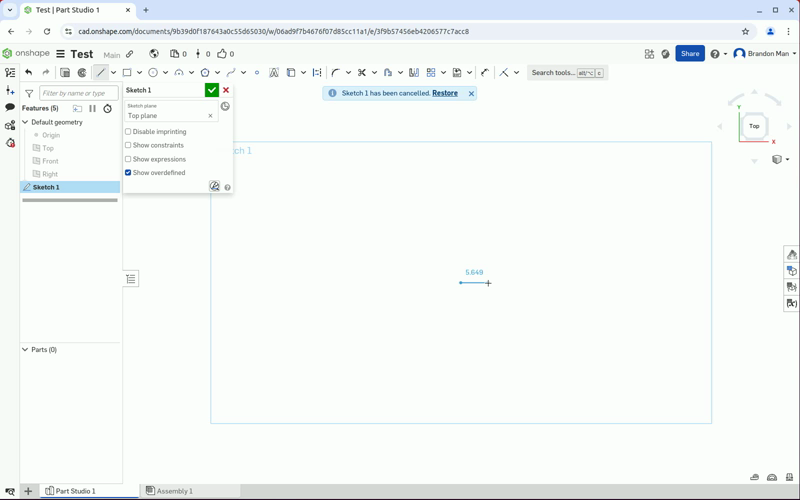
mouse_move(488, 170)
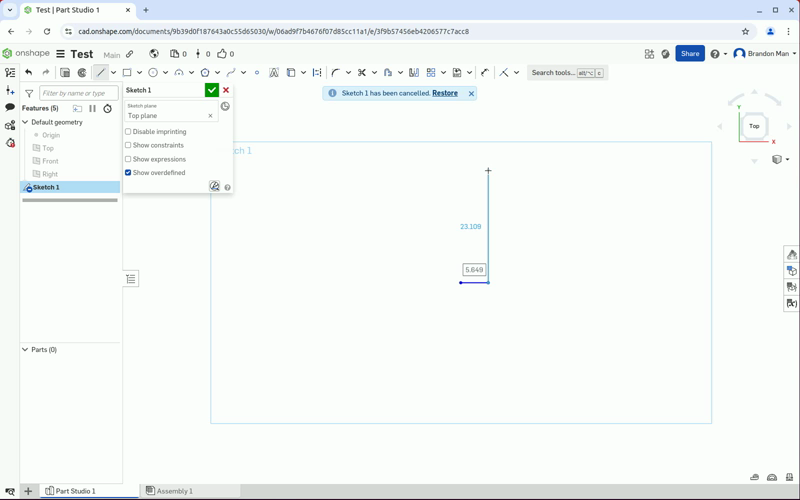
click(488, 170)
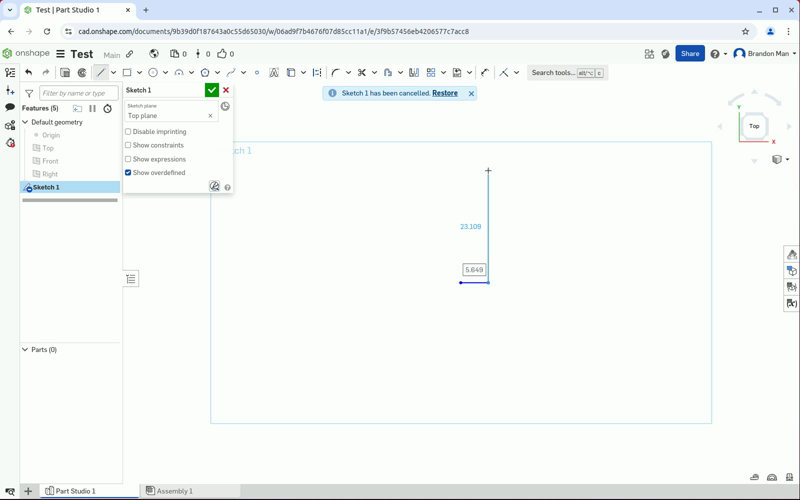
key_up(shift)
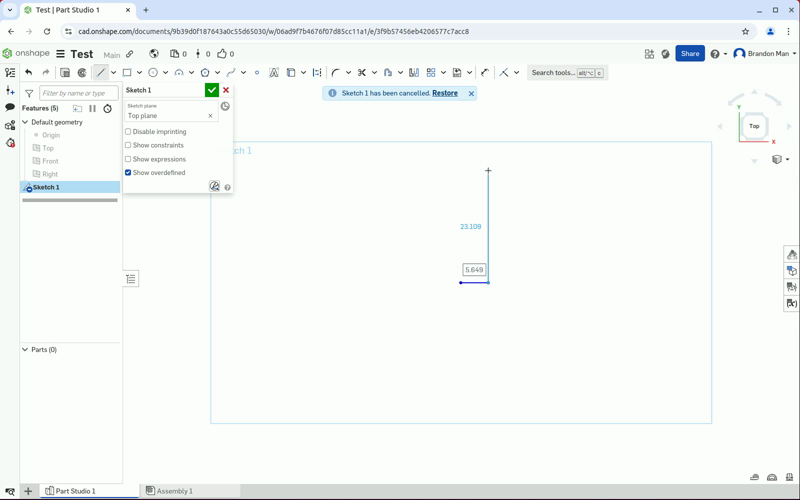
key_down(shift)
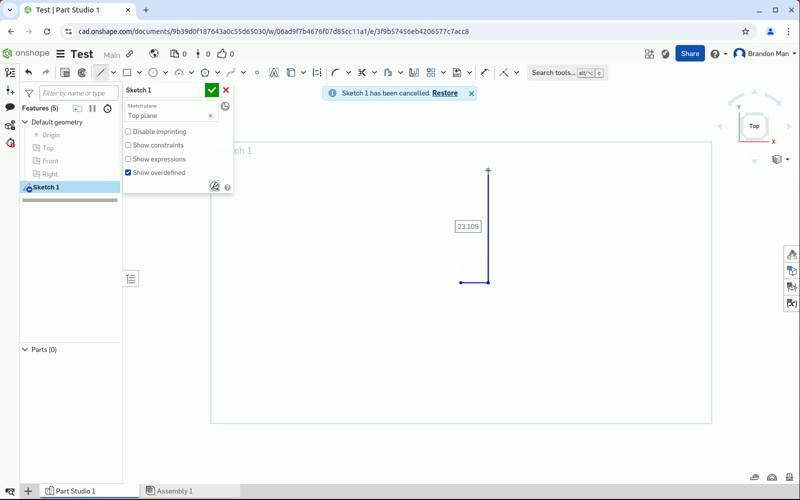
mouse_move(518, 170)
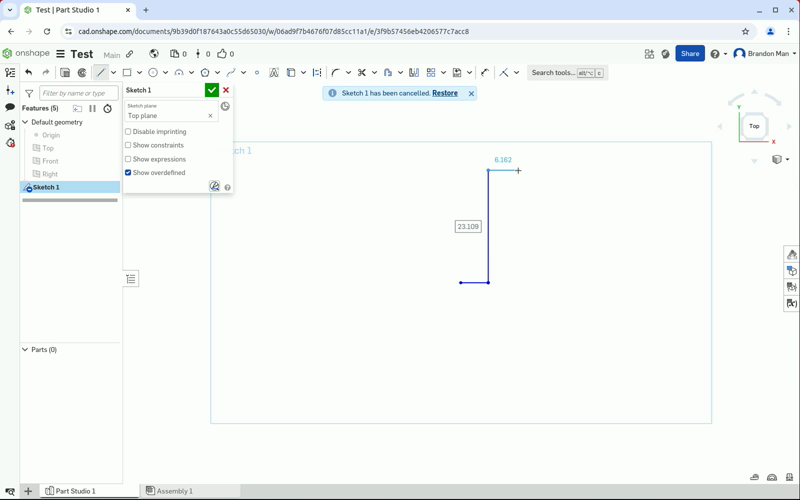
mouse_move(460, 170)
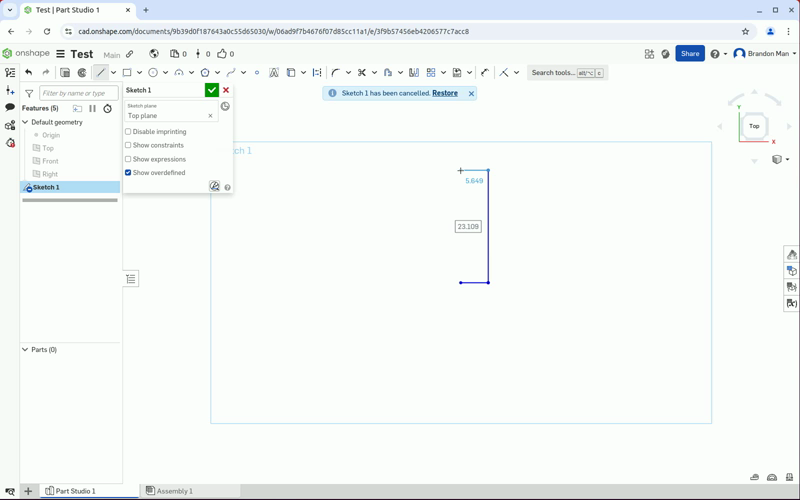
click(460, 170)
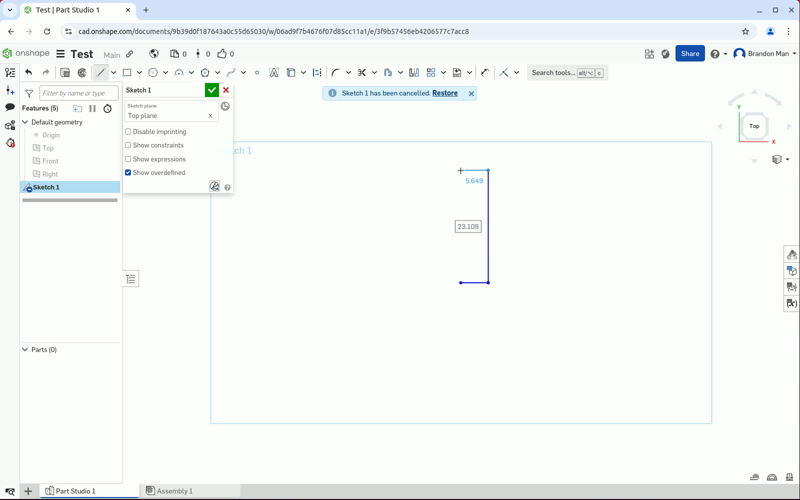
key_up(shift)
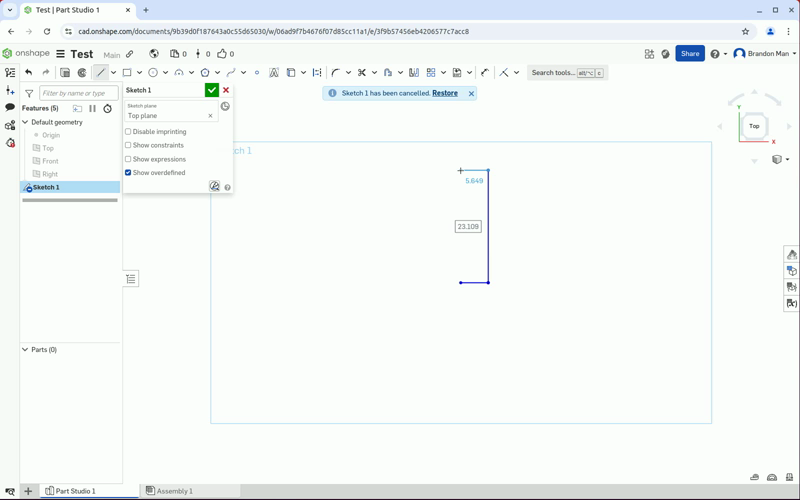
key_down(shift)
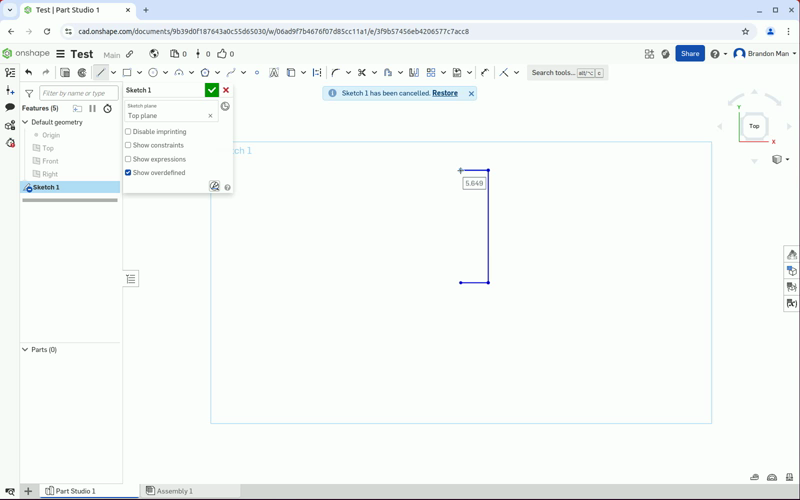
mouse_move(460, 282)
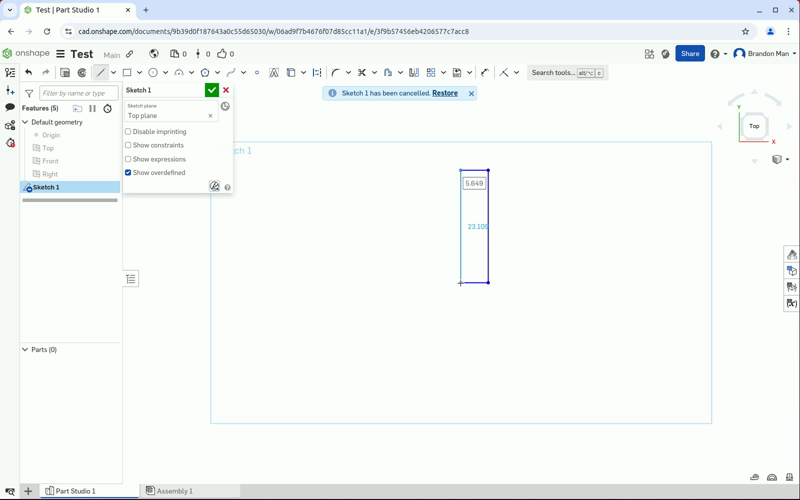
key_up(shift)
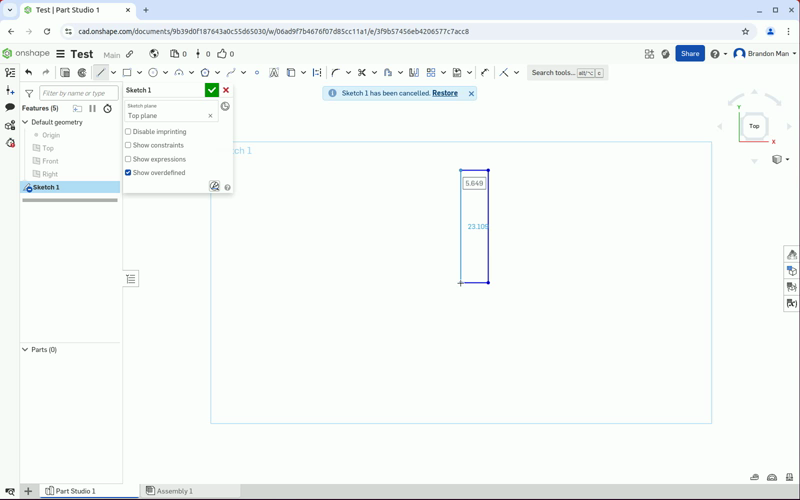
click(460, 282)
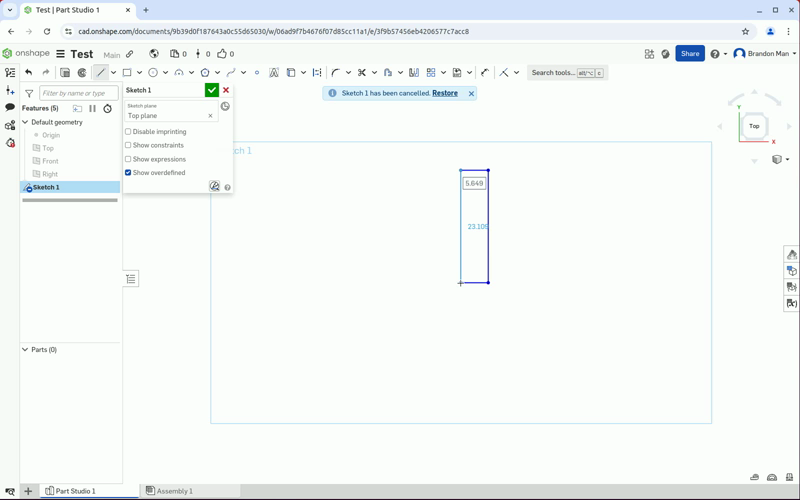
key(esc)
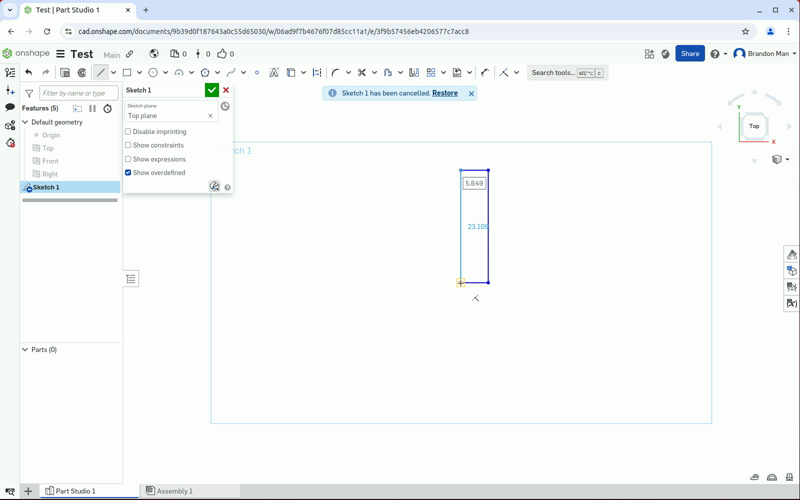
key(l)
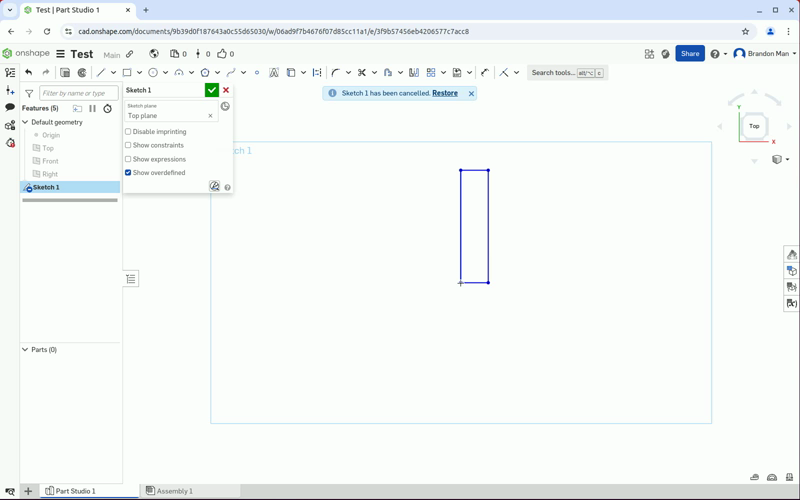
key_down(shift)
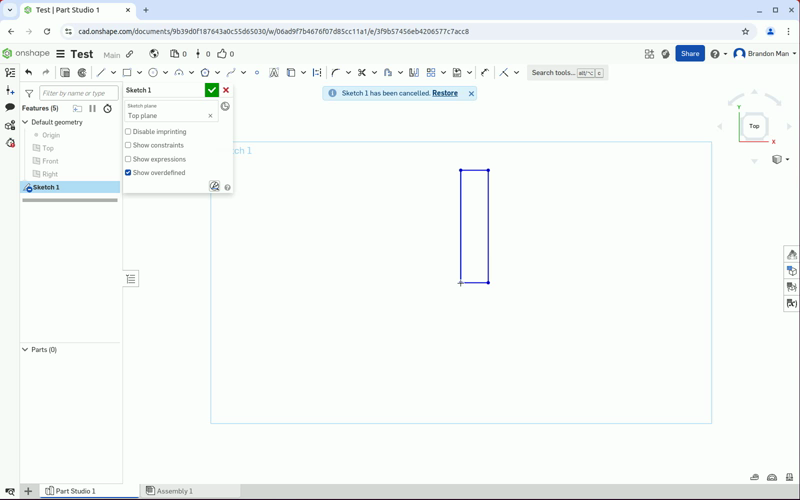
mouse_move(465, 278)
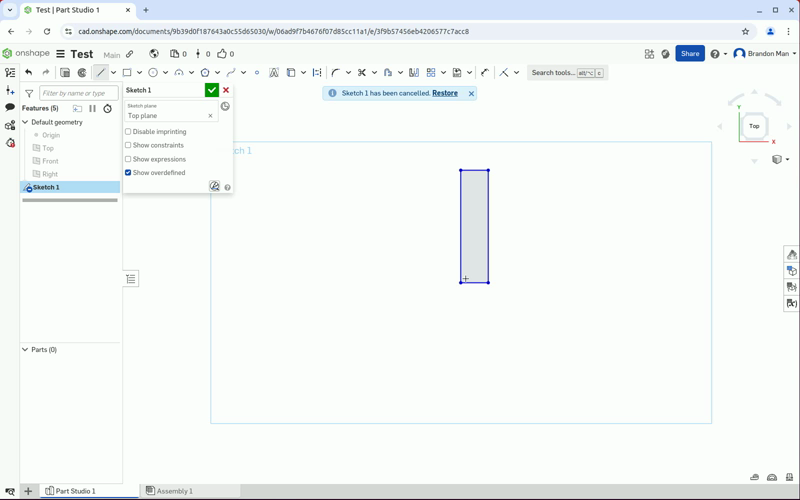
click(465, 278)
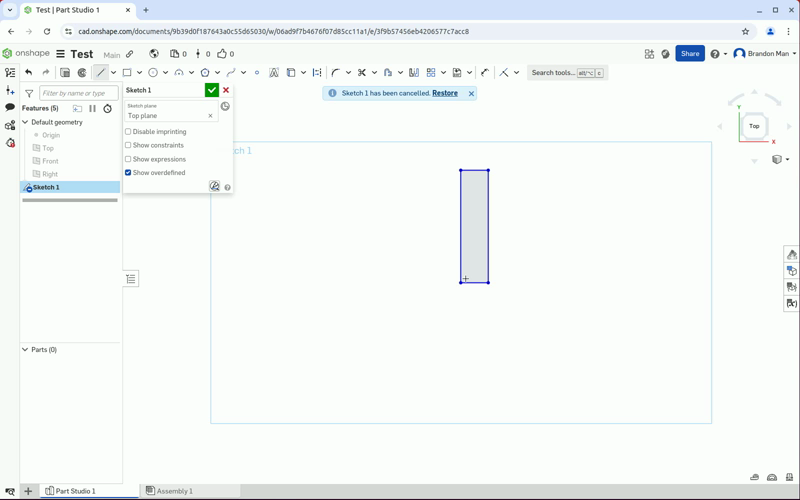
key_up(shift)
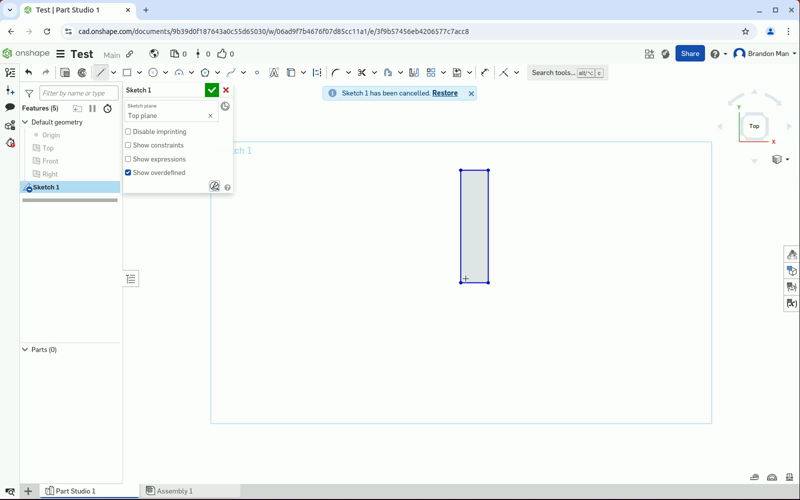
key_down(shift)
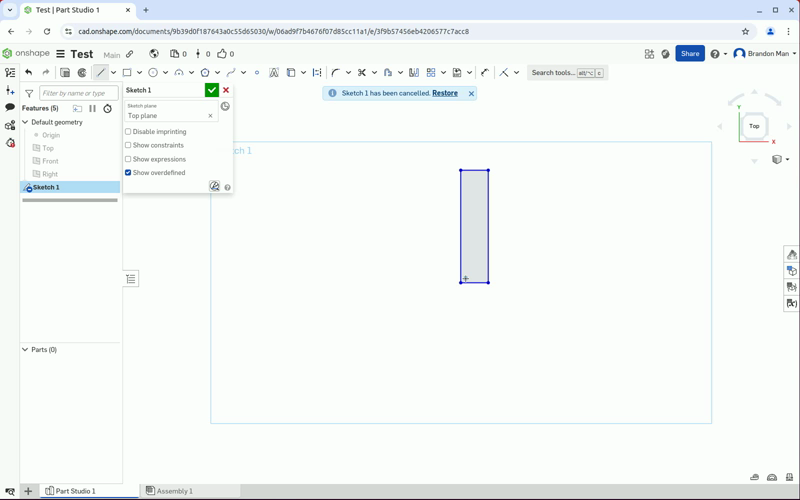
mouse_move(495, 278)
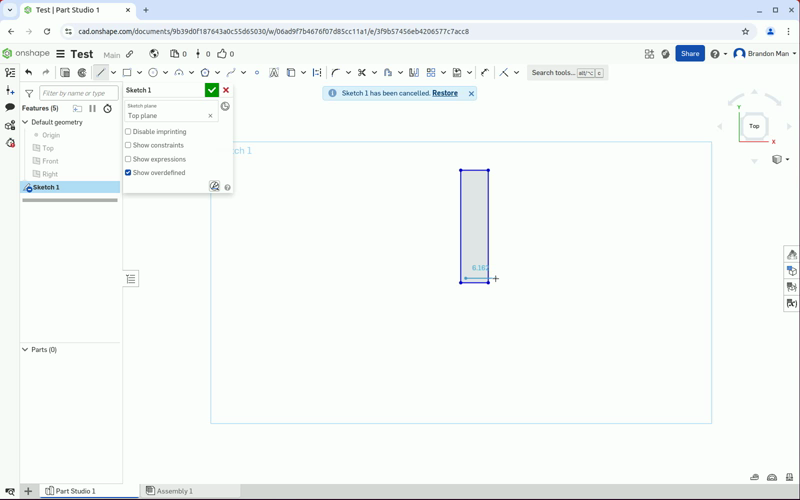
mouse_move(483, 278)
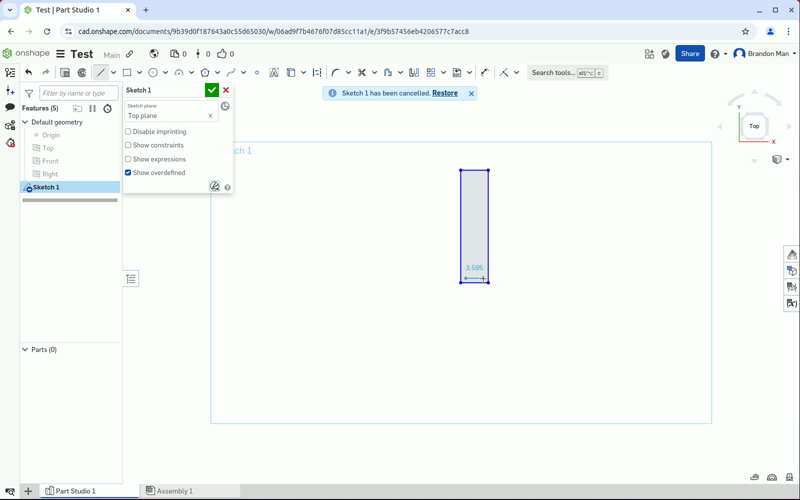
click(483, 278)
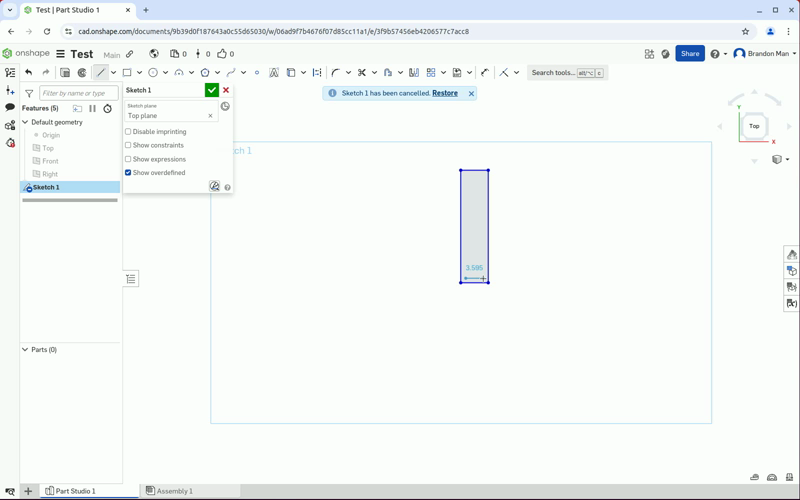
key_up(shift)
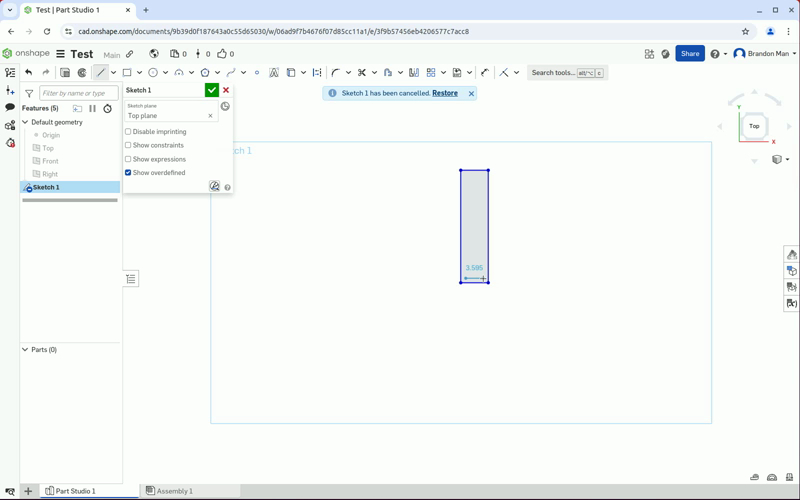
key_down(shift)
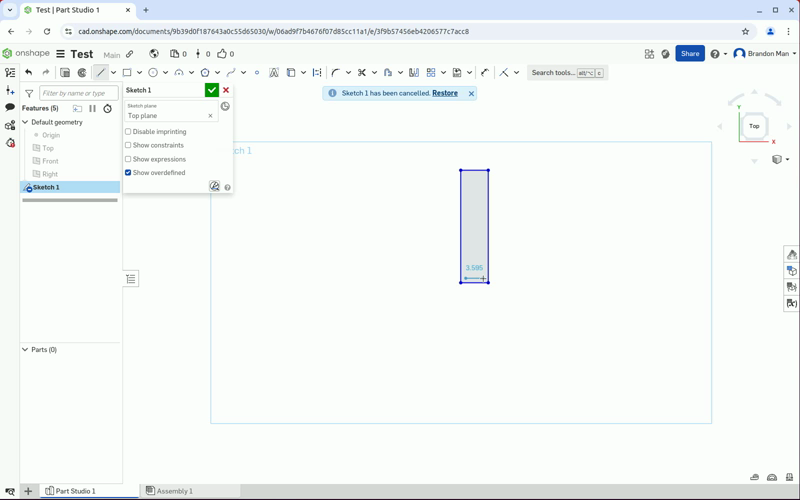
mouse_move(483, 175)
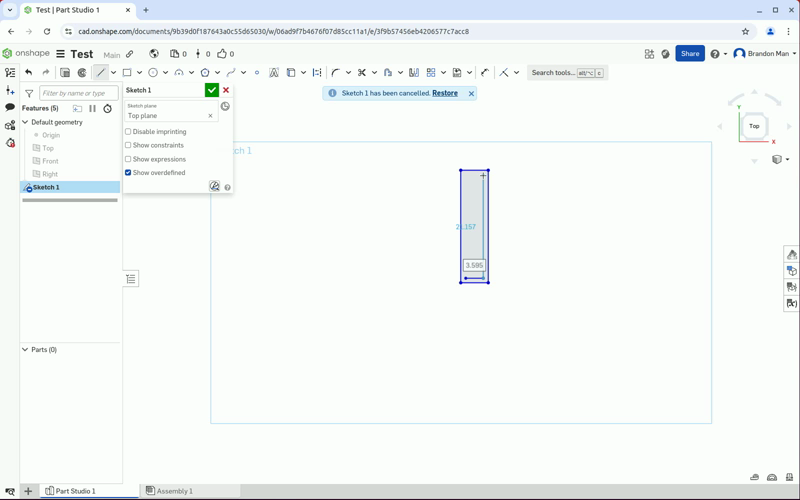
click(483, 175)
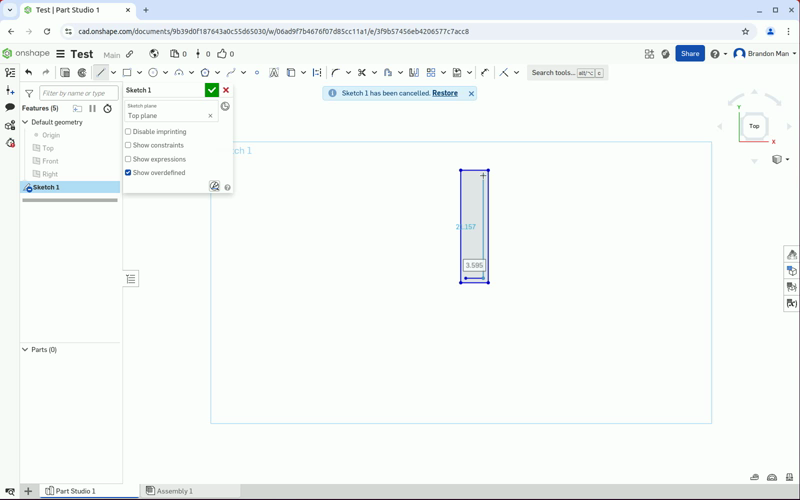
key_up(shift)
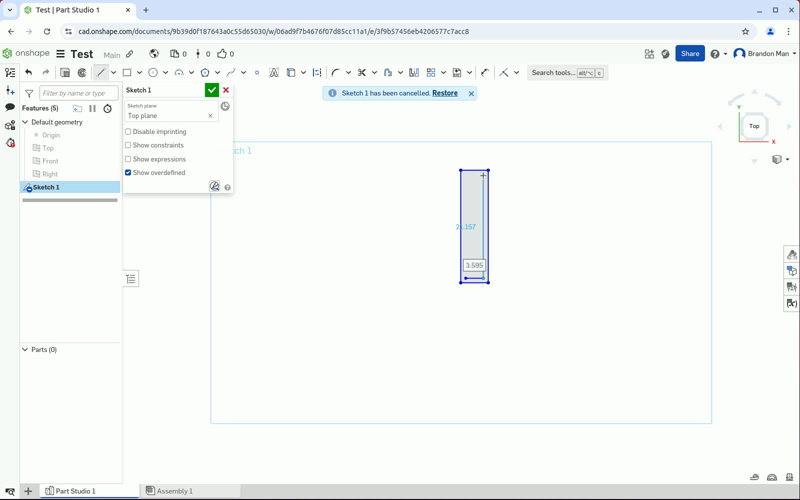
key_down(shift)
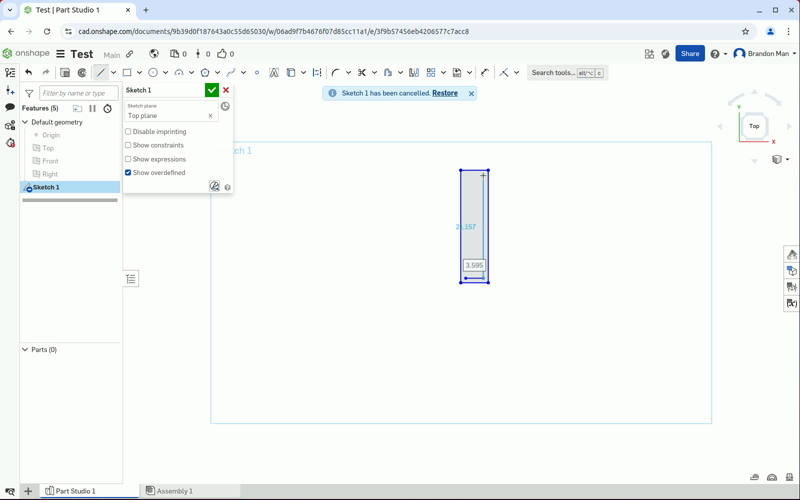
mouse_move(513, 175)
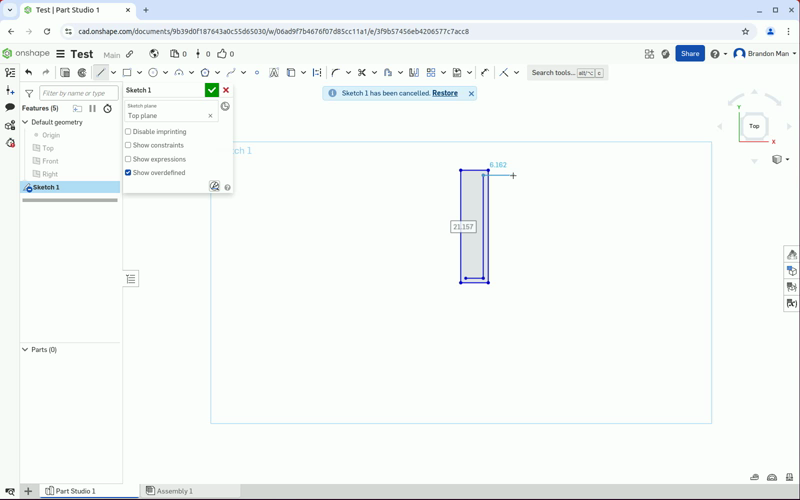
mouse_move(465, 175)
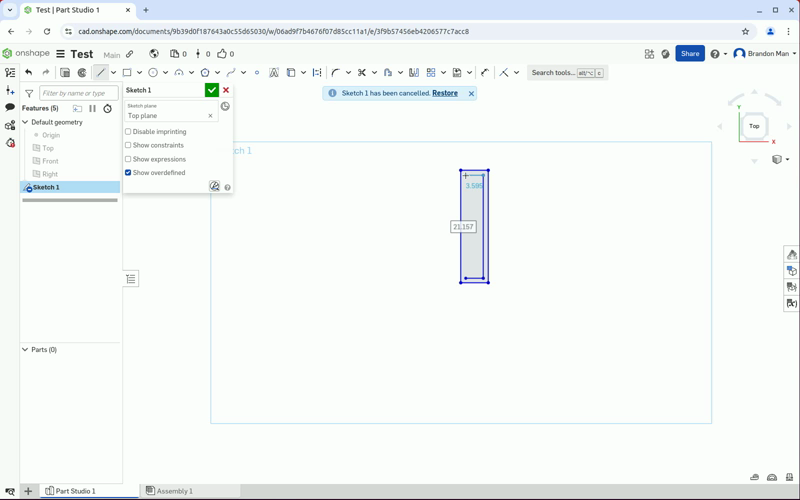
click(465, 175)
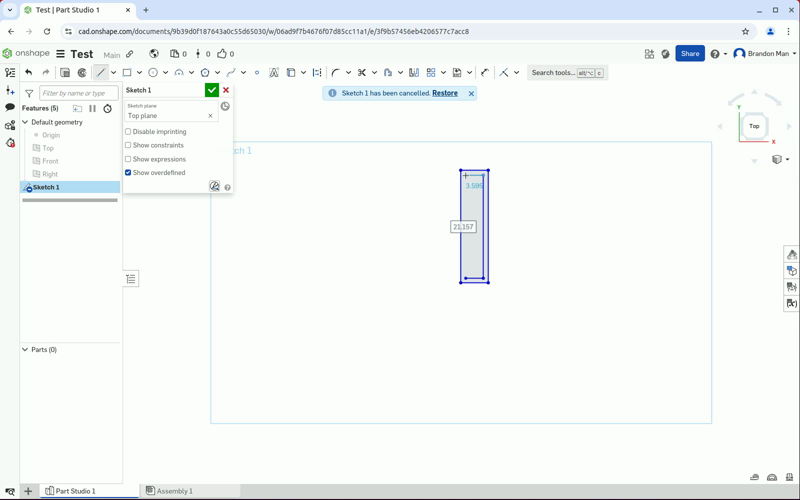
key_up(shift)
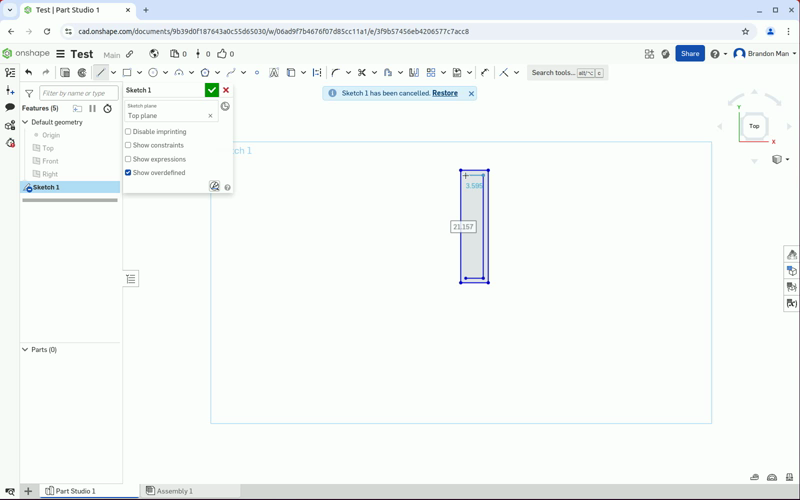
key_down(shift)
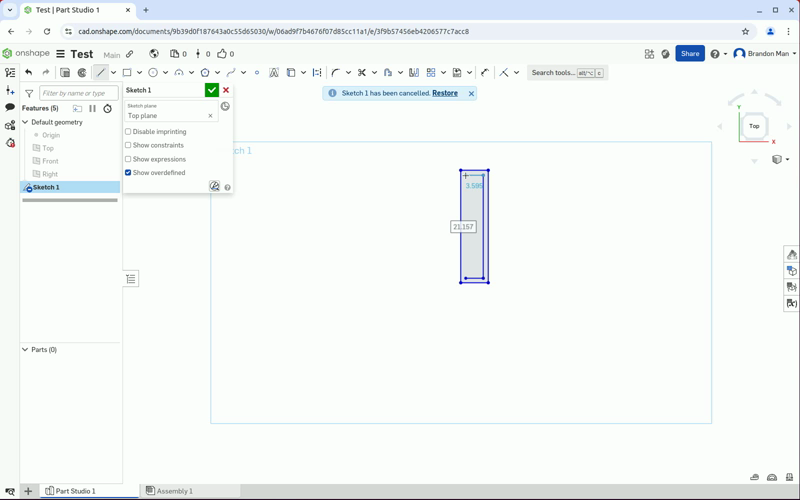
mouse_move(465, 278)
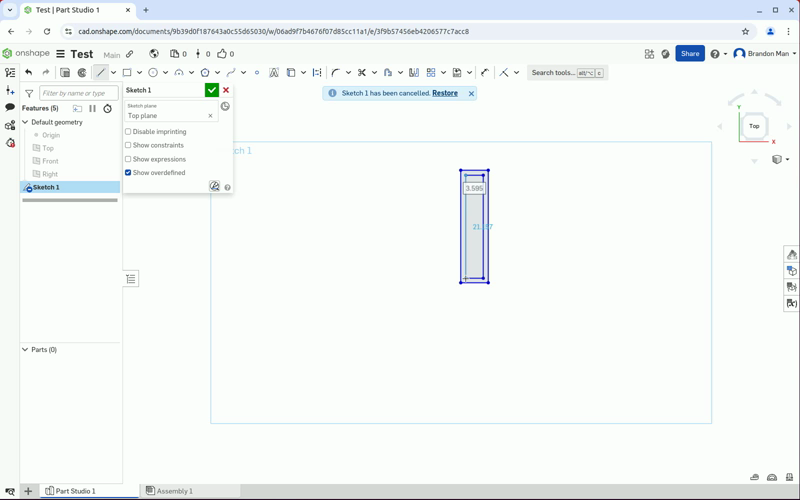
key_up(shift)
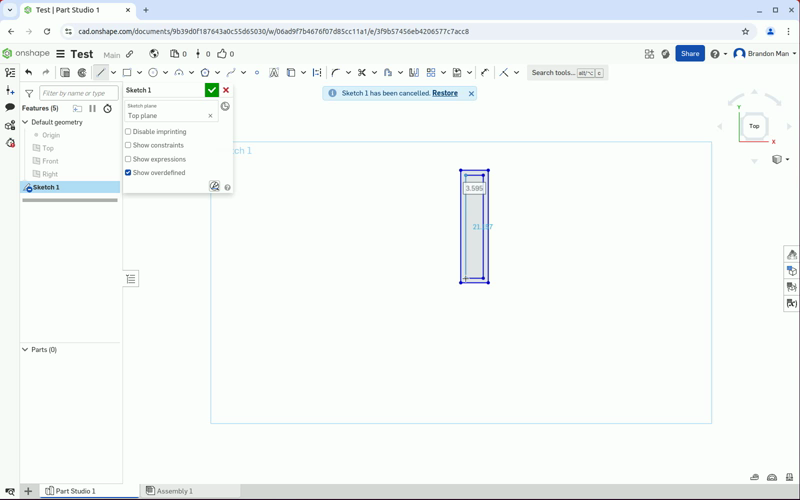
click(465, 278)
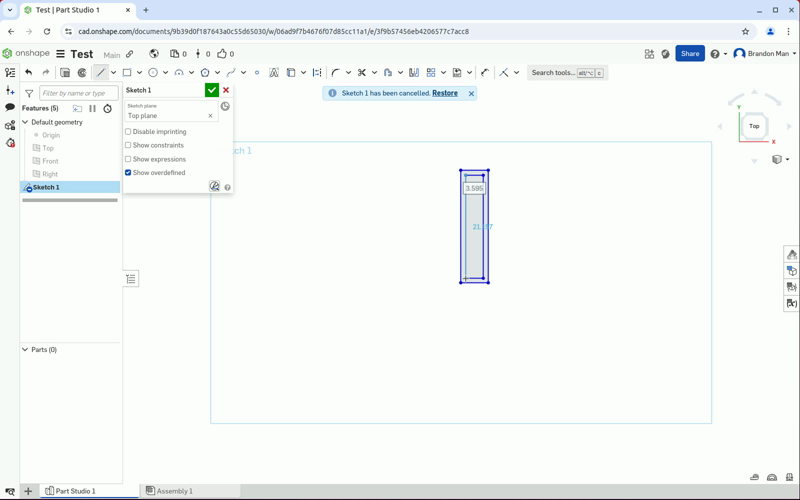
key(esc)
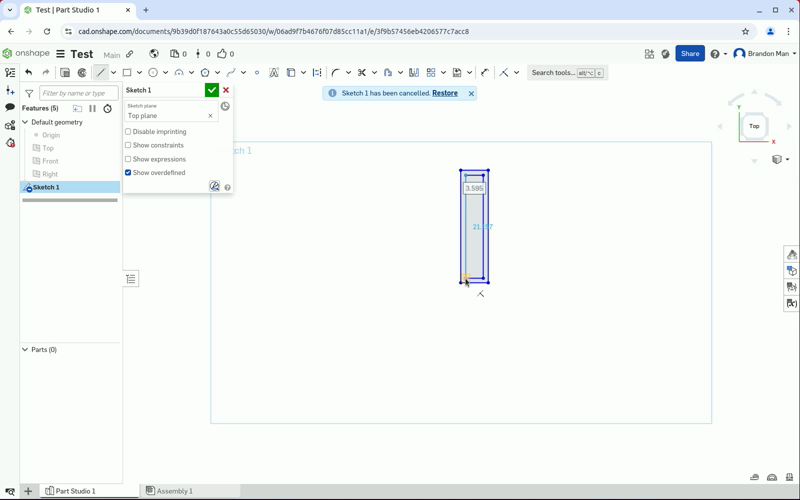
mouse_move(463, 256)
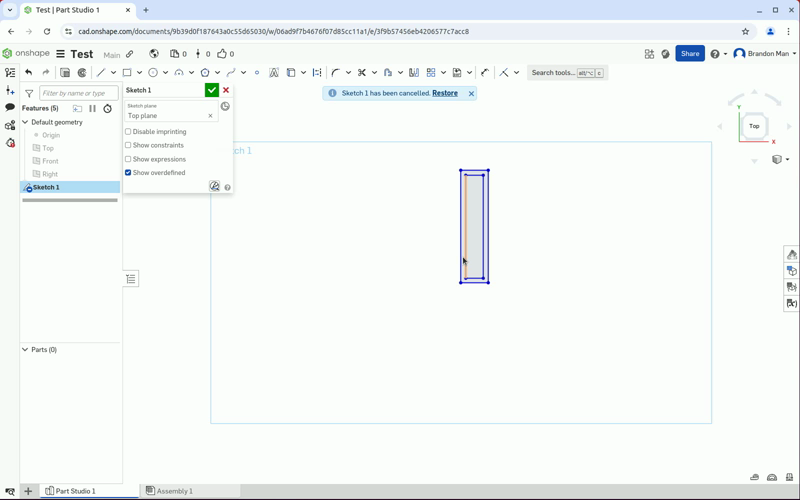
scroll(6)
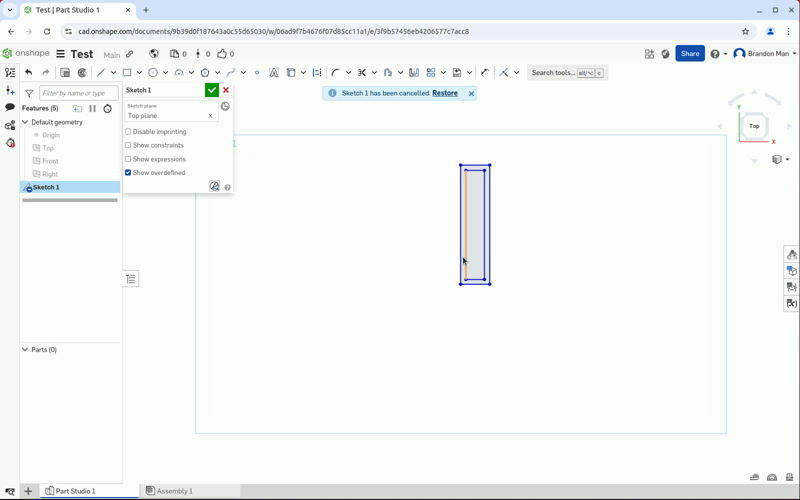
scroll(6)
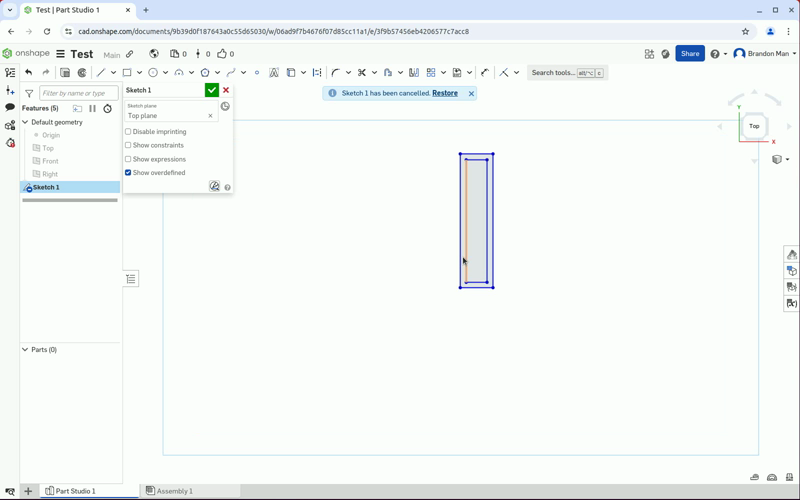
scroll(6)
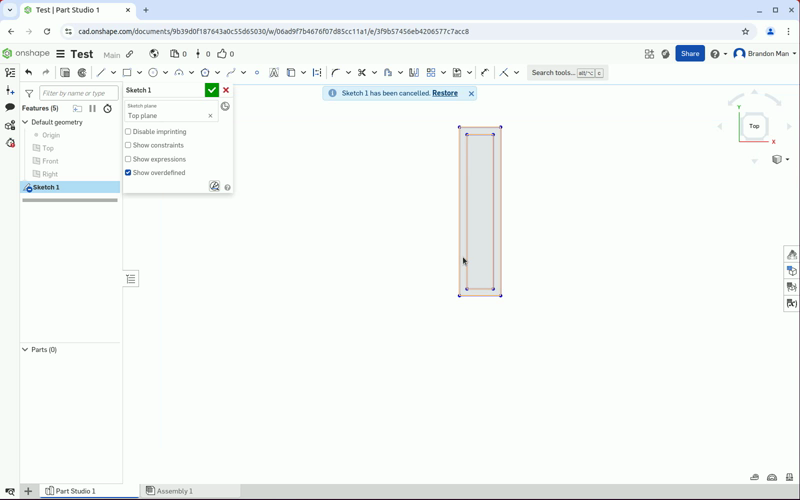
scroll(6)
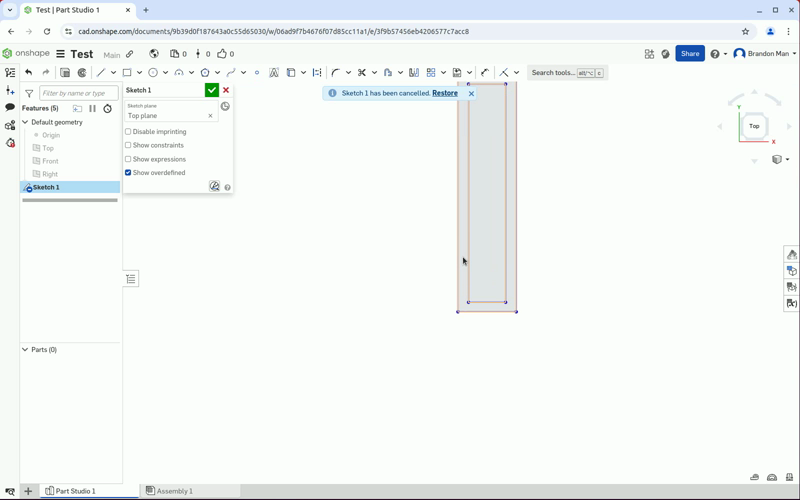
scroll(6)
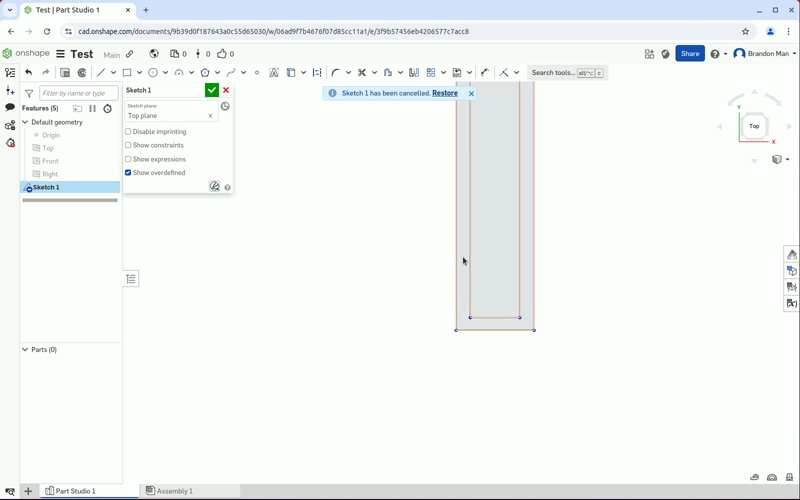
scroll(6)
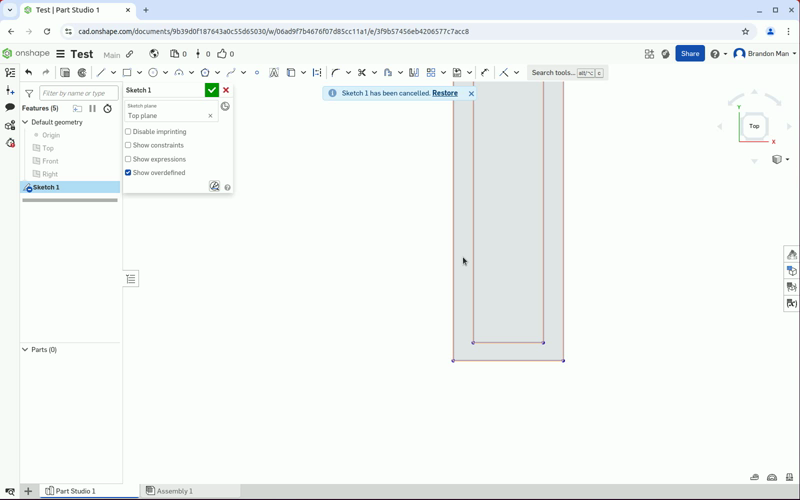
scroll(6)
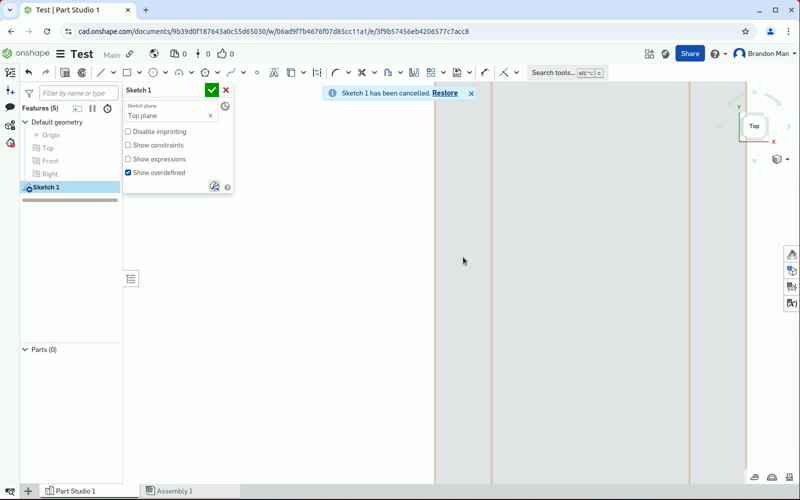
click(463, 256)
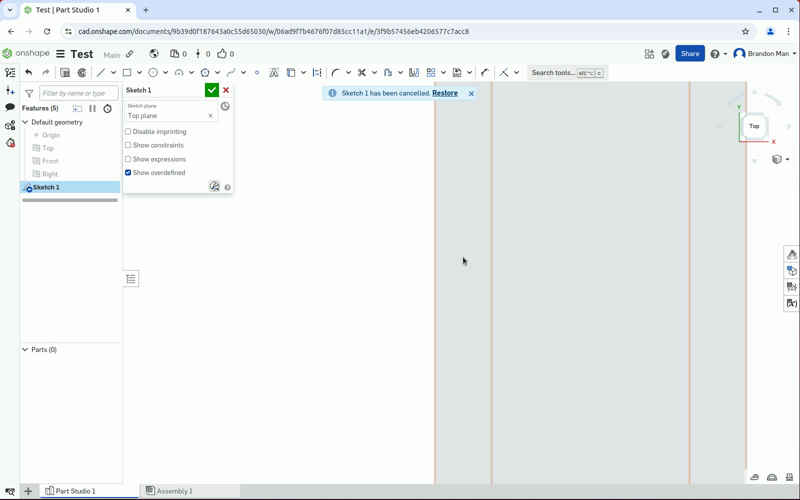
scroll(-6)
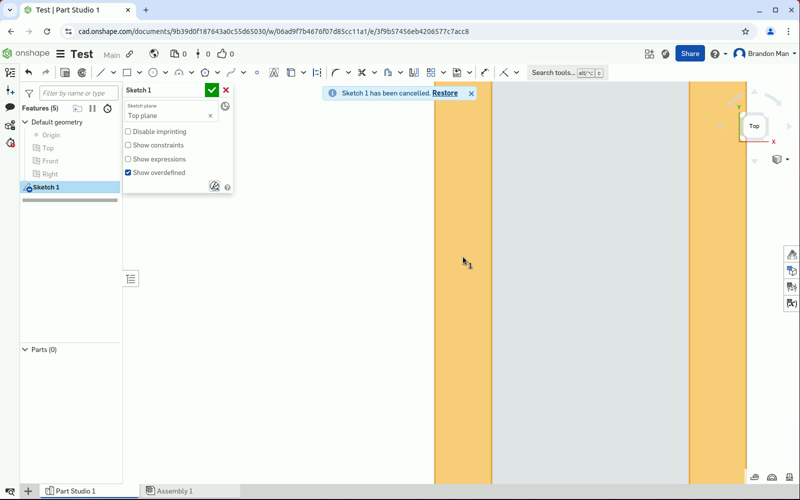
scroll(-6)
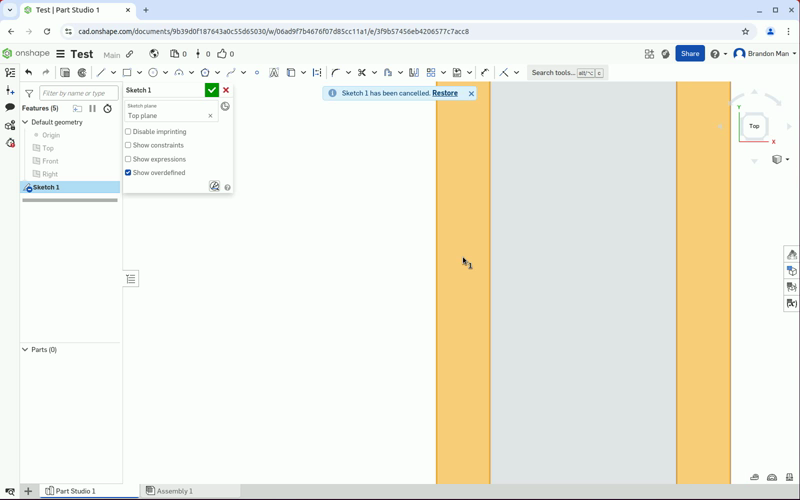
scroll(-6)
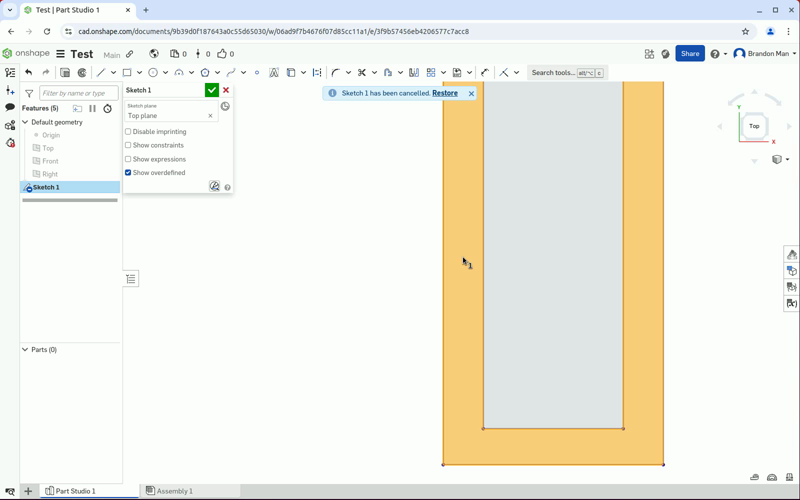
scroll(-6)
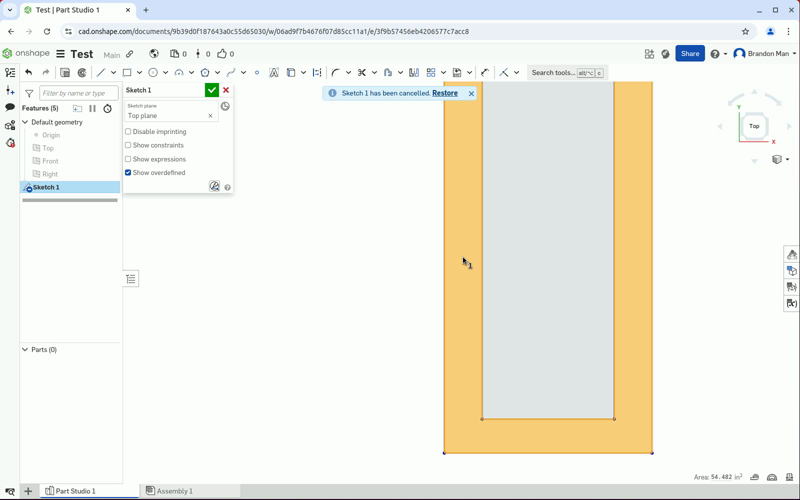
scroll(-6)
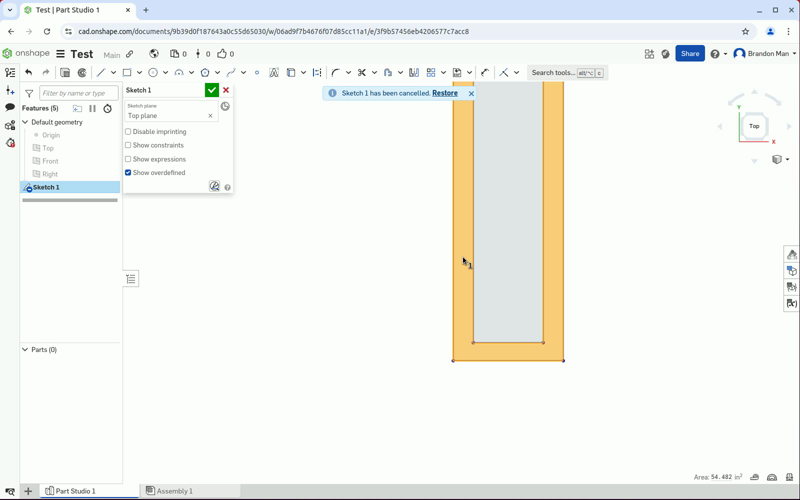
scroll(-6)
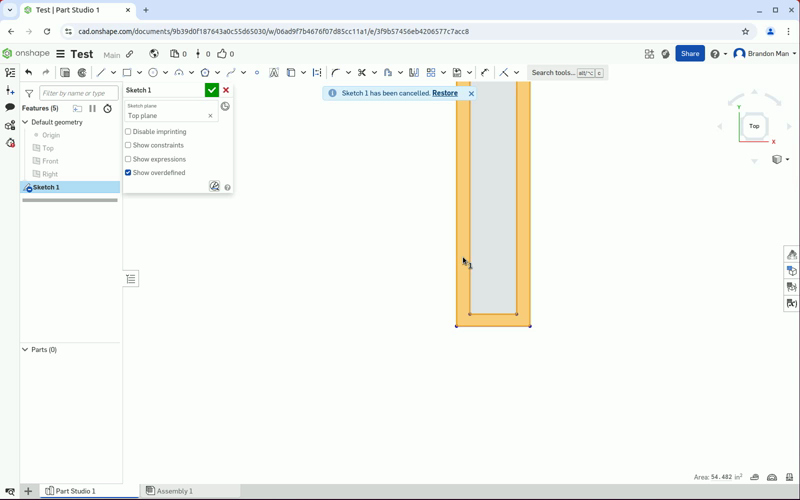
scroll(-6)
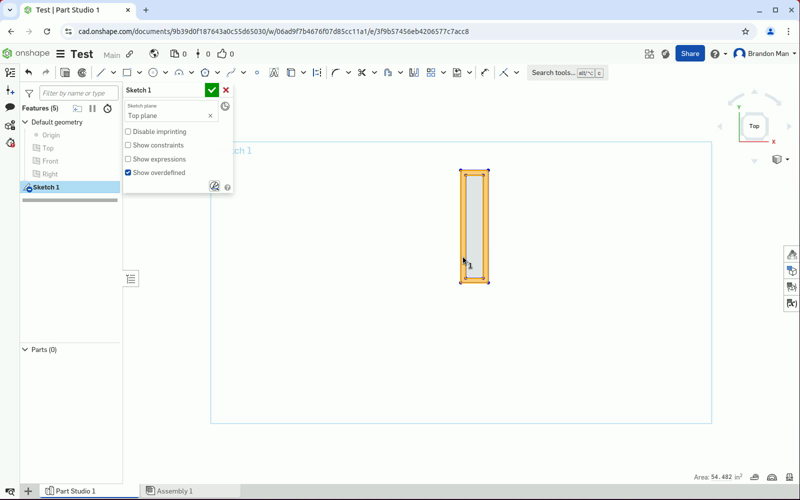
mouse_move(73, 352)
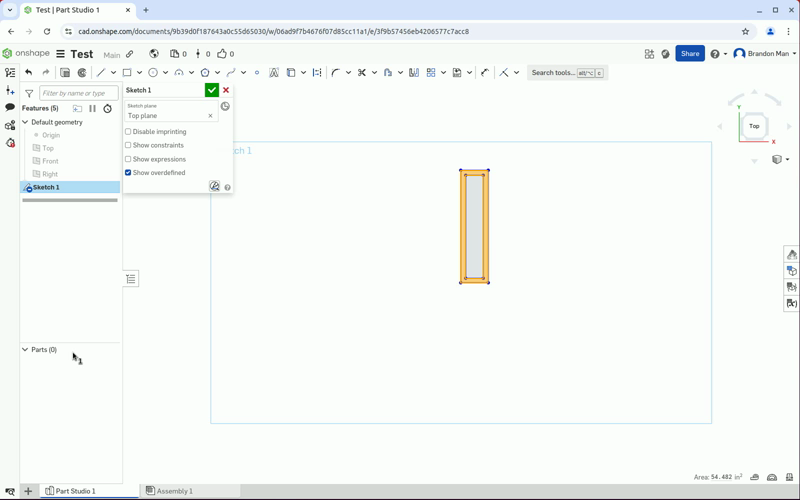
key(shift+y)
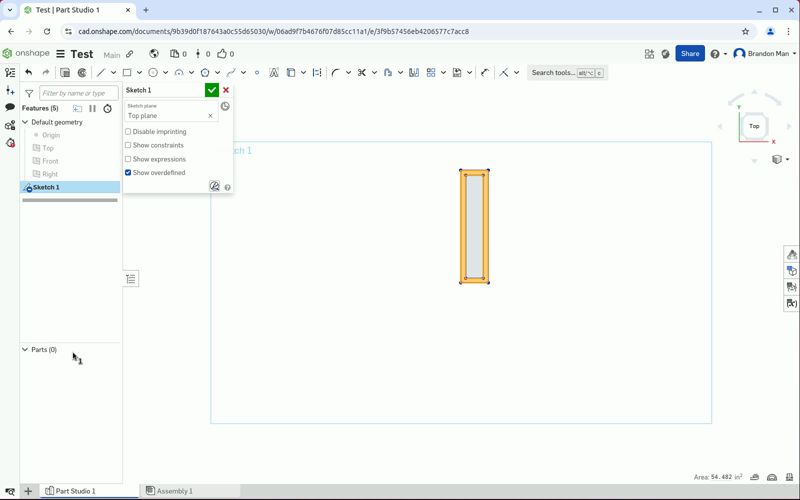
key(shift+e)
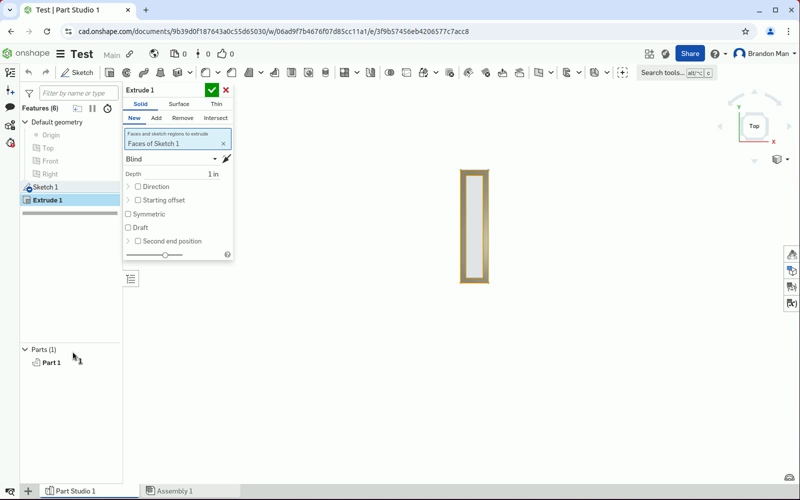
mouse_move(143, 106)
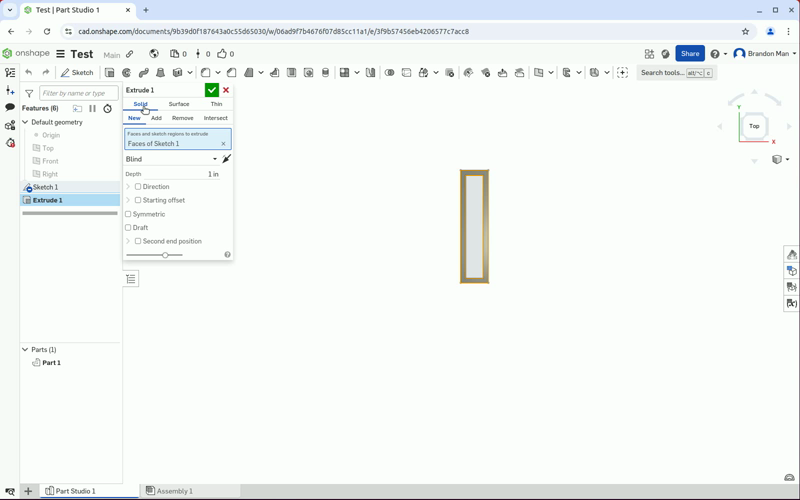
click(143, 106)
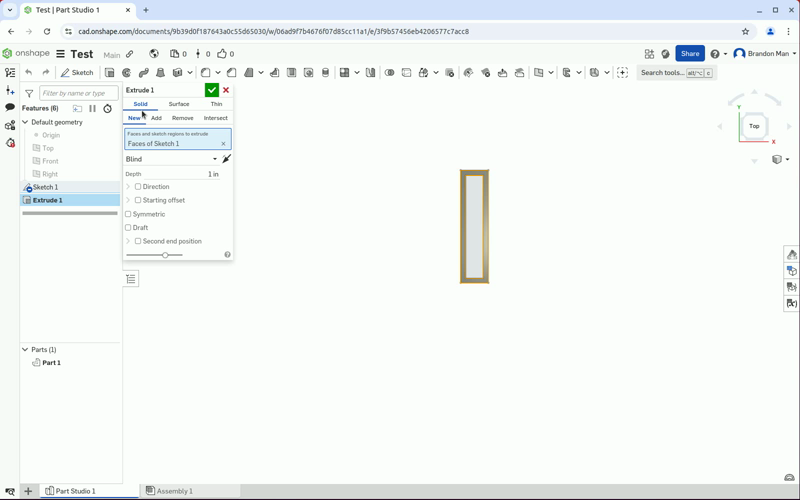
mouse_move(137, 120)
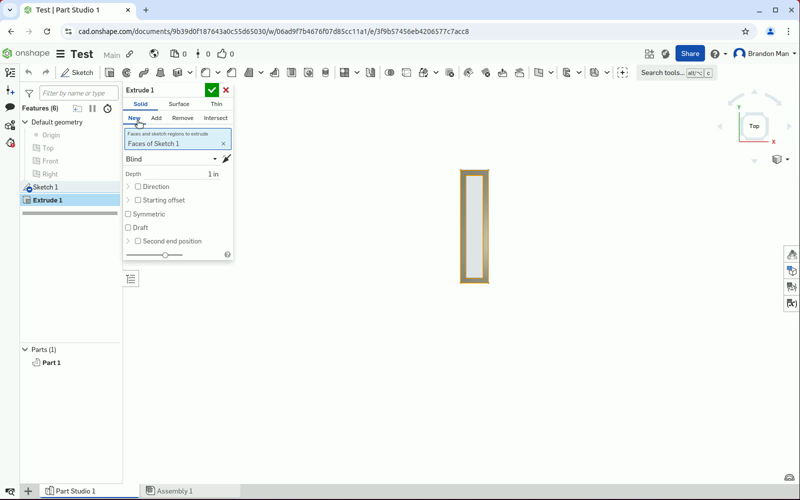
click(137, 120)
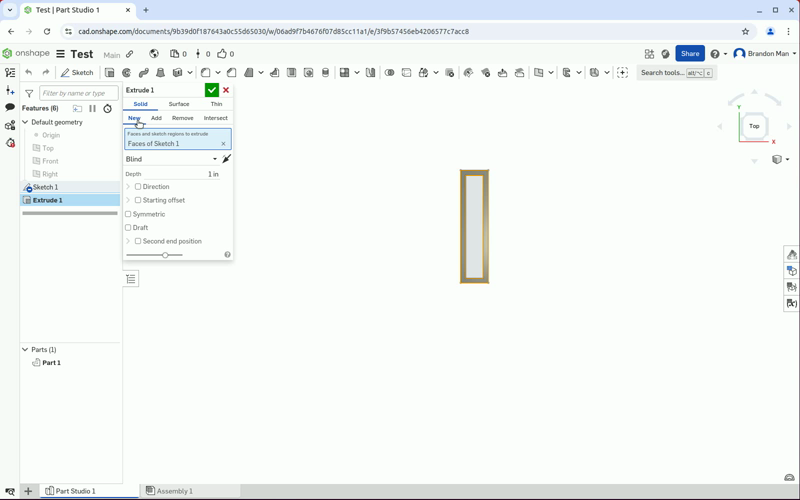
key(tab, 4)
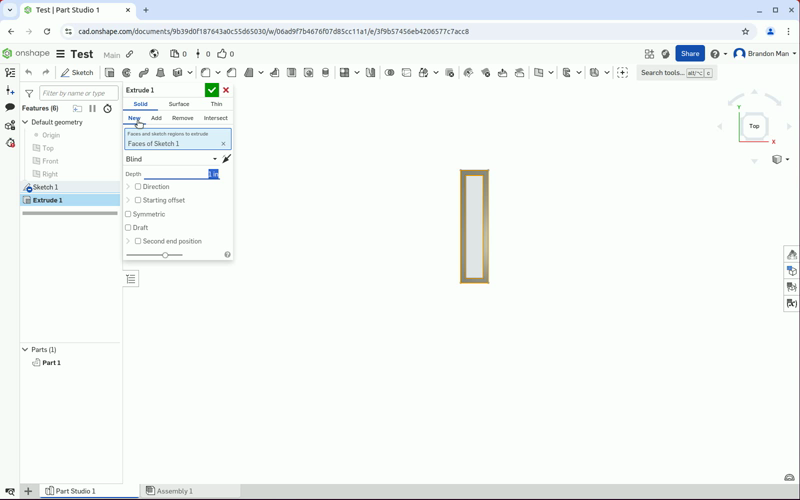
text(0.481)
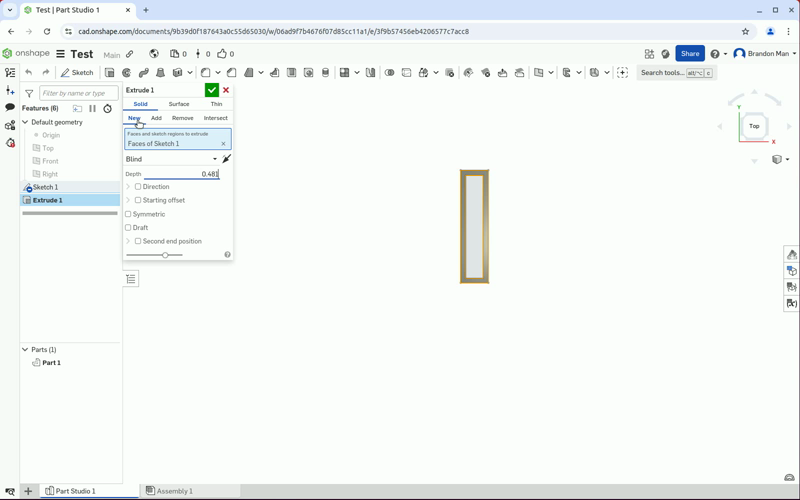
key(enter)
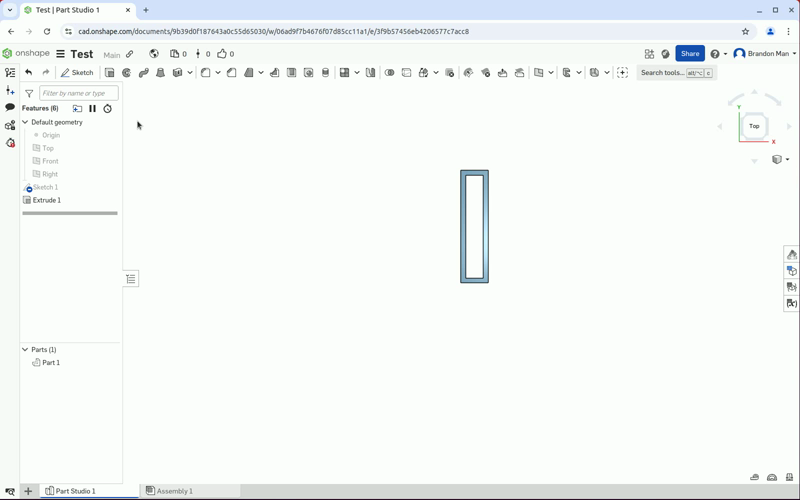
key(shift+h)
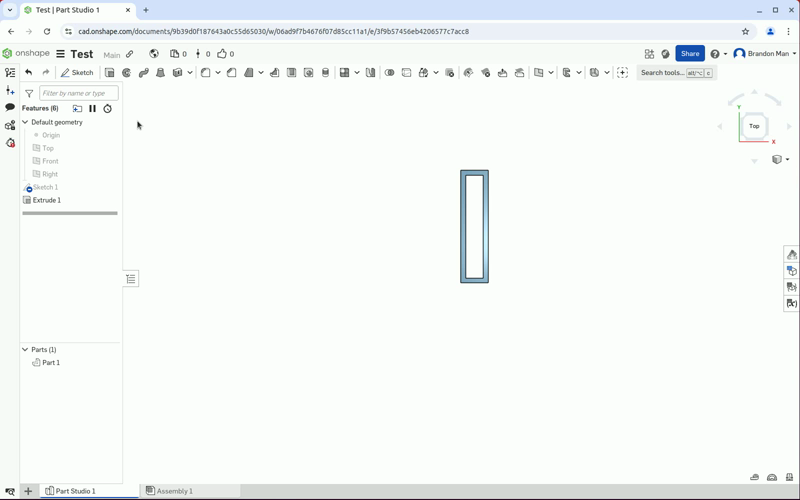
key(shift+h)
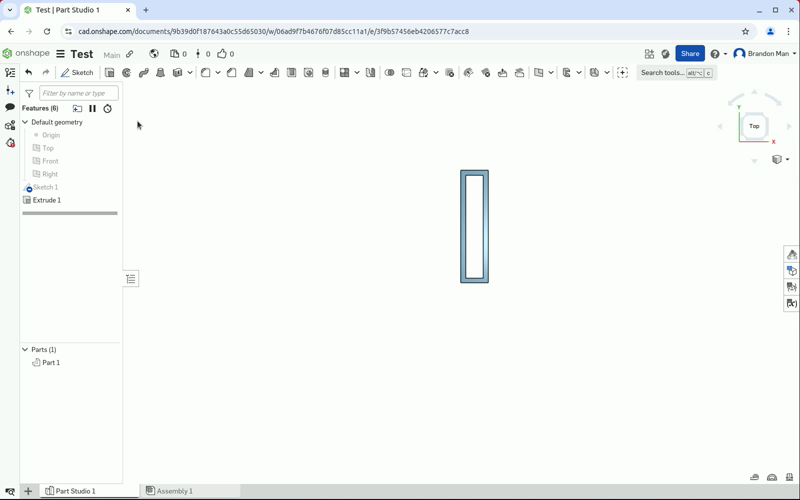
mouse_move(73, 189)
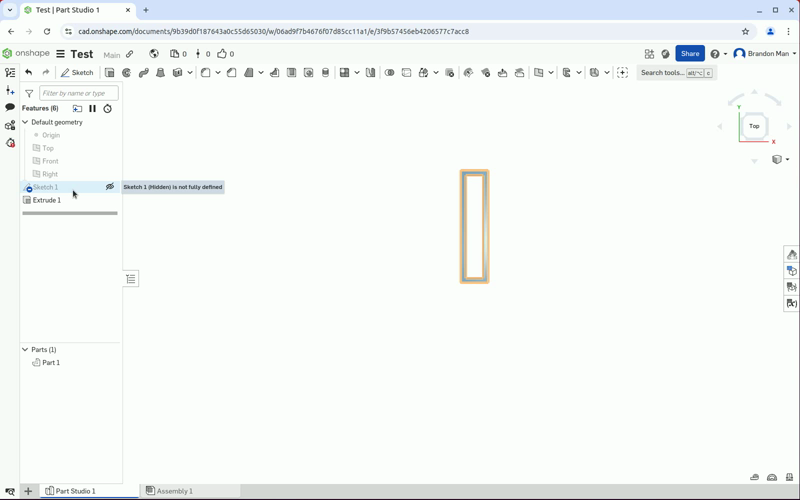
click(73, 189)
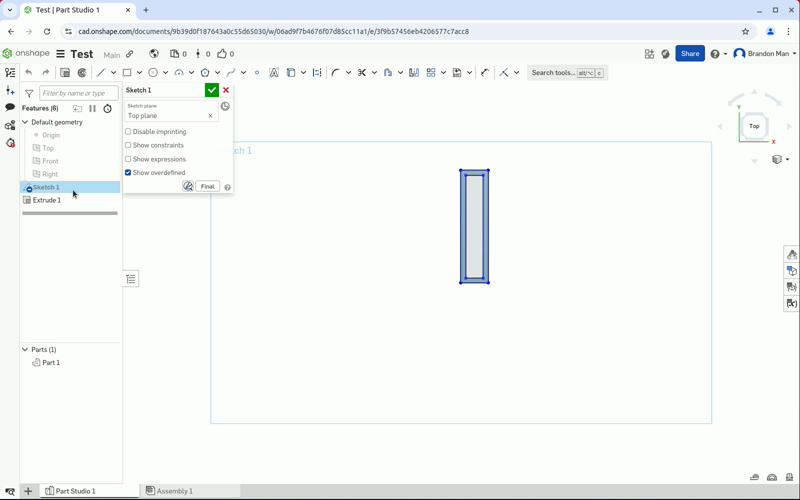
mouse_move(229, 92)
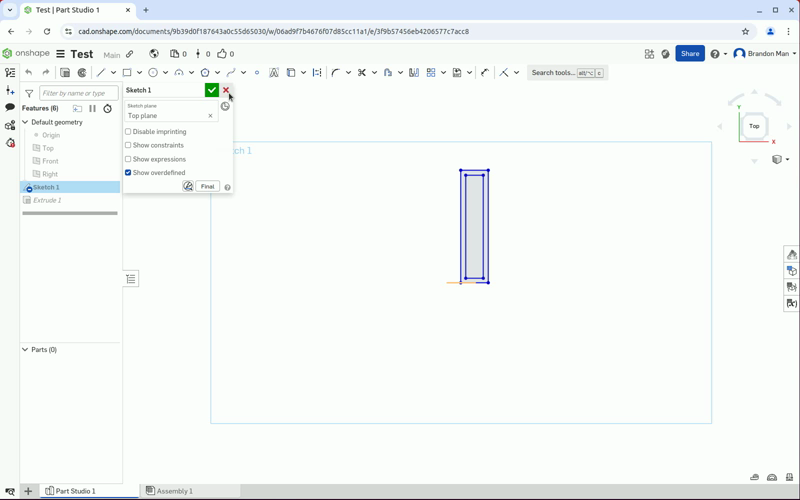
click(229, 92)
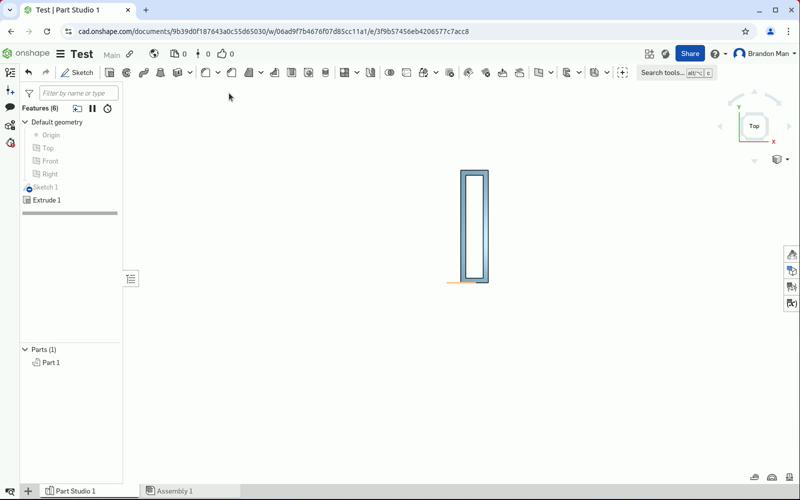
mouse_move(541, 75)
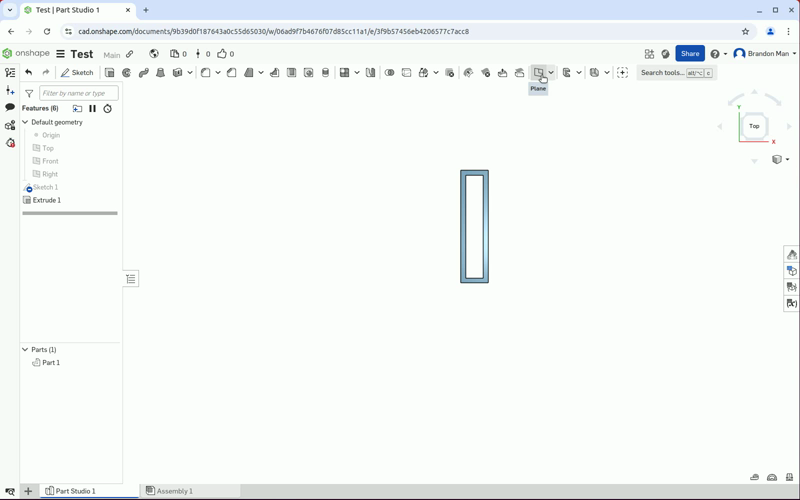
click(541, 75)
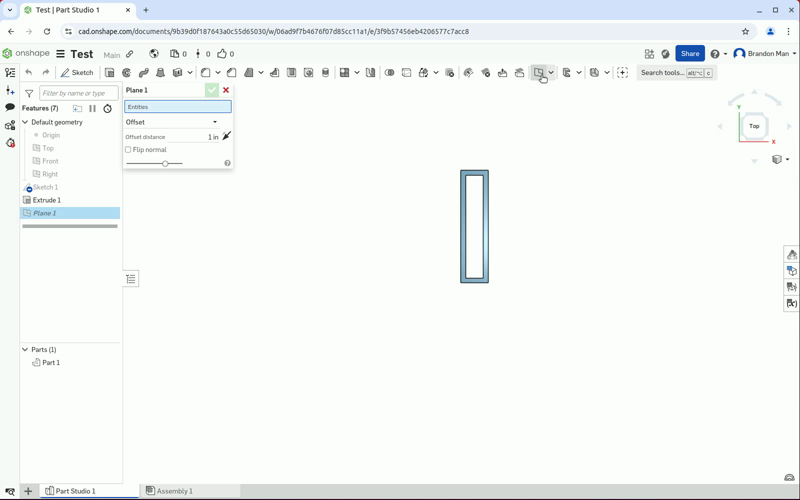
mouse_move(73, 150)
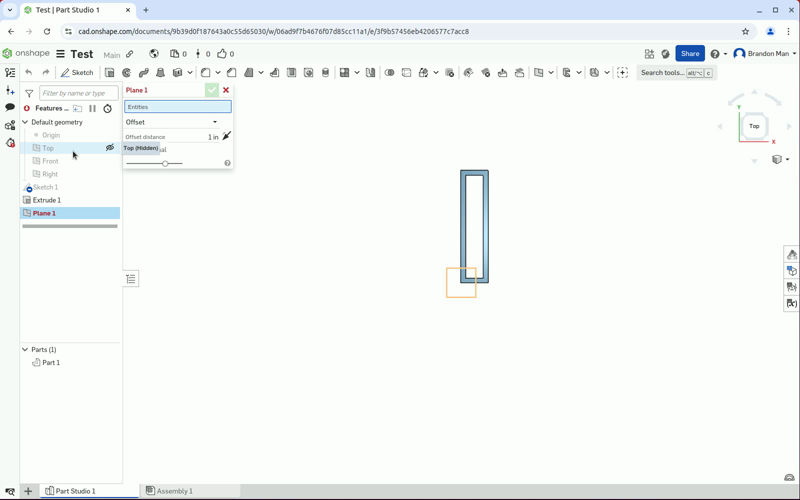
click(73, 150)
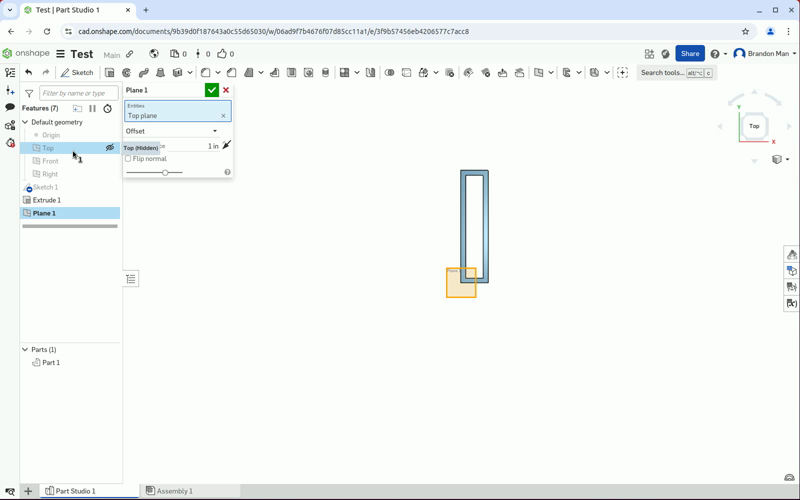
key(tab, 2)
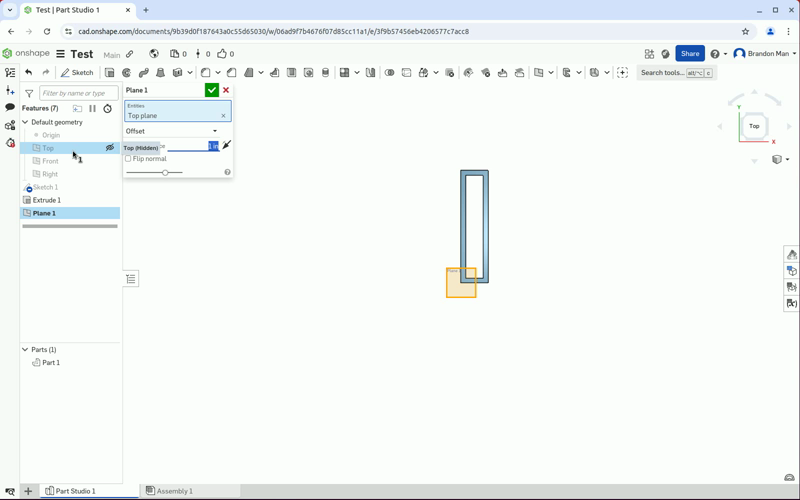
text(0.493)
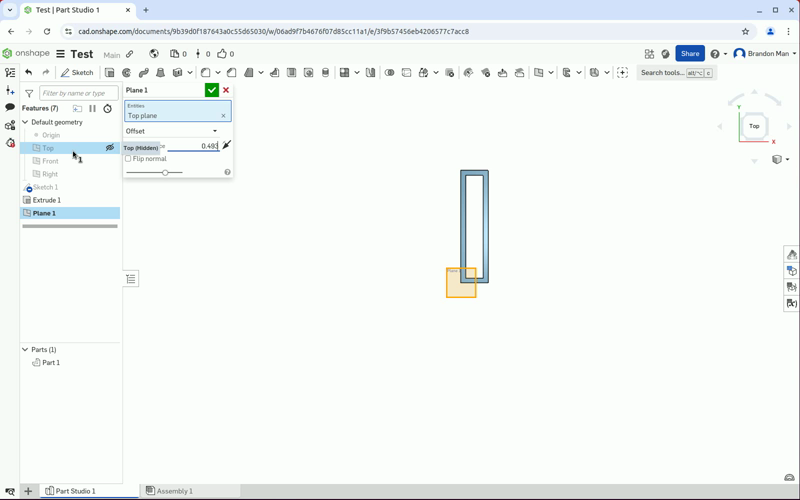
key(enter, 2)
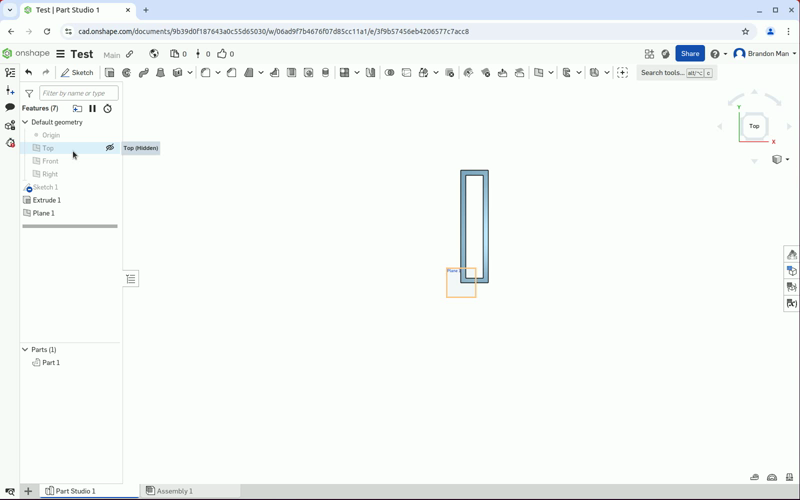
key(shift+s)
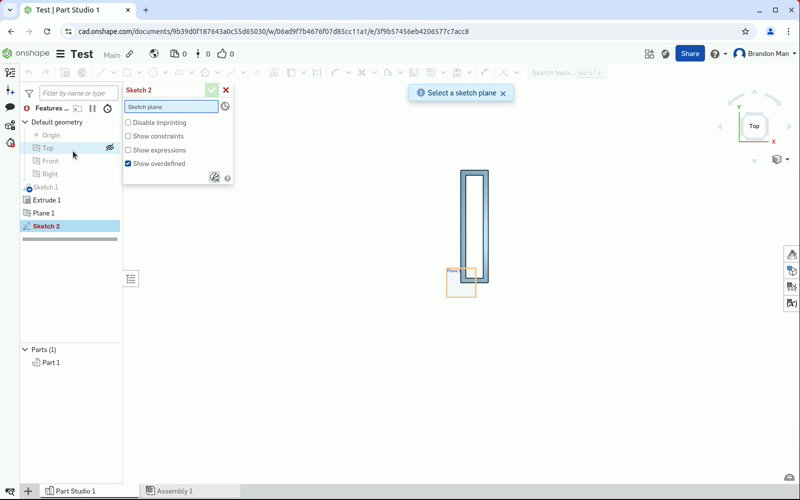
mouse_move(73, 215)
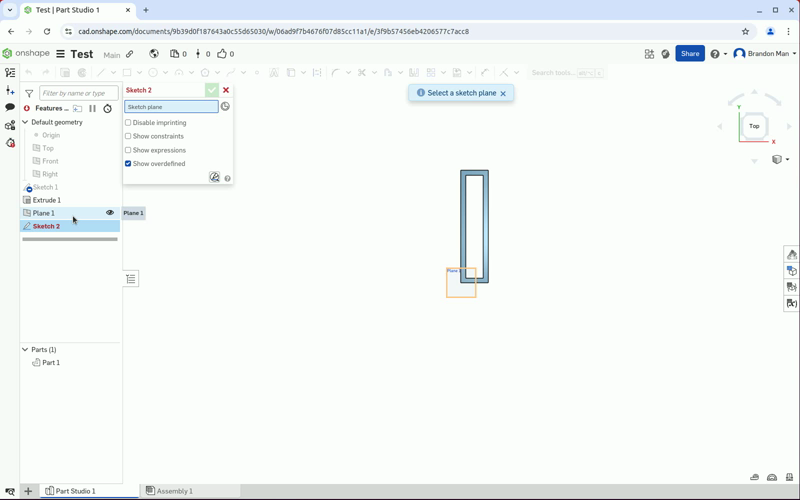
click(73, 215)
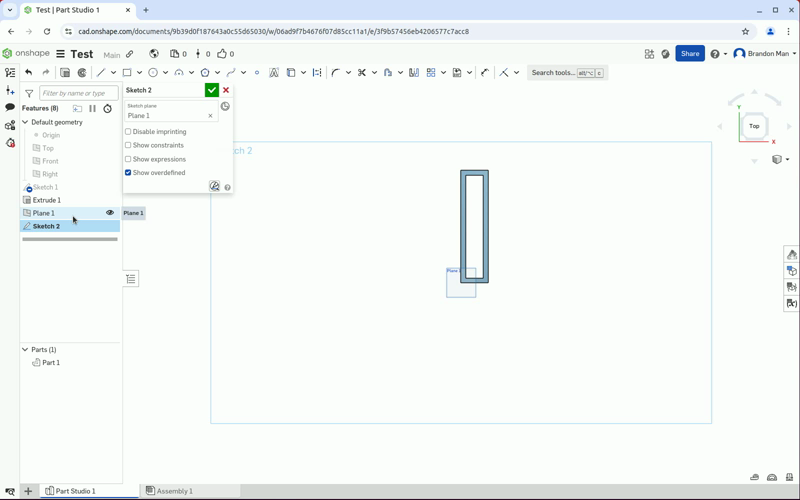
mouse_move(73, 352)
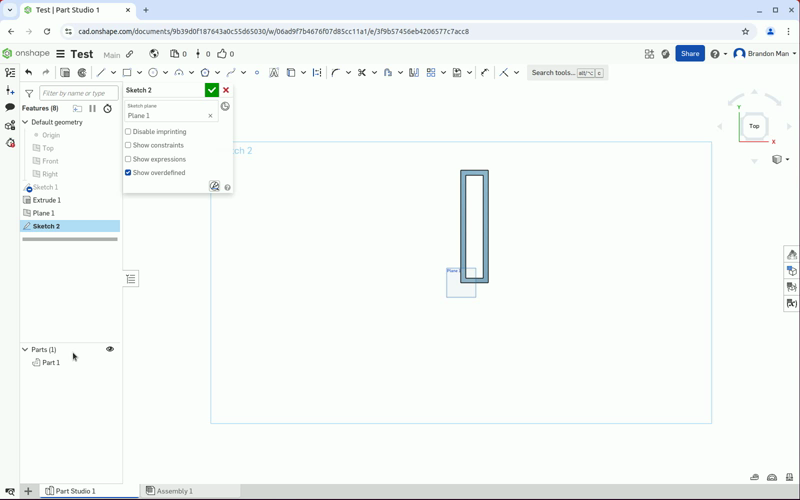
key(y)
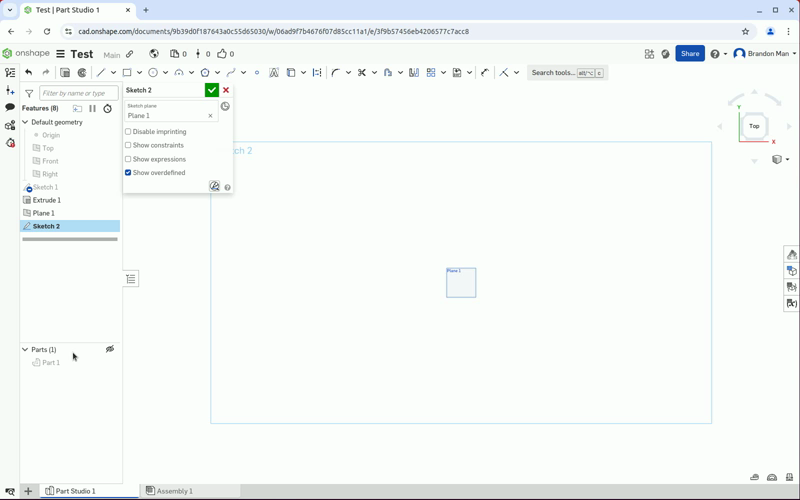
key(l)
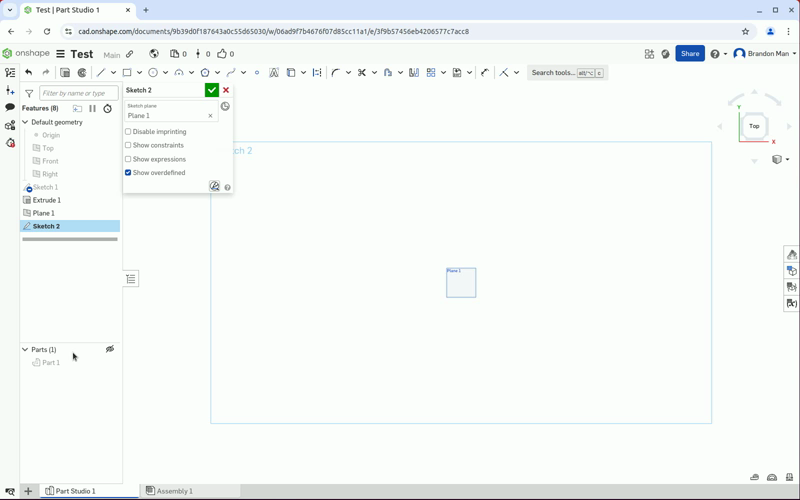
key_down(shift)
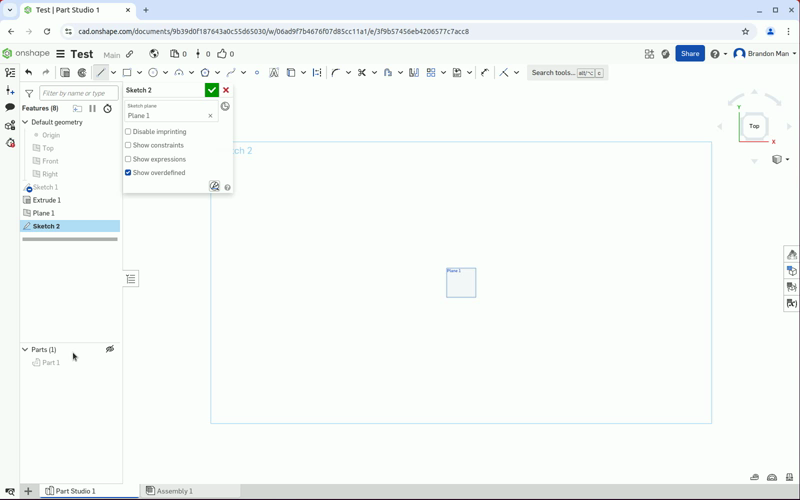
mouse_move(465, 278)
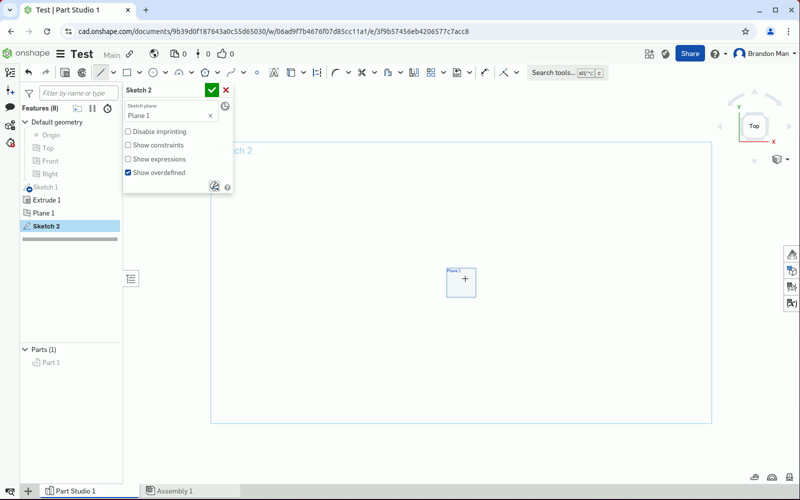
click(465, 278)
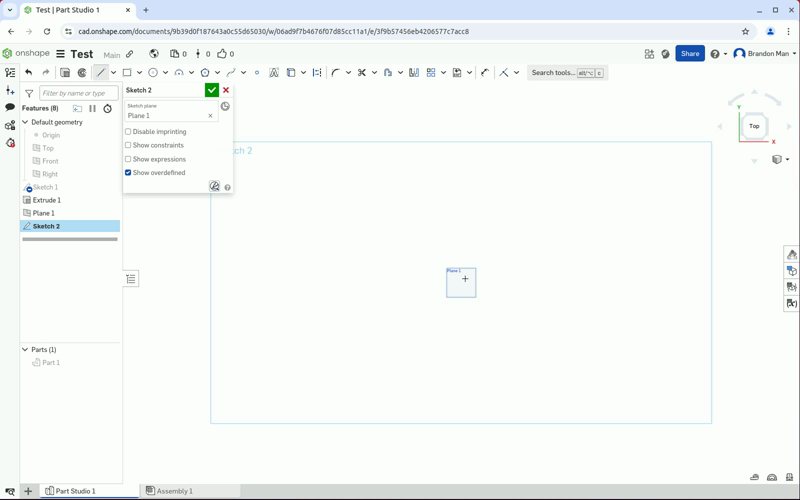
key_up(shift)
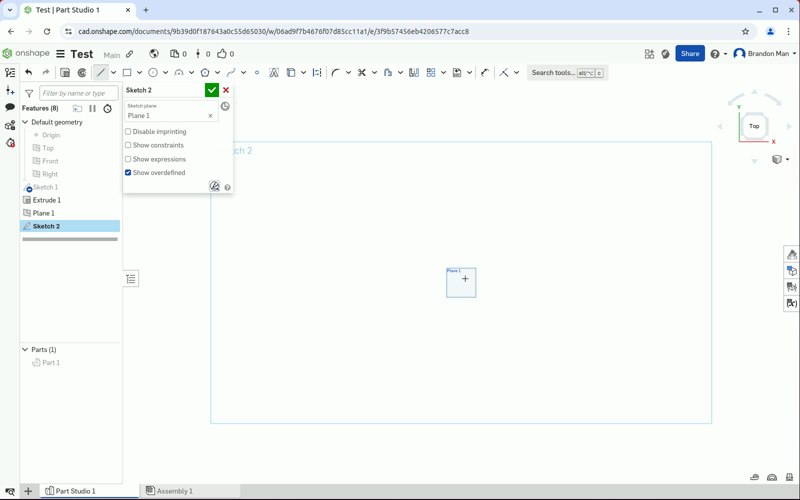
key_down(shift)
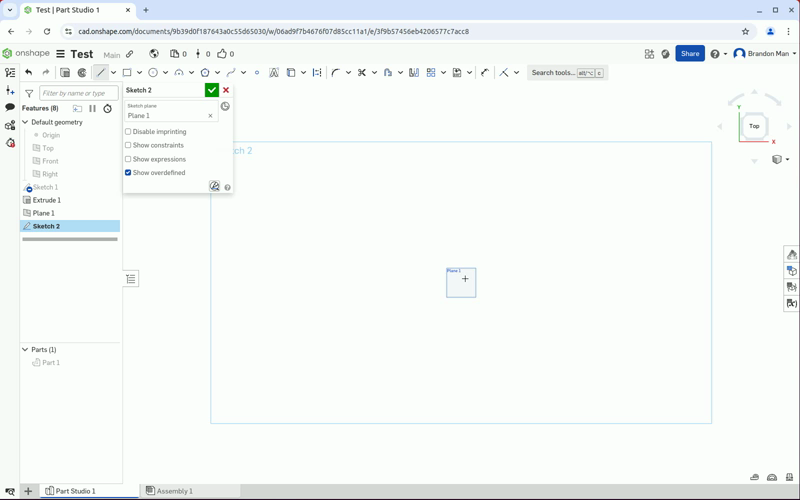
mouse_move(495, 278)
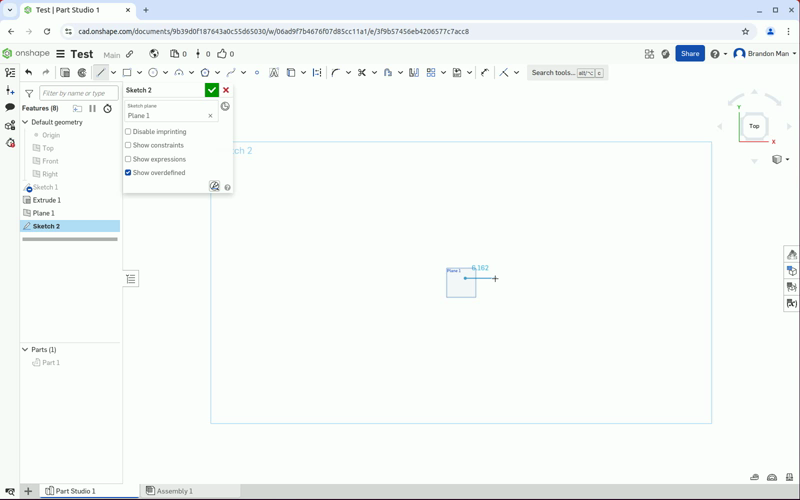
mouse_move(482, 278)
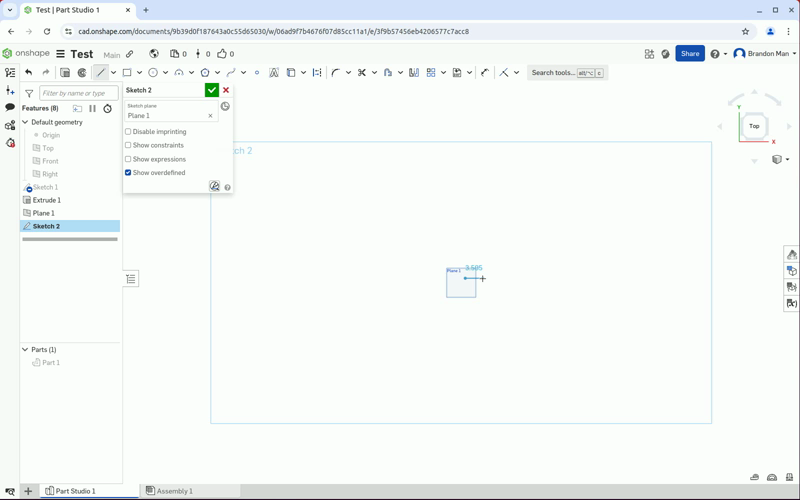
click(482, 278)
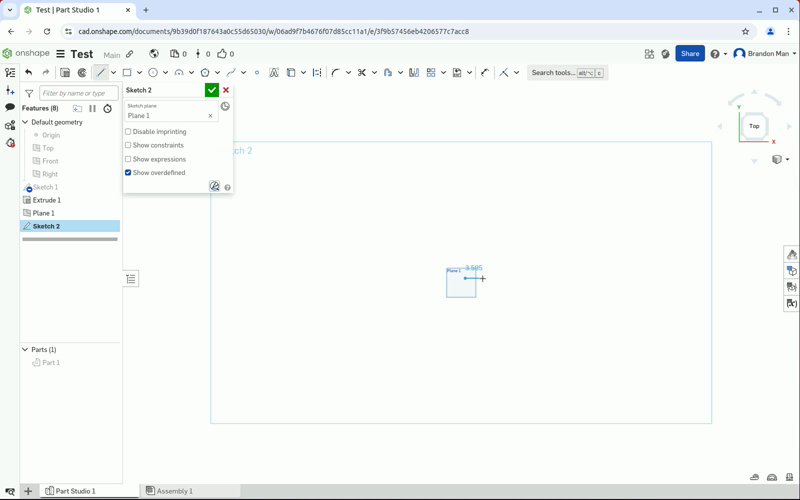
key_up(shift)
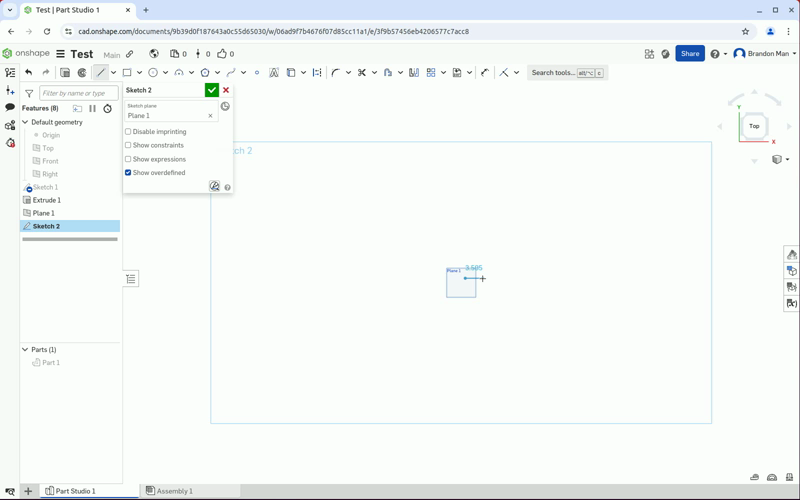
key_down(shift)
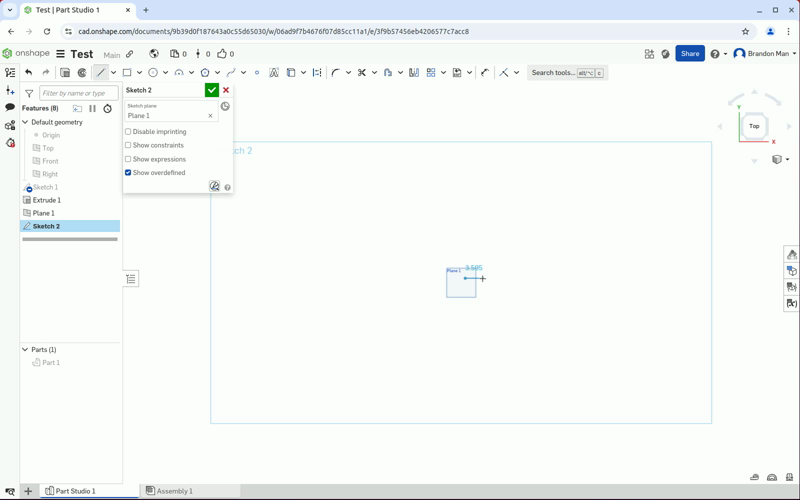
mouse_move(482, 176)
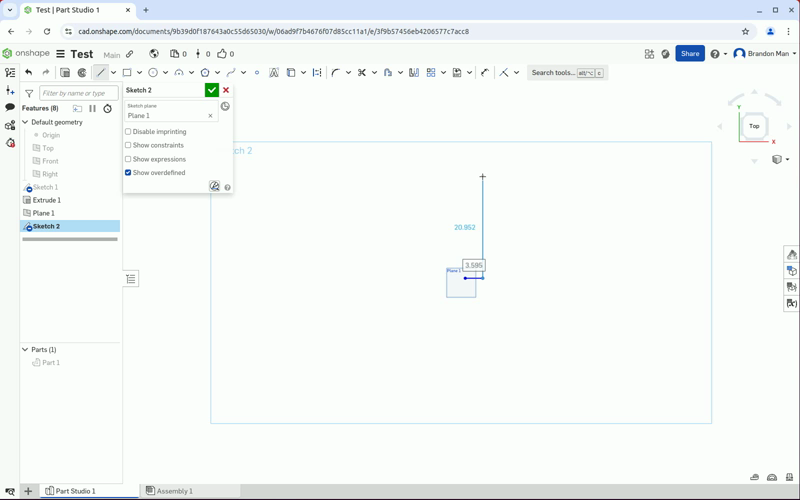
click(482, 176)
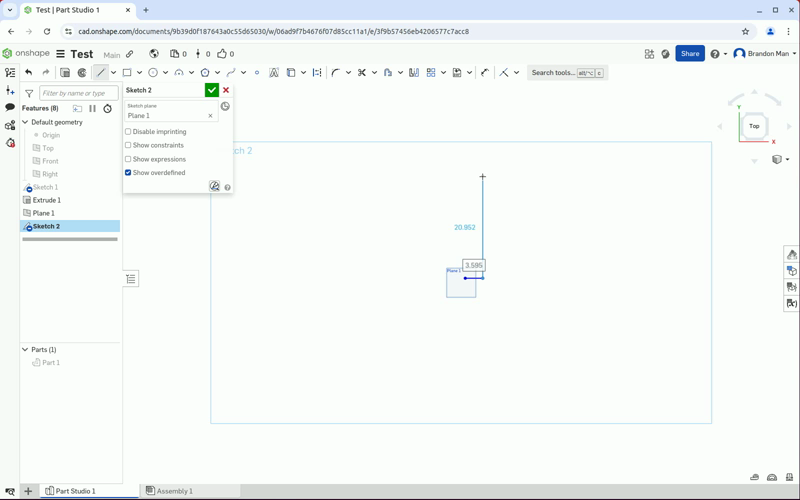
key_up(shift)
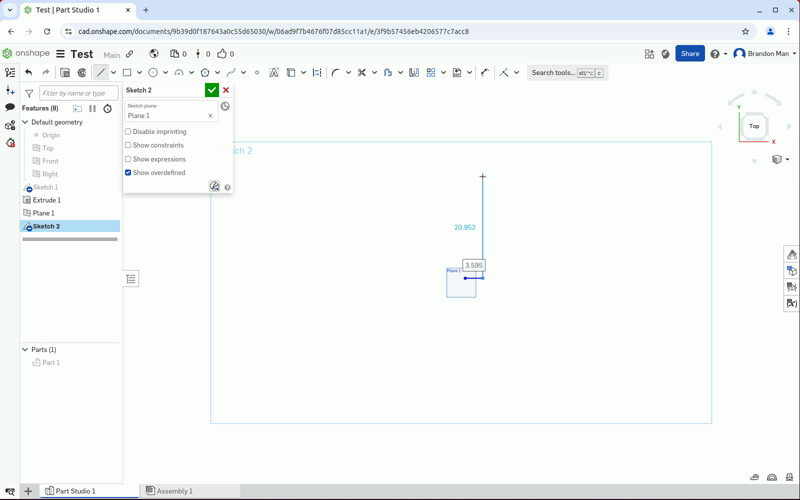
key_down(shift)
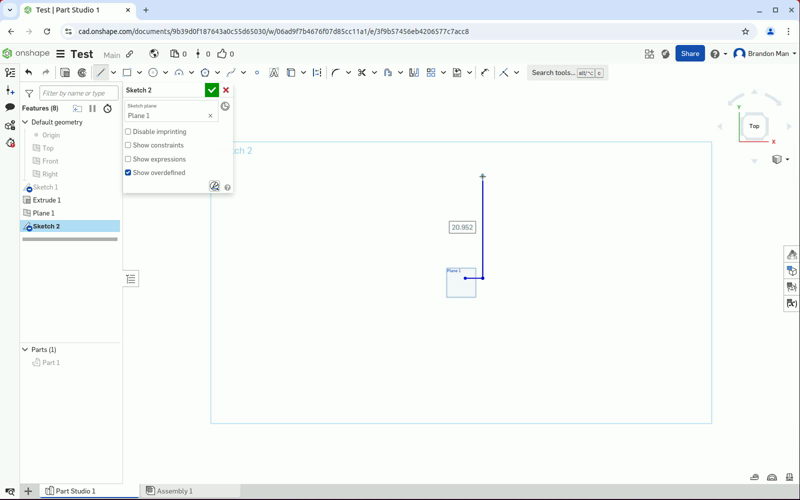
mouse_move(512, 176)
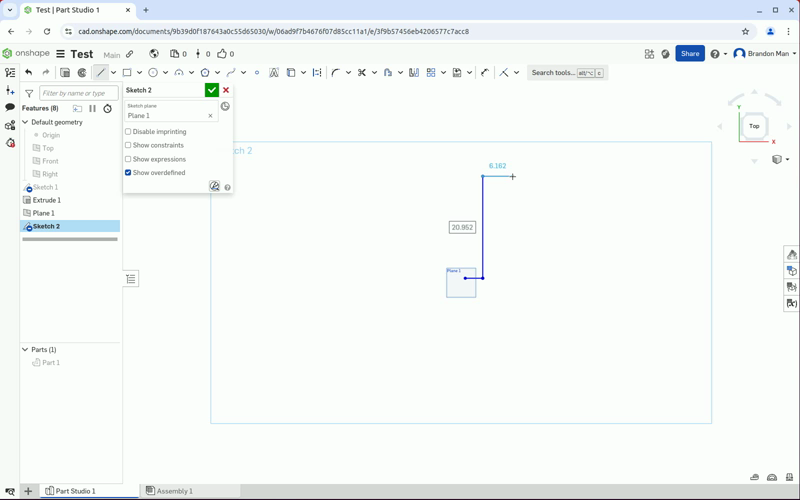
mouse_move(465, 176)
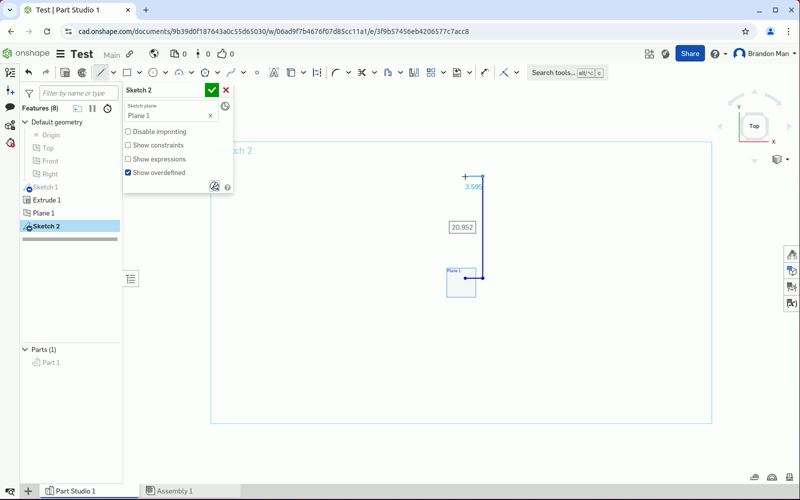
click(465, 176)
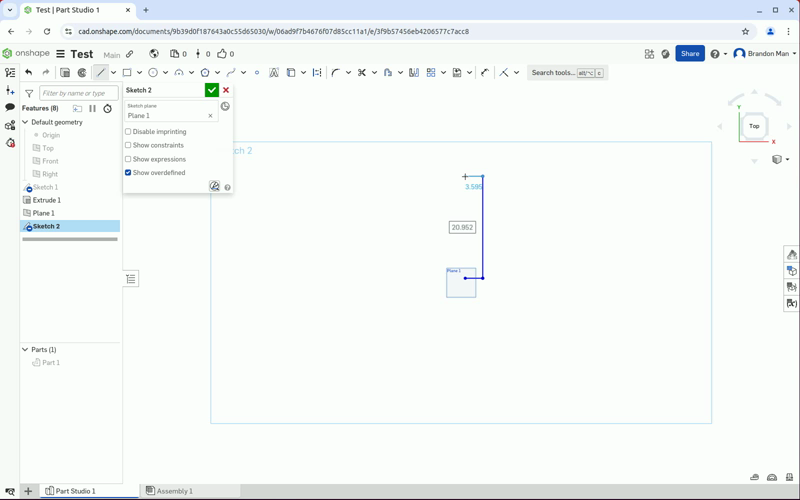
key_up(shift)
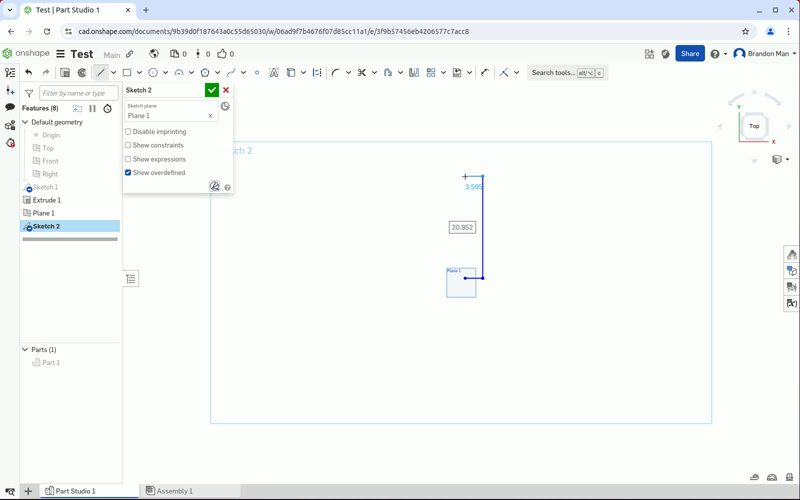
key_down(shift)
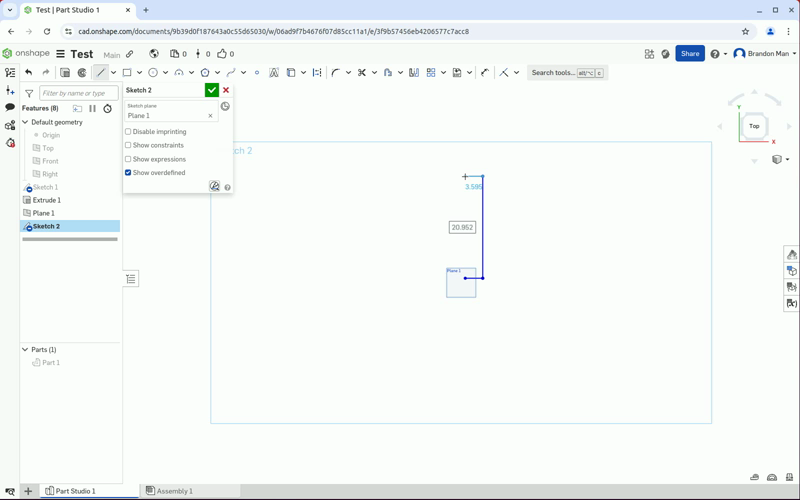
mouse_move(465, 278)
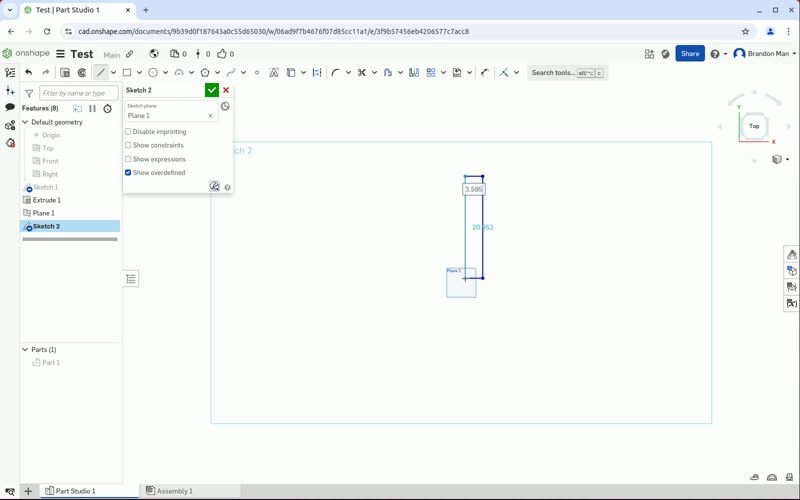
key_up(shift)
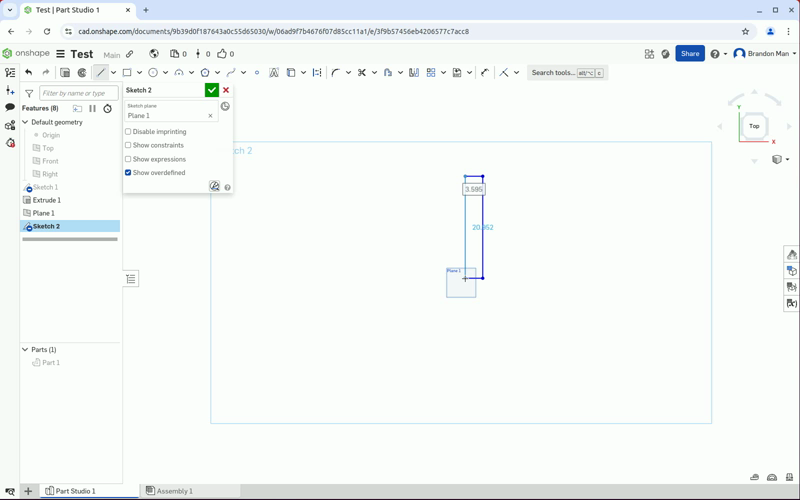
click(465, 278)
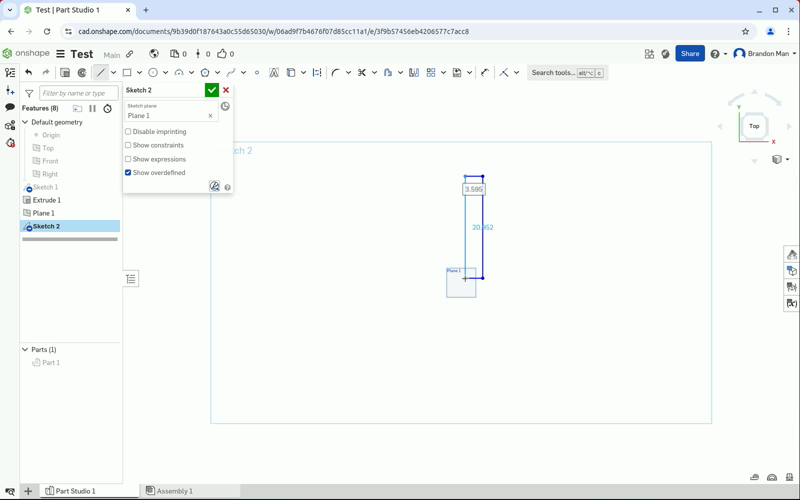
key(esc)
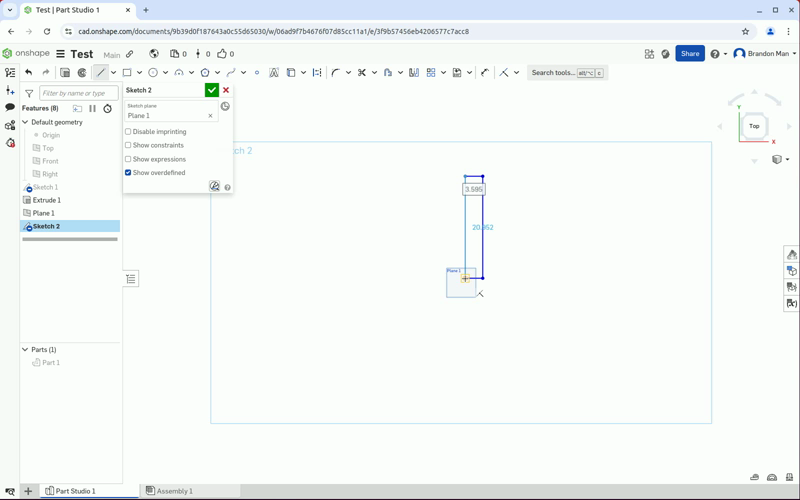
mouse_move(470, 182)
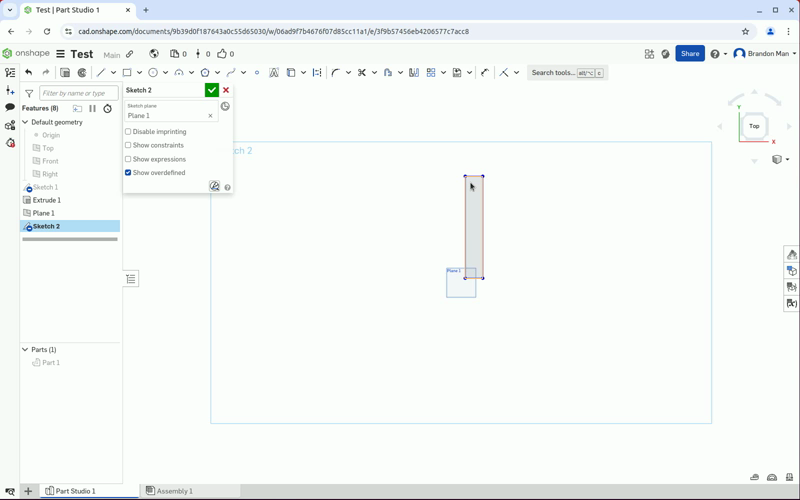
scroll(6)
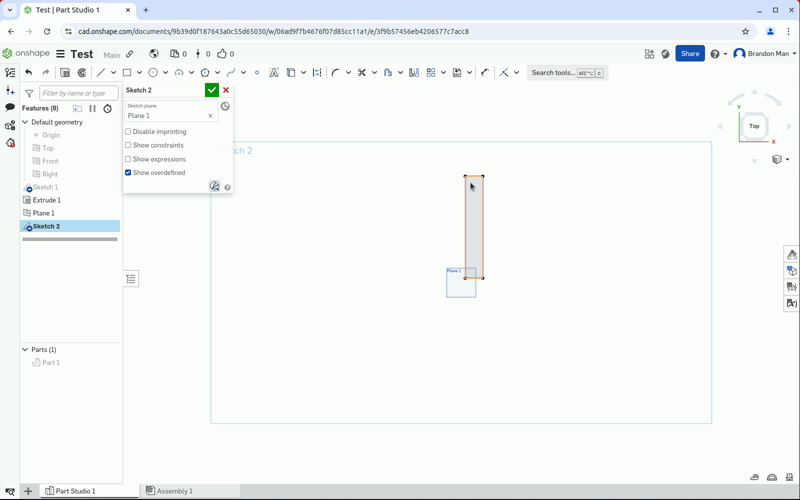
scroll(6)
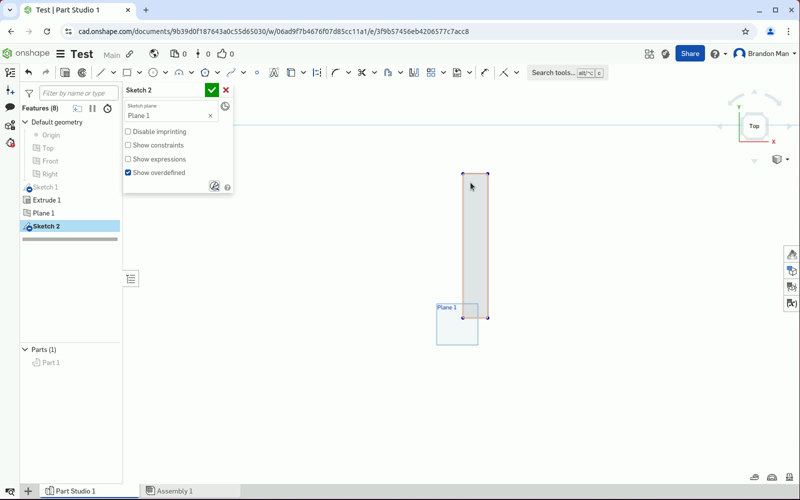
scroll(6)
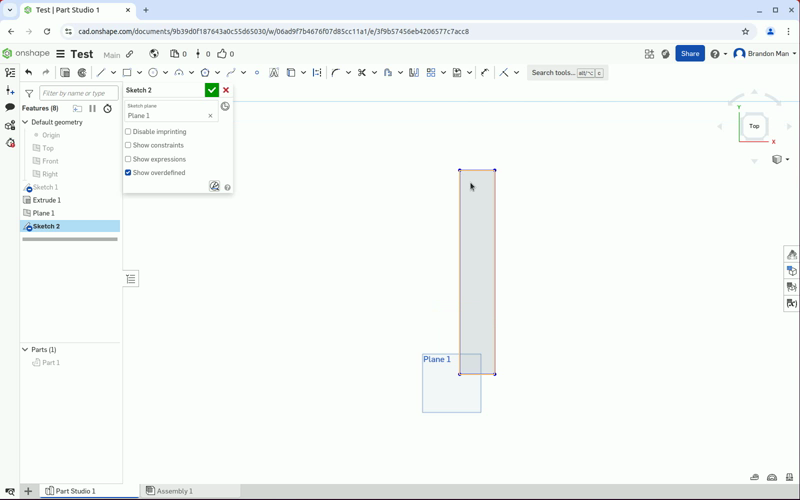
scroll(6)
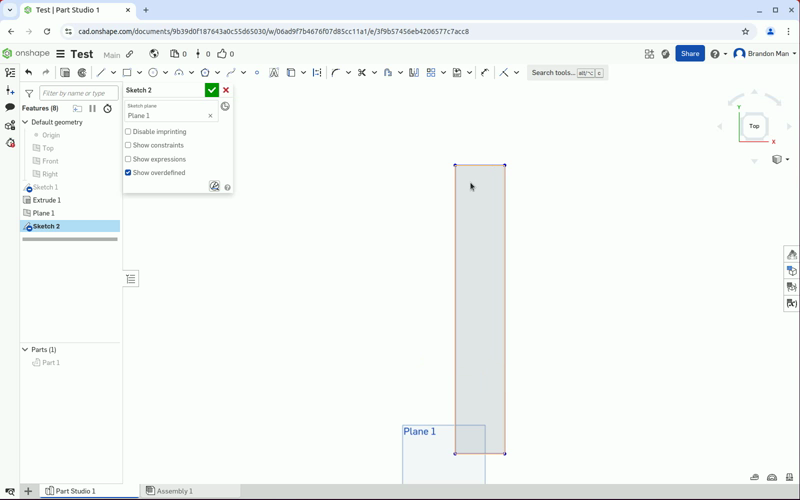
scroll(6)
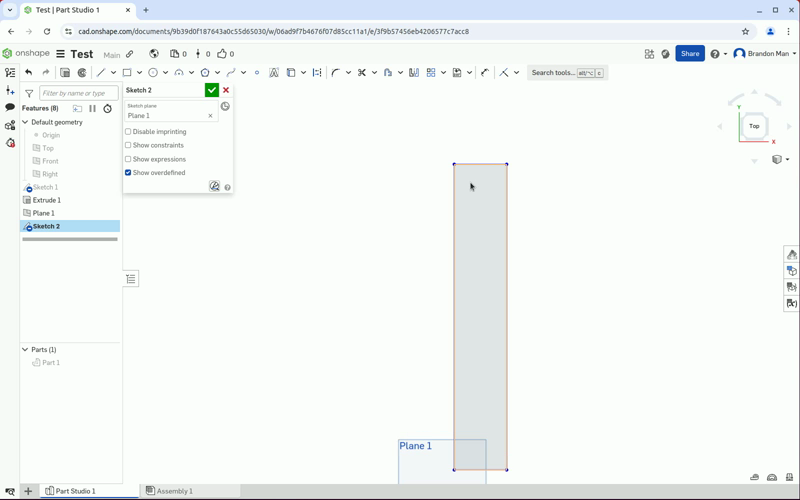
scroll(6)
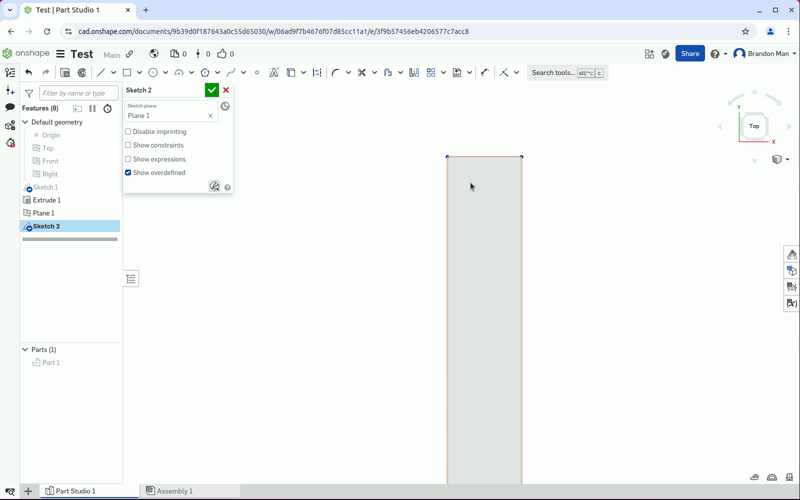
scroll(6)
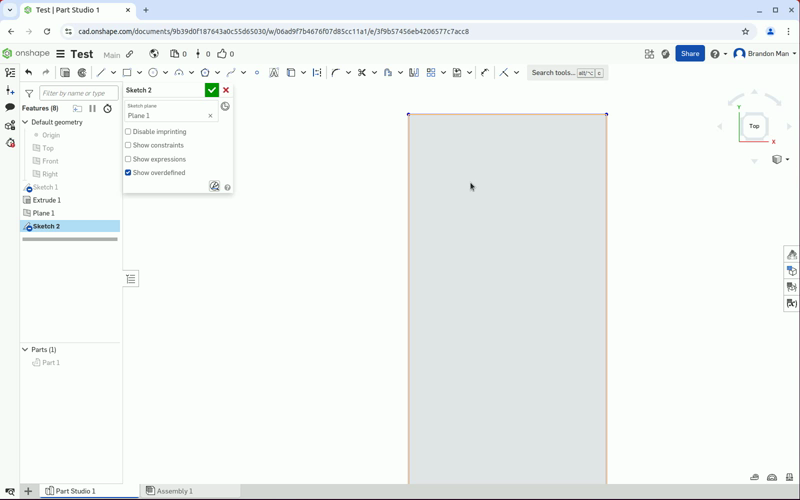
click(470, 182)
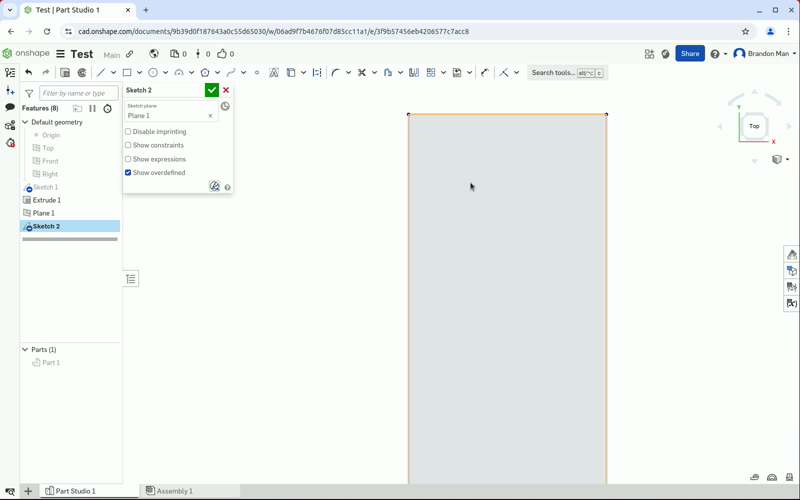
scroll(-6)
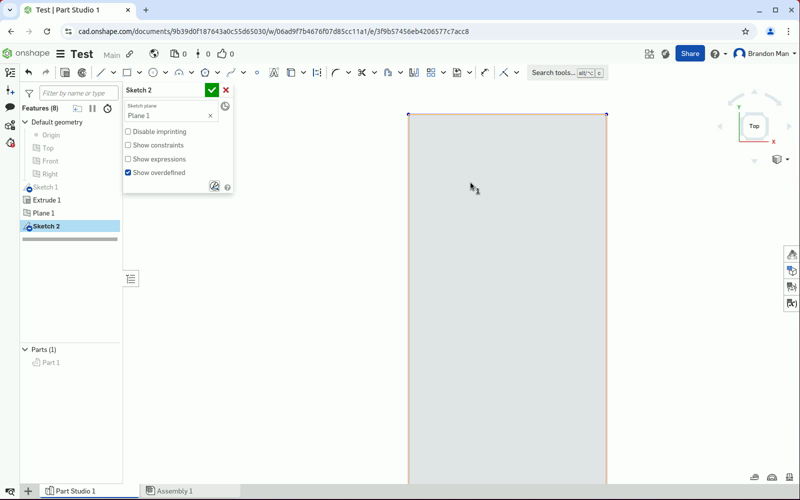
scroll(-6)
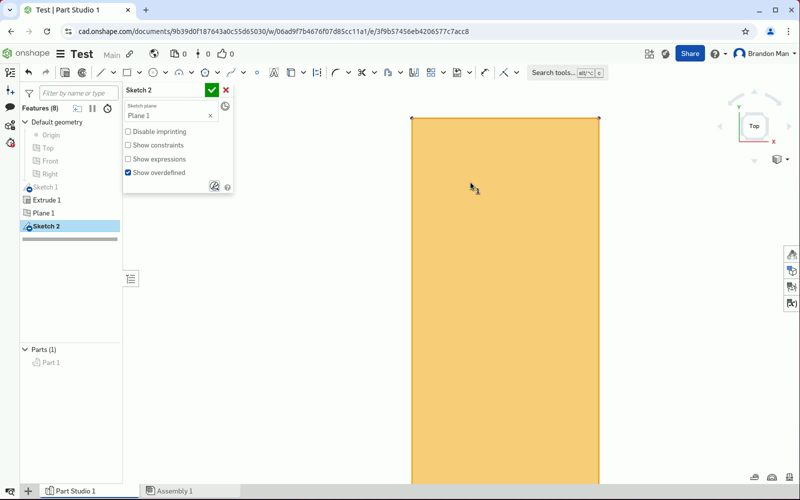
scroll(-6)
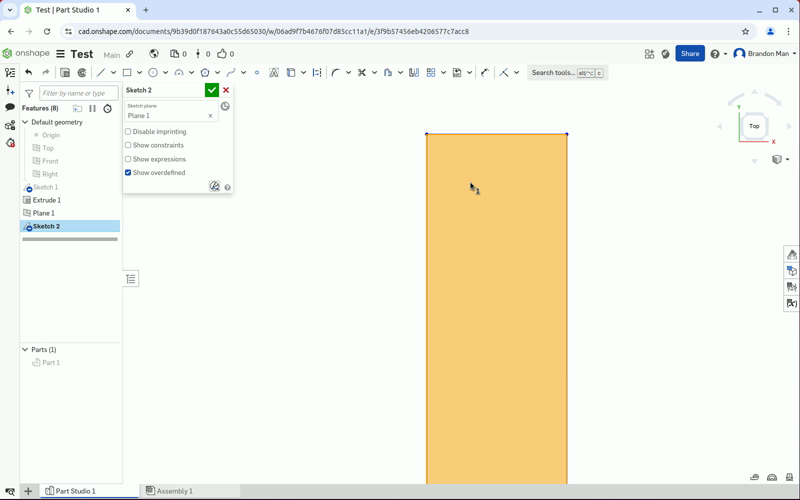
scroll(-6)
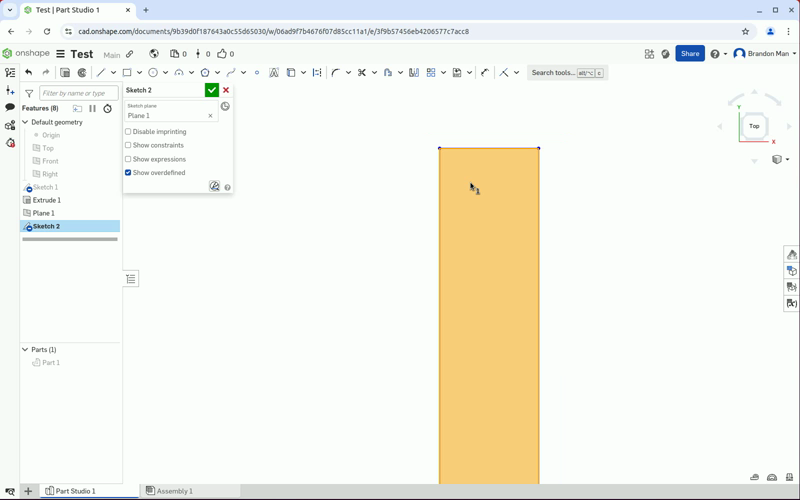
scroll(-6)
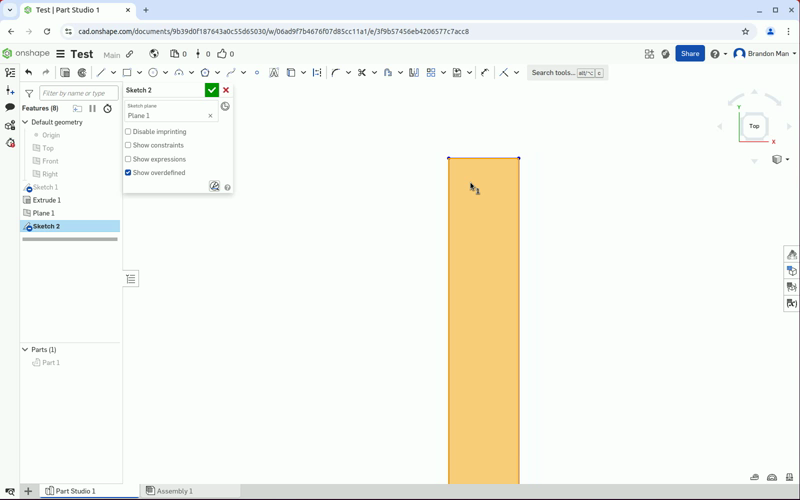
scroll(-6)
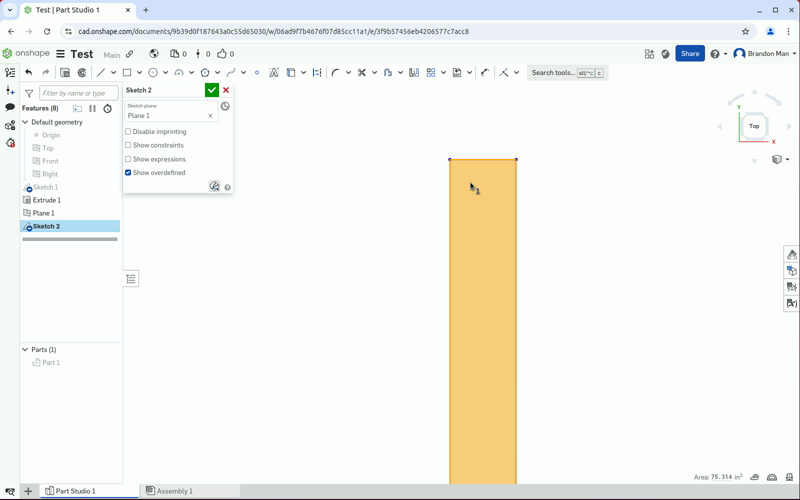
scroll(-6)
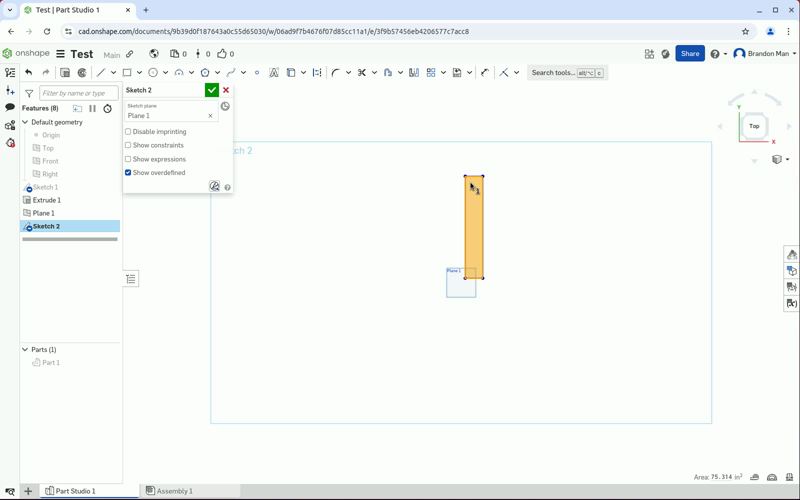
mouse_move(73, 352)
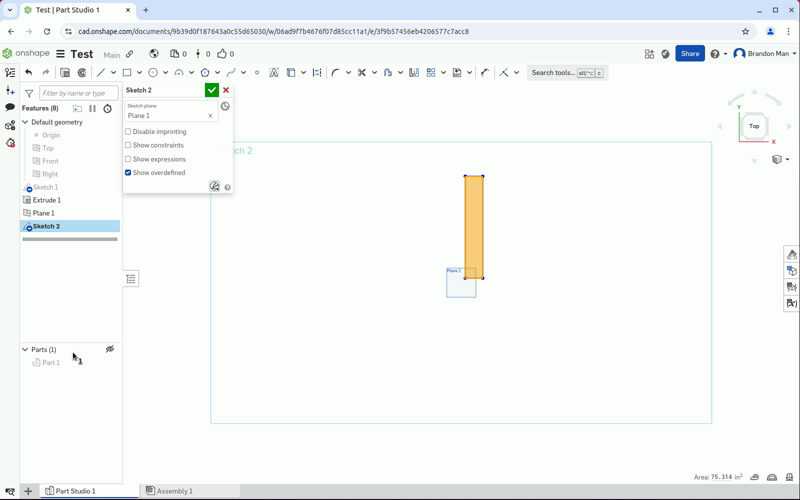
key(shift+y)
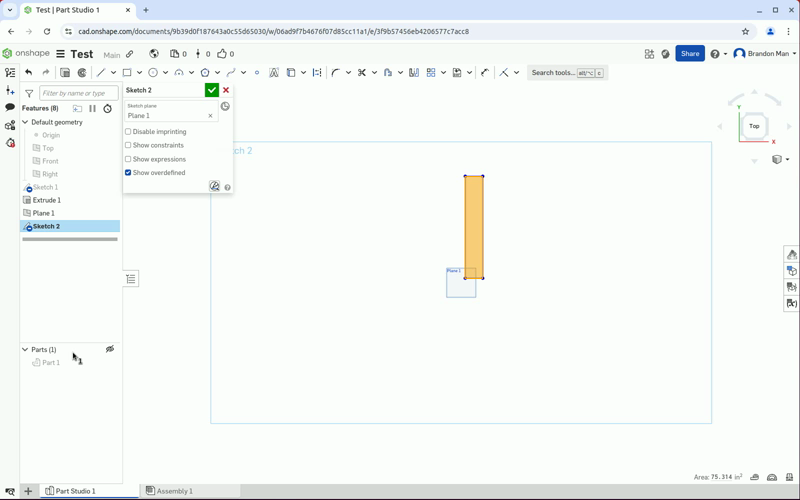
key(shift+e)
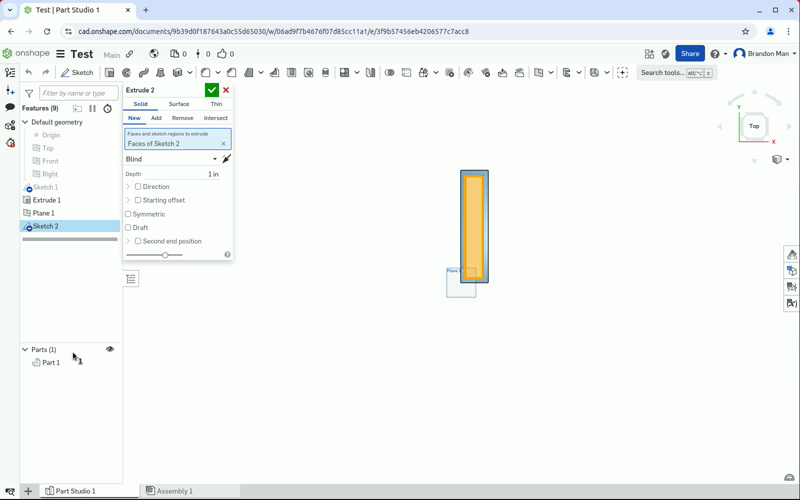
mouse_move(143, 106)
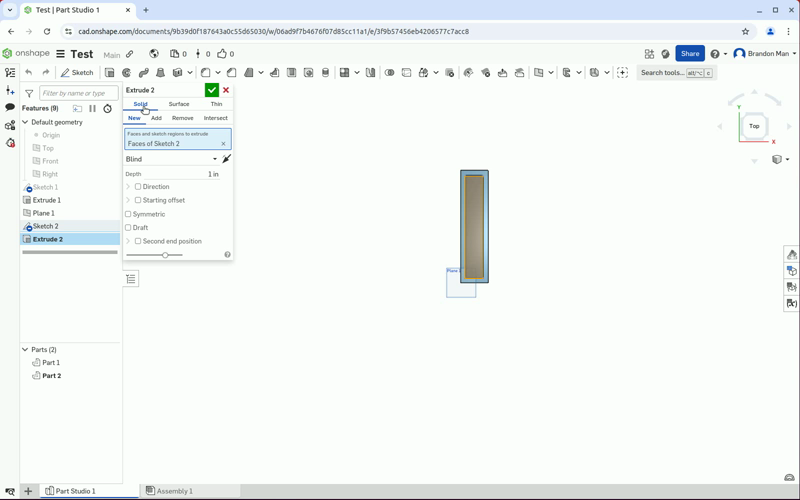
click(143, 106)
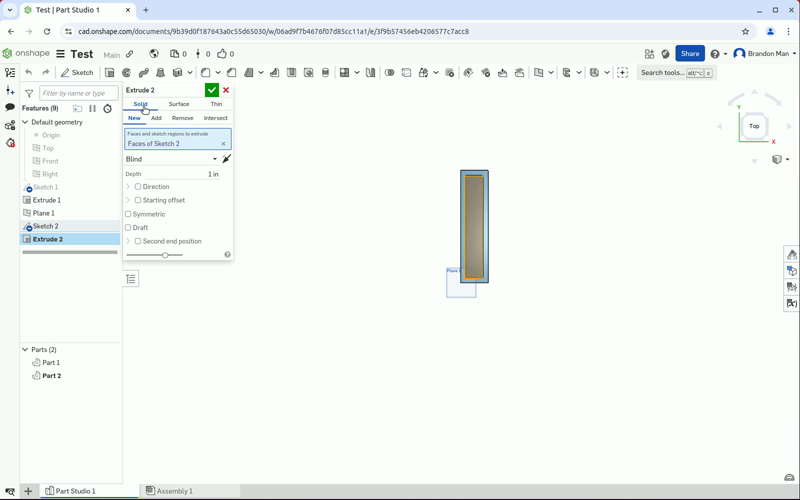
mouse_move(186, 120)
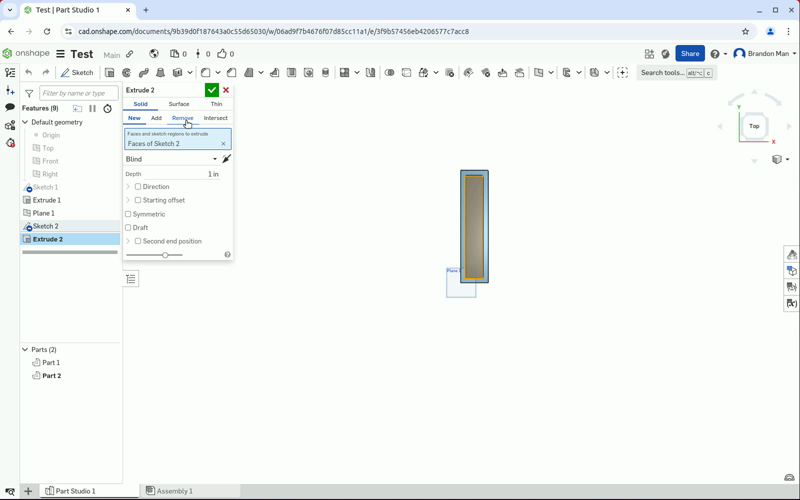
click(186, 120)
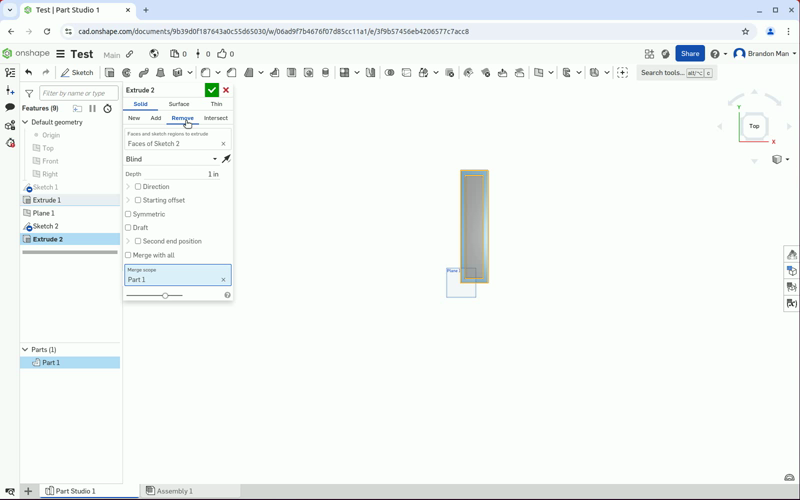
key(tab, 4)
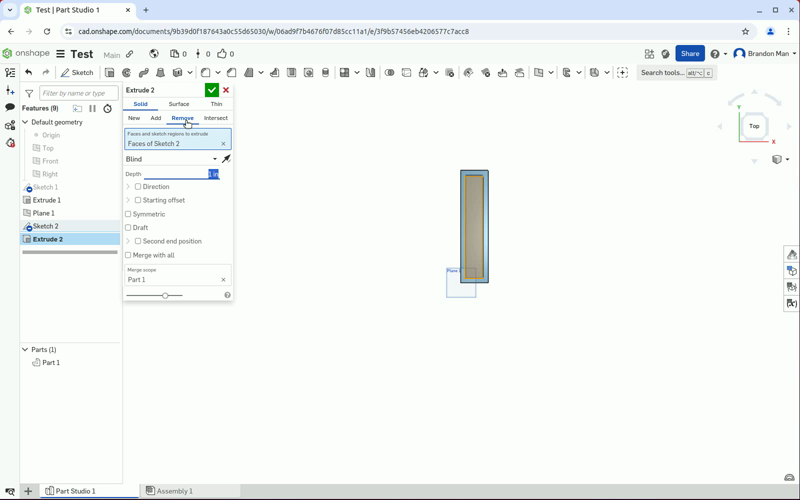
text(0.241)
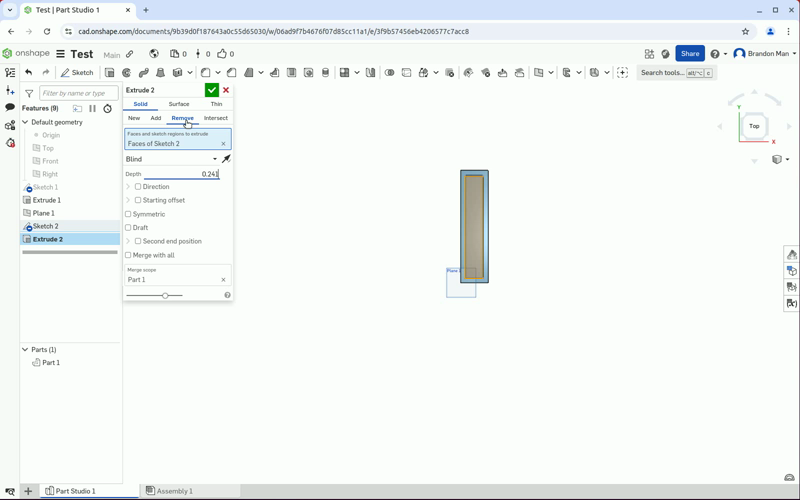
key(tab, 6)
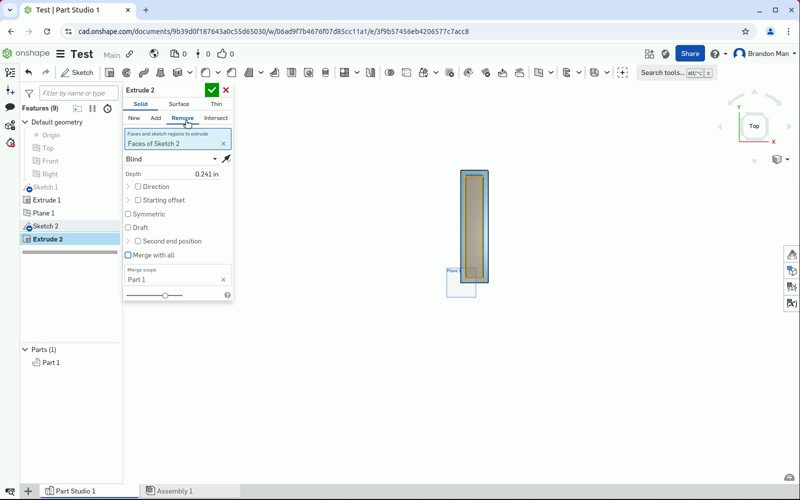
key(space)
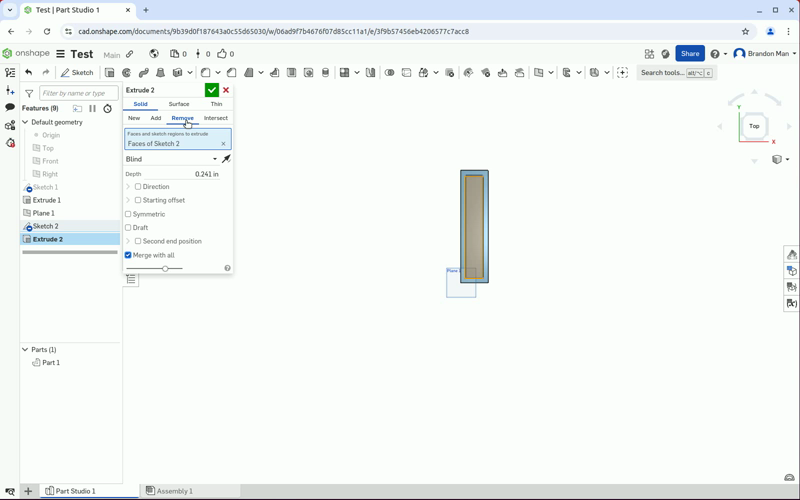
key(enter)
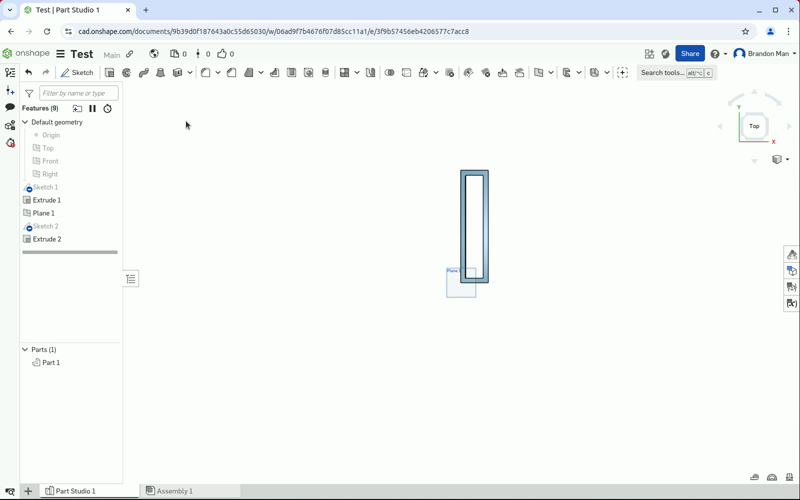
key(shift+h)
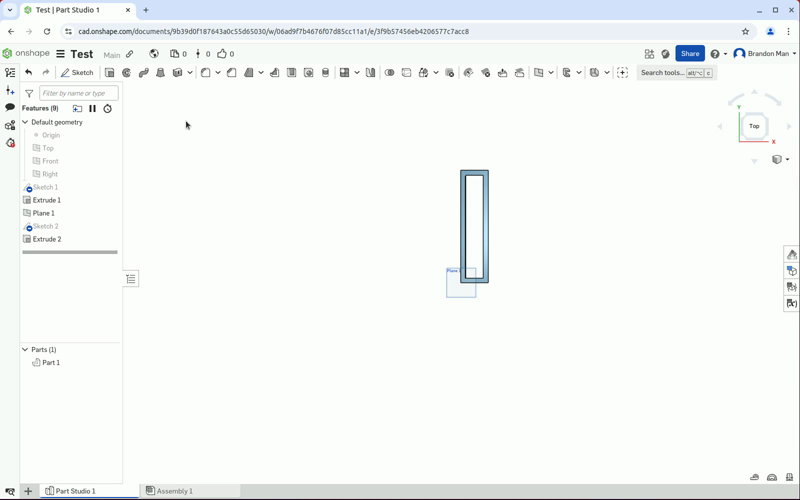
key(shift+h)
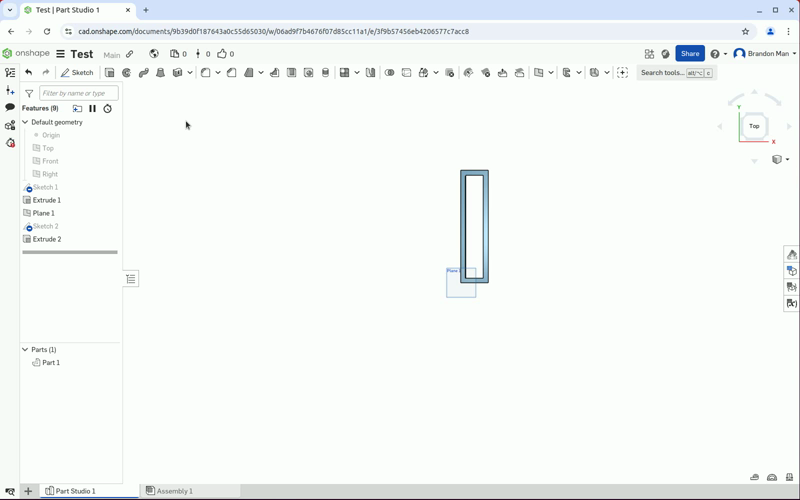
mouse_move(73, 189)
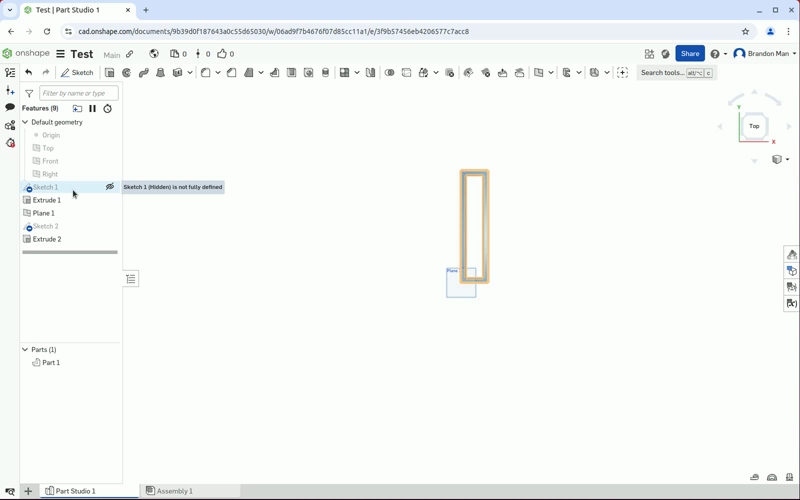
click(73, 189)
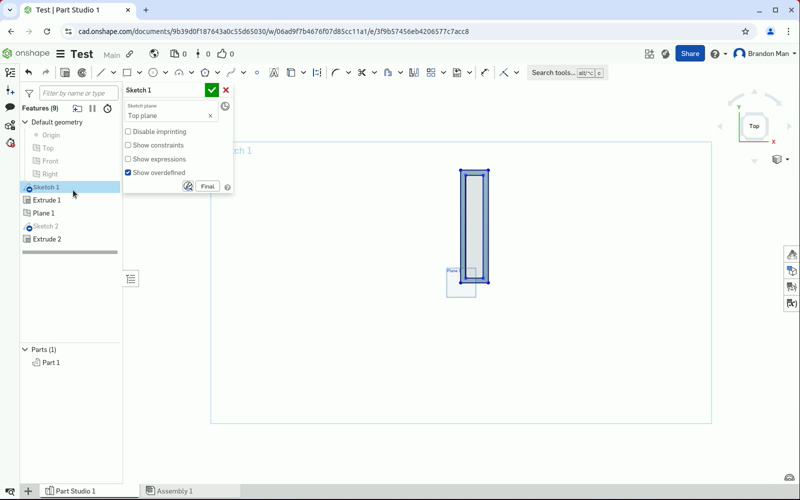
mouse_move(229, 92)
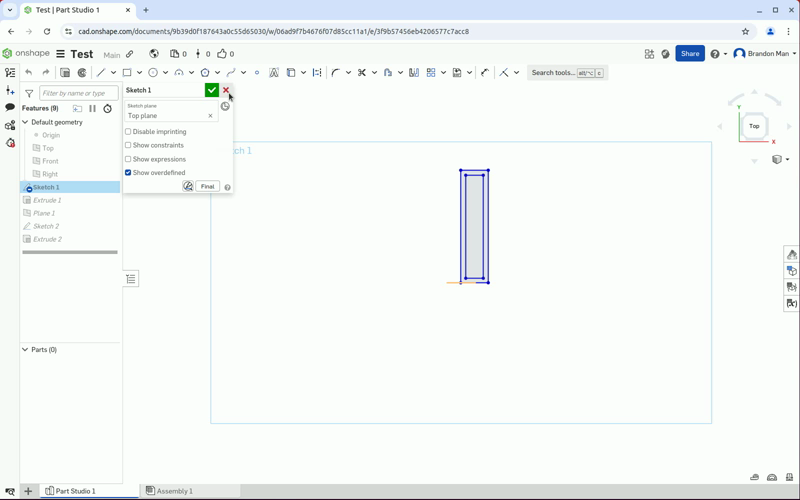
click(229, 92)
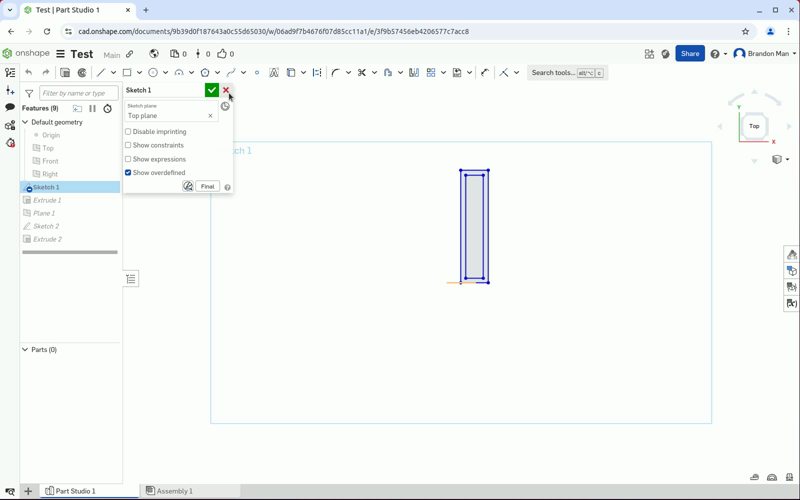
key(shift+s)
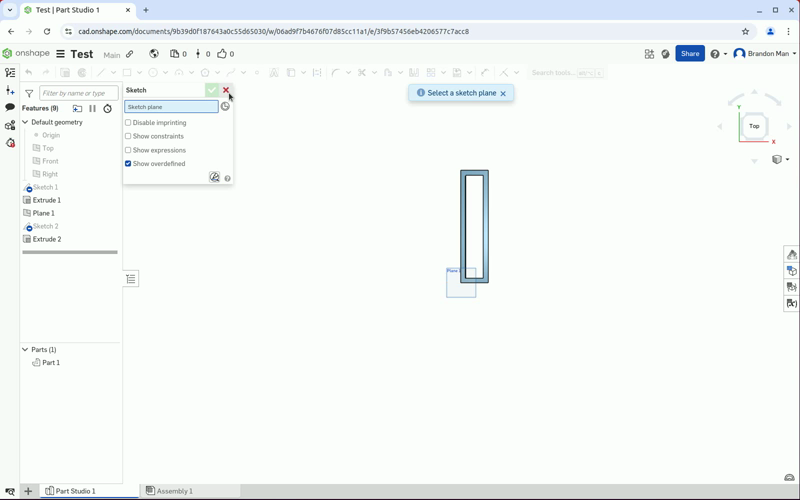
mouse_move(73, 215)
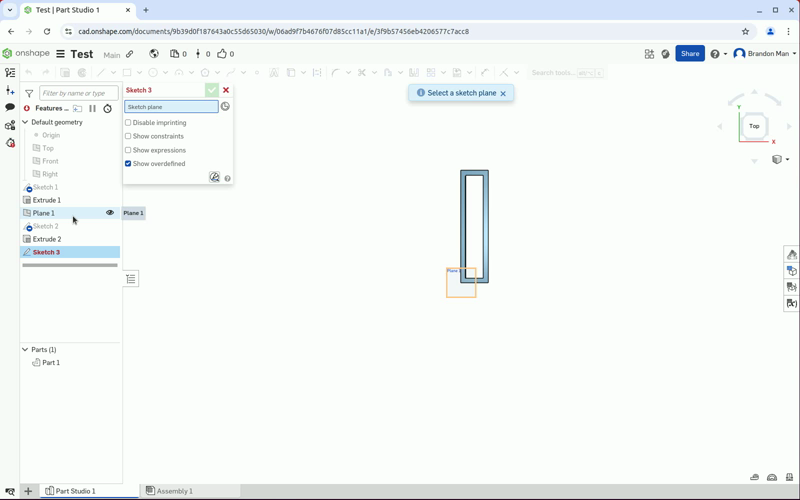
click(73, 215)
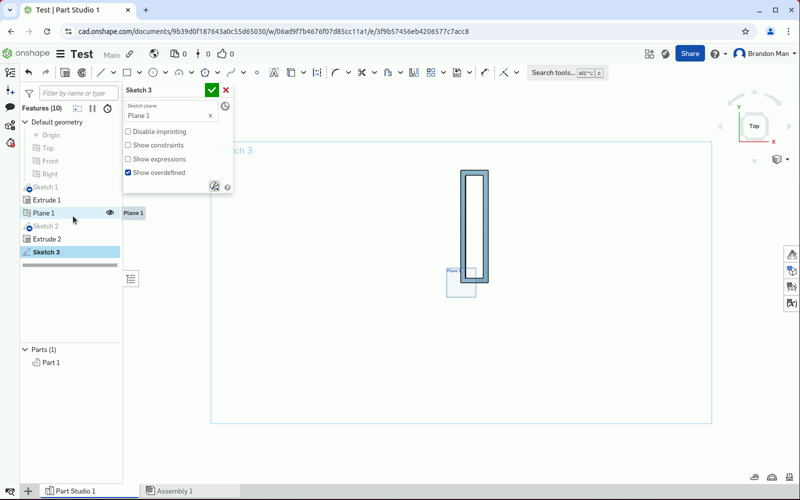
mouse_move(73, 352)
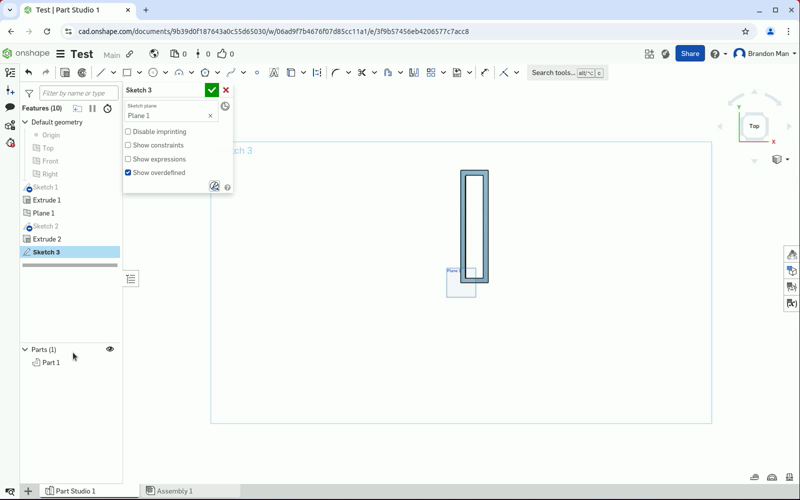
key(y)
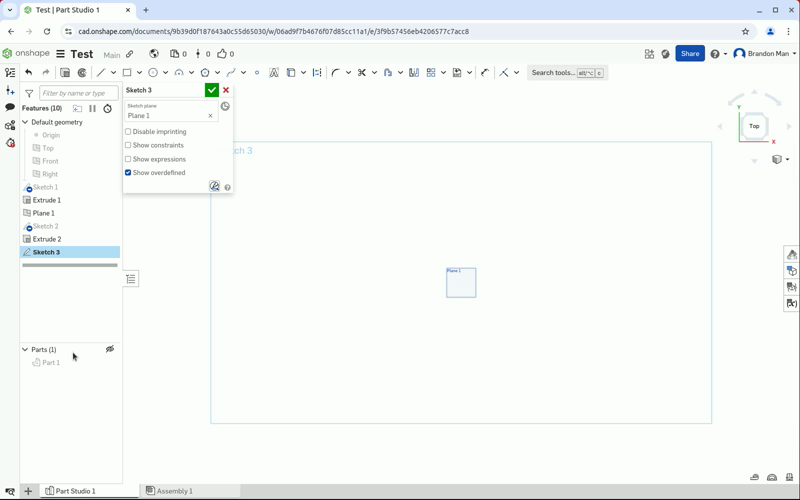
key(l)
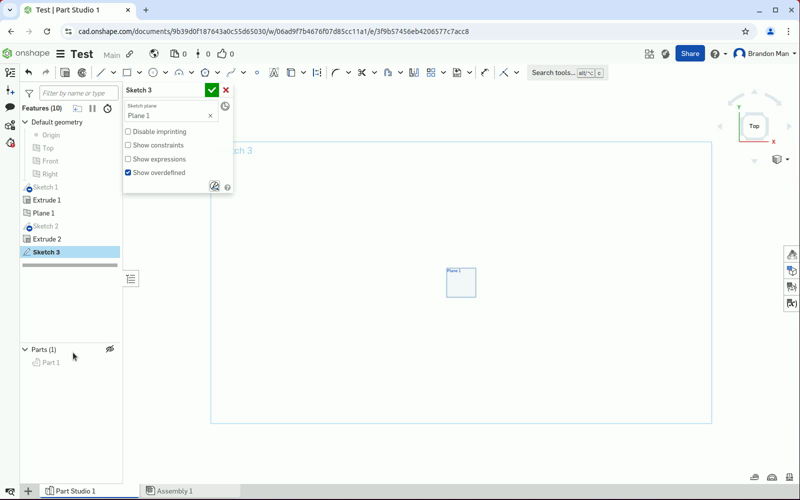
key_down(shift)
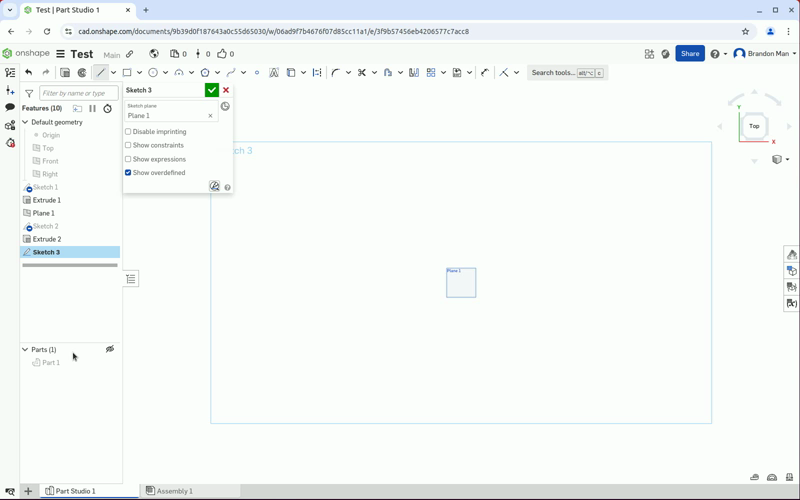
mouse_move(463, 280)
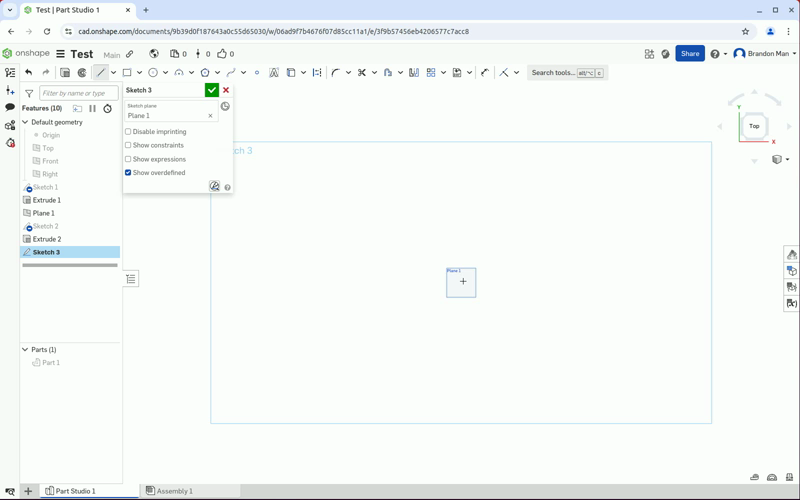
click(463, 280)
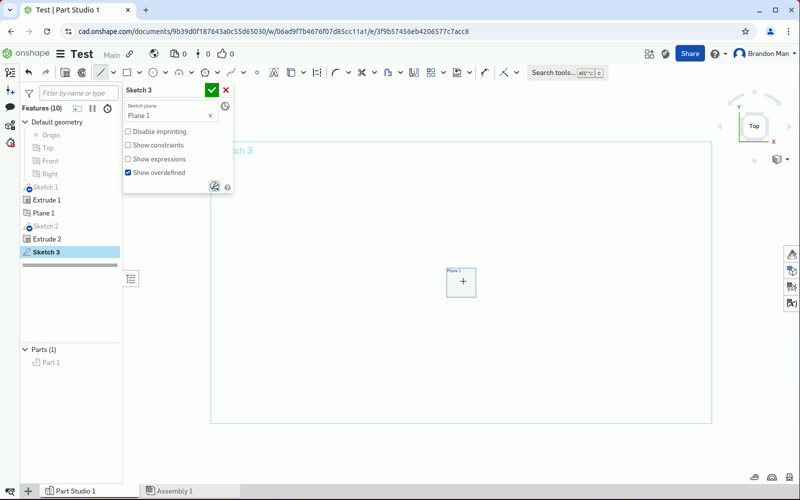
key_up(shift)
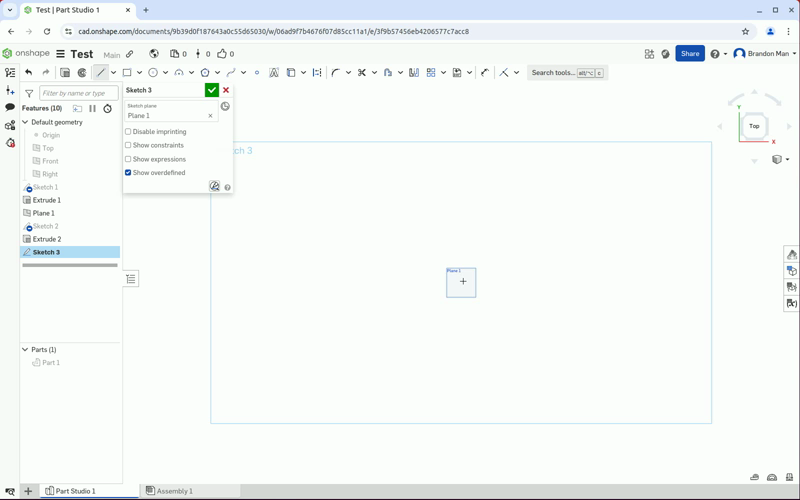
key_down(shift)
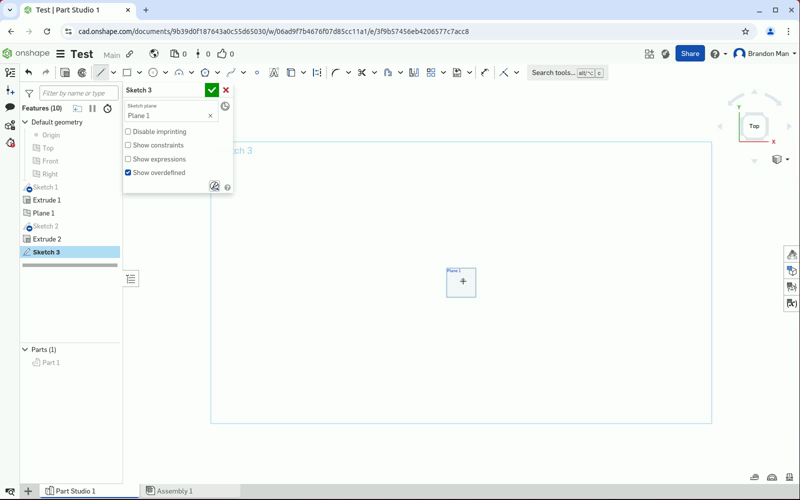
mouse_move(493, 280)
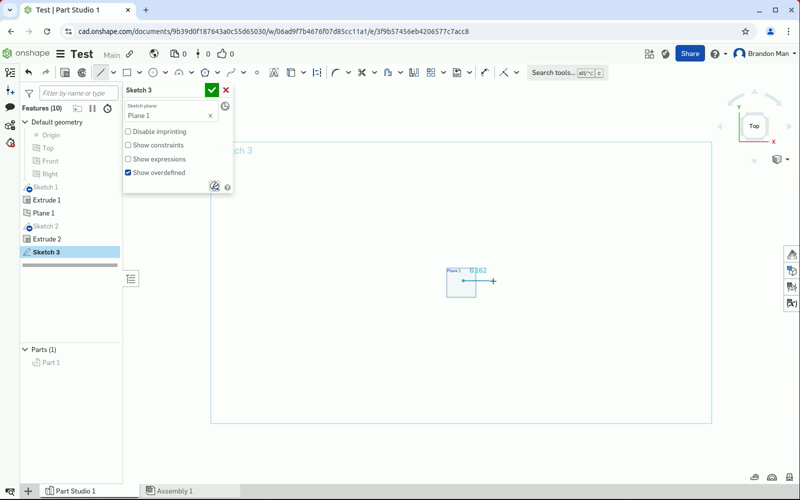
mouse_move(486, 280)
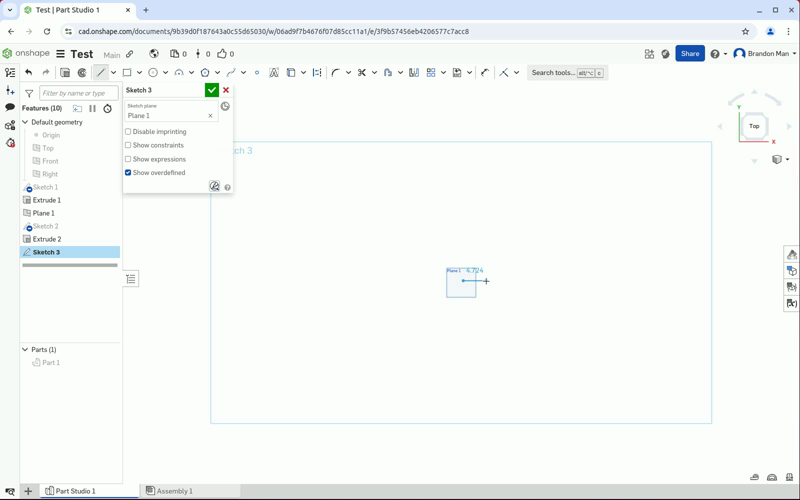
click(486, 280)
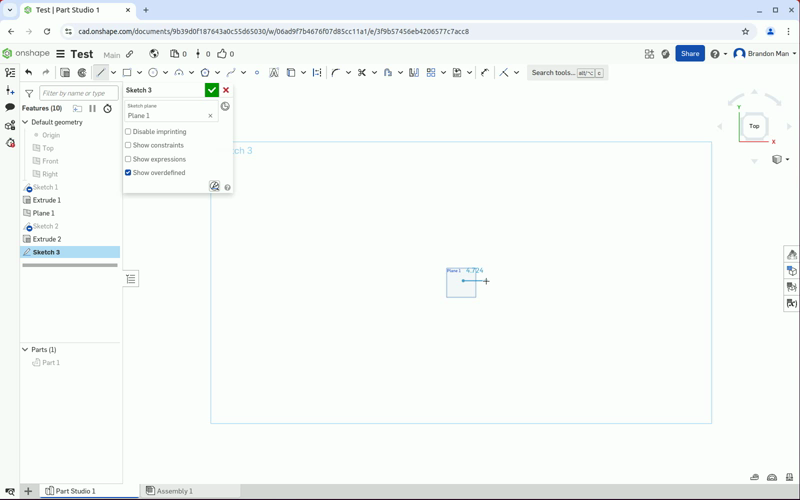
key_up(shift)
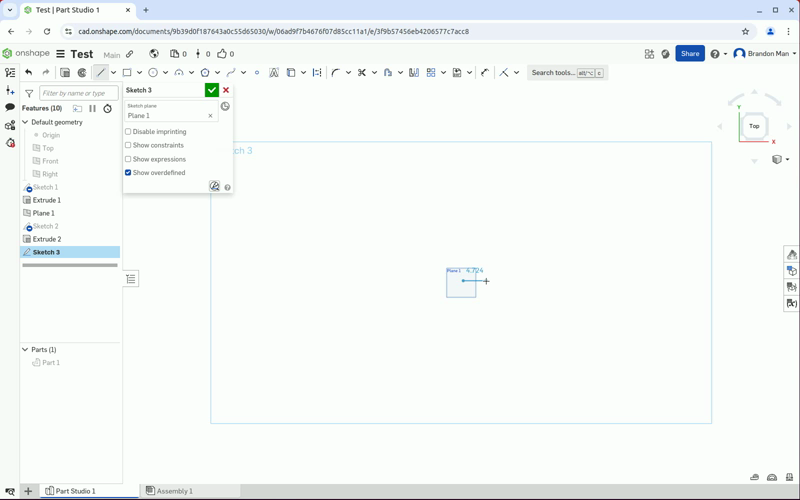
key_down(shift)
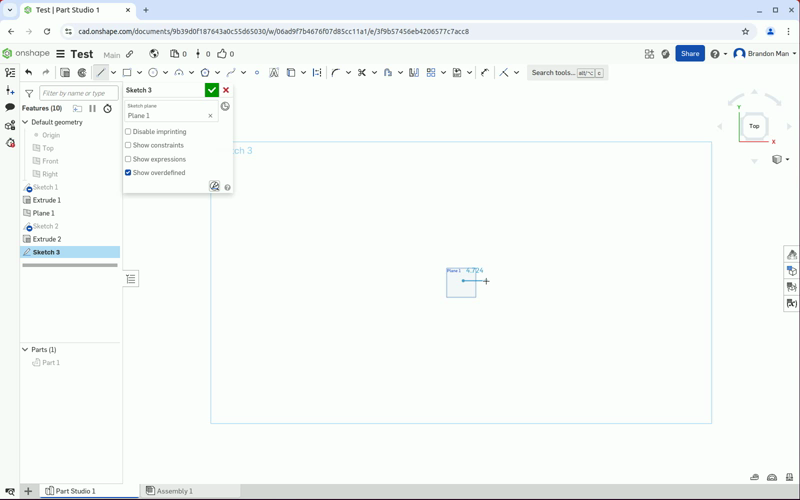
mouse_move(486, 171)
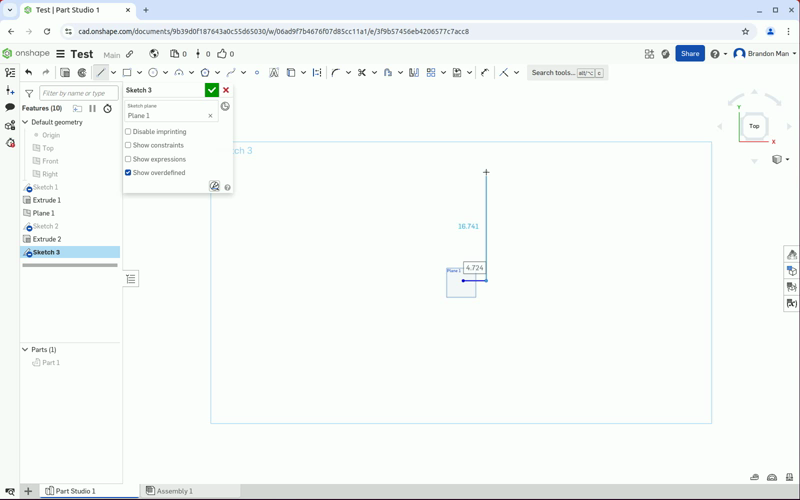
click(486, 171)
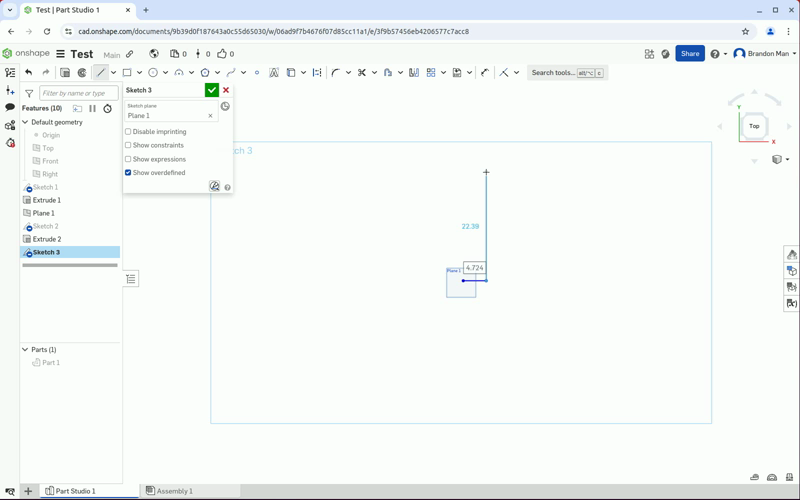
key_up(shift)
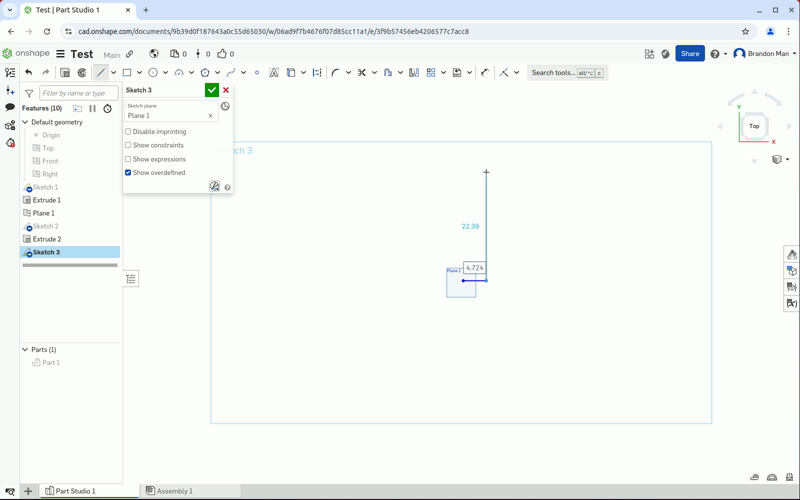
key_down(shift)
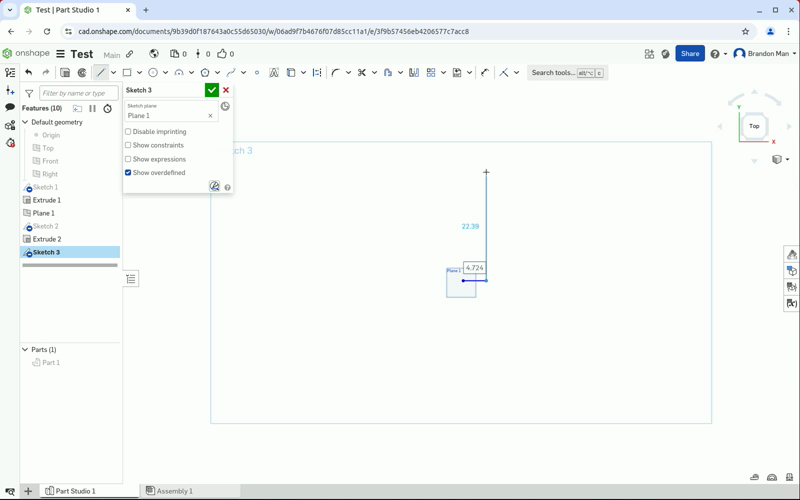
mouse_move(516, 171)
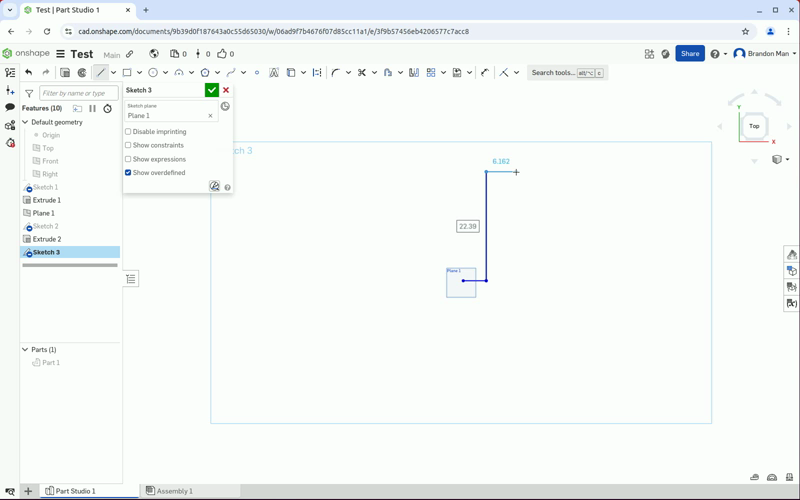
mouse_move(463, 171)
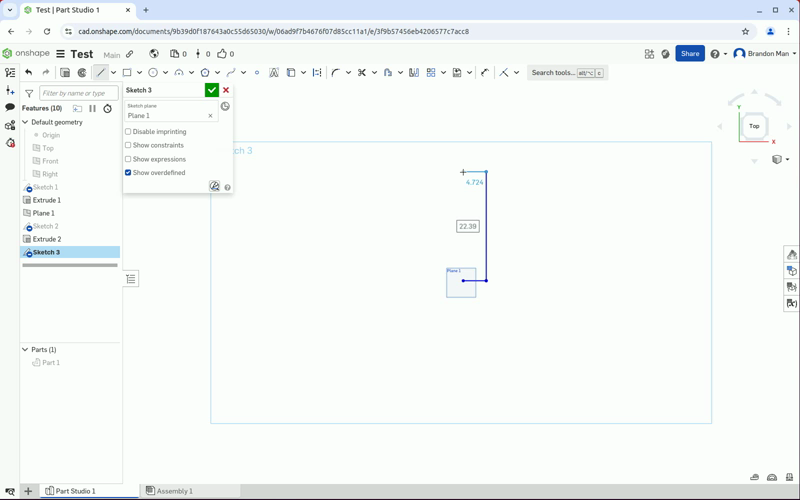
click(463, 171)
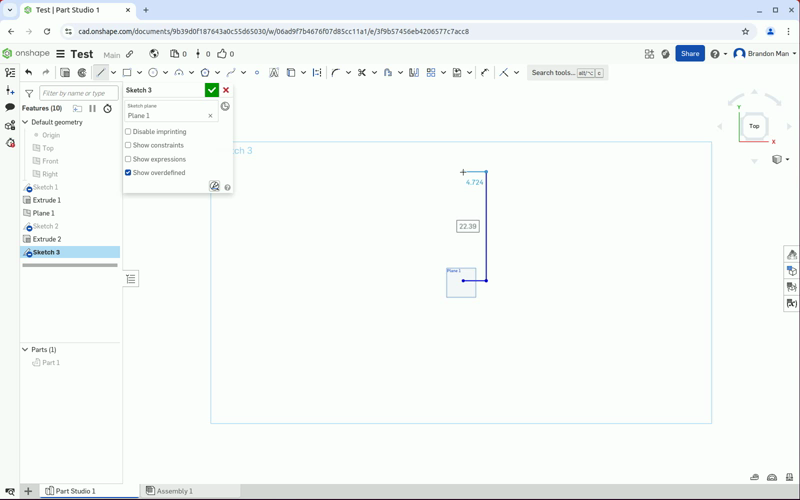
key_up(shift)
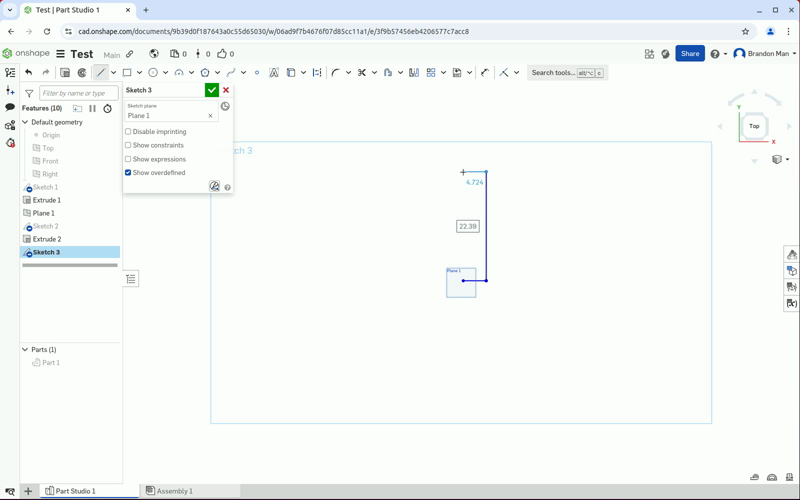
key_down(shift)
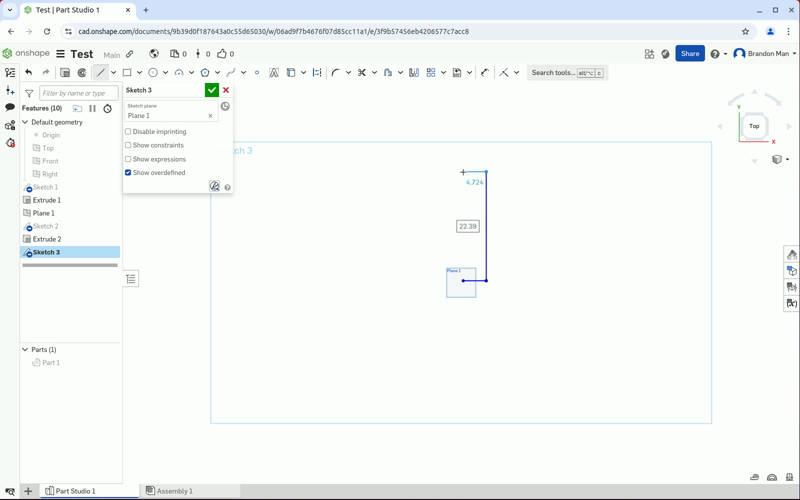
mouse_move(463, 280)
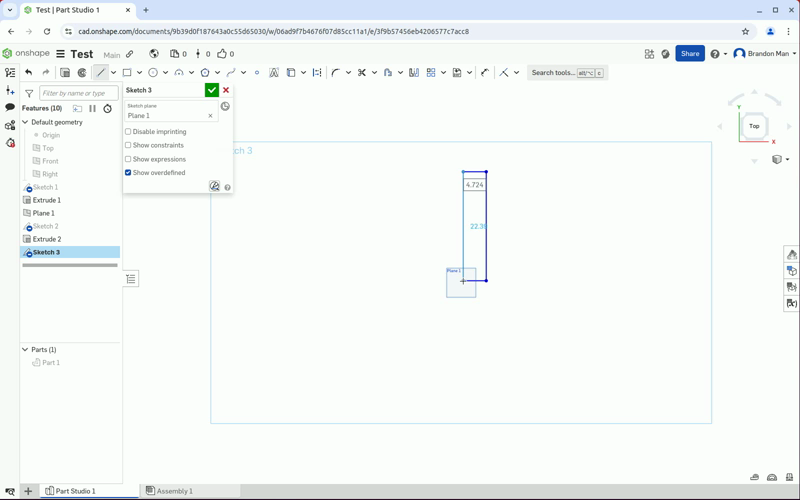
key_up(shift)
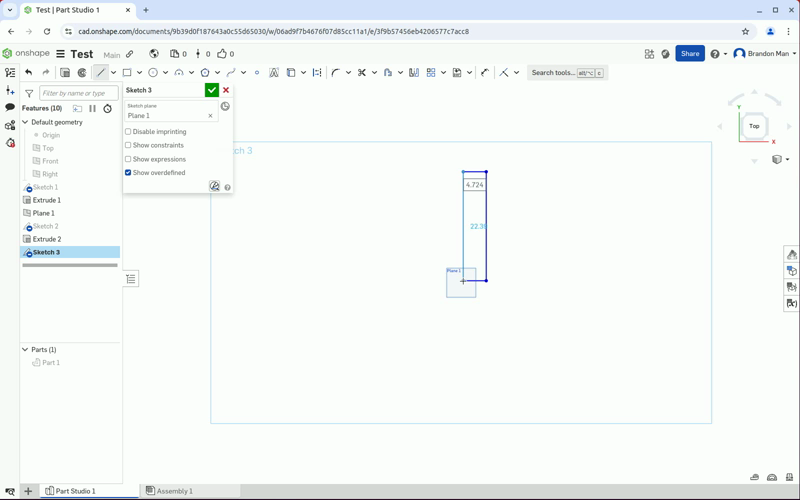
click(463, 280)
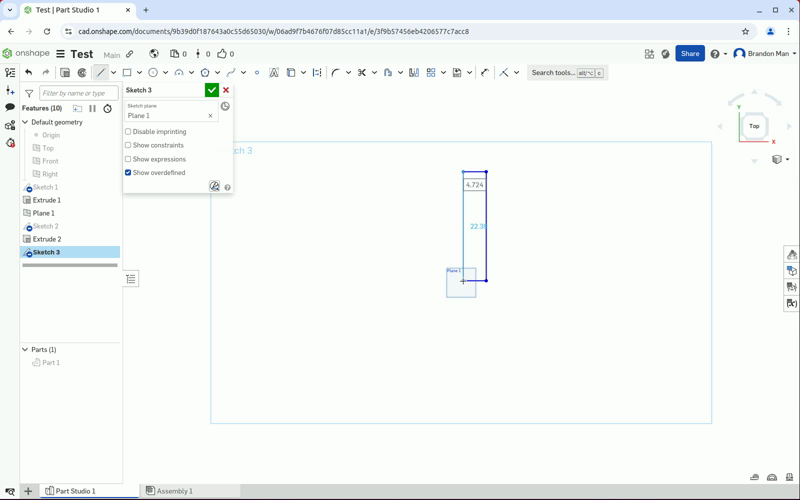
key(esc)
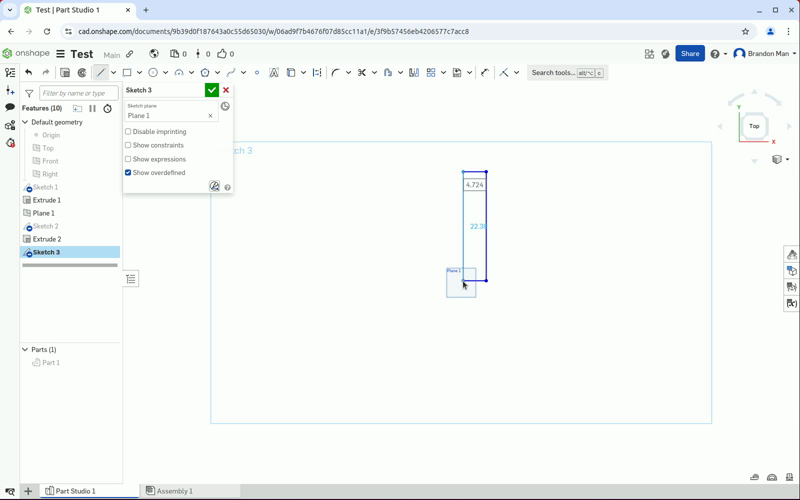
key(l)
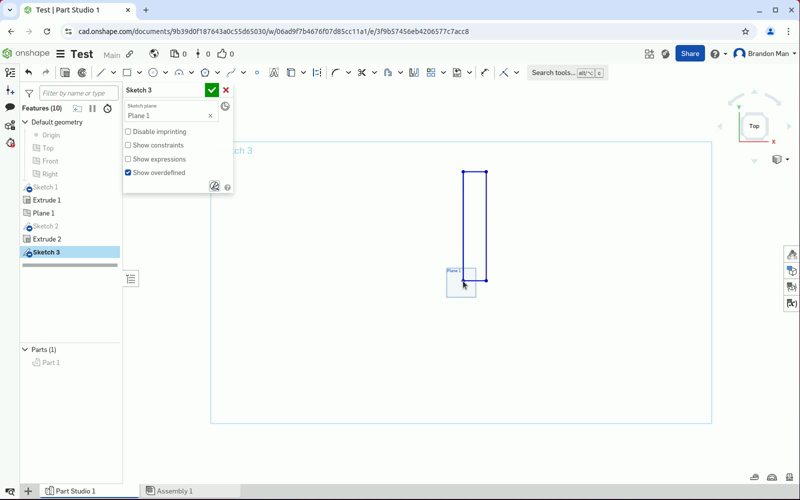
key_down(shift)
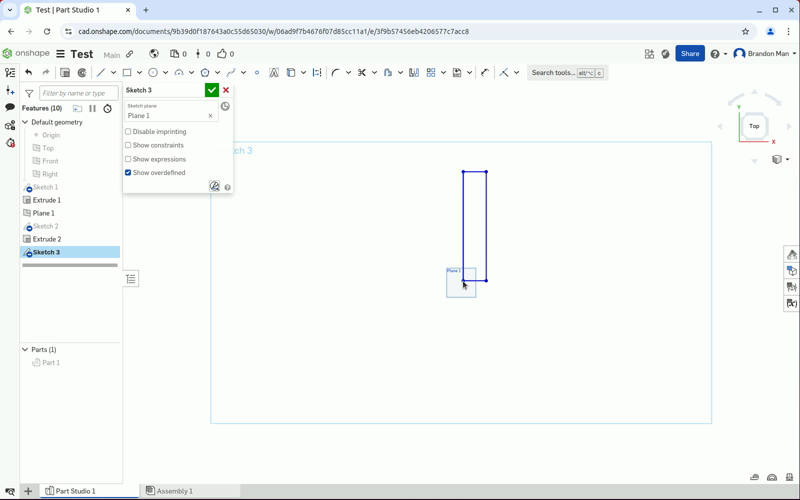
mouse_move(466, 277)
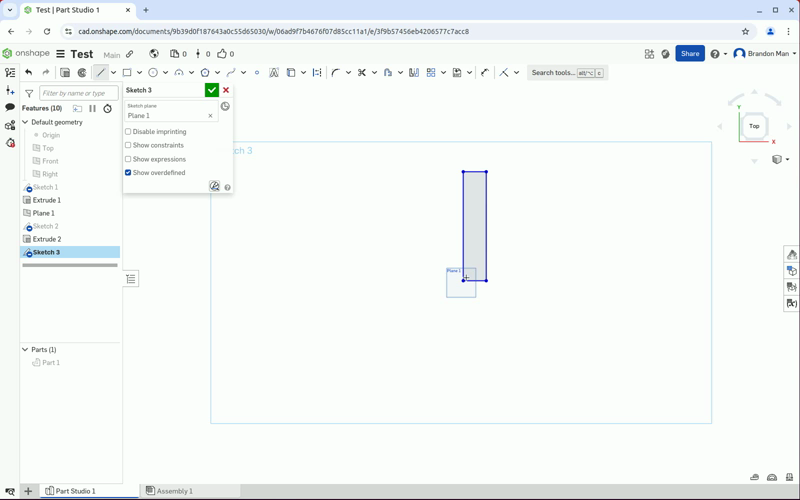
click(466, 277)
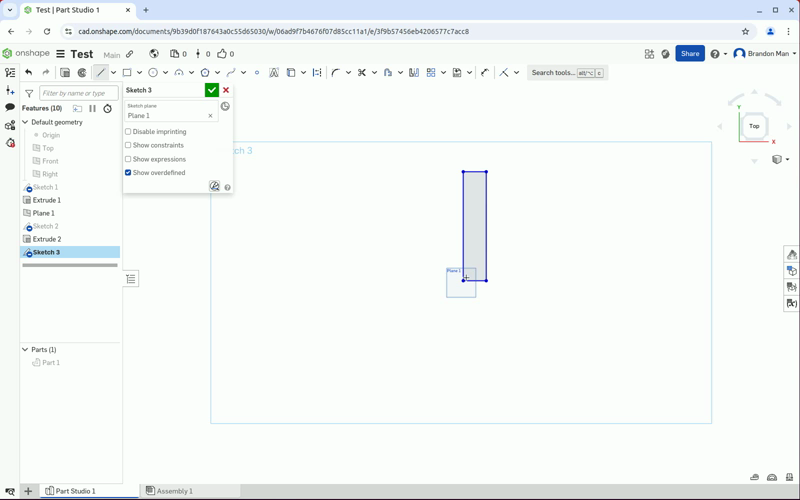
key_up(shift)
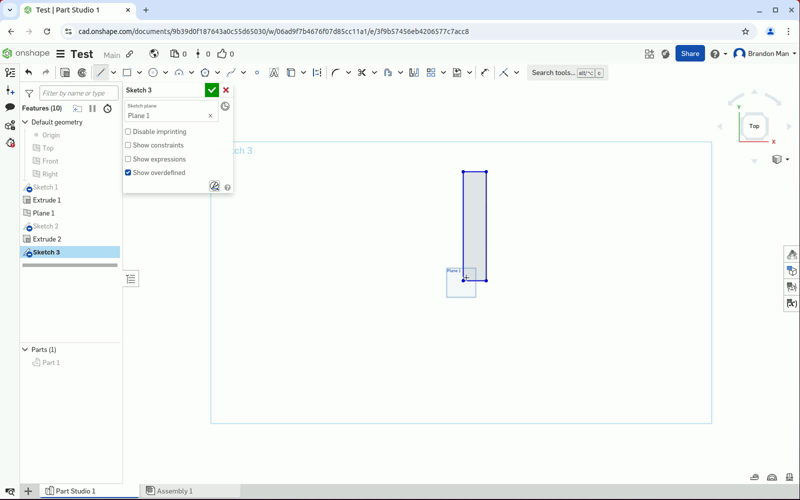
key_down(shift)
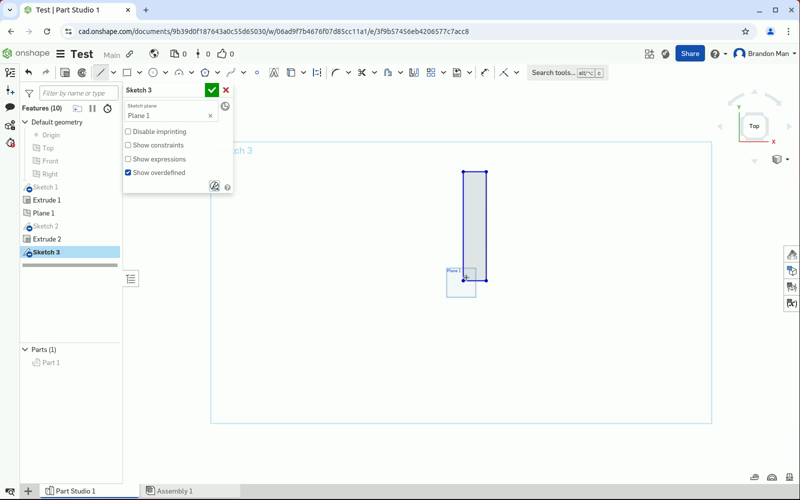
mouse_move(496, 277)
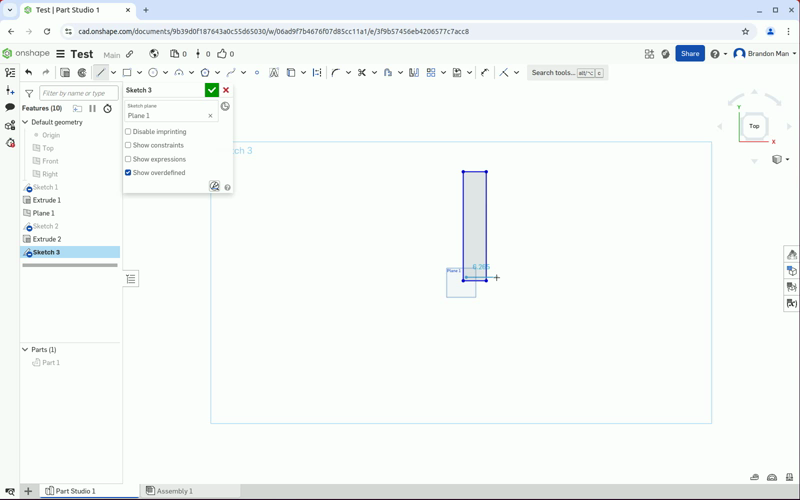
mouse_move(483, 277)
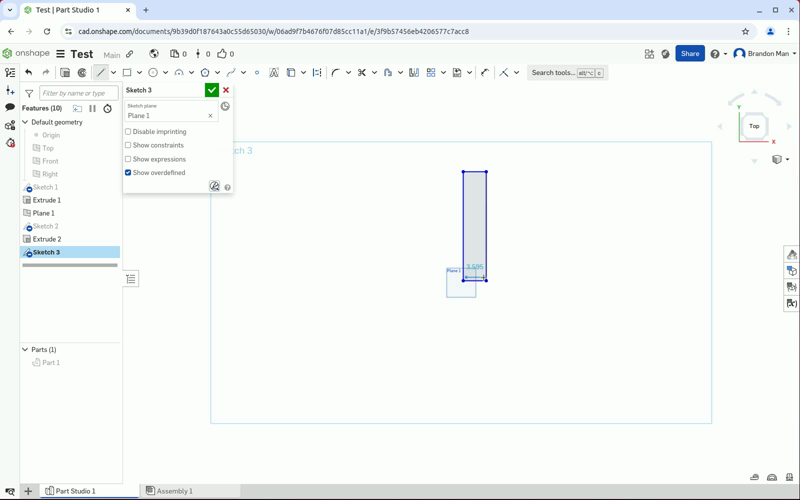
scroll(6)
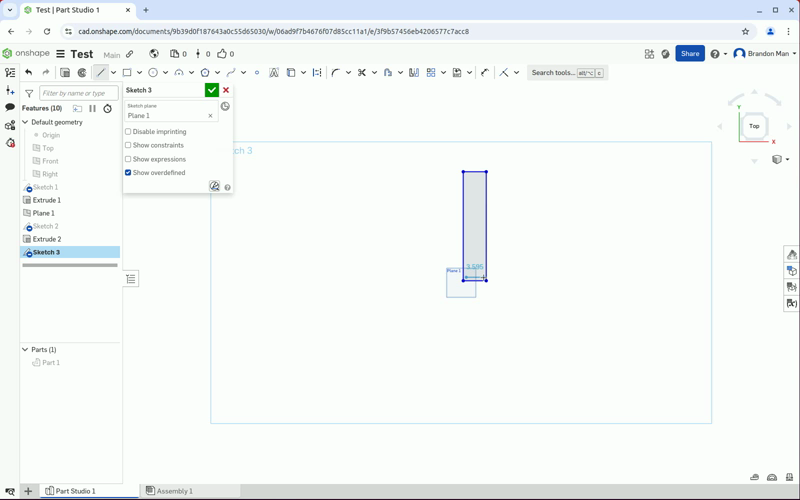
scroll(6)
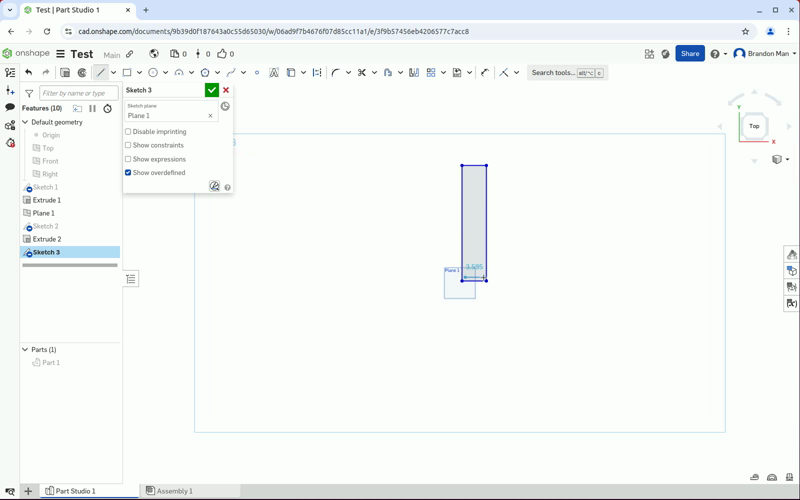
scroll(6)
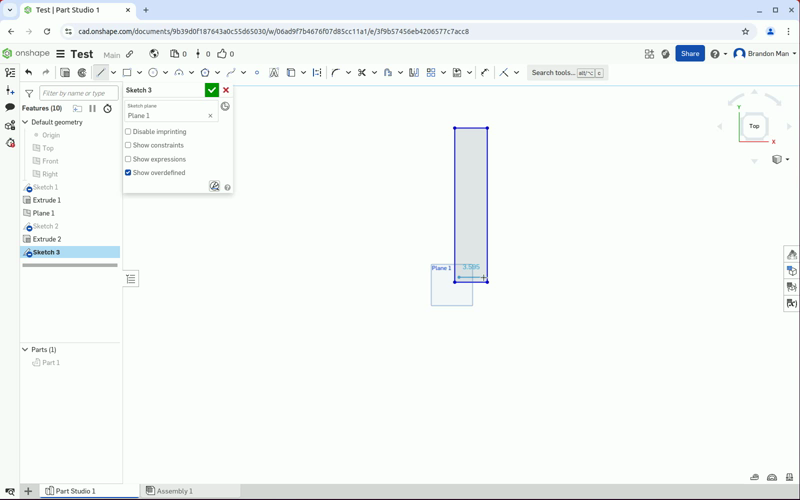
scroll(6)
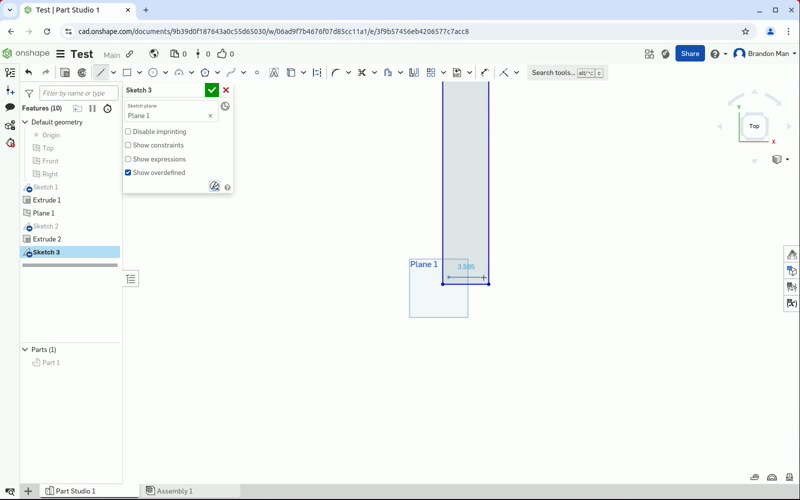
scroll(6)
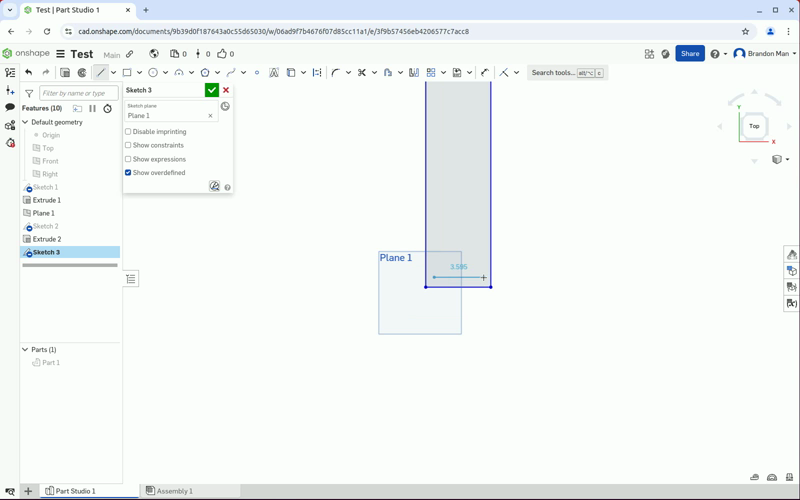
scroll(6)
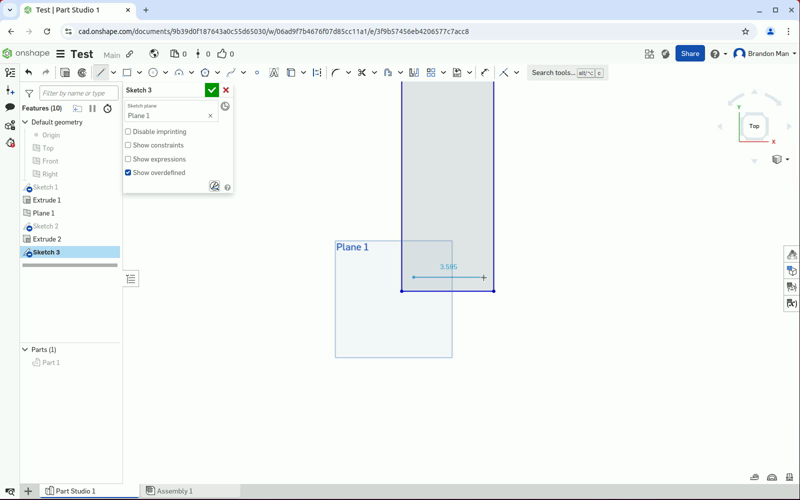
scroll(6)
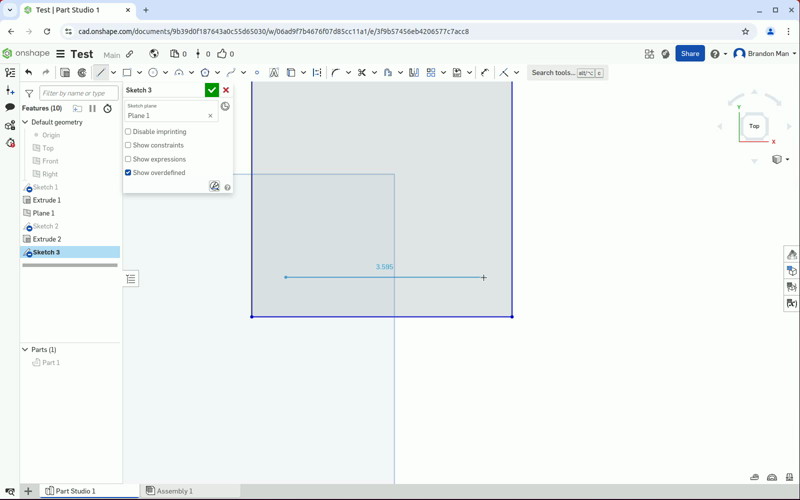
click(483, 277)
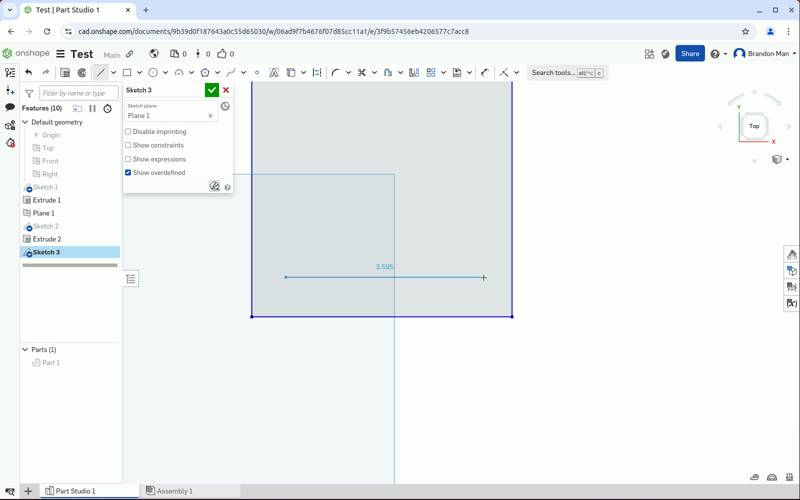
scroll(-6)
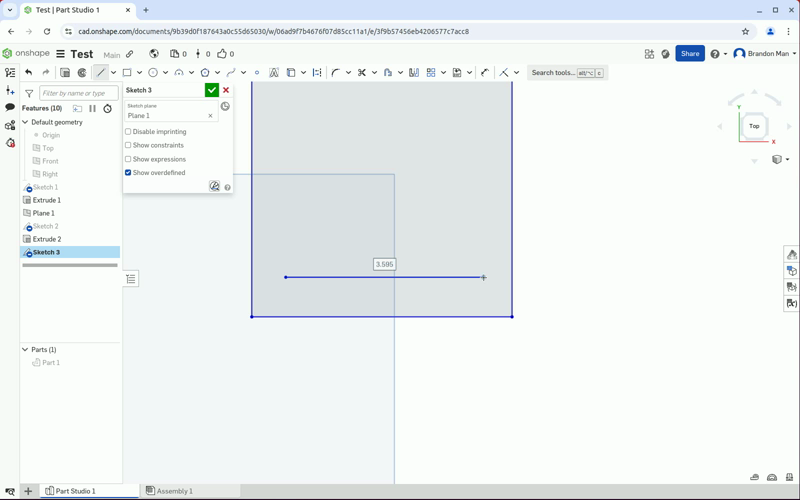
scroll(-6)
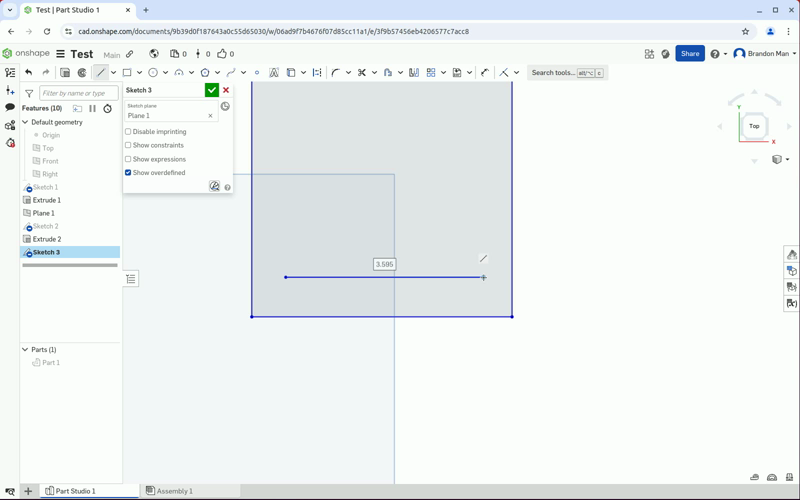
scroll(-6)
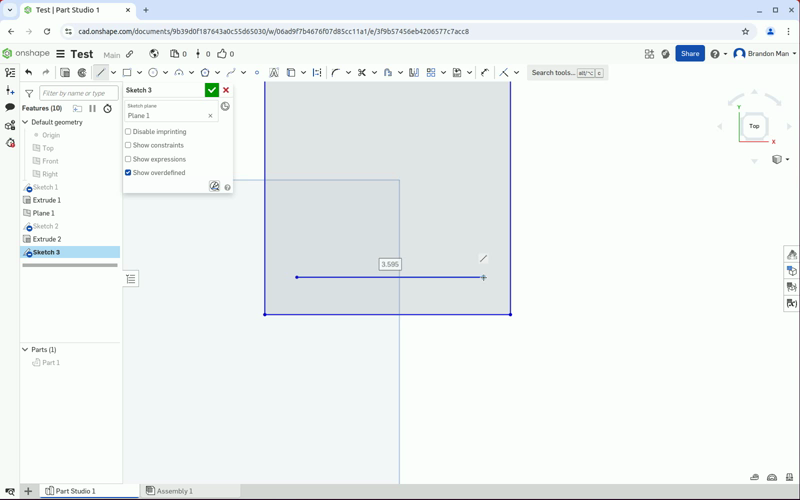
scroll(-6)
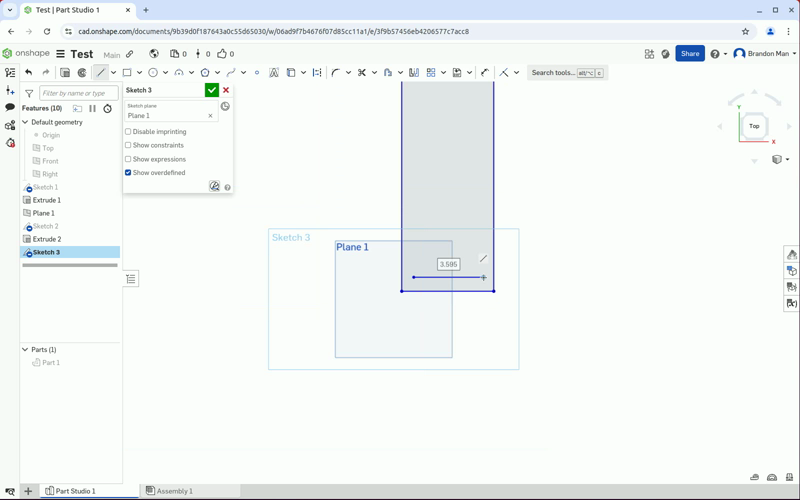
scroll(-6)
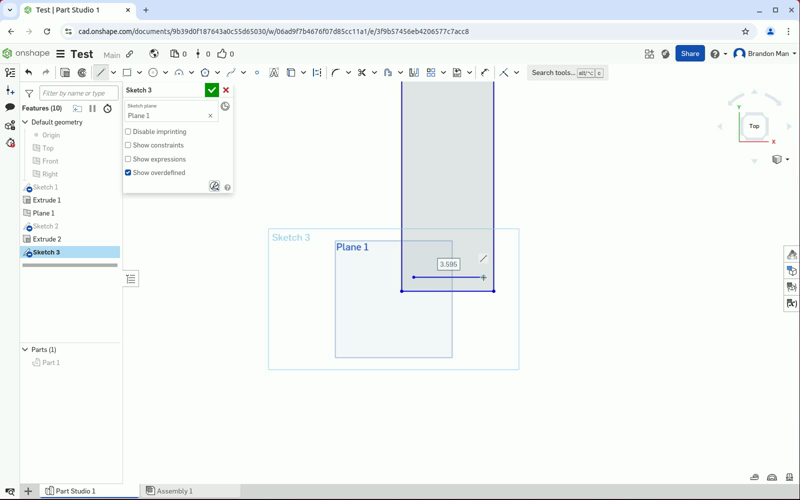
scroll(-6)
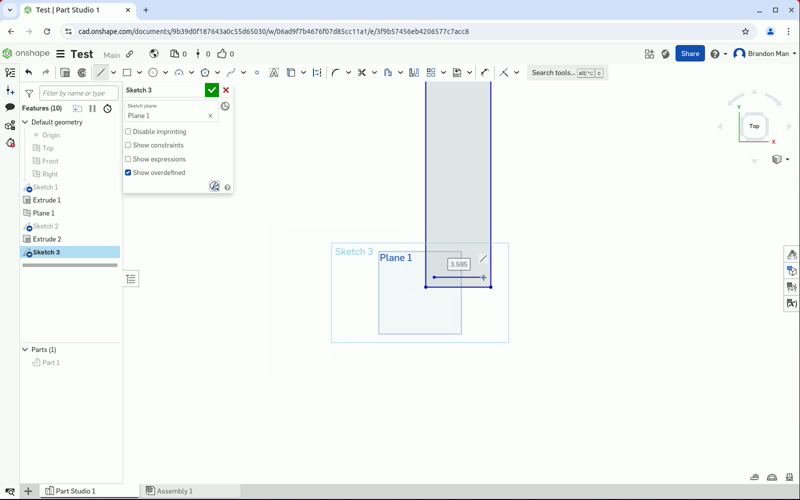
scroll(-6)
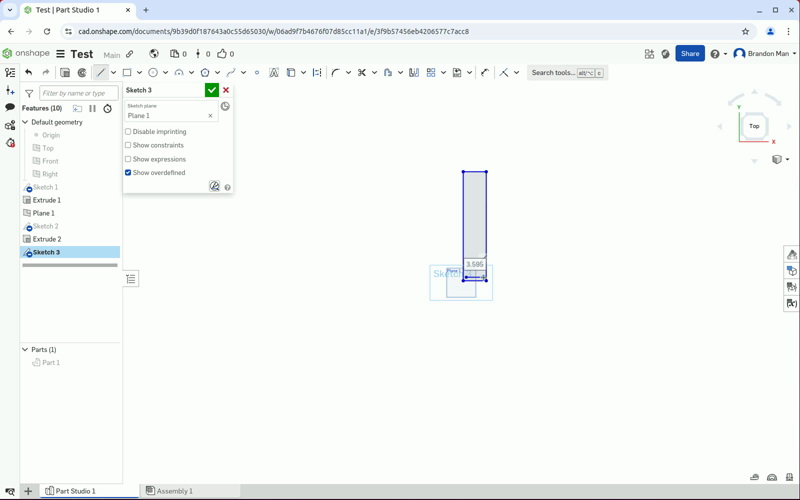
key_up(shift)
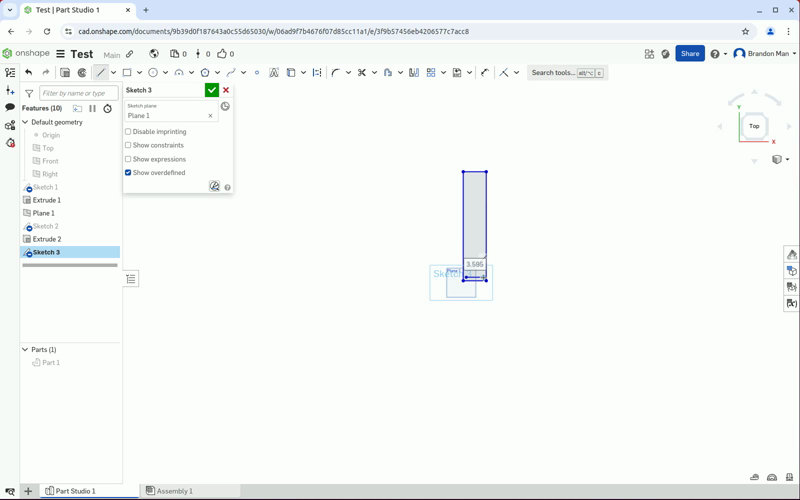
key_down(shift)
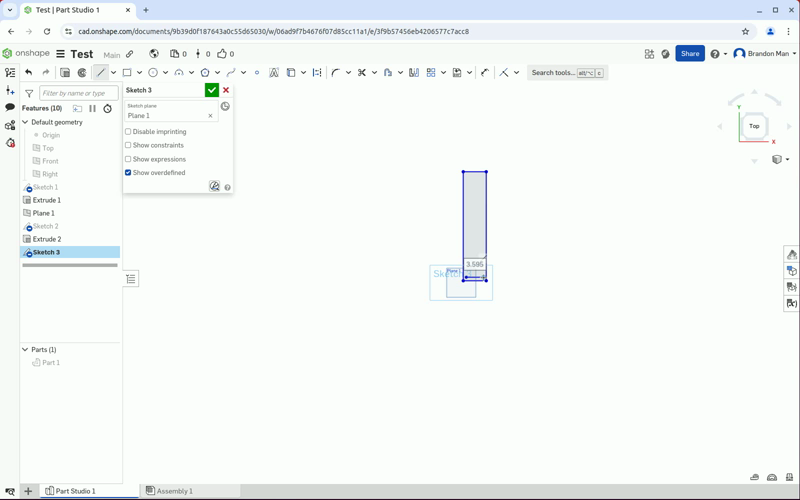
mouse_move(483, 174)
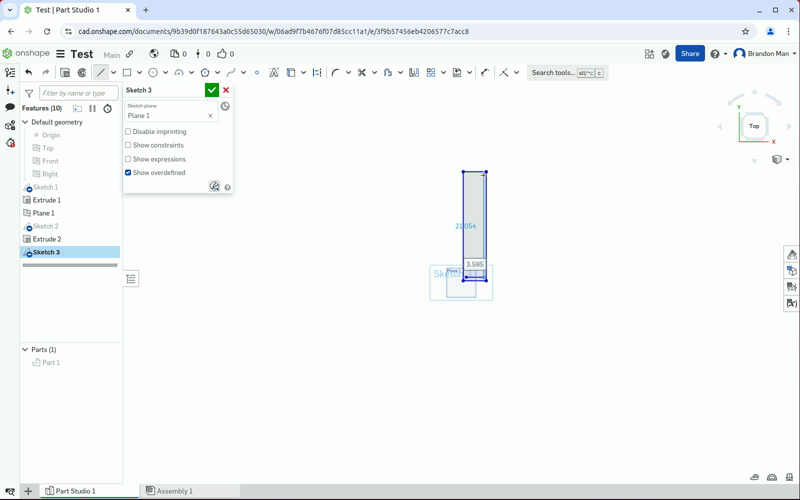
scroll(6)
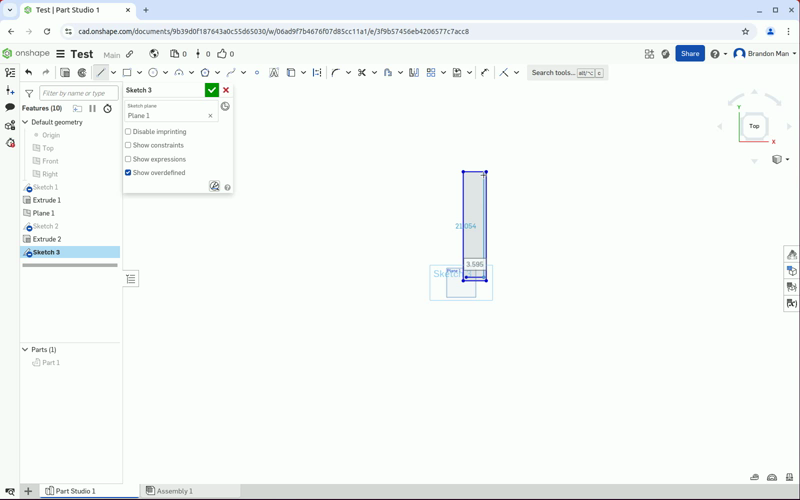
scroll(6)
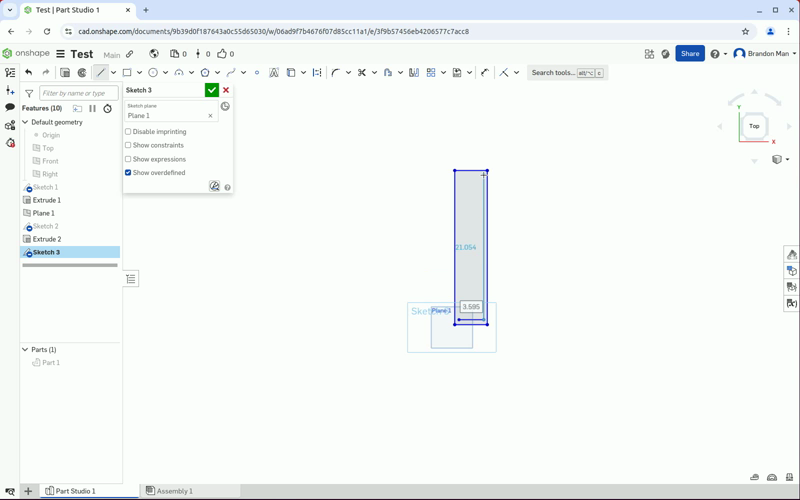
scroll(6)
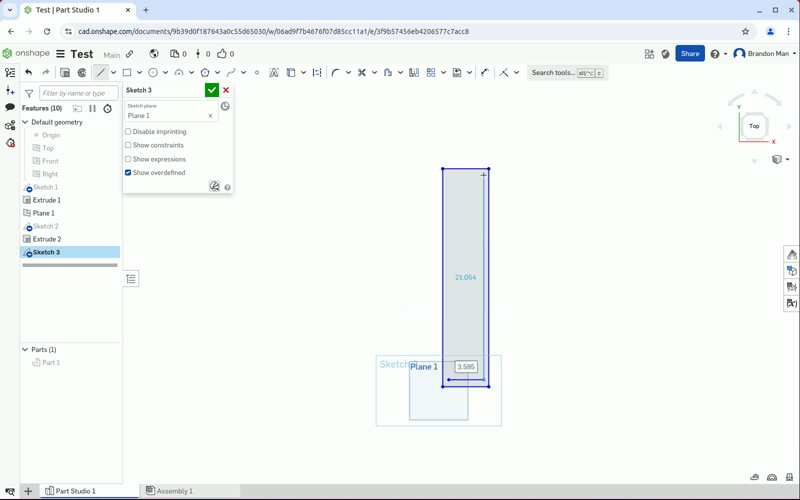
scroll(6)
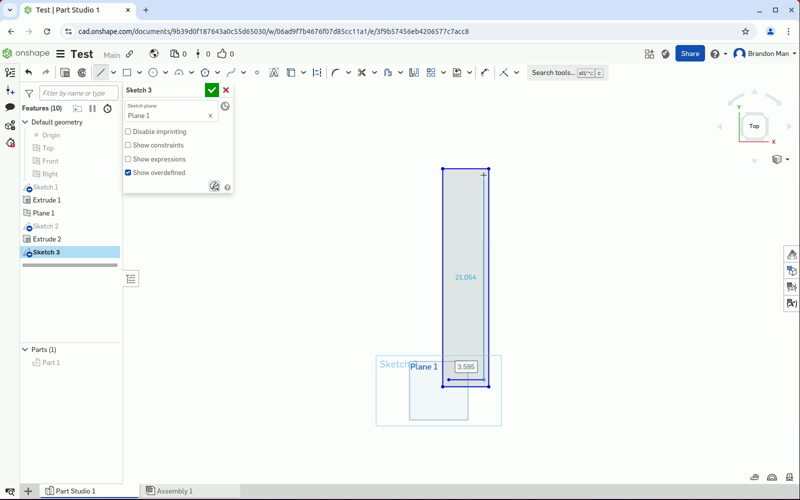
scroll(6)
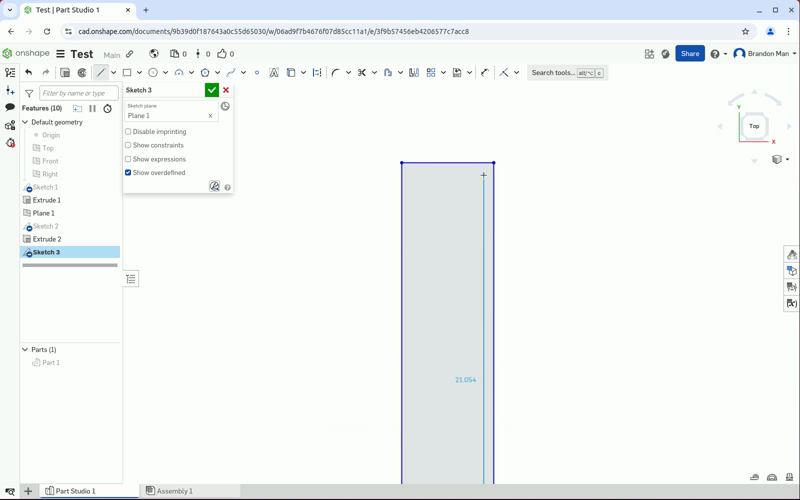
scroll(6)
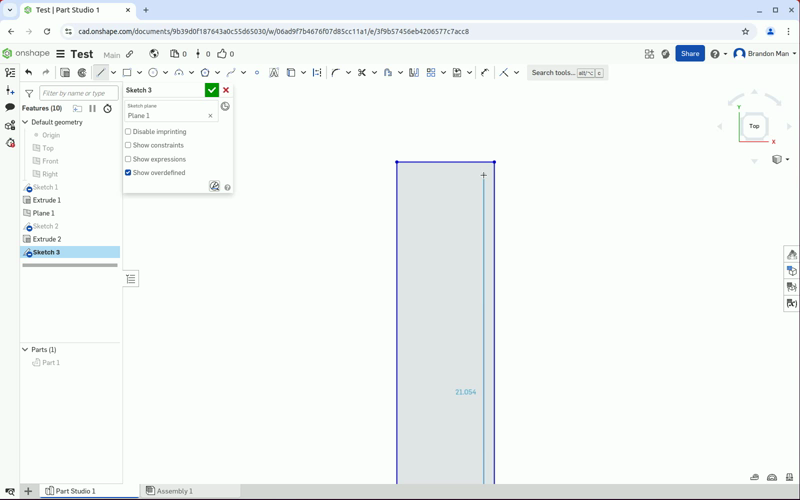
scroll(6)
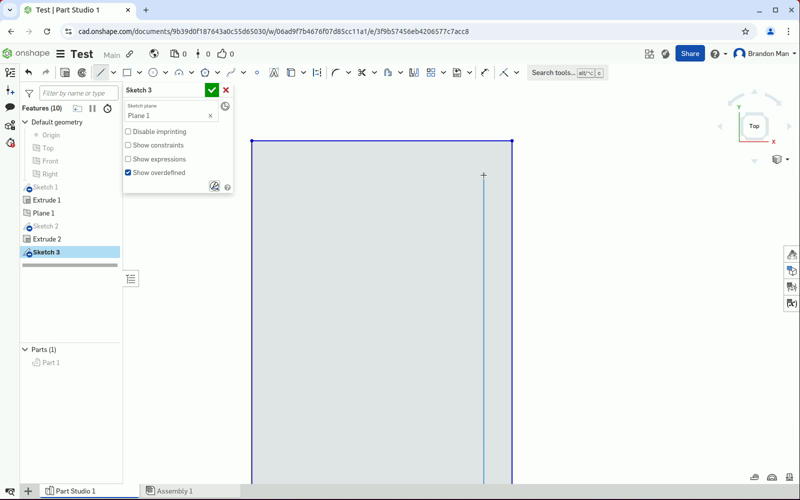
click(483, 174)
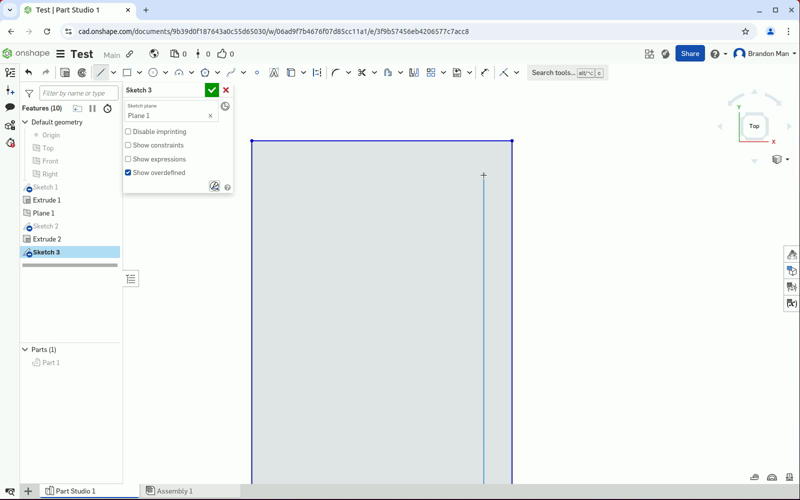
scroll(-6)
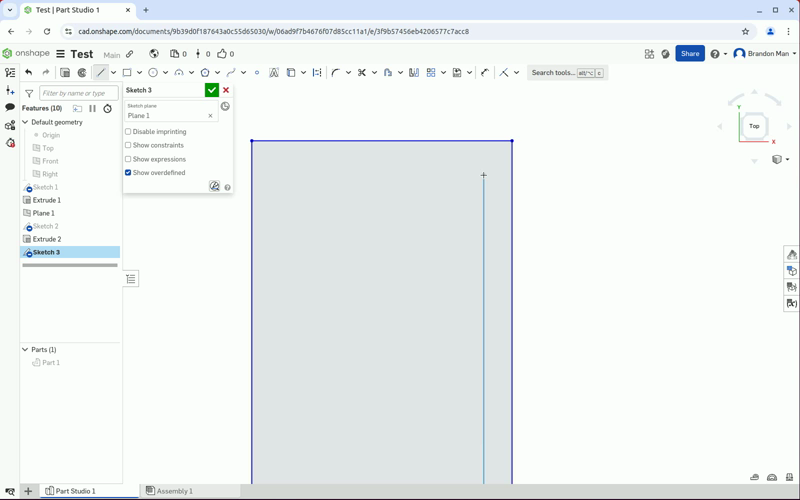
scroll(-6)
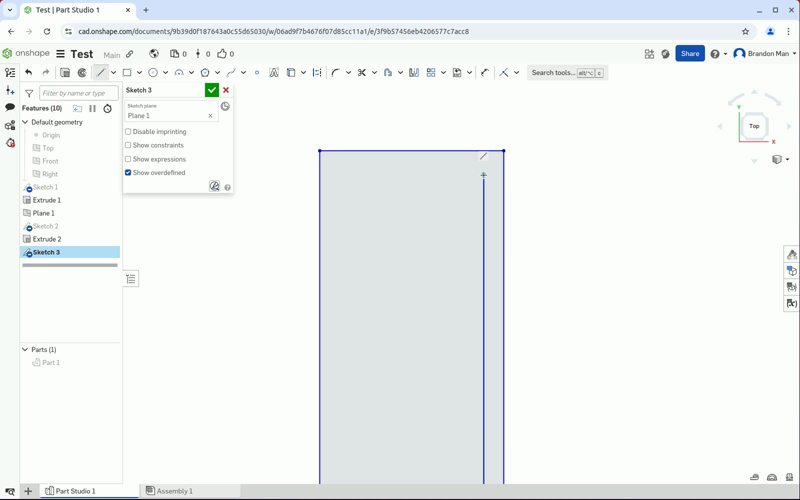
scroll(-6)
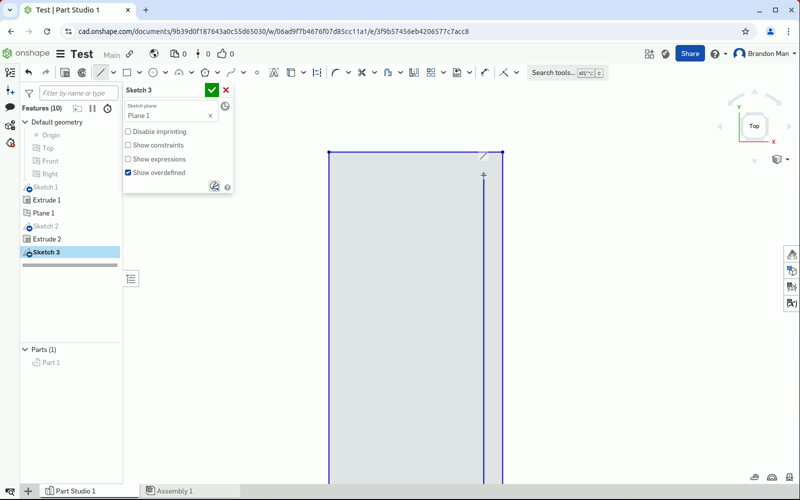
scroll(-6)
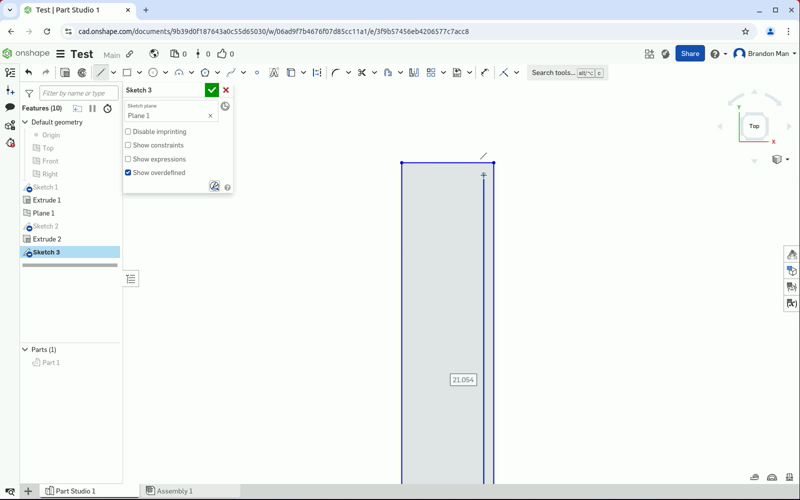
scroll(-6)
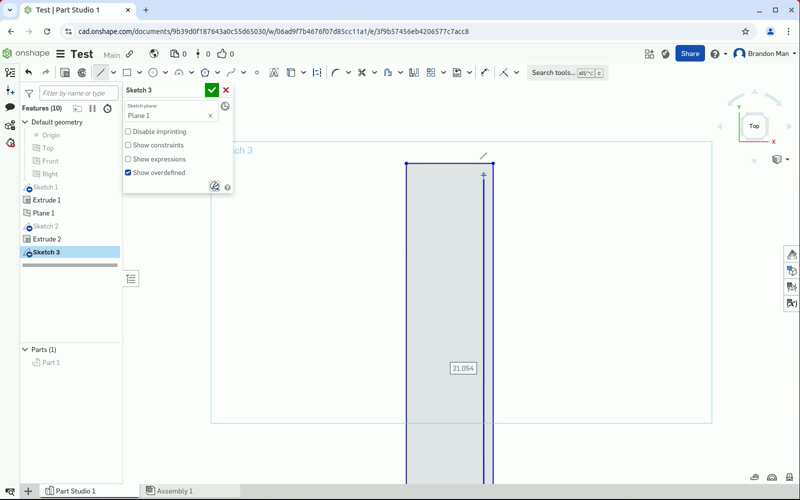
scroll(-6)
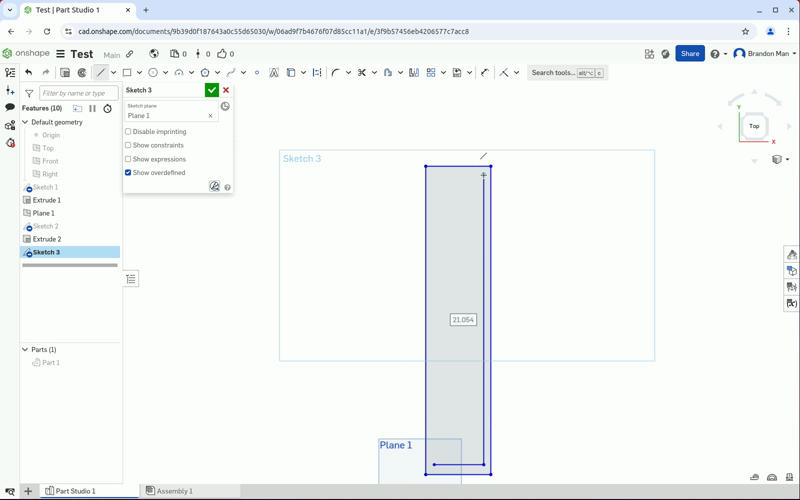
scroll(-6)
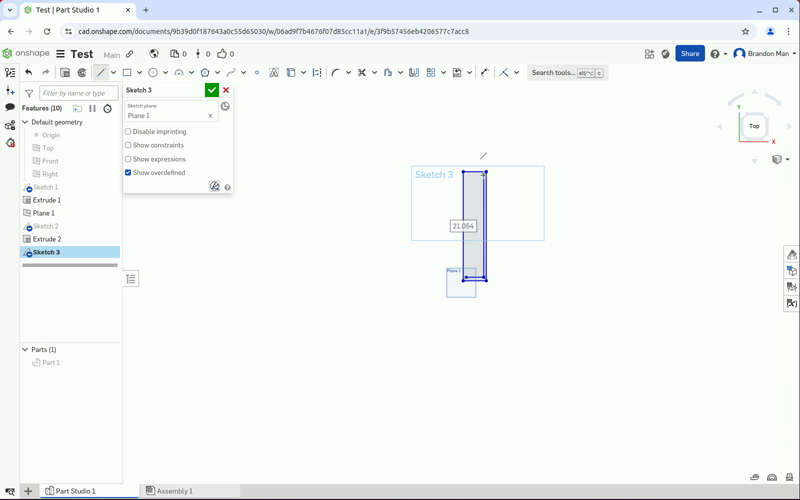
key_up(shift)
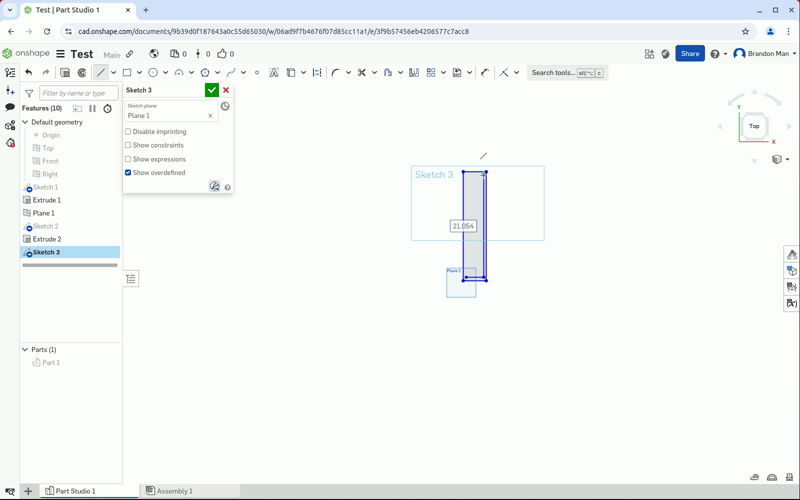
key_down(shift)
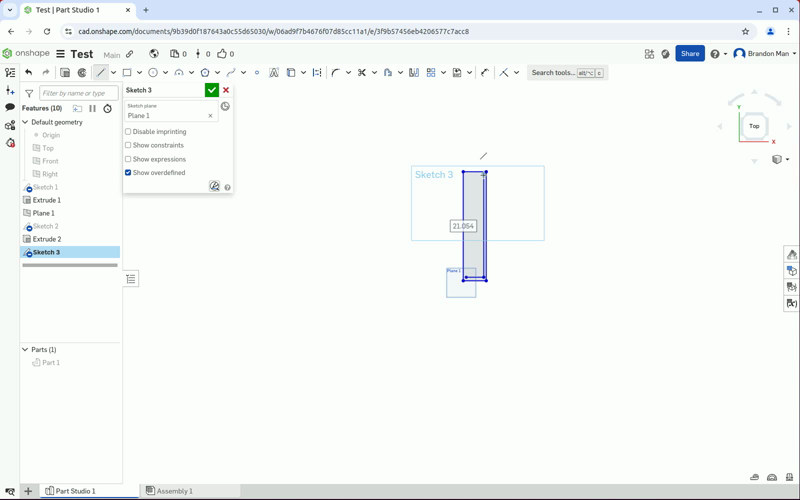
mouse_move(513, 174)
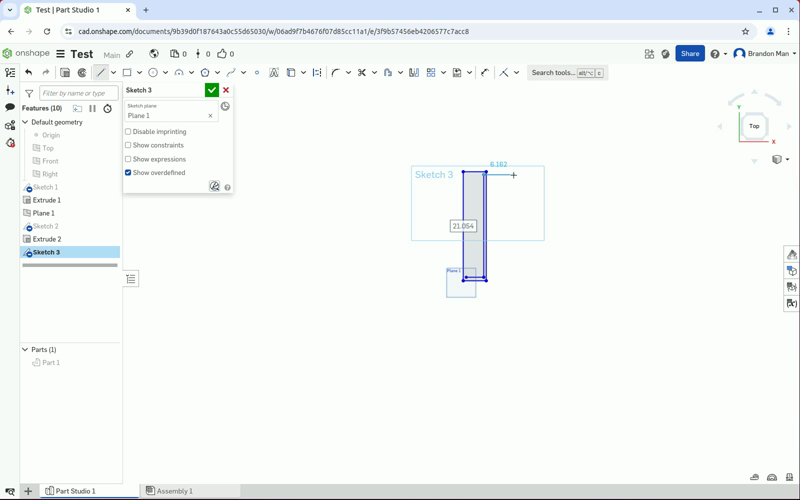
mouse_move(466, 174)
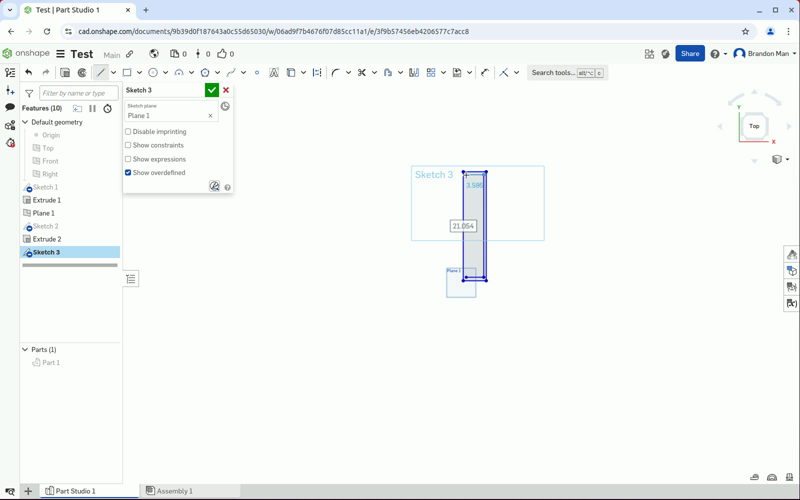
click(466, 174)
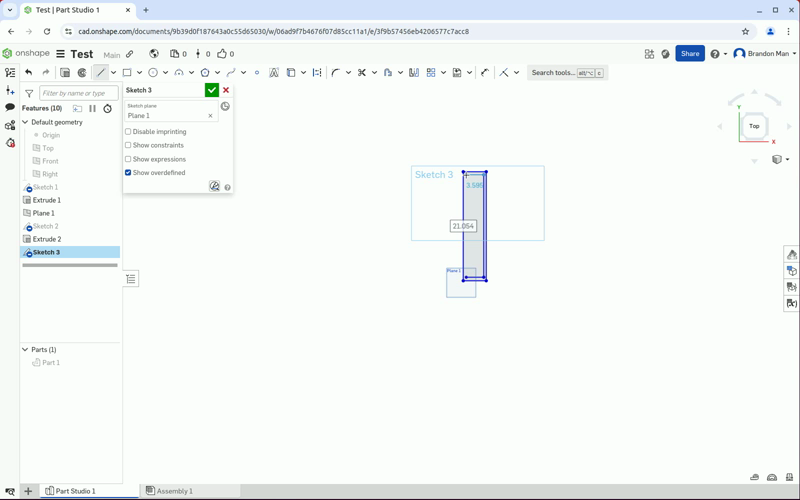
key_up(shift)
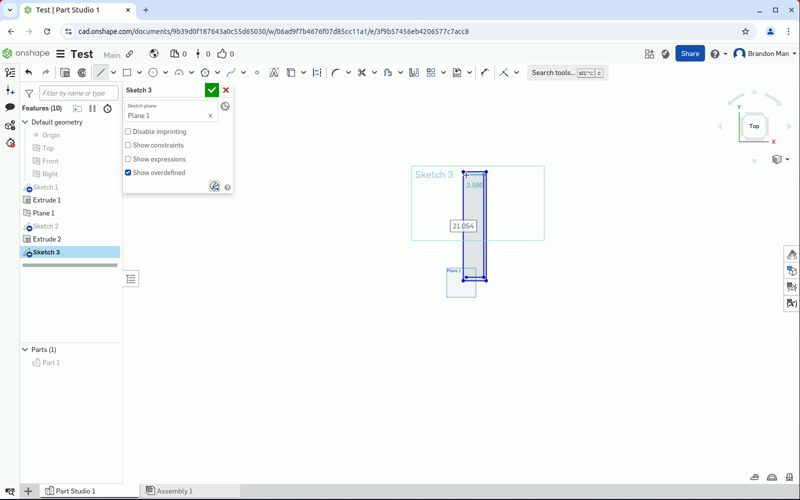
key_down(shift)
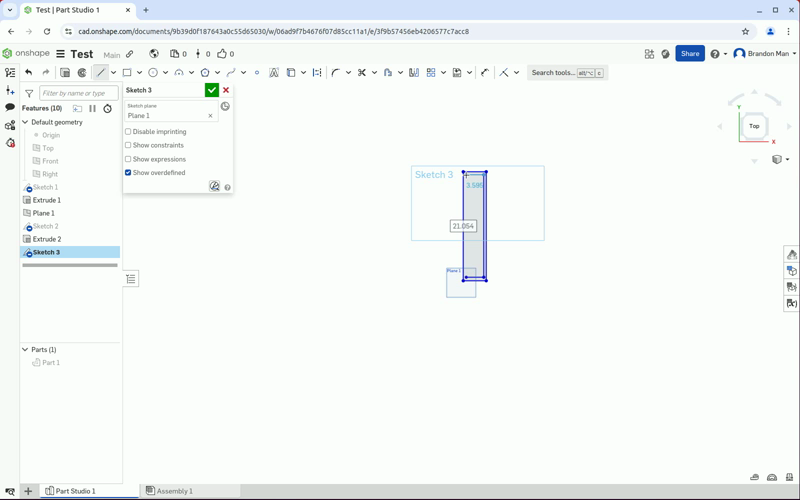
mouse_move(466, 277)
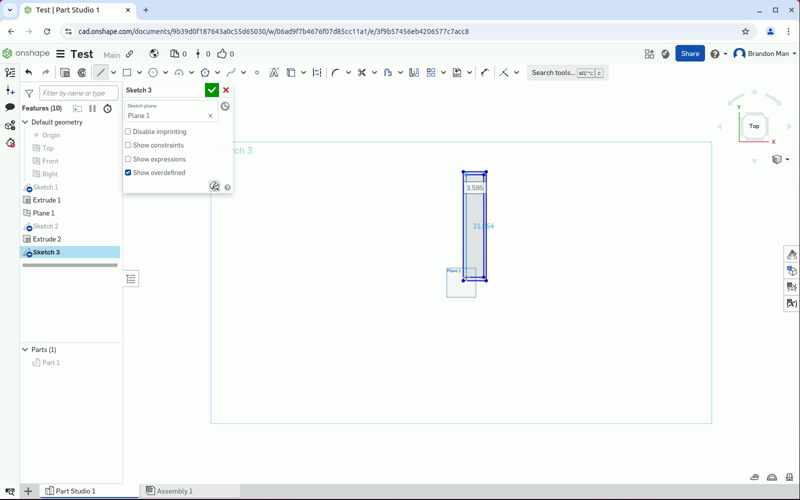
key_up(shift)
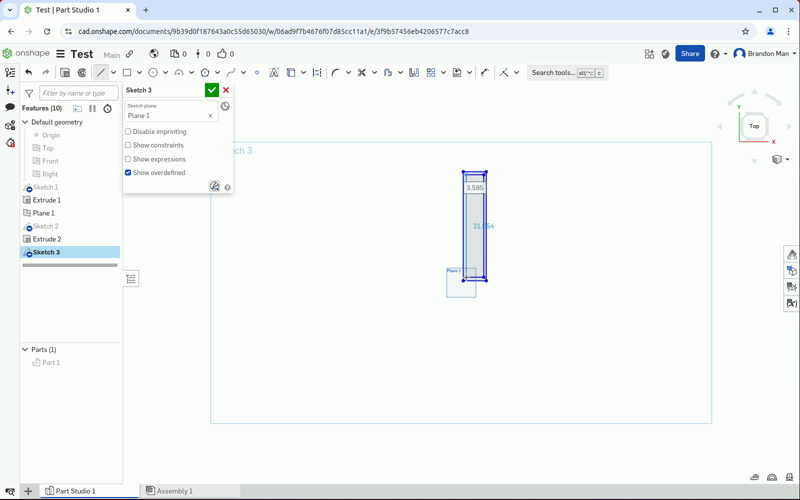
click(466, 277)
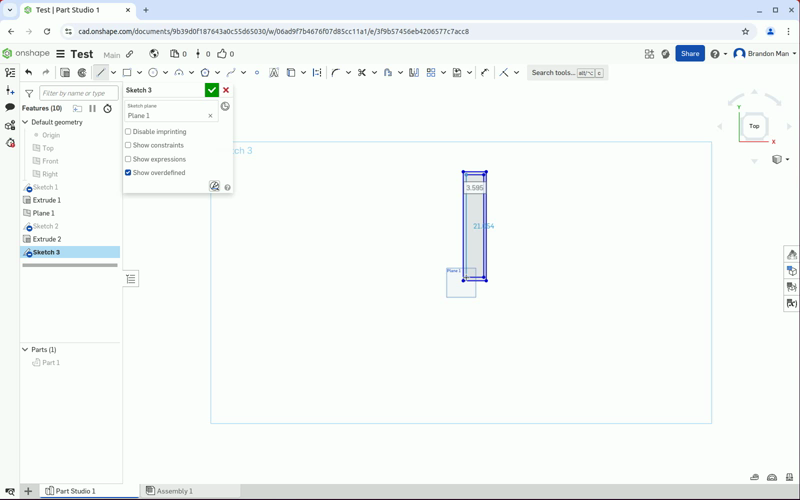
key(esc)
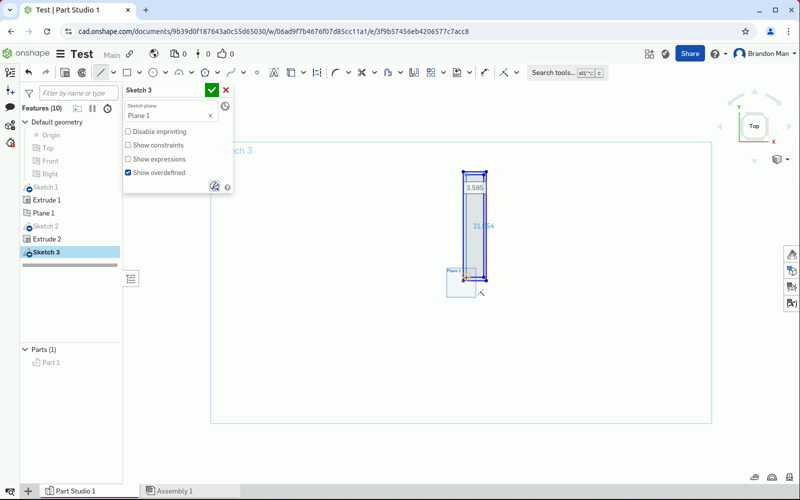
mouse_move(465, 250)
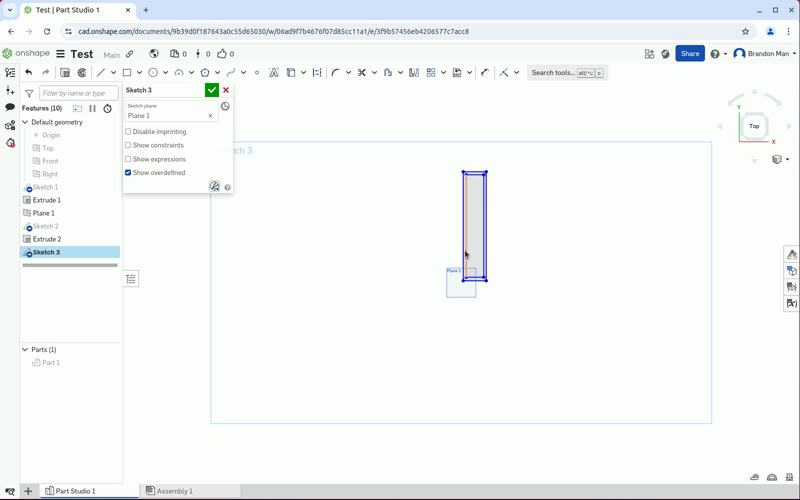
scroll(6)
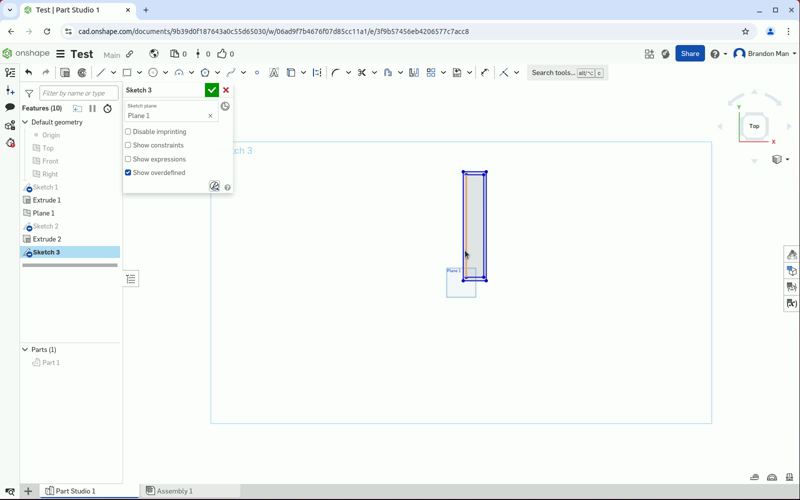
scroll(6)
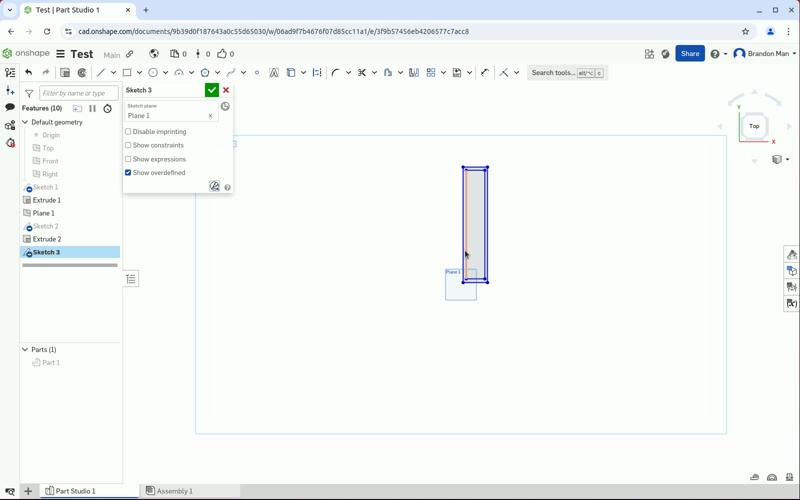
scroll(6)
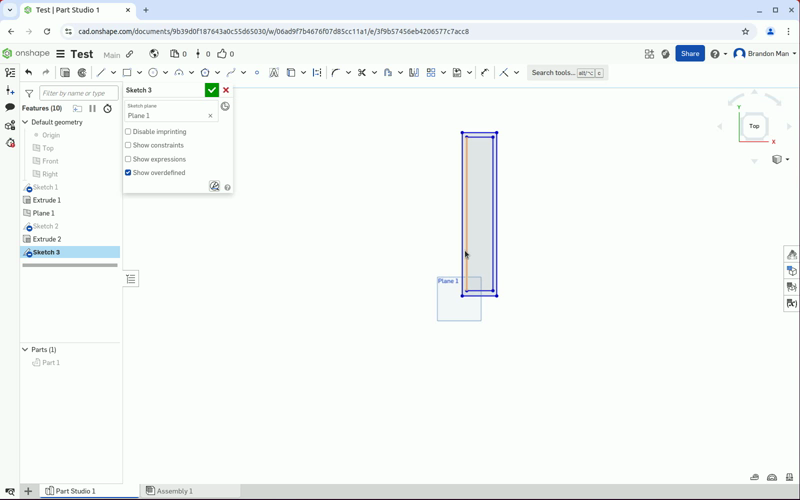
scroll(6)
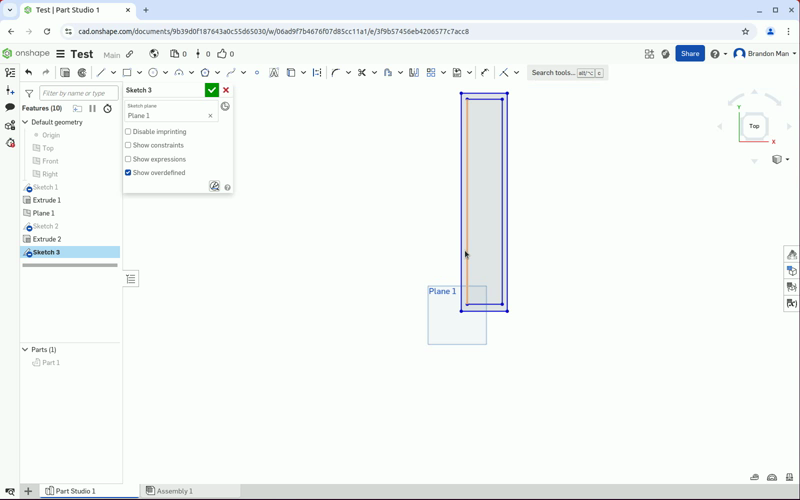
scroll(6)
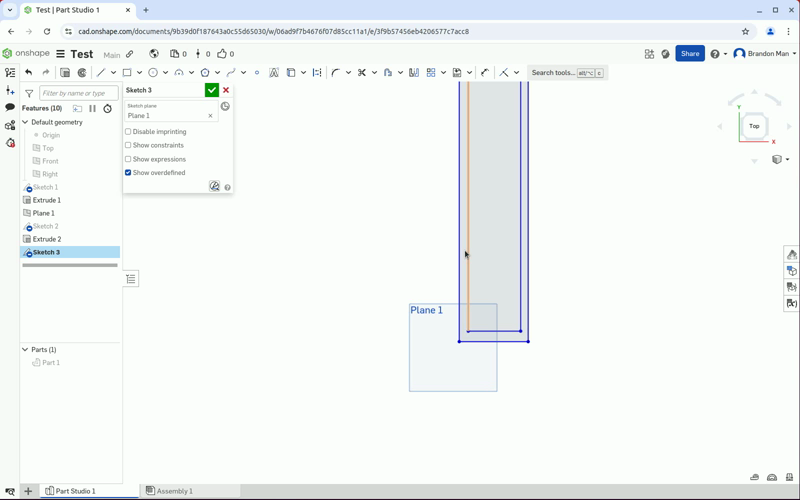
scroll(6)
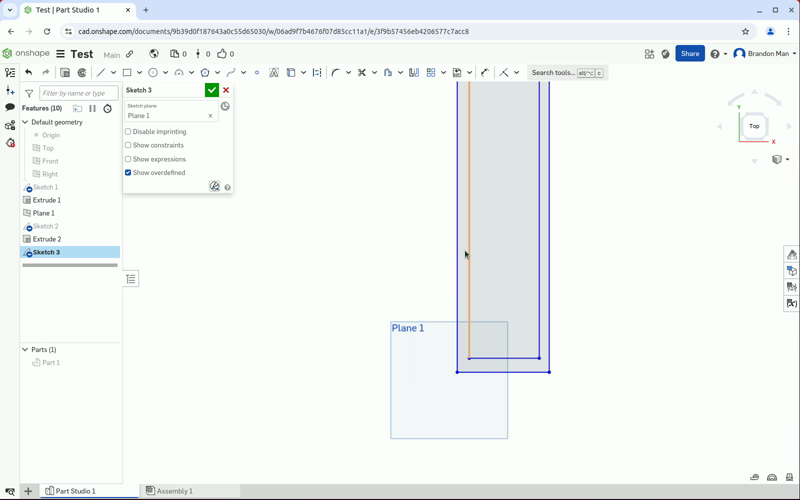
scroll(6)
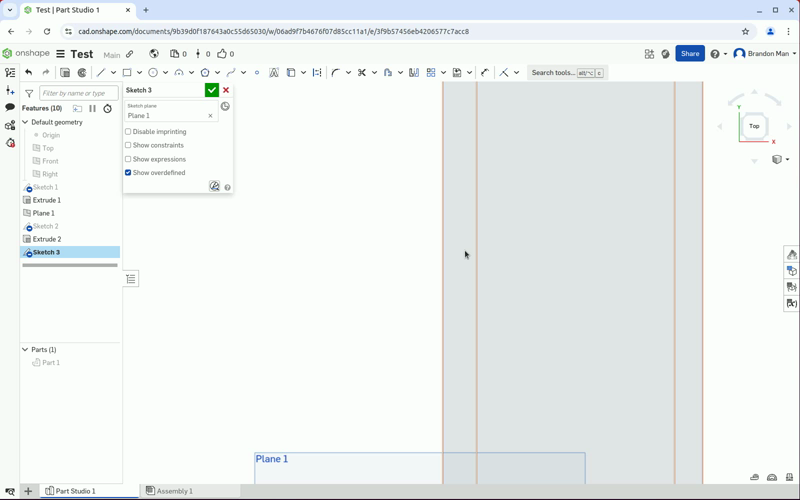
click(465, 250)
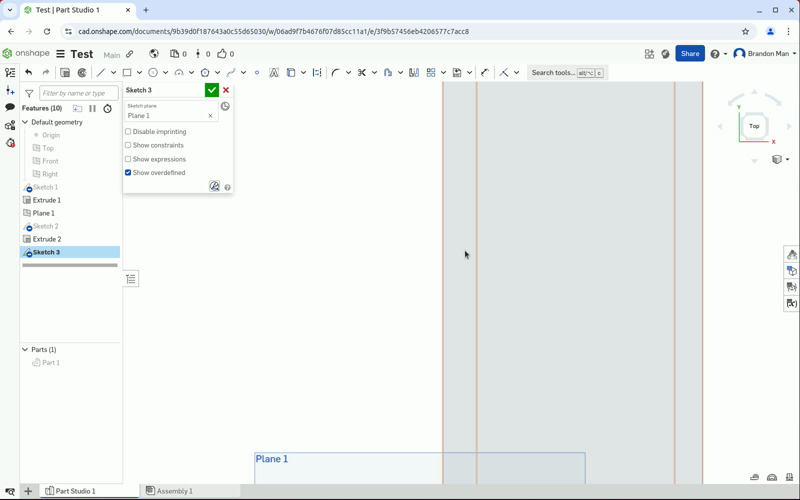
scroll(-6)
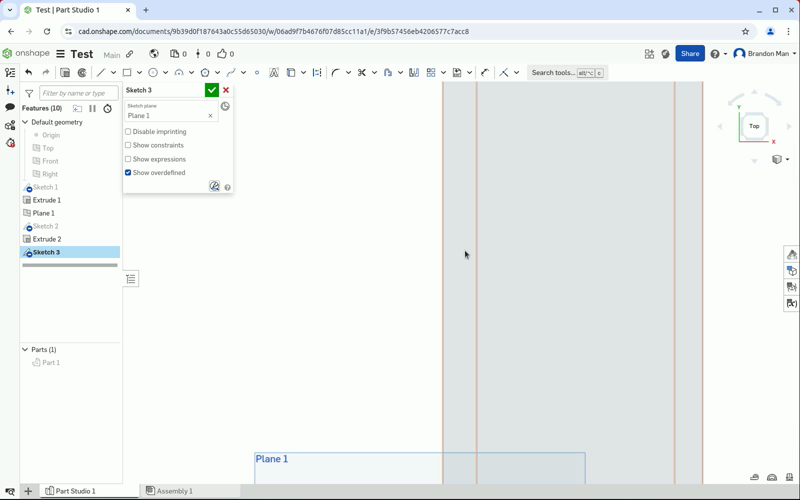
scroll(-6)
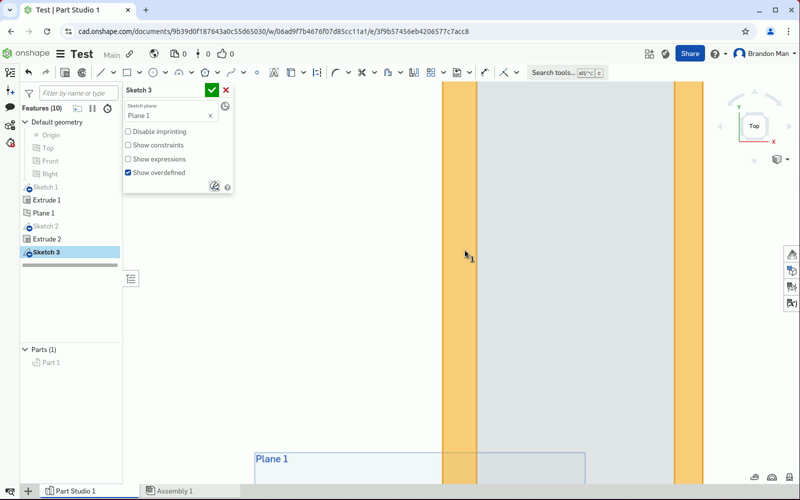
scroll(-6)
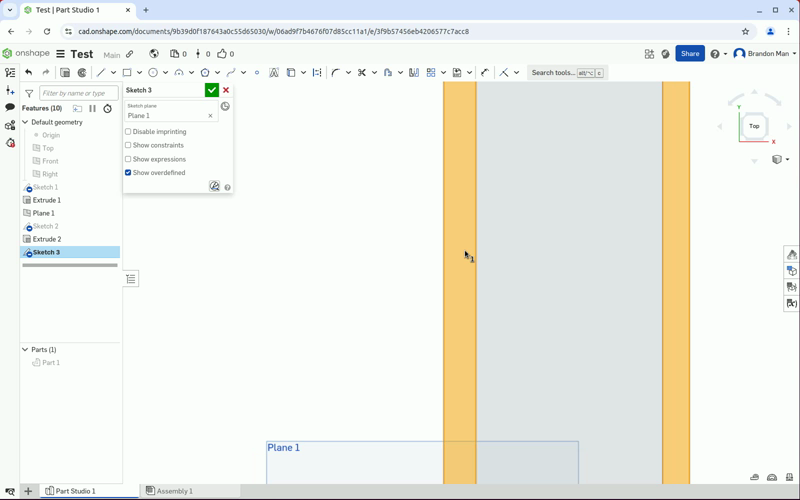
scroll(-6)
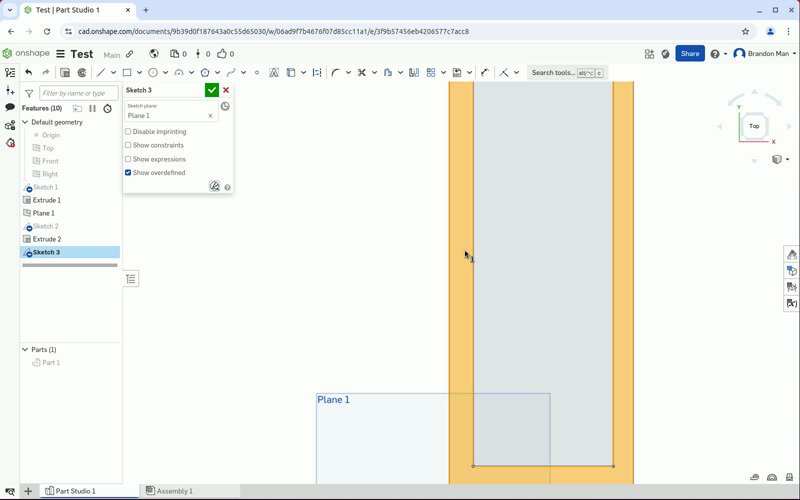
scroll(-6)
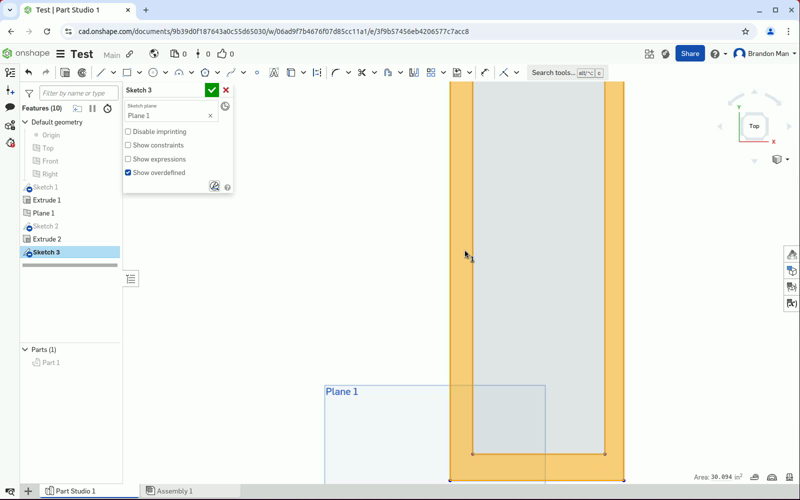
scroll(-6)
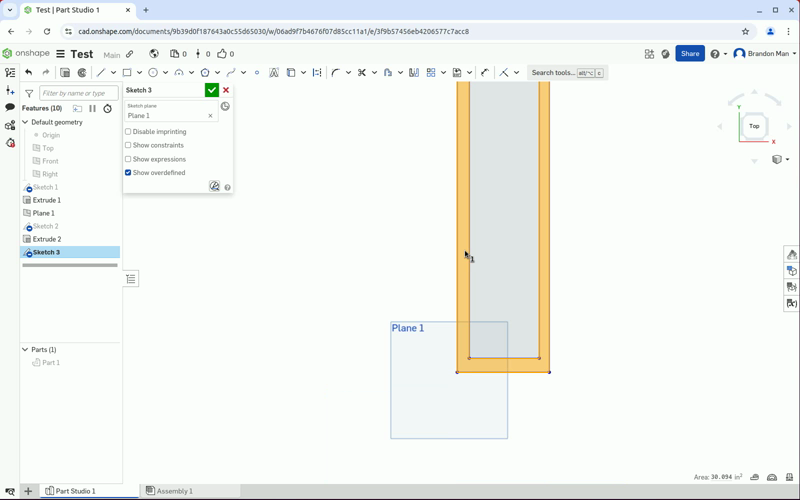
scroll(-6)
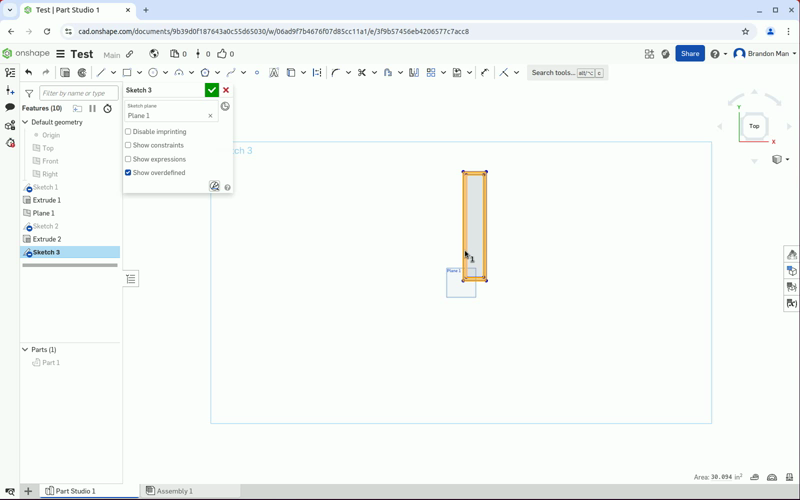
mouse_move(73, 352)
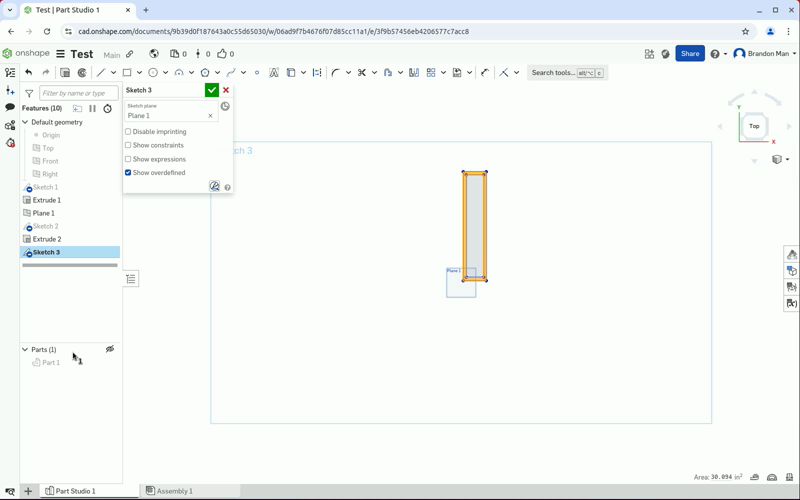
key(shift+y)
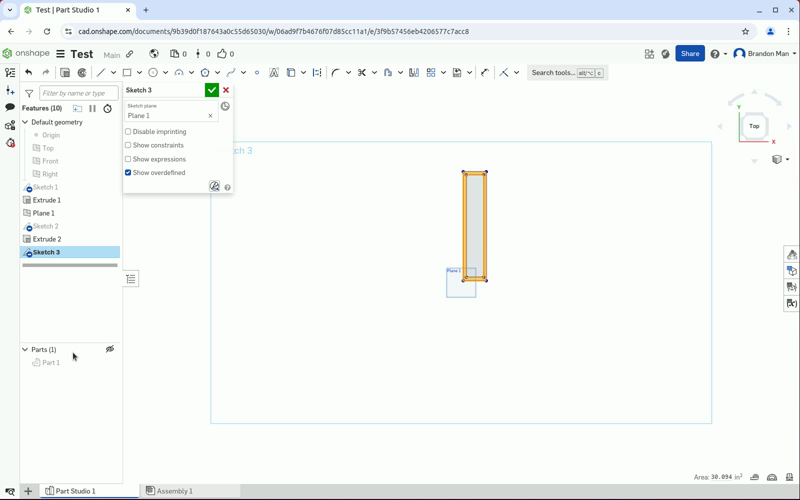
key(shift+e)
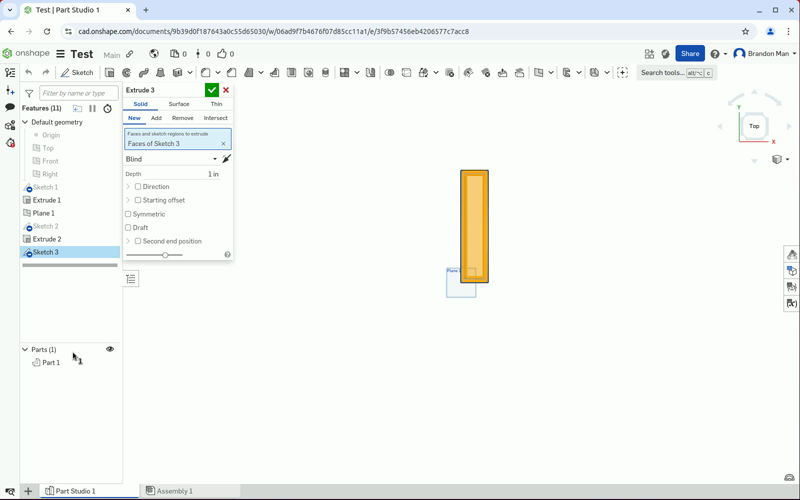
mouse_move(143, 106)
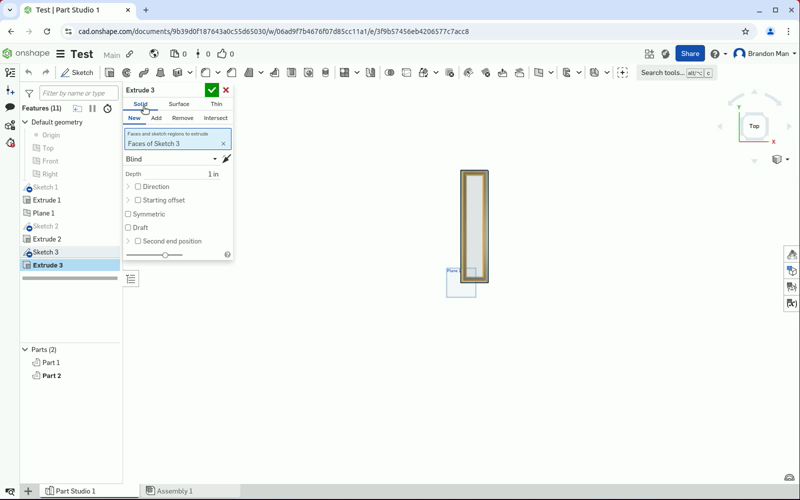
click(143, 106)
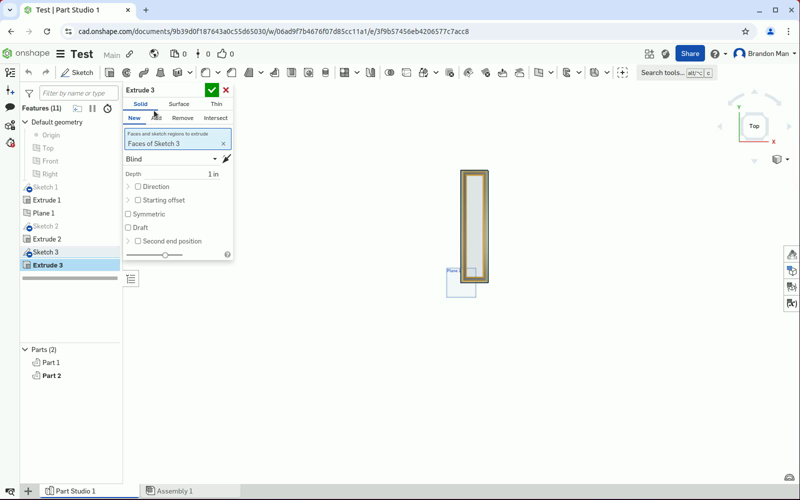
mouse_move(186, 120)
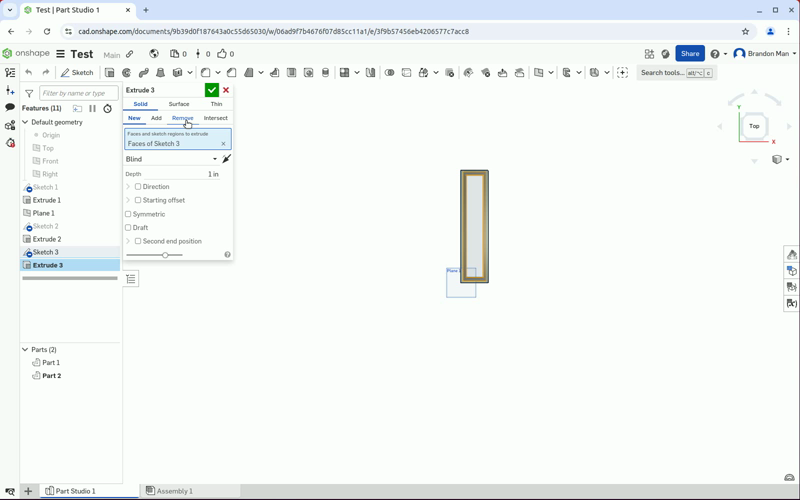
click(186, 120)
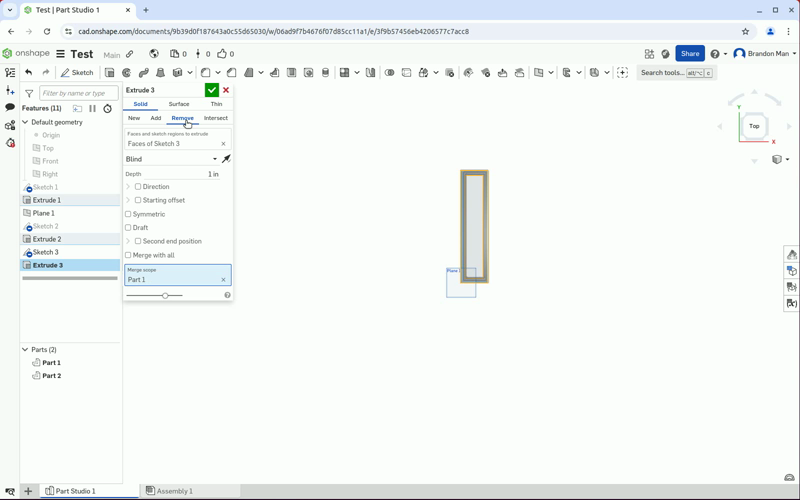
key(tab, 4)
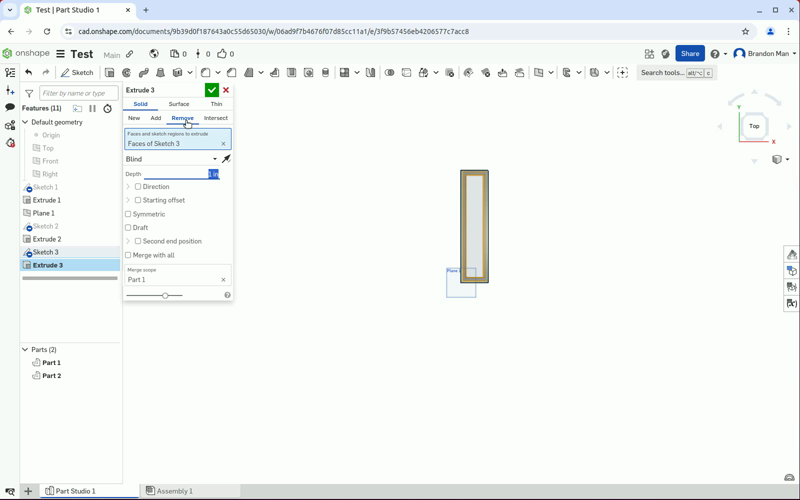
text(0.241)
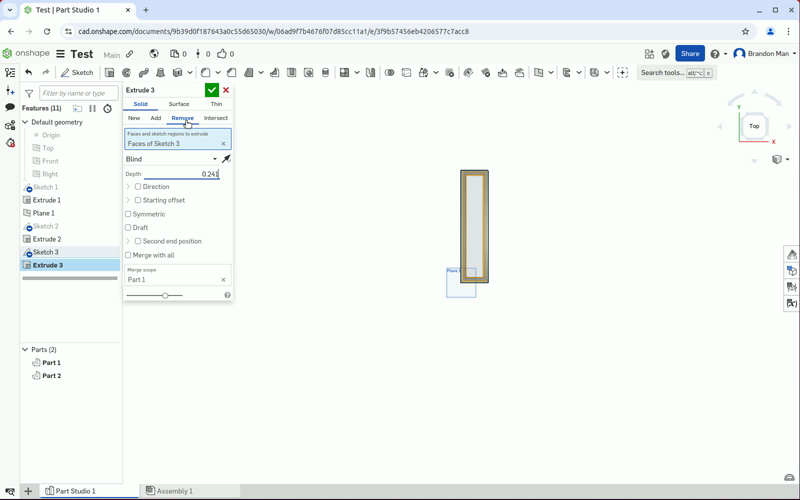
key(tab, 6)
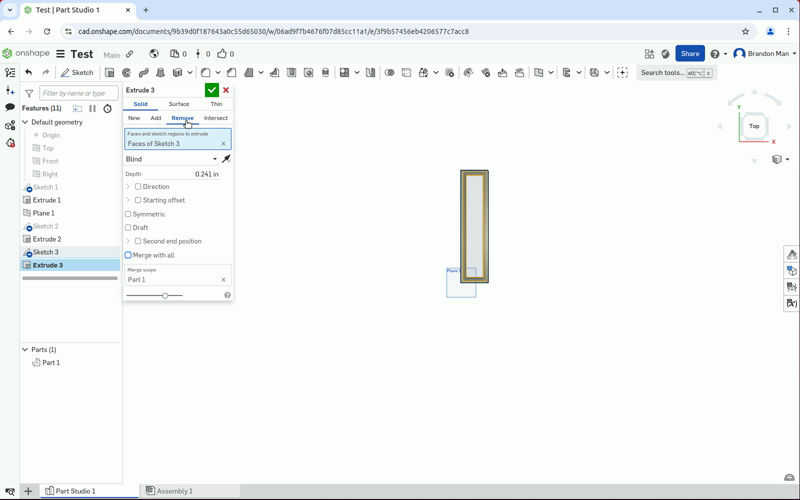
key(space)
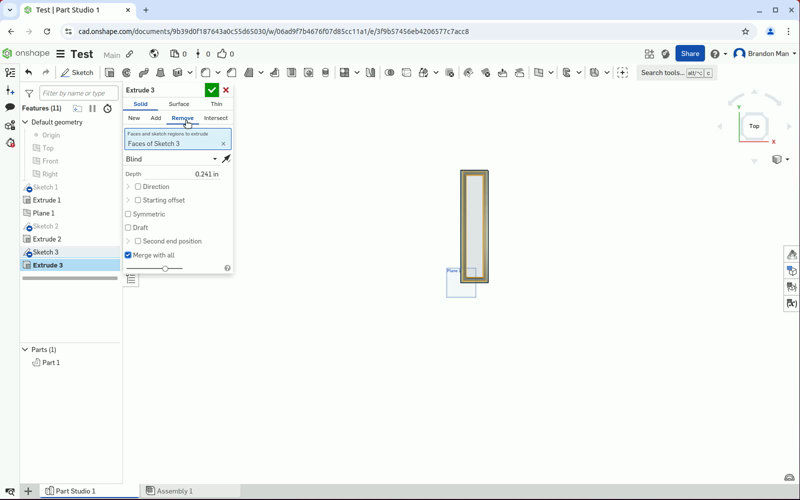
key(enter)
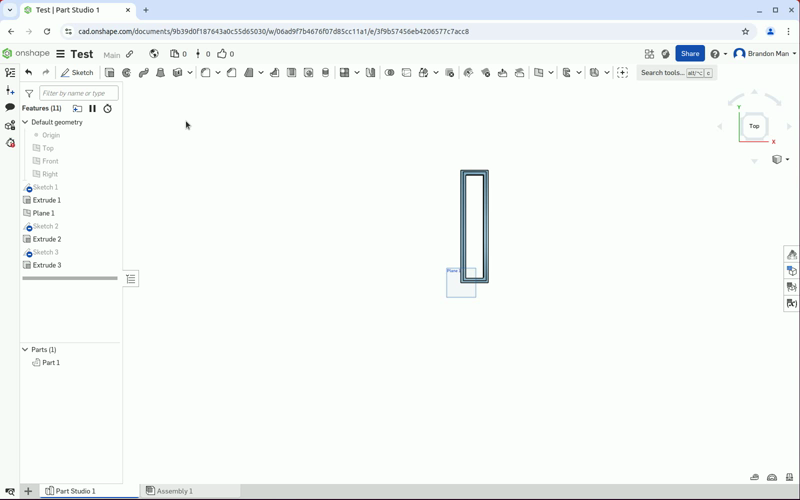
key(shift+h)
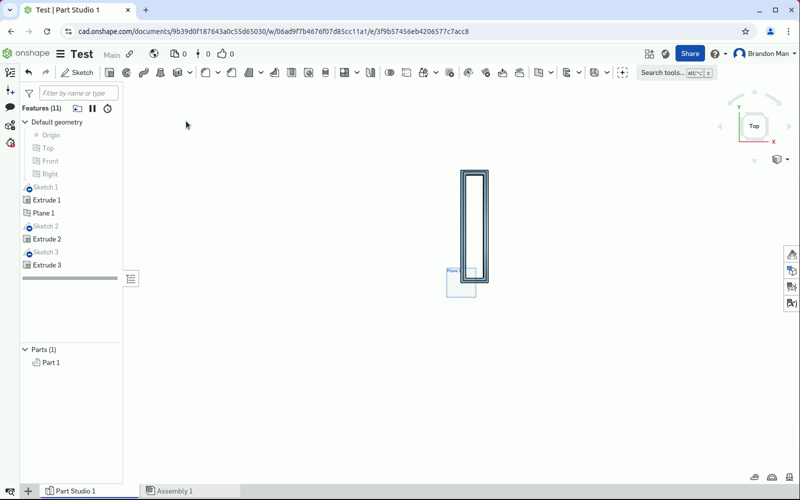
key(shift+h)
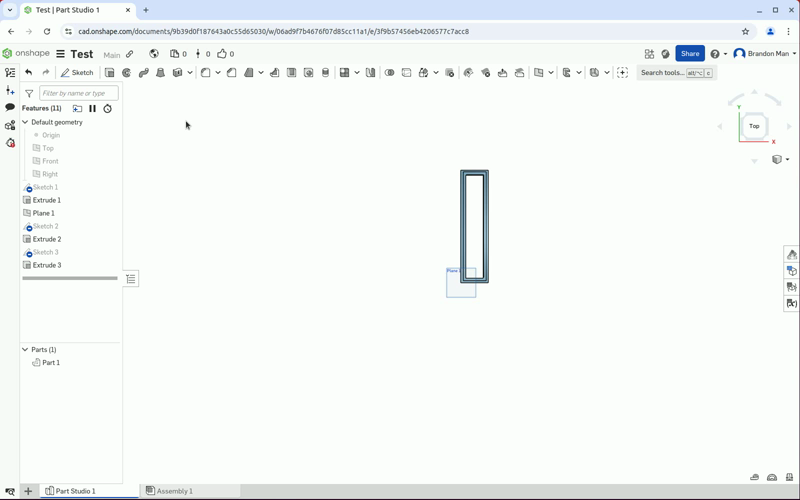
mouse_move(73, 189)
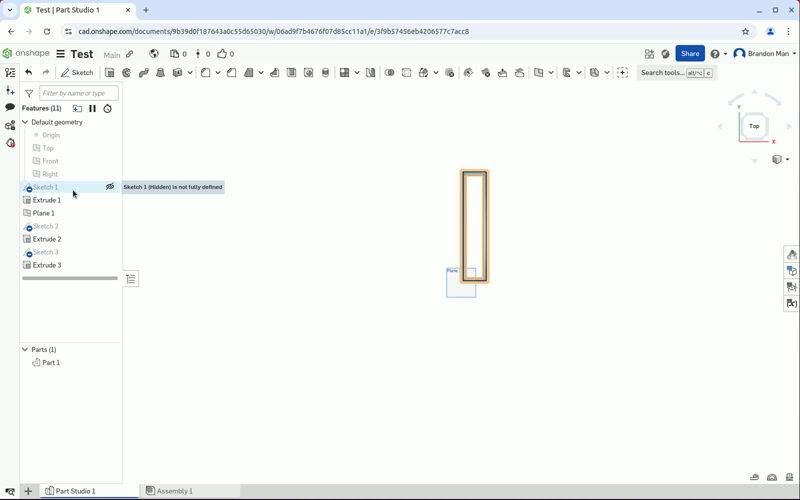
click(73, 189)
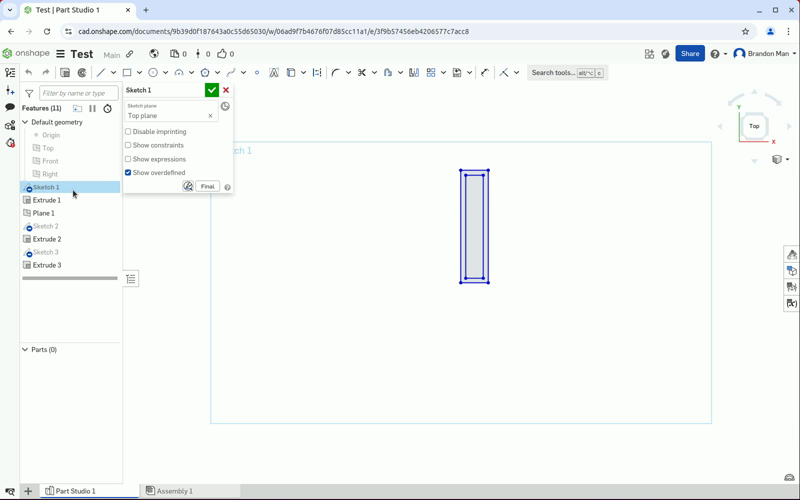
mouse_move(229, 92)
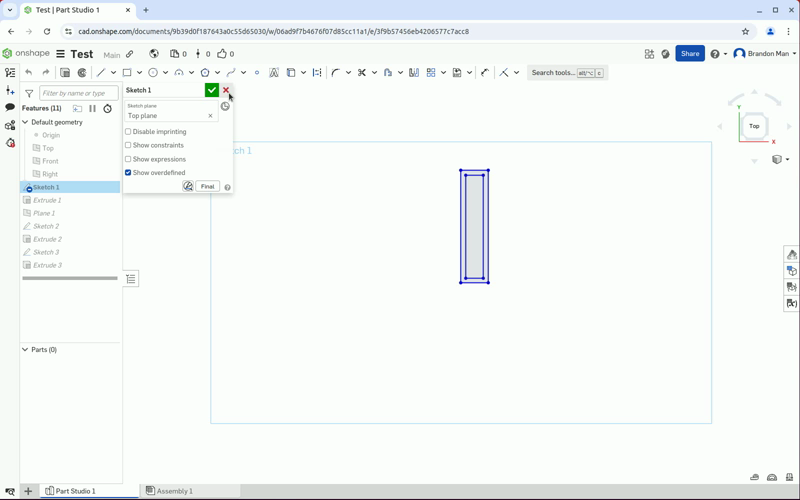
click(229, 92)
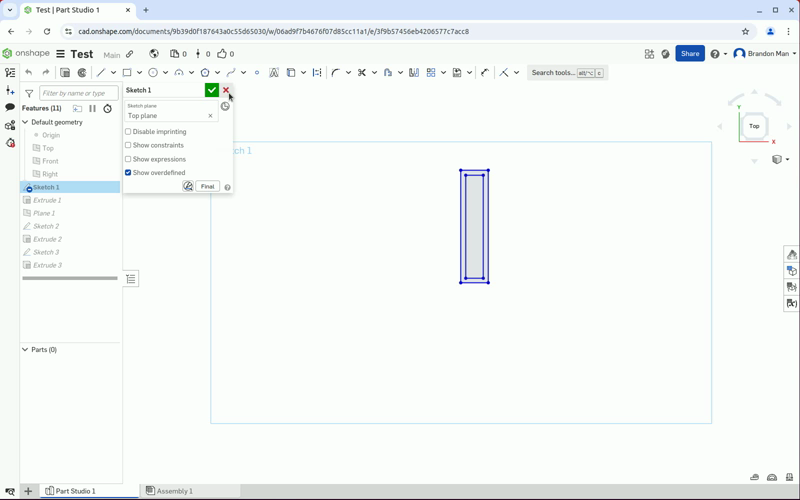
key(shift+s)
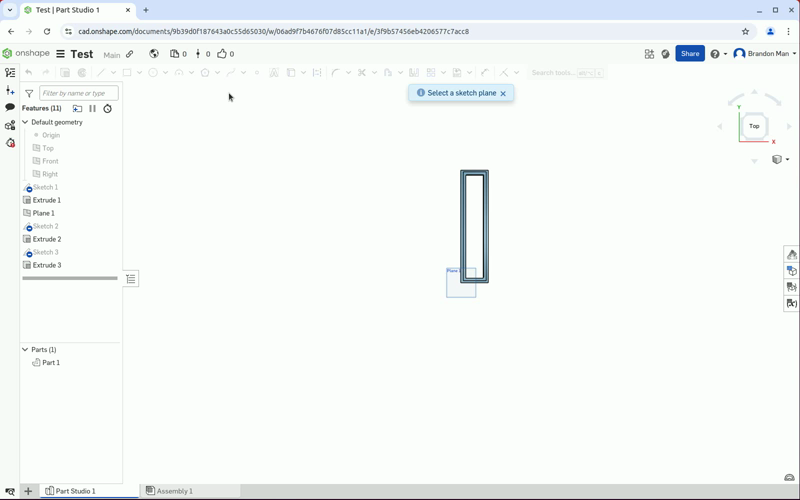
mouse_move(73, 150)
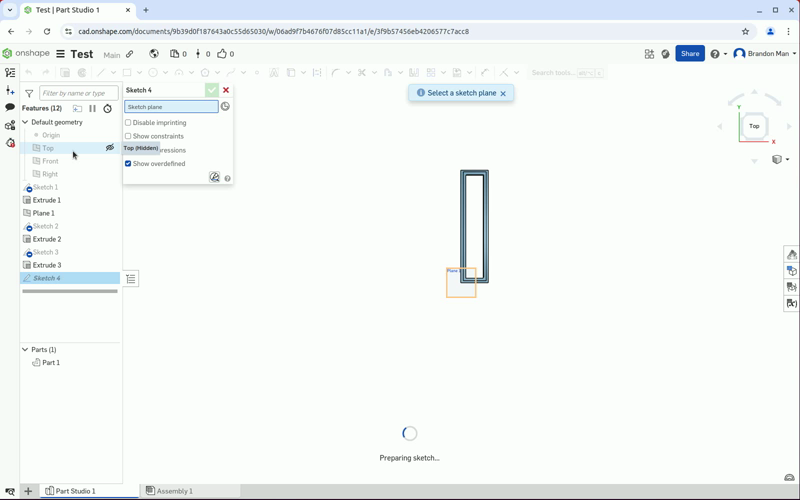
click(73, 150)
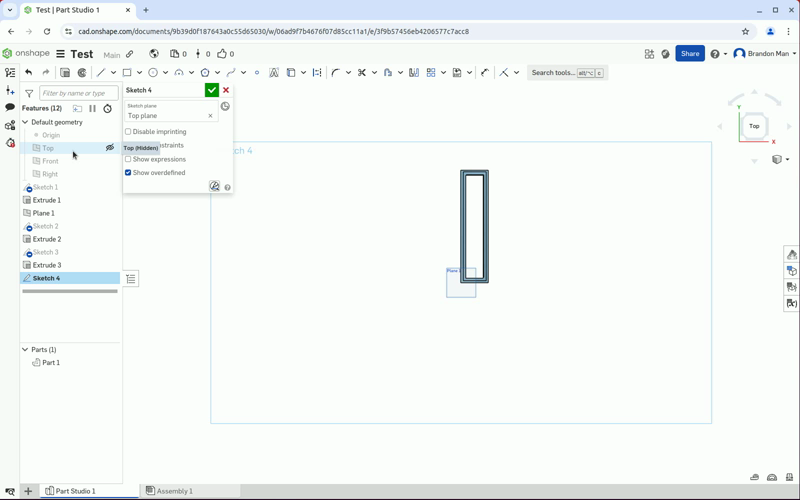
mouse_move(73, 352)
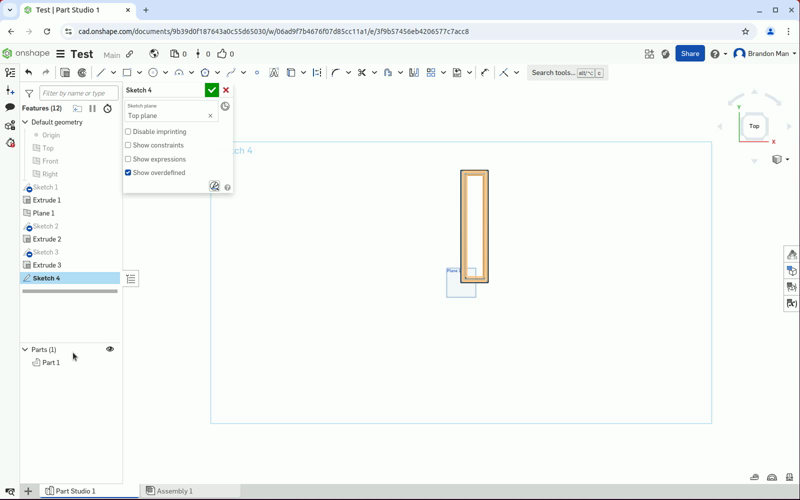
key(y)
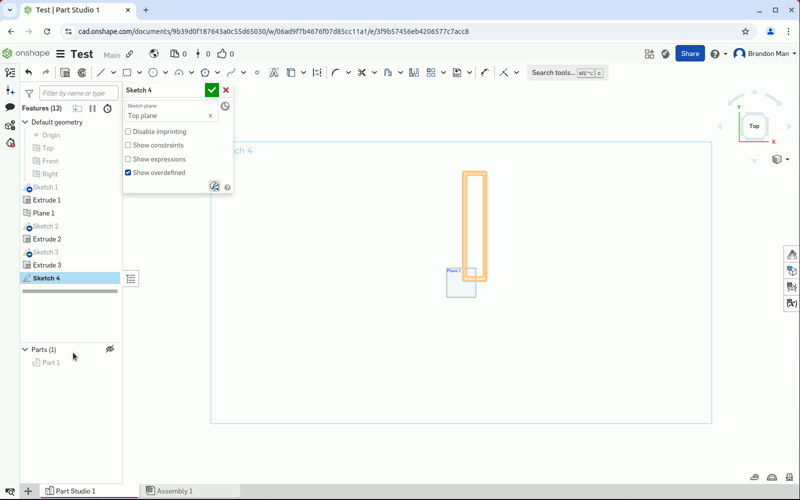
key(l)
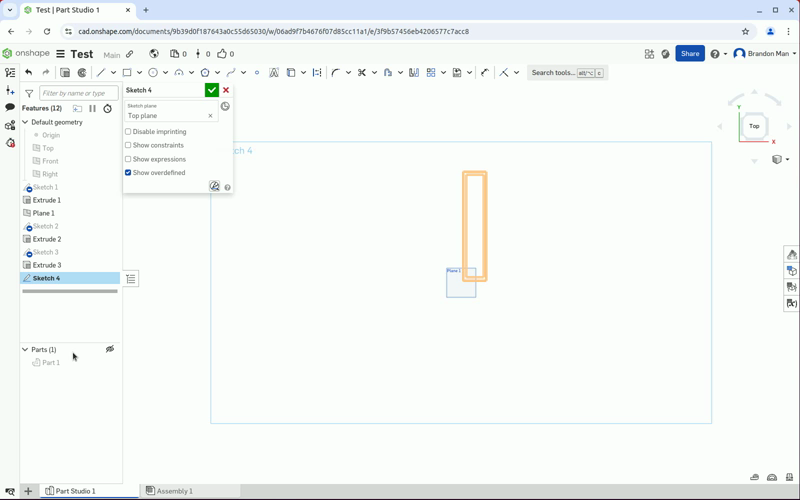
key_down(shift)
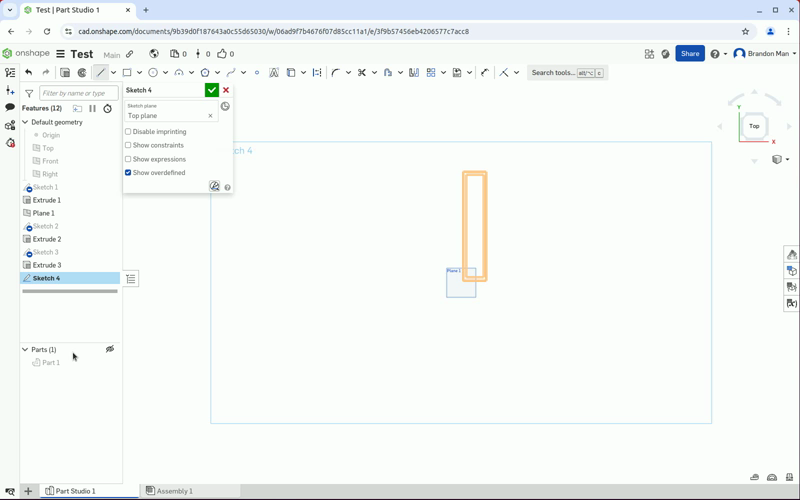
mouse_move(495, 279)
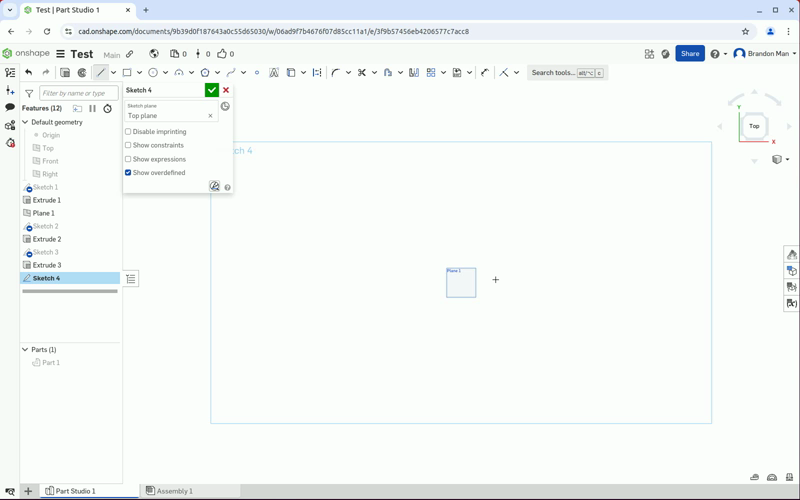
click(495, 279)
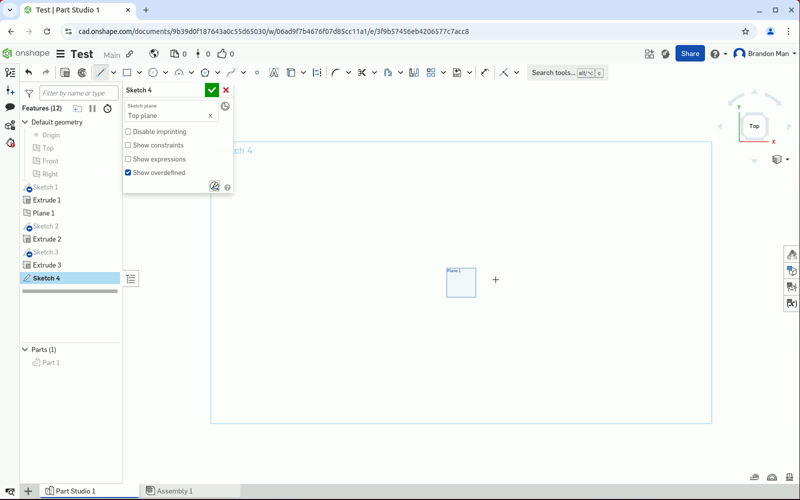
key_up(shift)
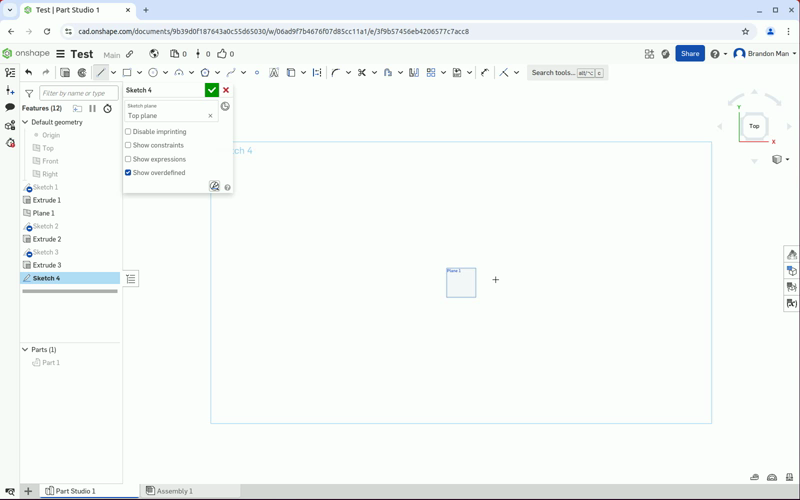
key_down(shift)
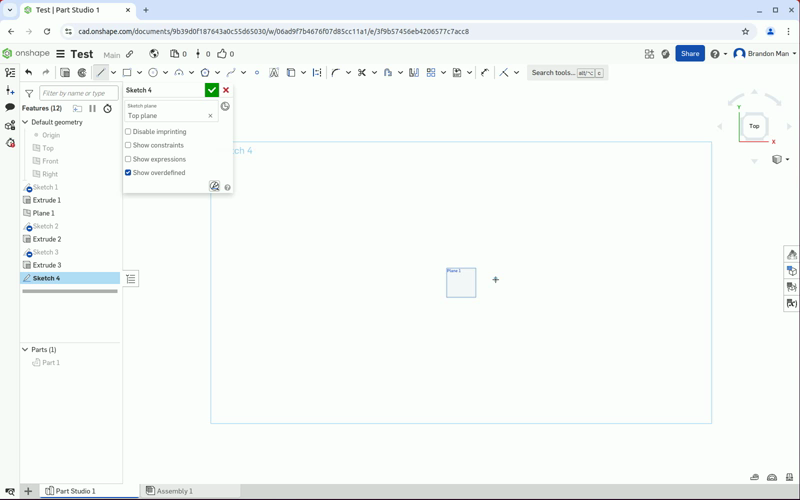
mouse_move(525, 279)
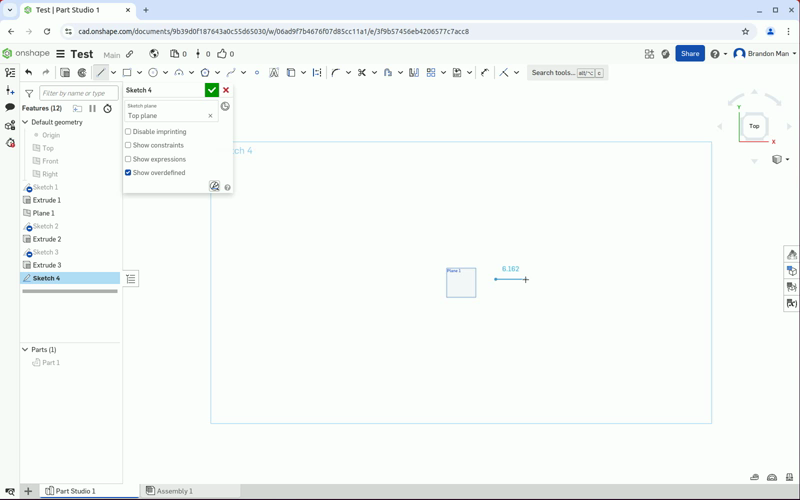
mouse_move(518, 279)
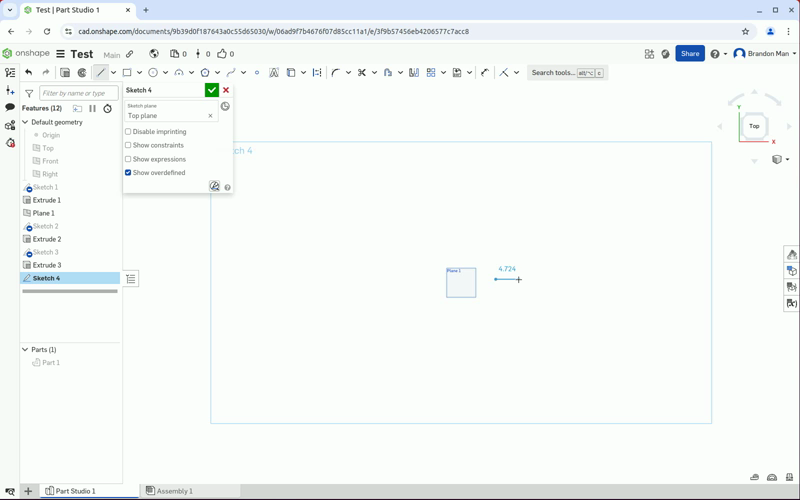
click(518, 279)
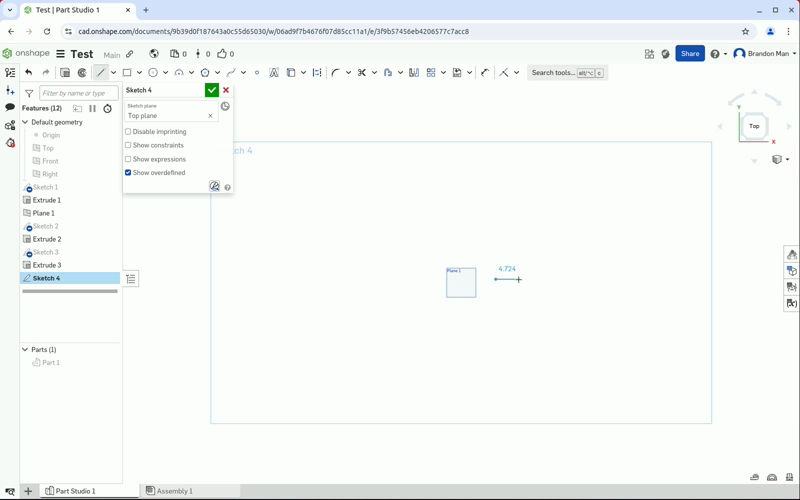
key_up(shift)
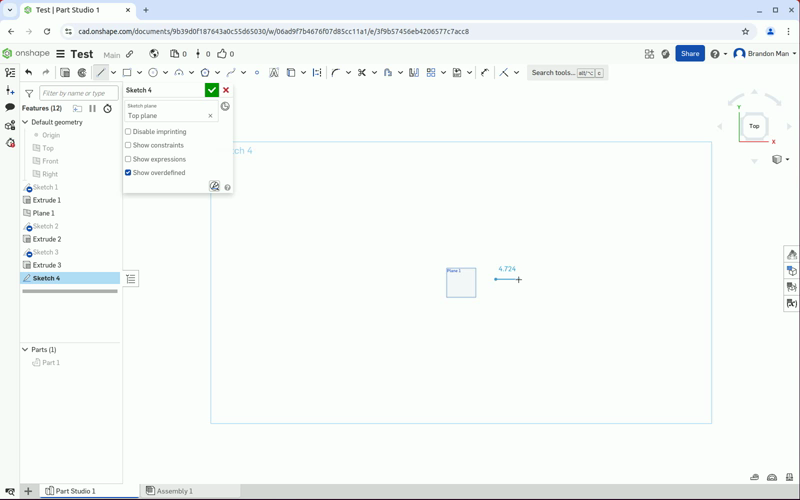
key_down(shift)
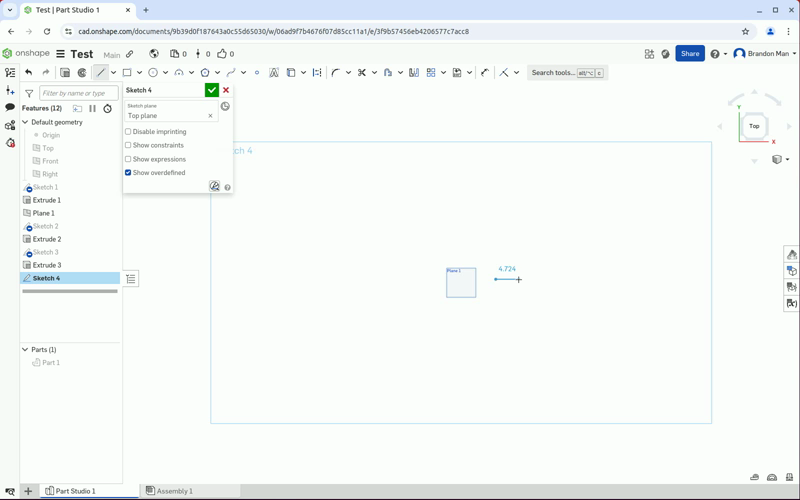
mouse_move(518, 171)
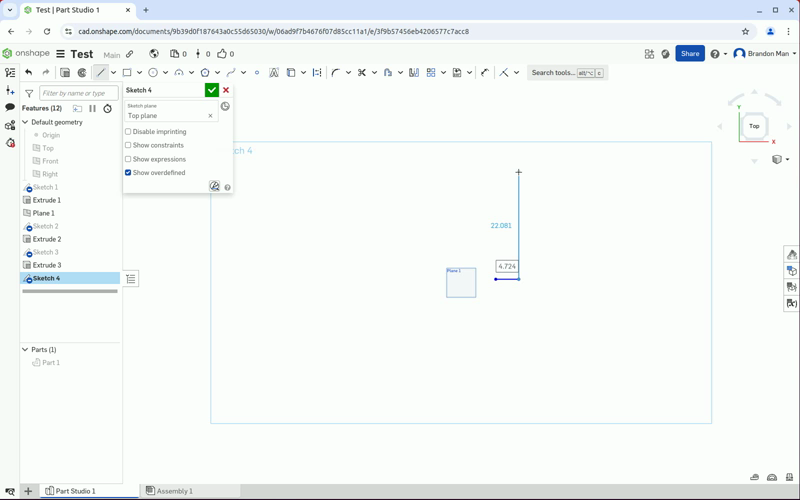
click(518, 171)
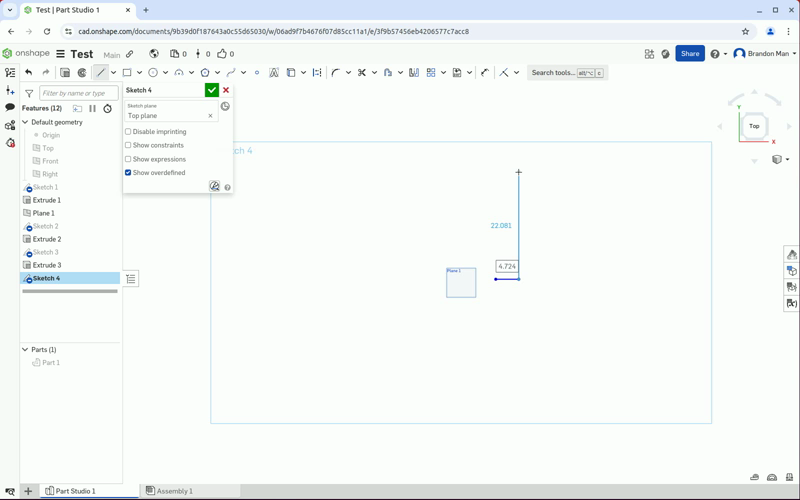
key_up(shift)
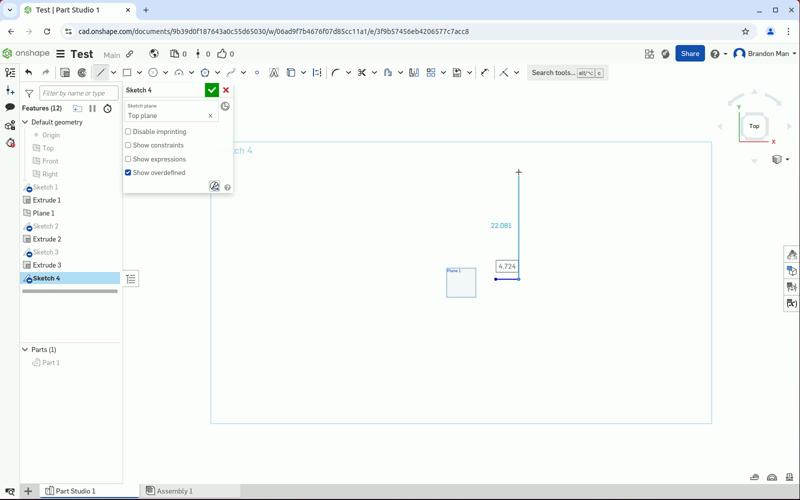
key_down(shift)
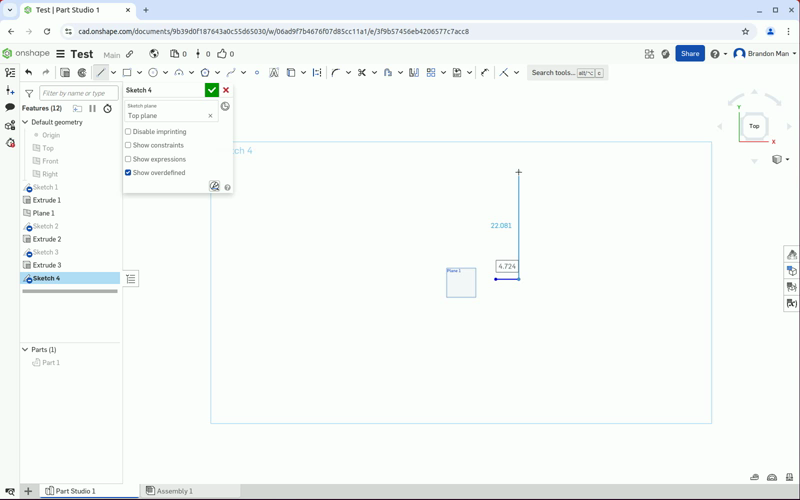
mouse_move(548, 171)
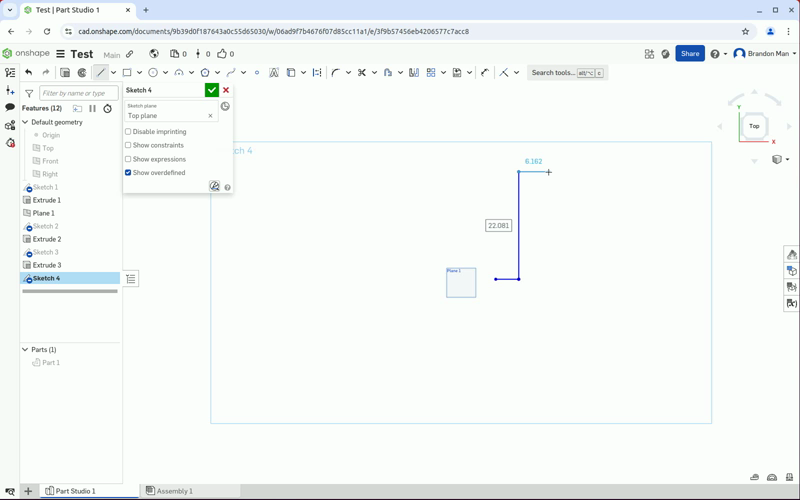
mouse_move(495, 171)
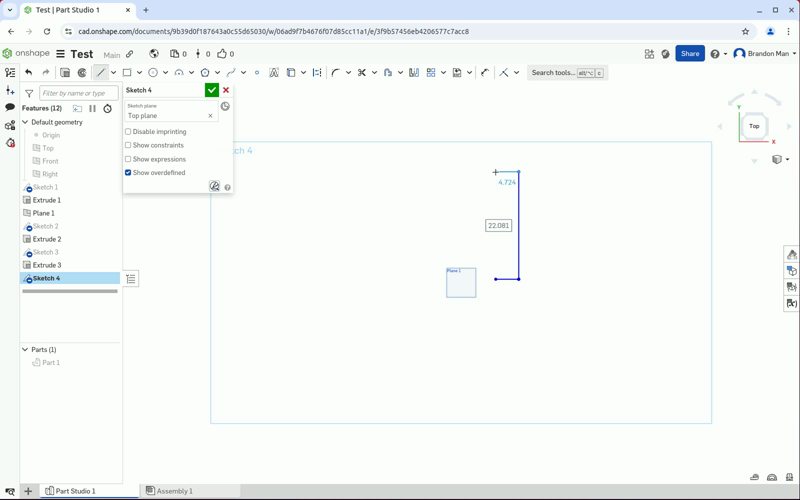
click(495, 171)
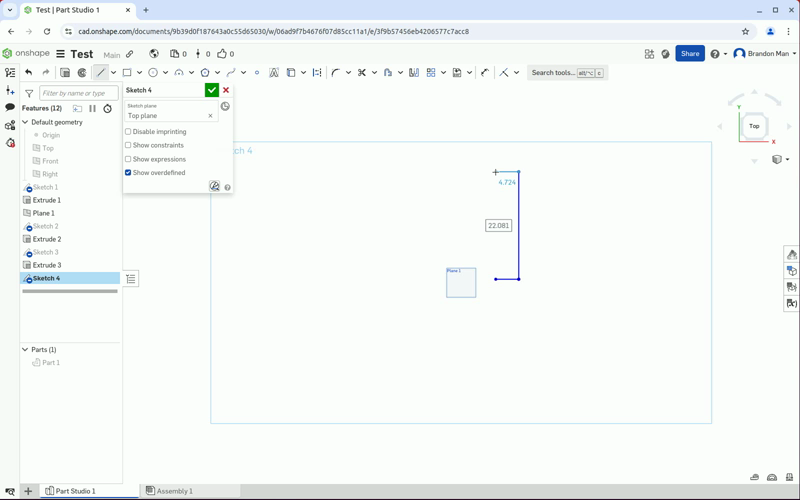
key_up(shift)
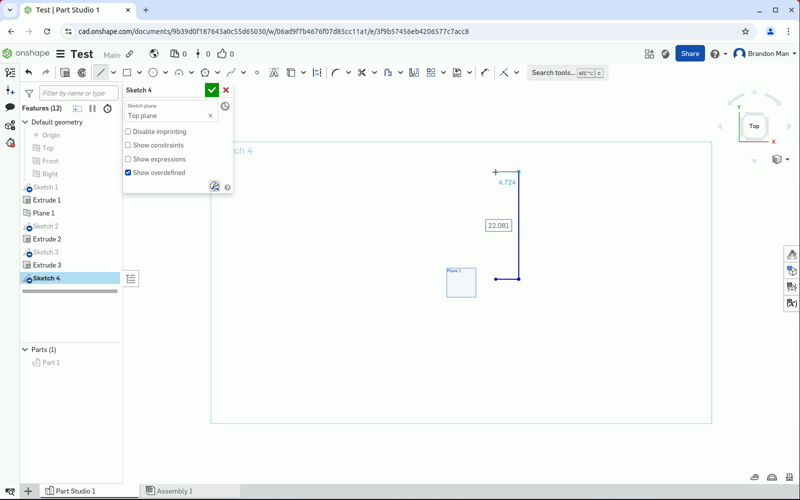
key_down(shift)
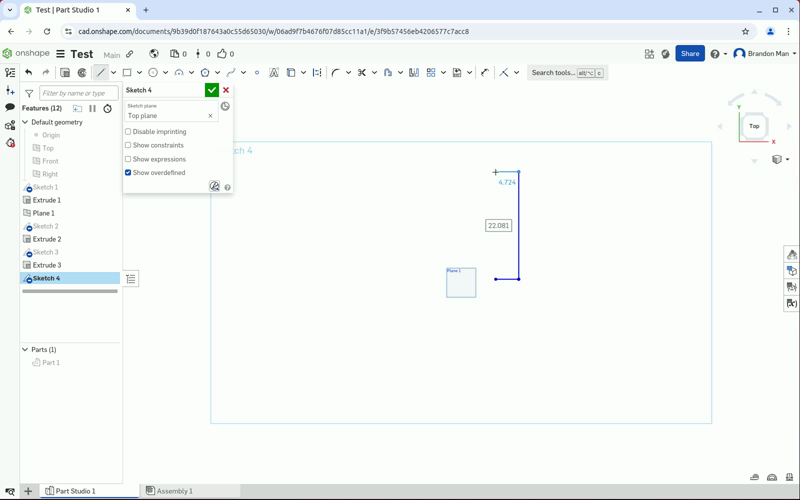
mouse_move(495, 279)
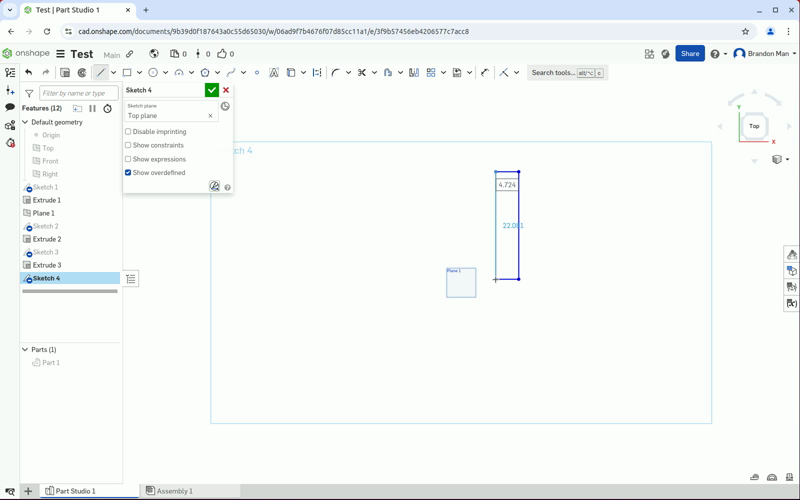
key_up(shift)
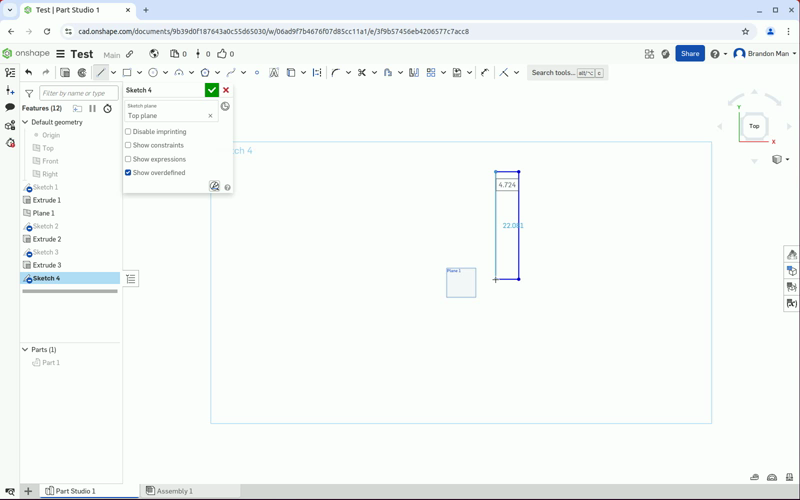
click(495, 279)
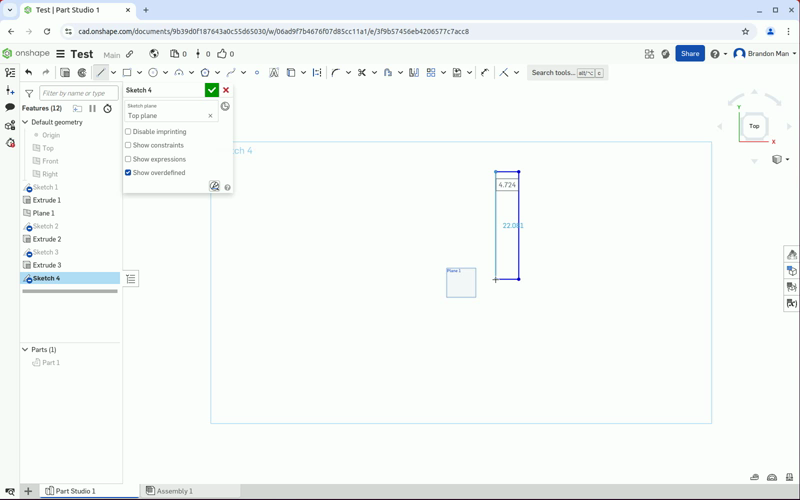
key(esc)
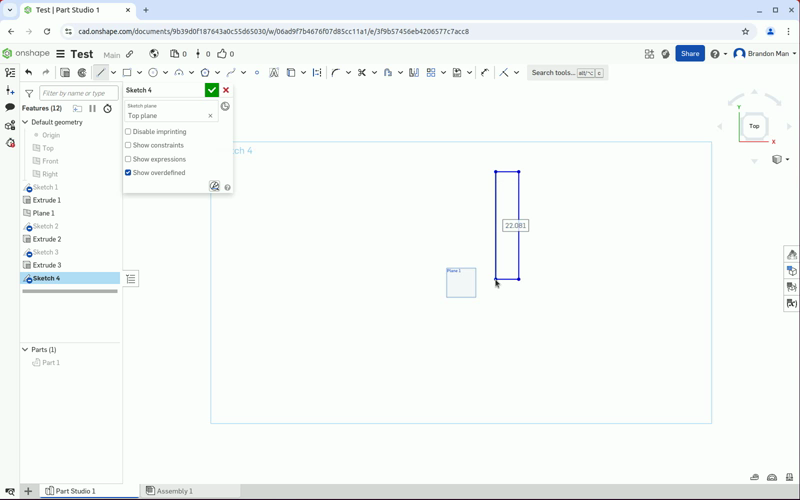
key(l)
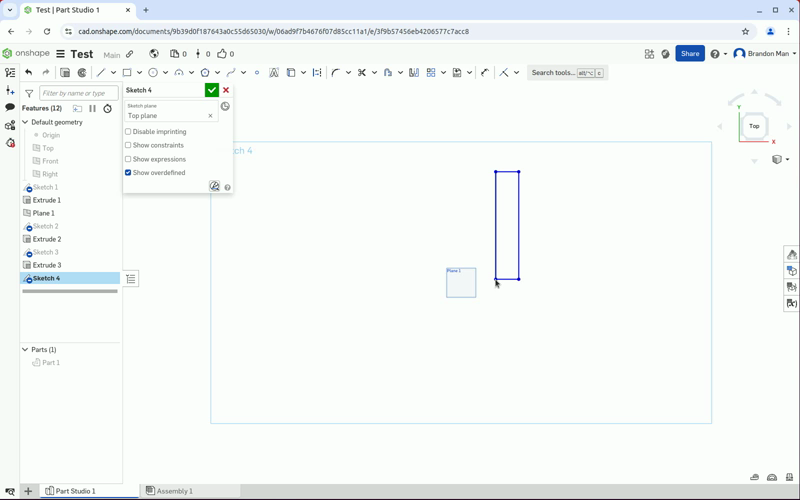
key_down(shift)
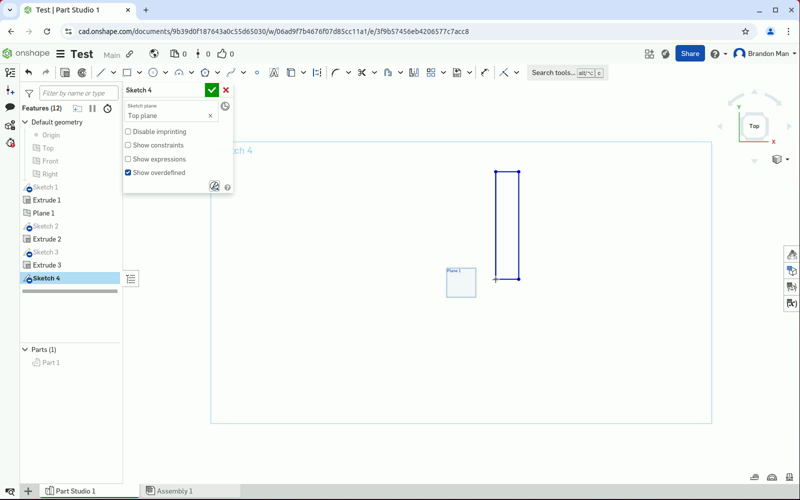
mouse_move(498, 277)
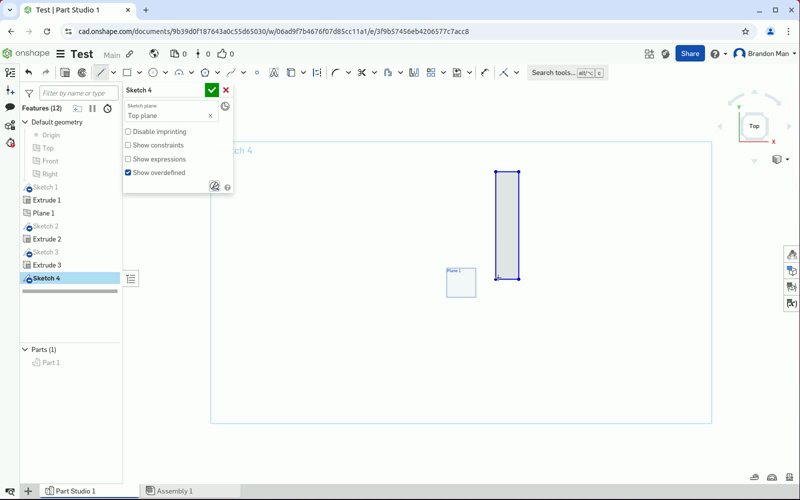
scroll(6)
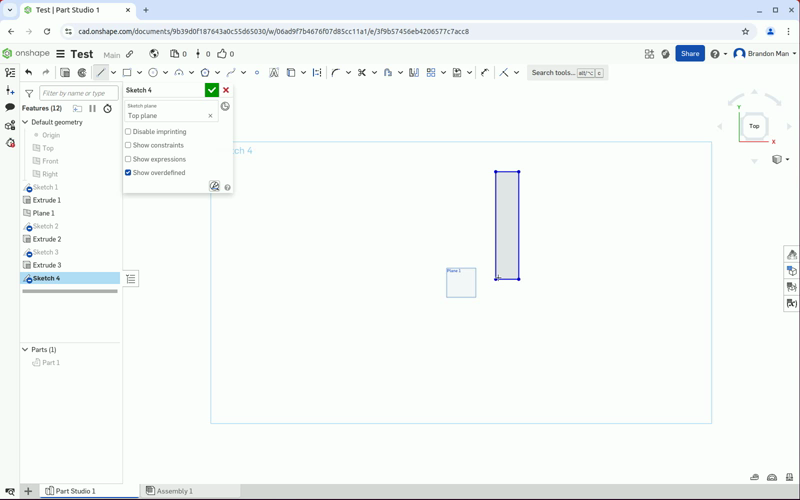
scroll(6)
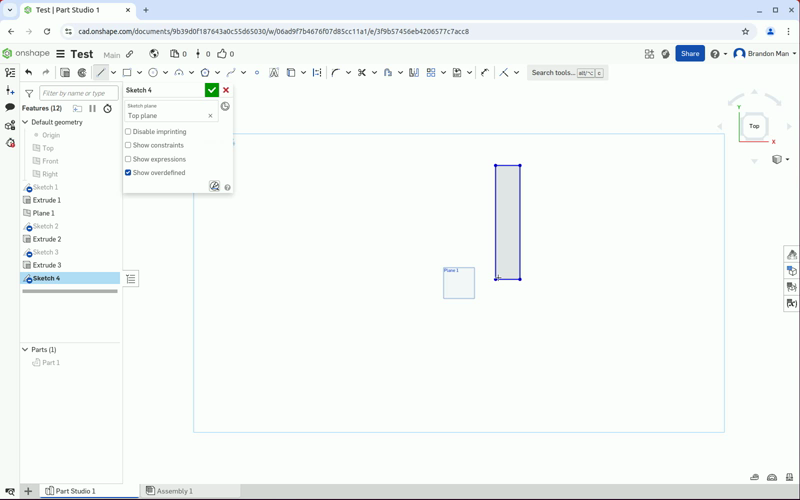
scroll(6)
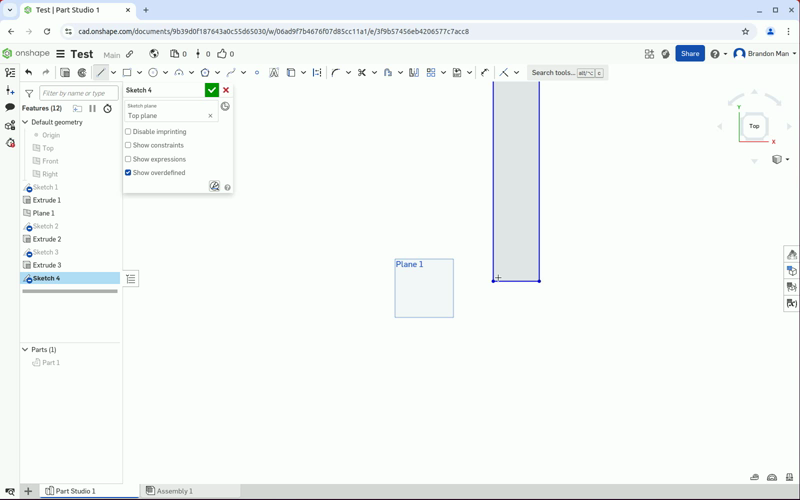
scroll(6)
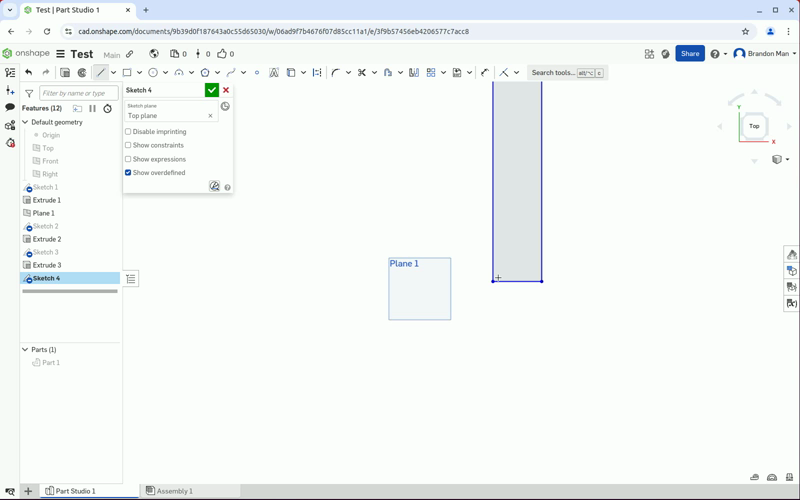
scroll(6)
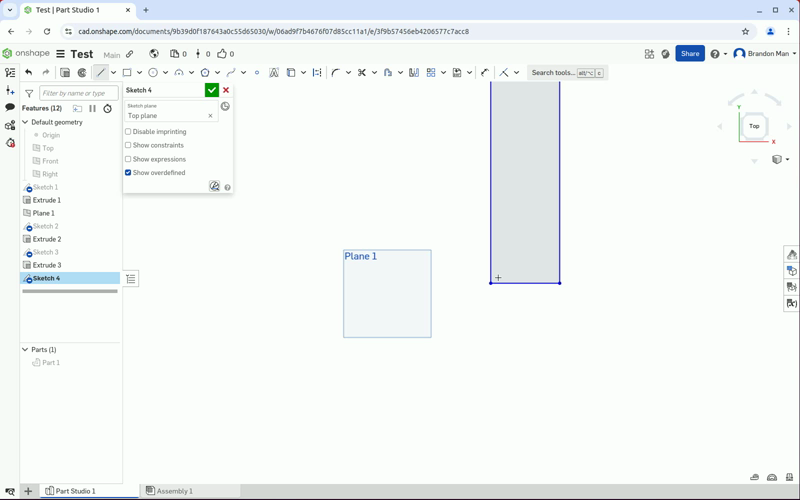
scroll(6)
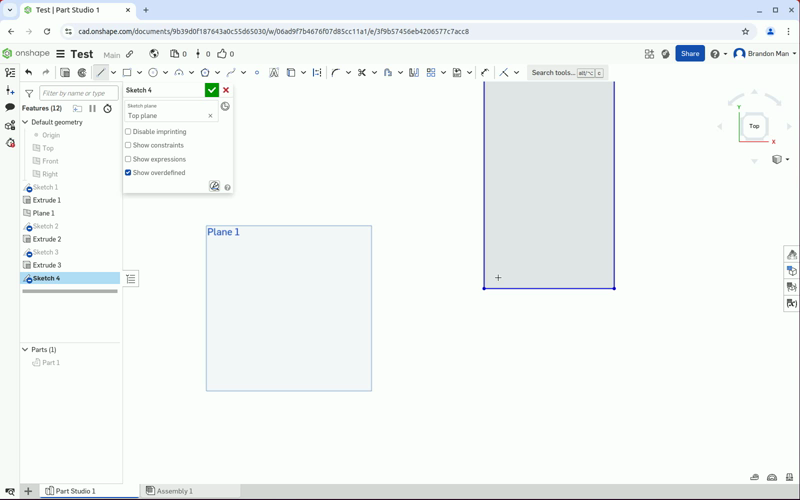
scroll(6)
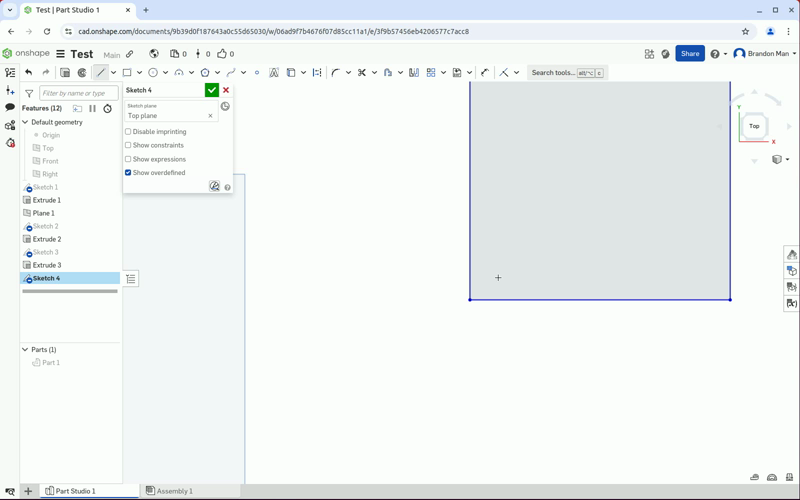
click(498, 277)
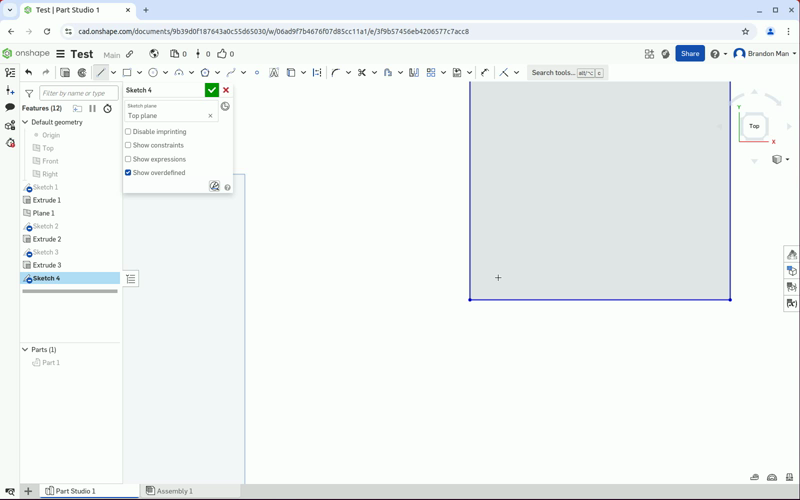
scroll(-6)
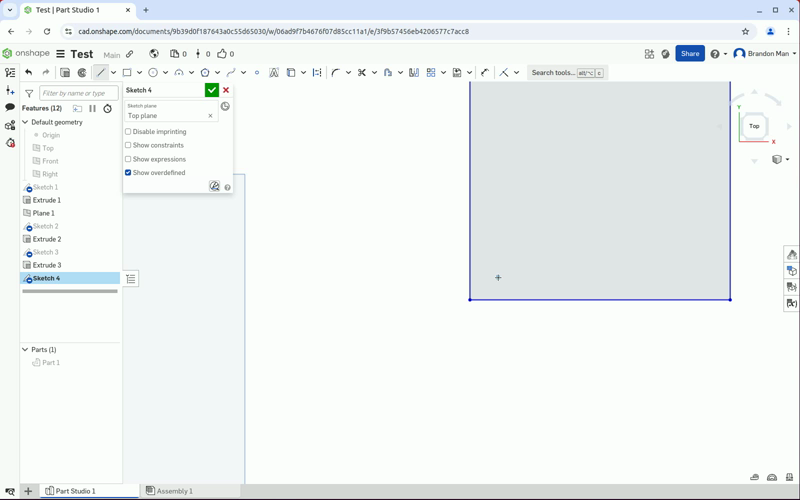
scroll(-6)
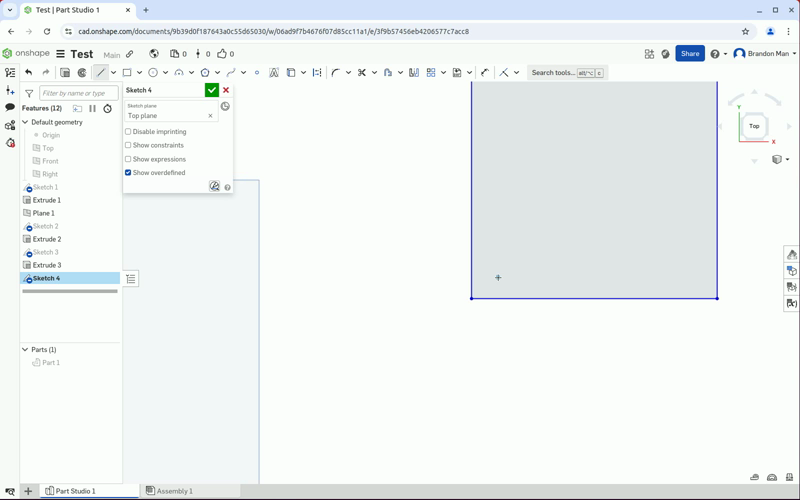
scroll(-6)
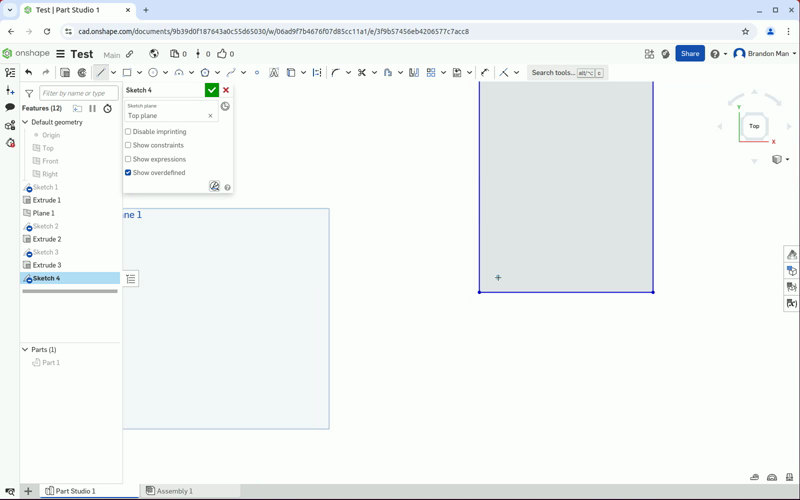
scroll(-6)
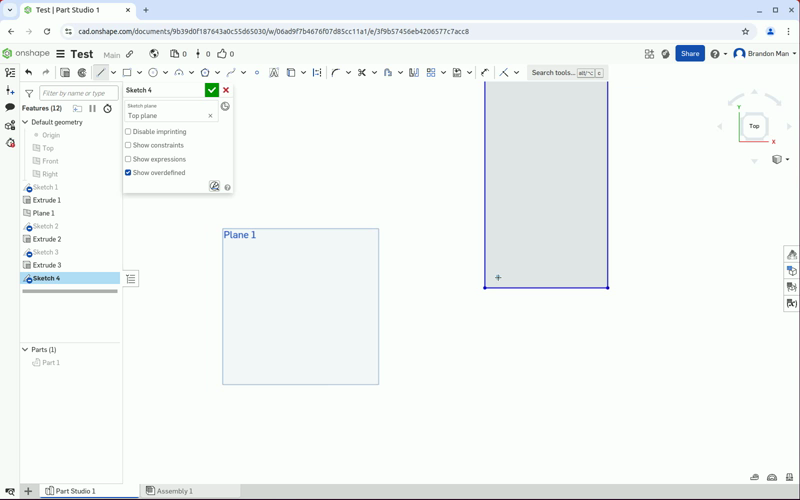
scroll(-6)
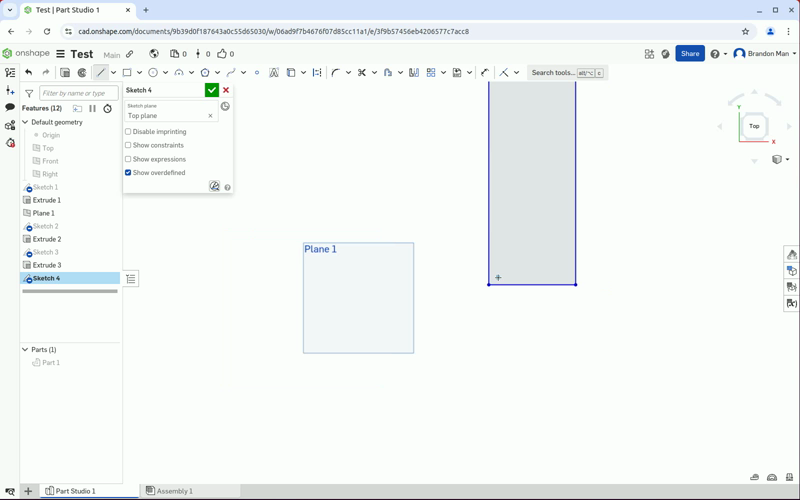
scroll(-6)
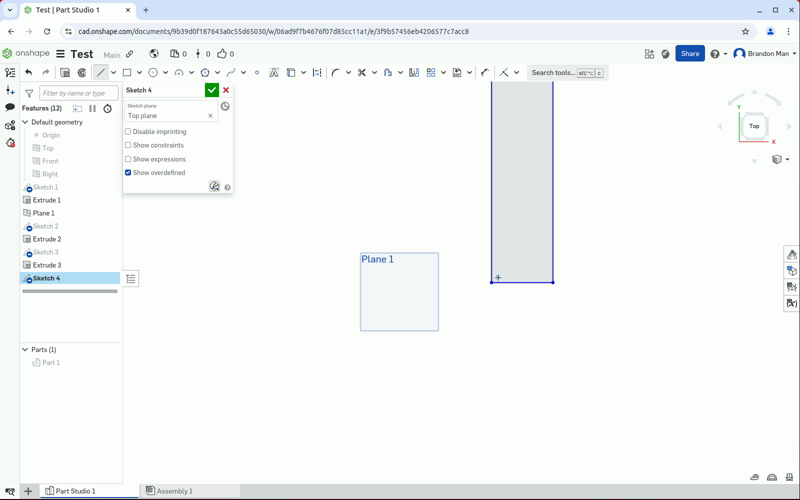
scroll(-6)
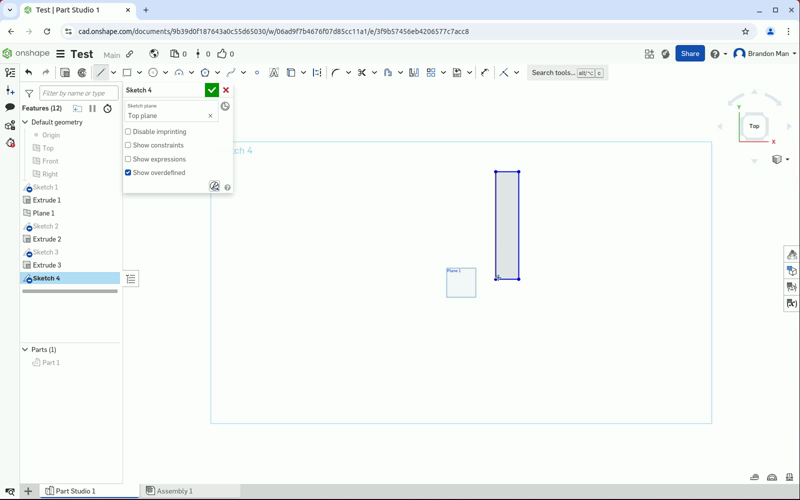
key_up(shift)
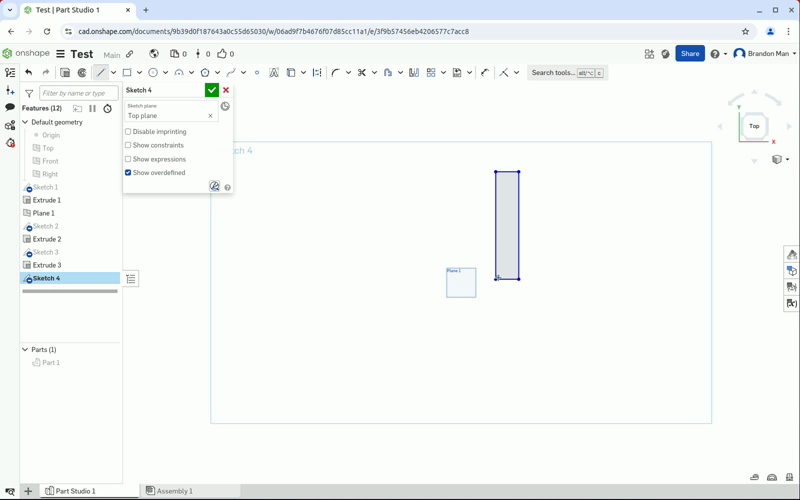
key_down(shift)
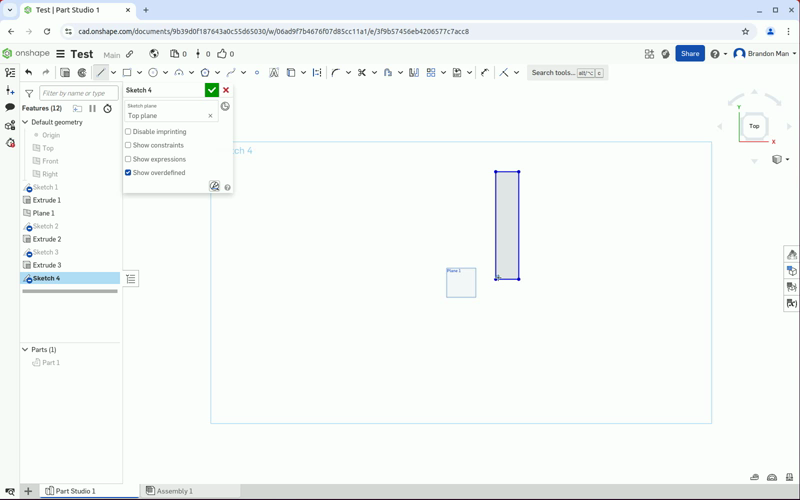
mouse_move(528, 277)
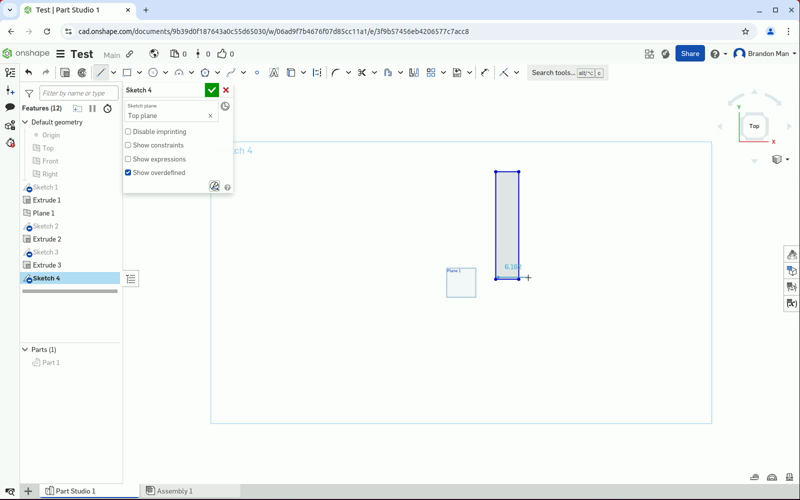
mouse_move(516, 277)
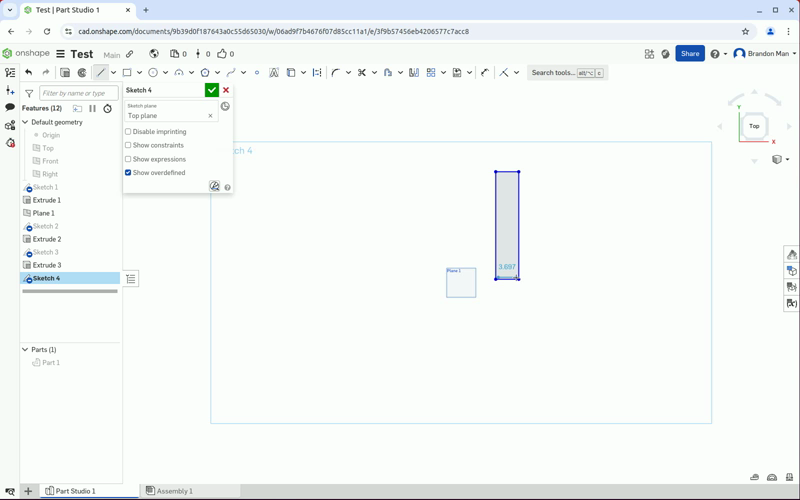
scroll(6)
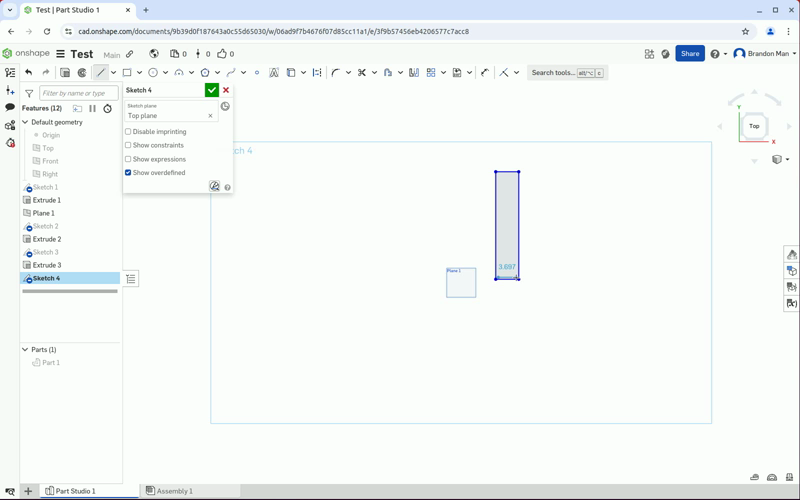
scroll(6)
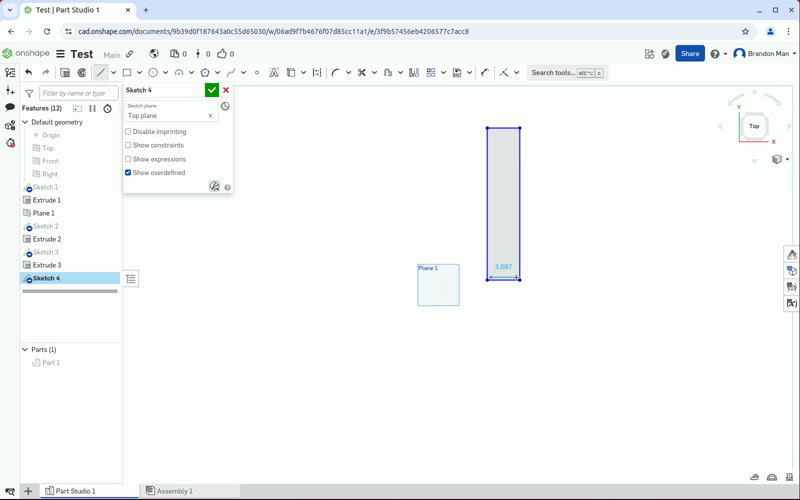
scroll(6)
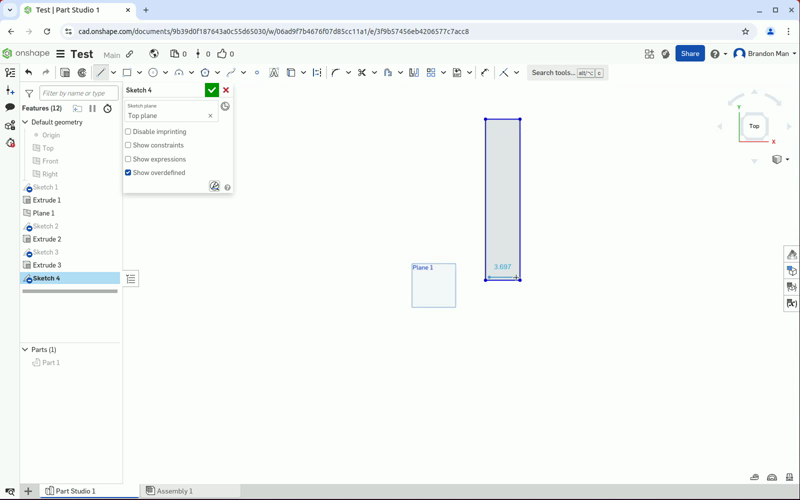
scroll(6)
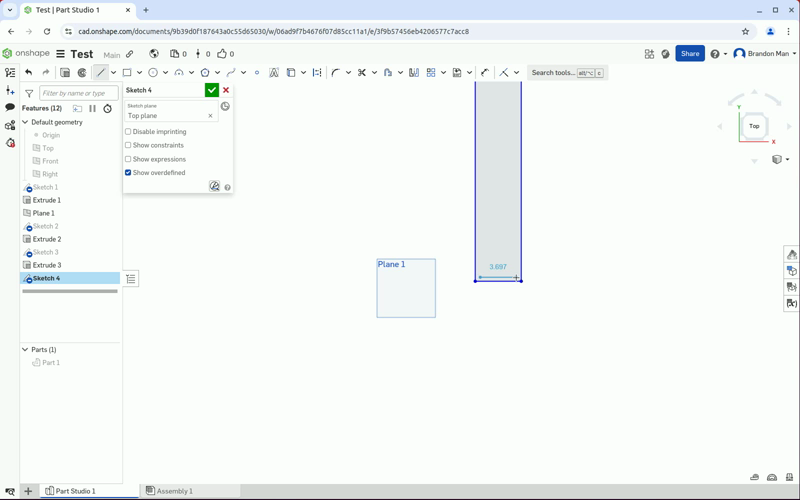
scroll(6)
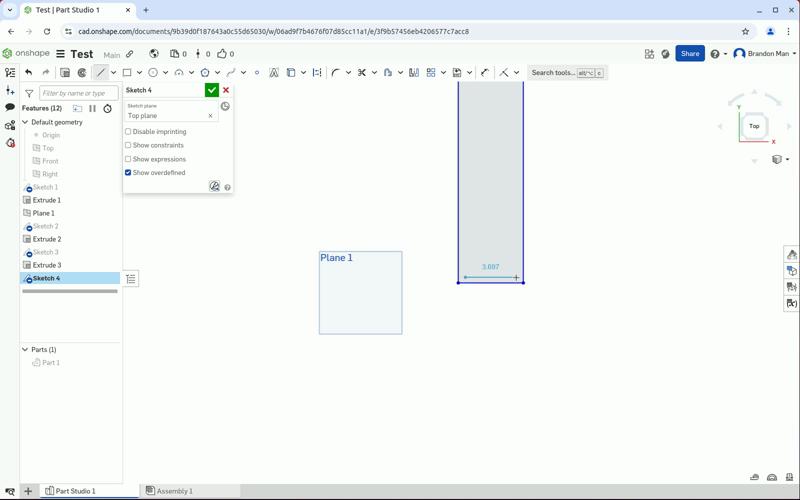
scroll(6)
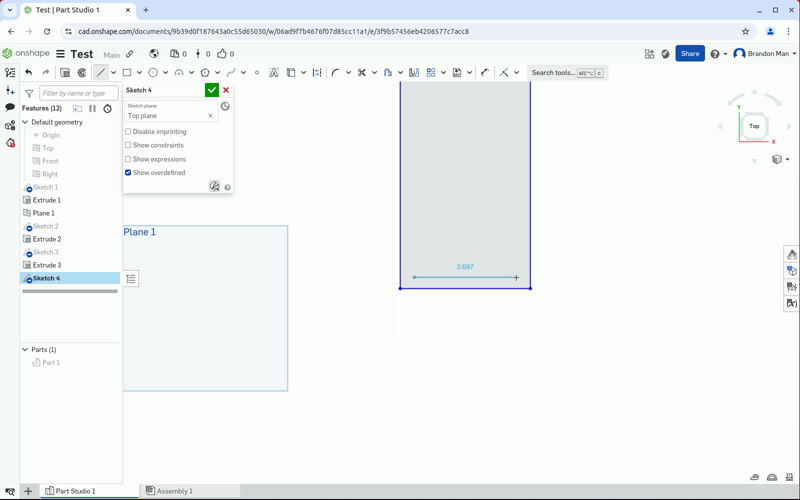
scroll(6)
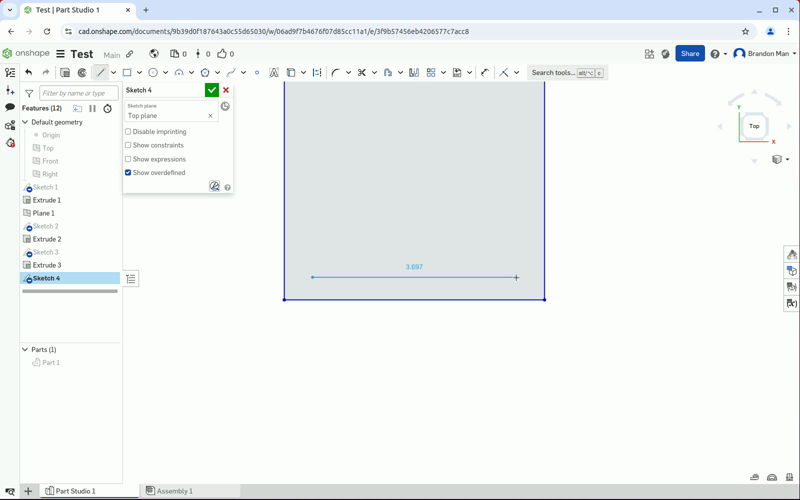
click(516, 277)
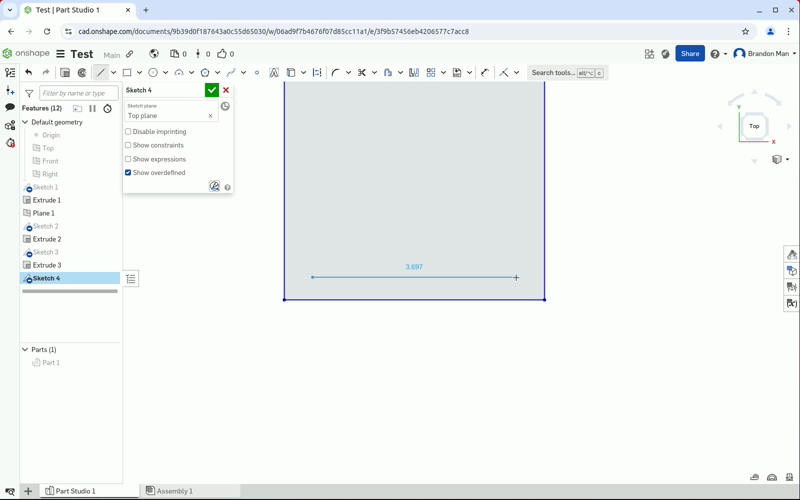
scroll(-6)
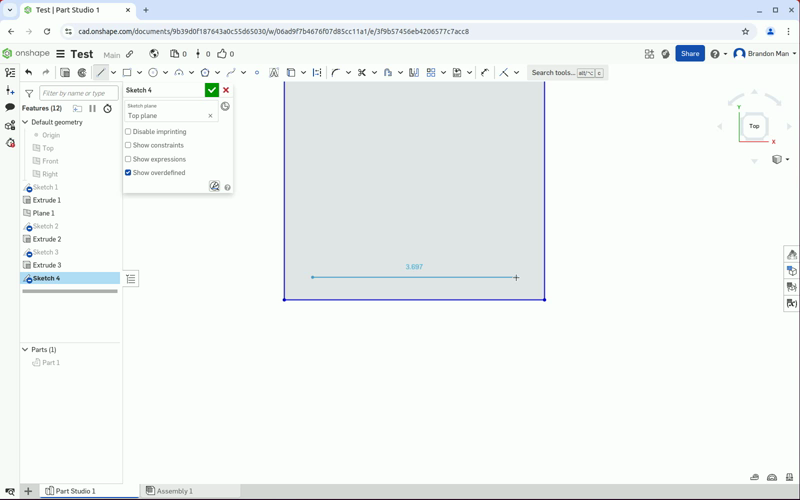
scroll(-6)
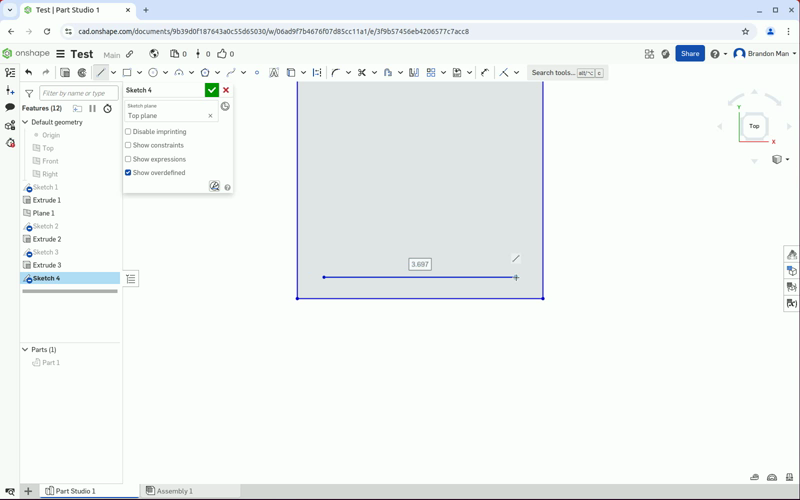
scroll(-6)
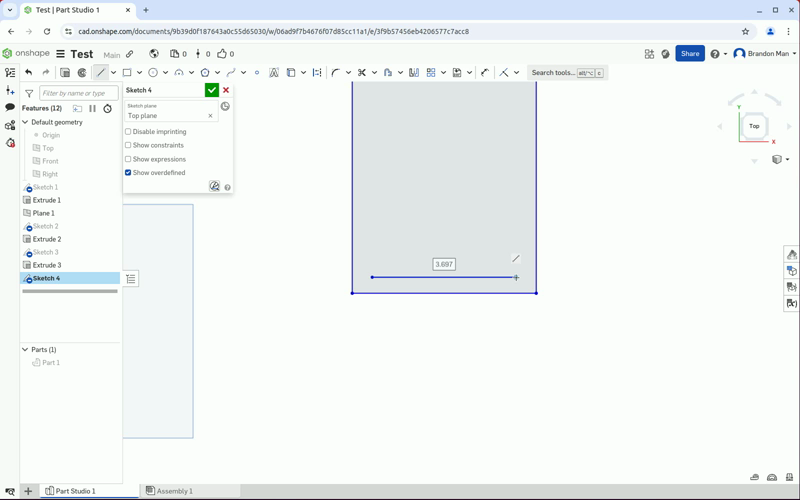
scroll(-6)
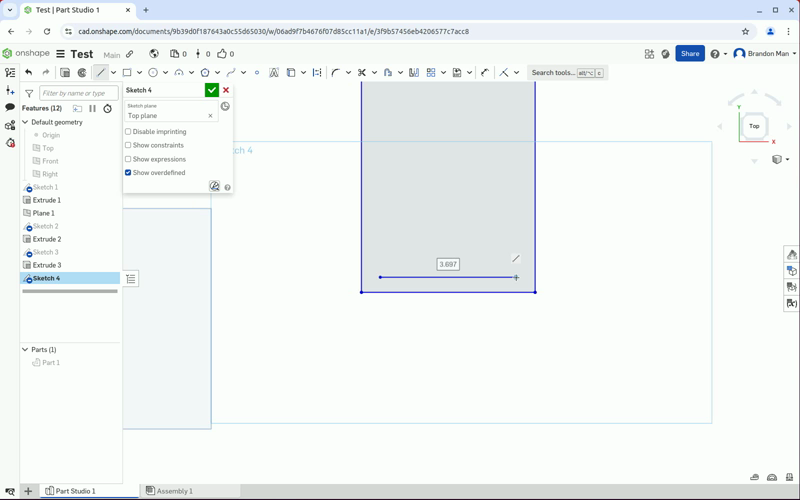
scroll(-6)
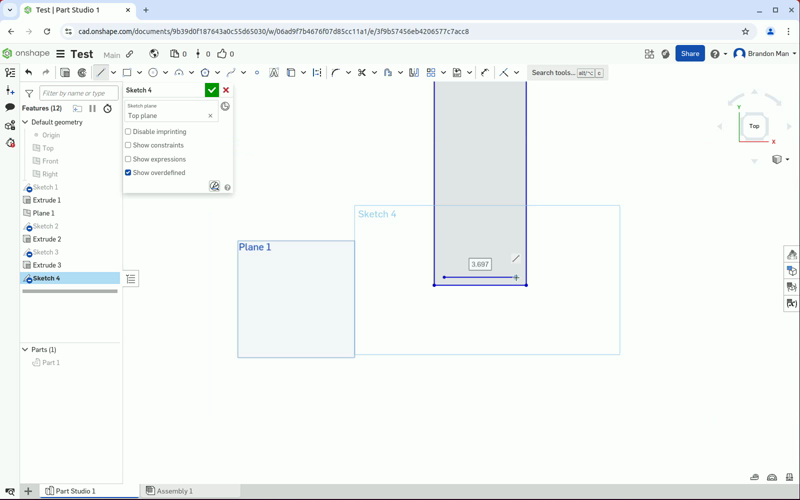
scroll(-6)
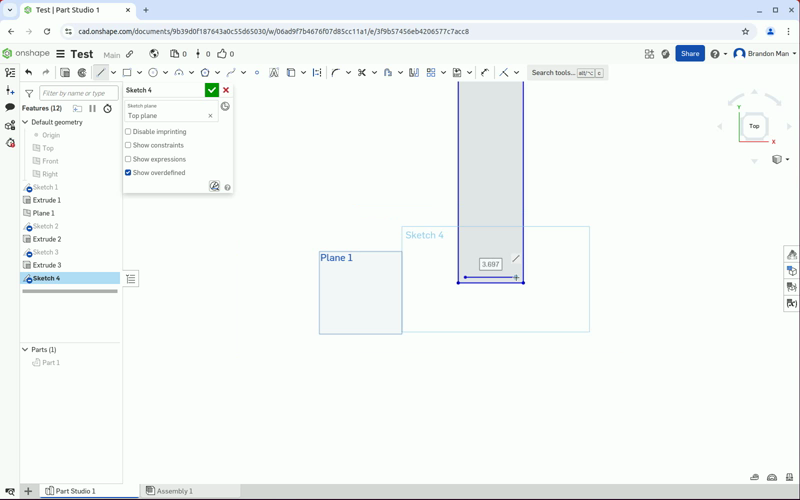
scroll(-6)
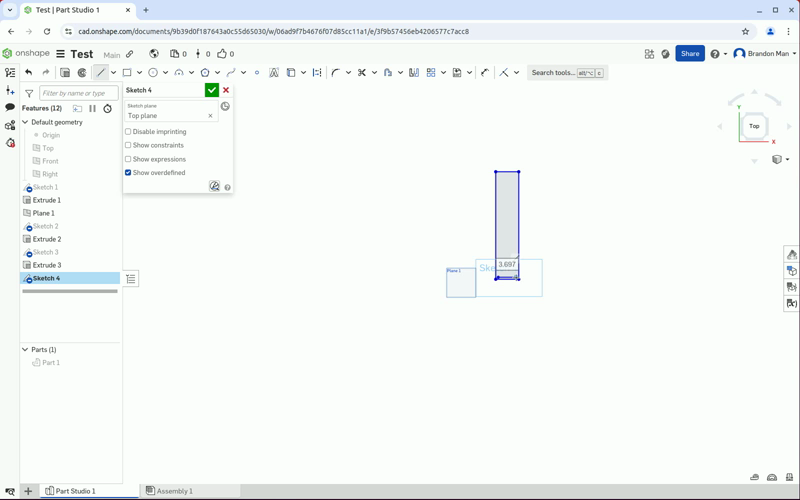
key_up(shift)
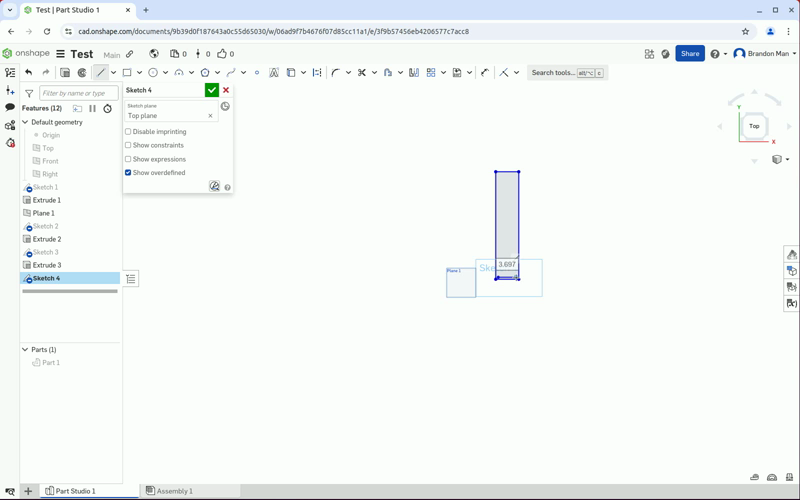
key_down(shift)
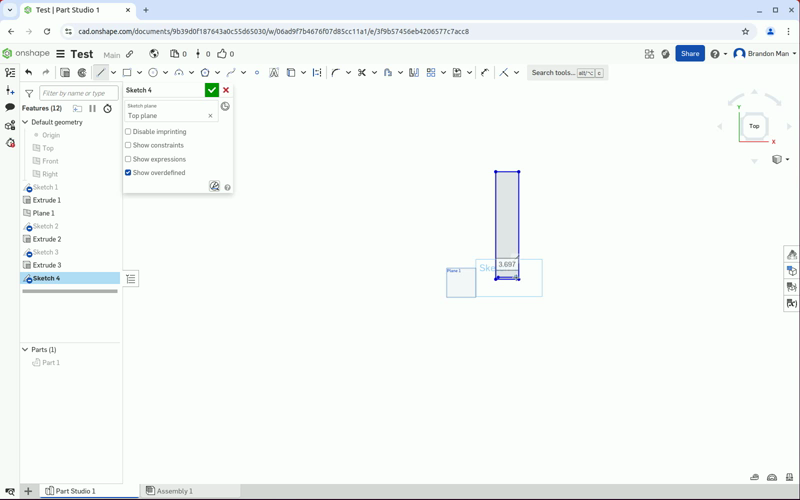
mouse_move(516, 174)
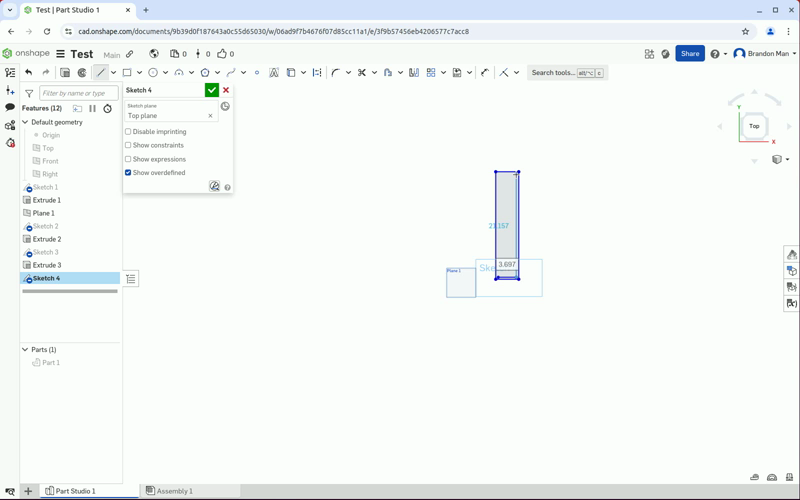
scroll(6)
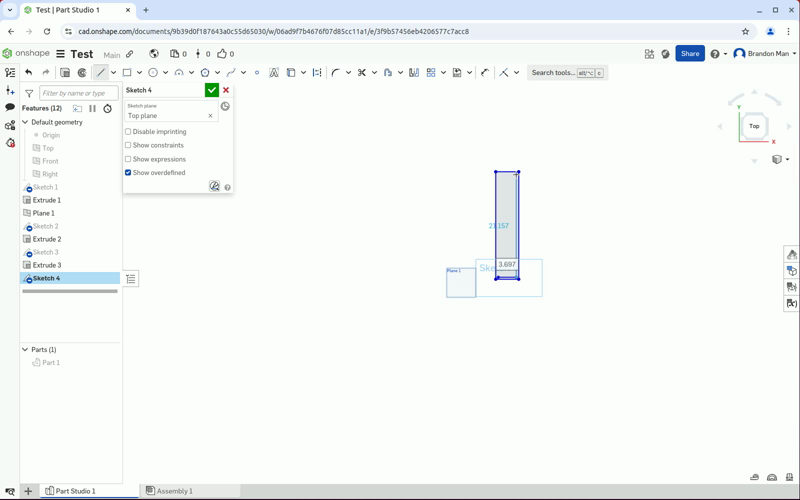
scroll(6)
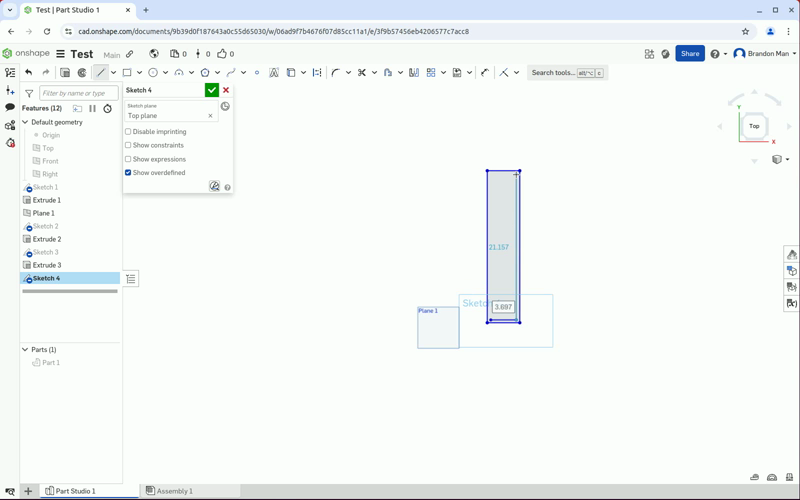
scroll(6)
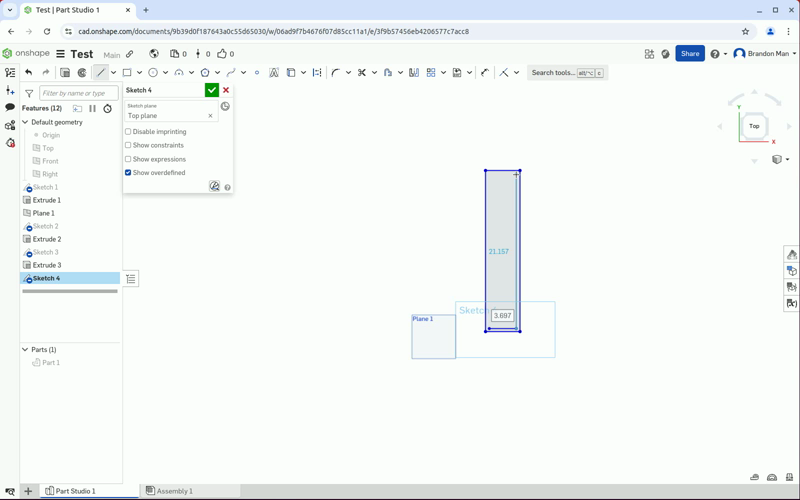
scroll(6)
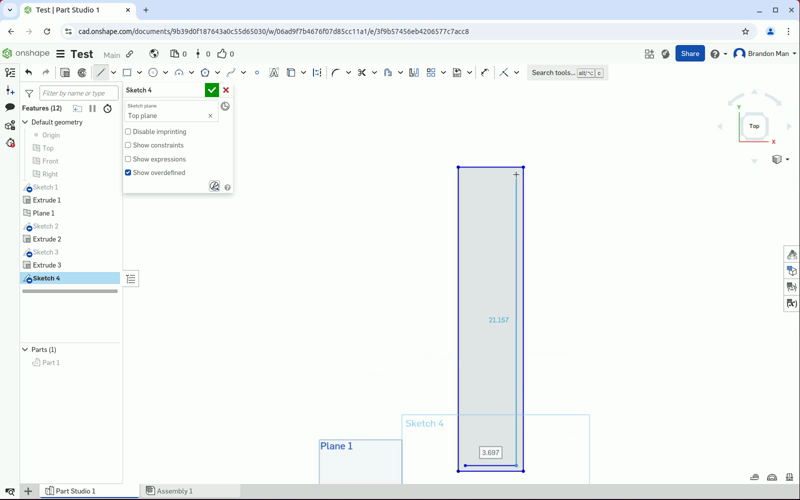
scroll(6)
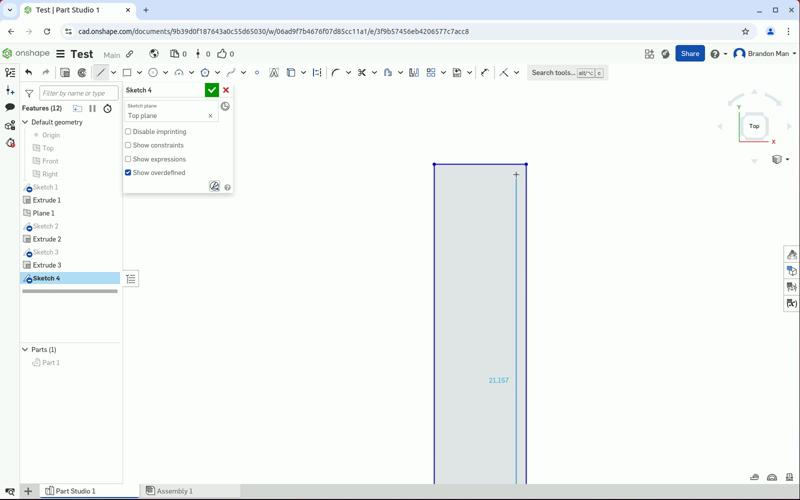
scroll(6)
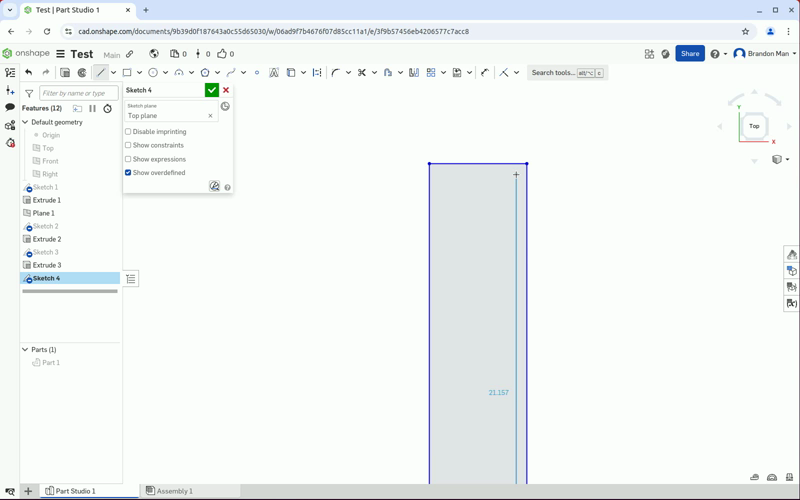
scroll(6)
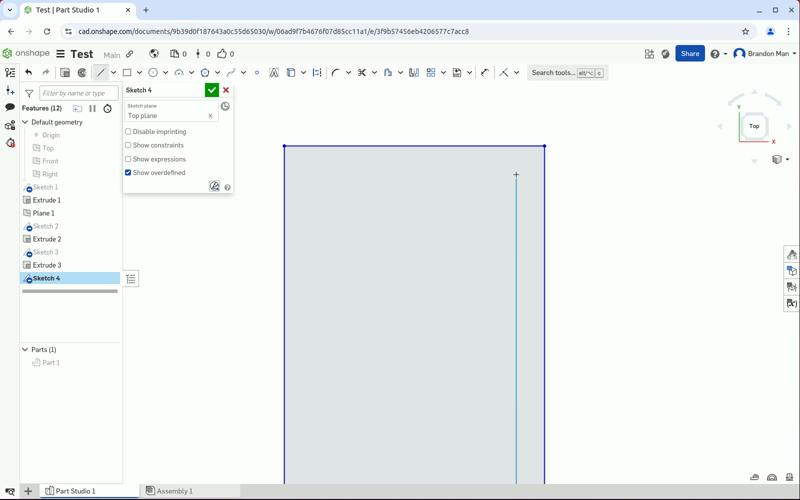
click(516, 174)
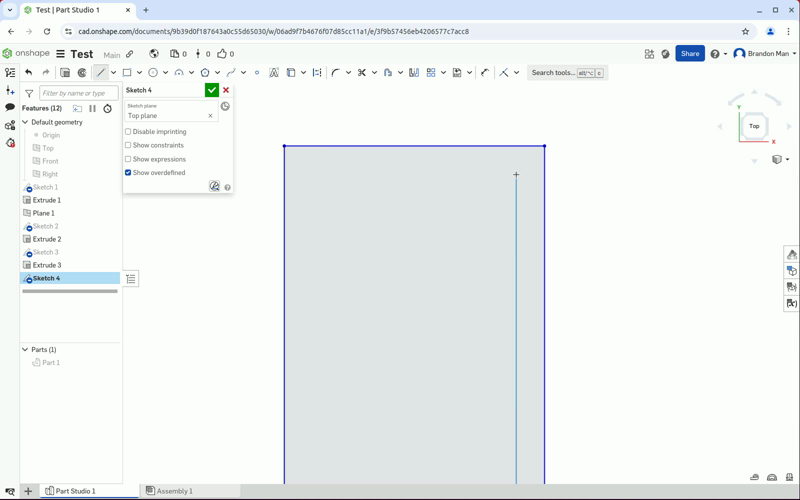
scroll(-6)
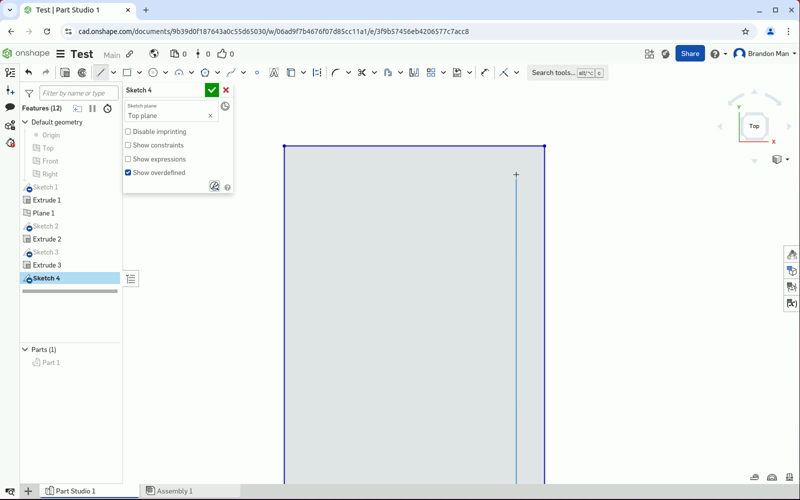
scroll(-6)
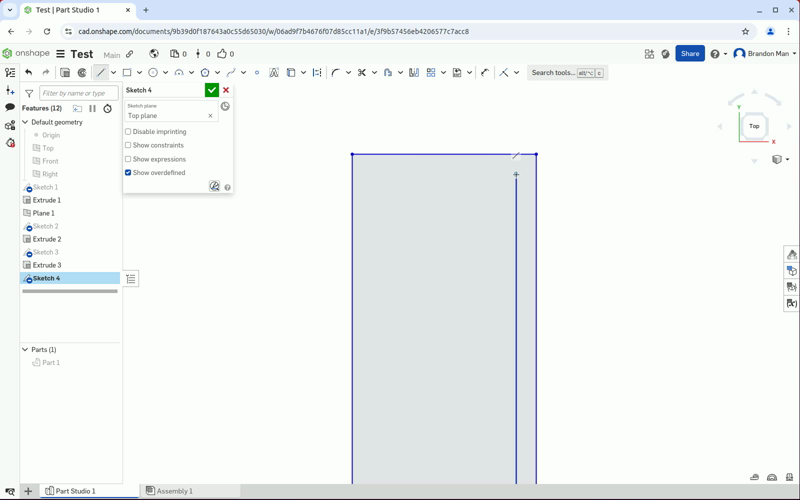
scroll(-6)
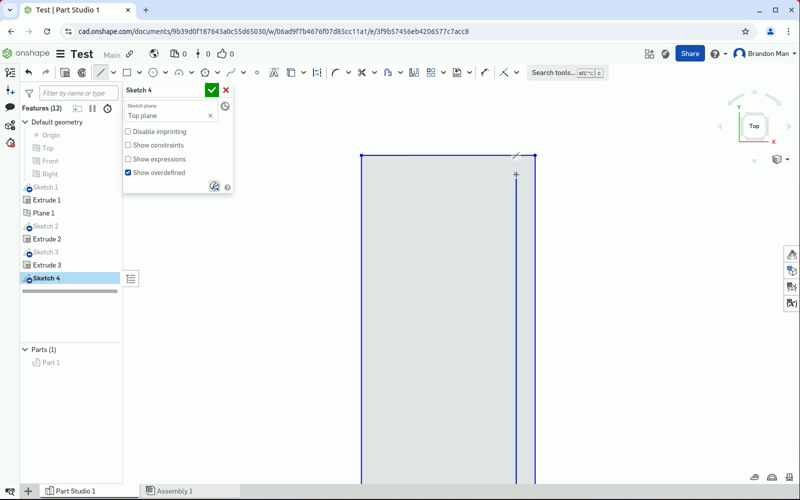
scroll(-6)
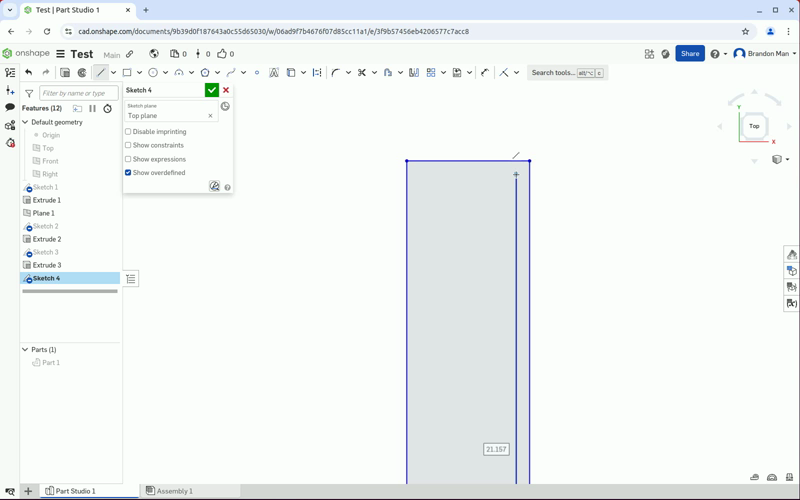
scroll(-6)
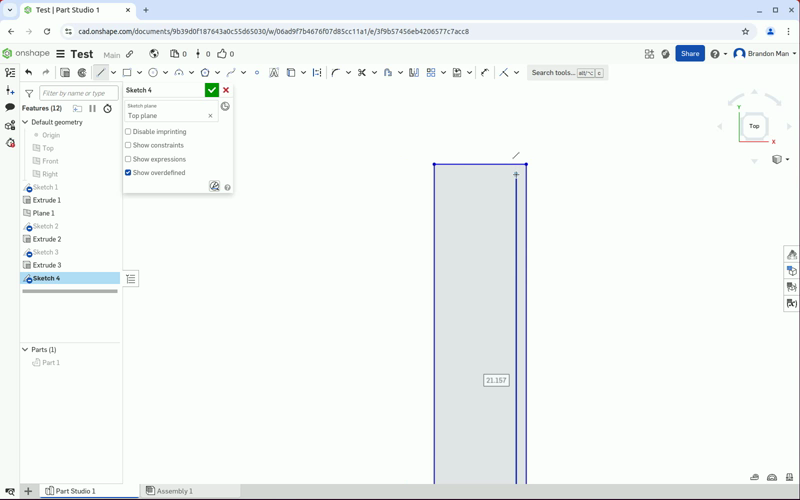
scroll(-6)
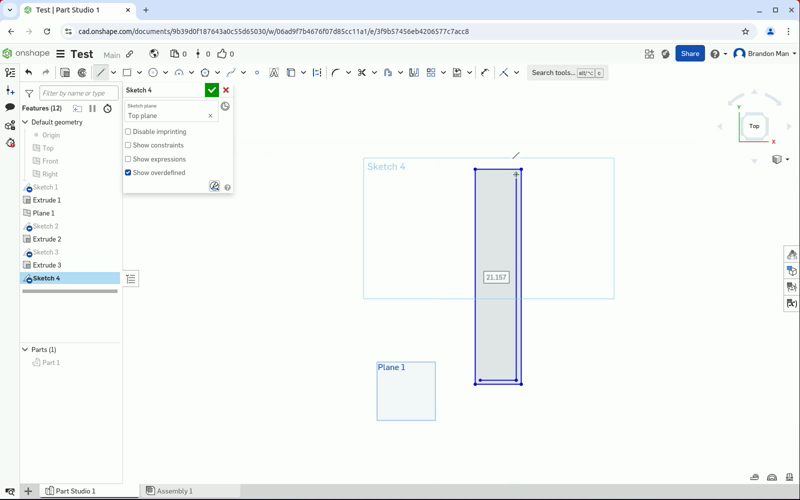
scroll(-6)
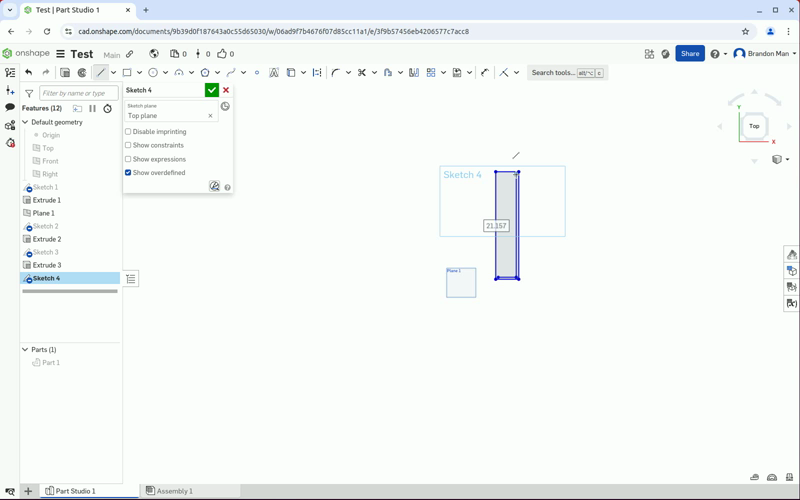
key_up(shift)
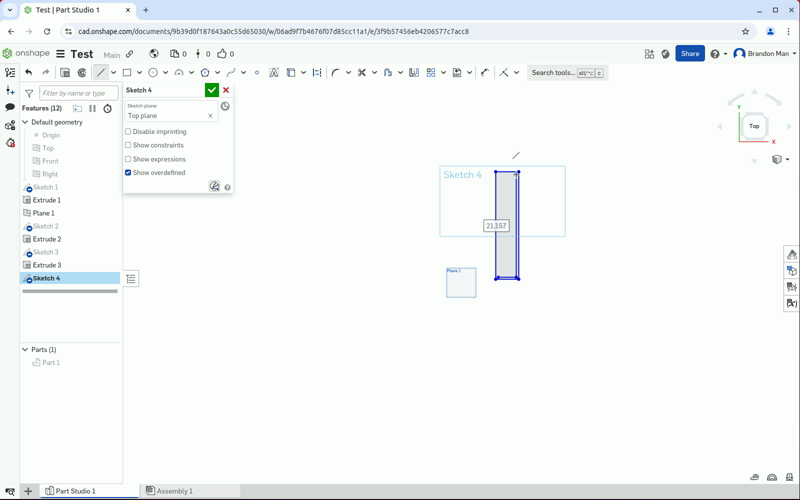
key_down(shift)
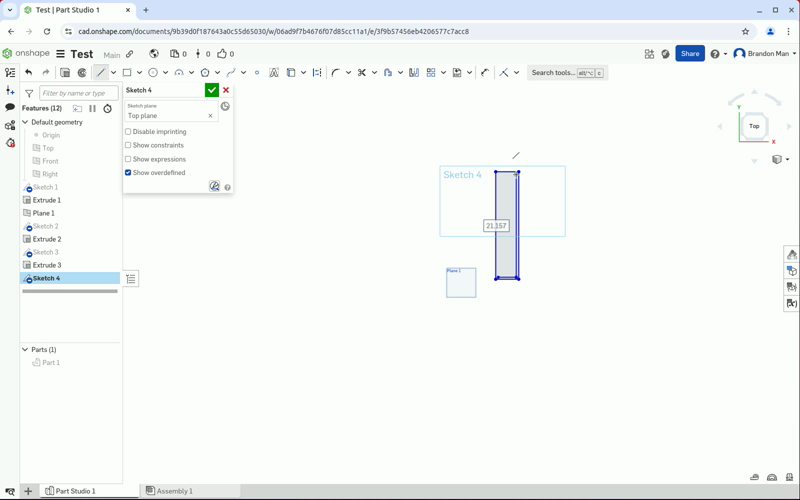
mouse_move(546, 174)
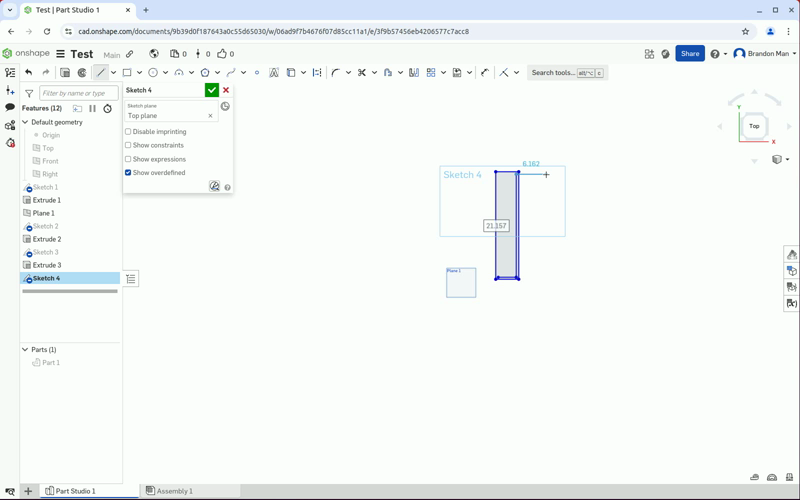
mouse_move(498, 174)
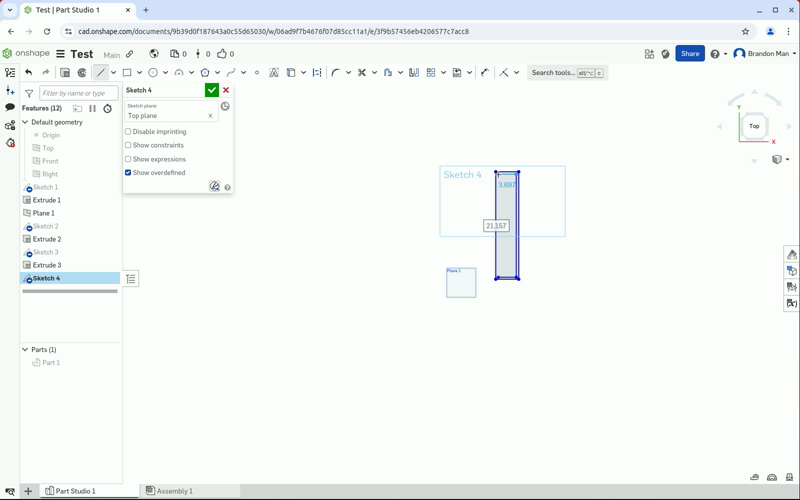
scroll(6)
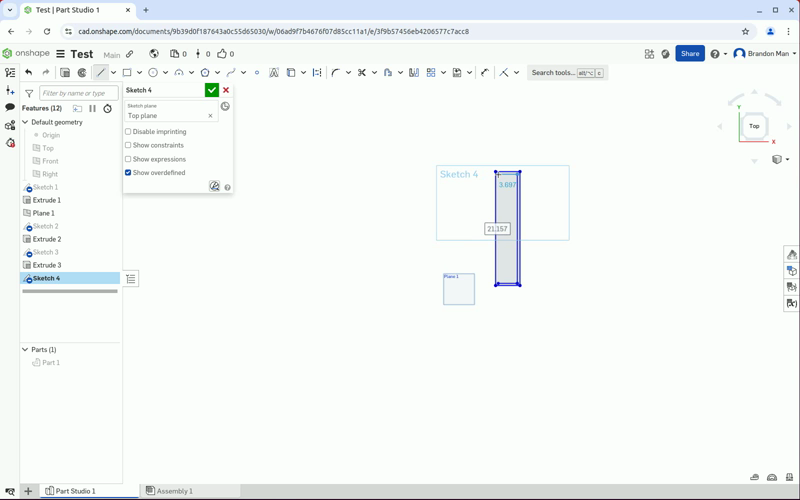
scroll(6)
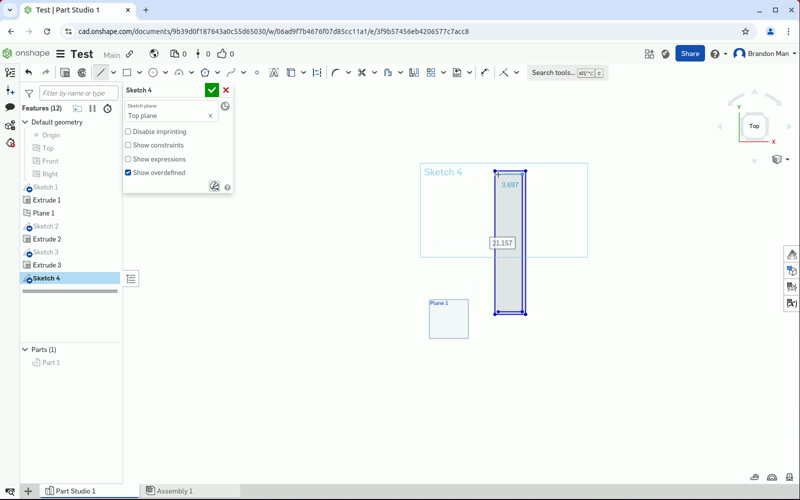
scroll(6)
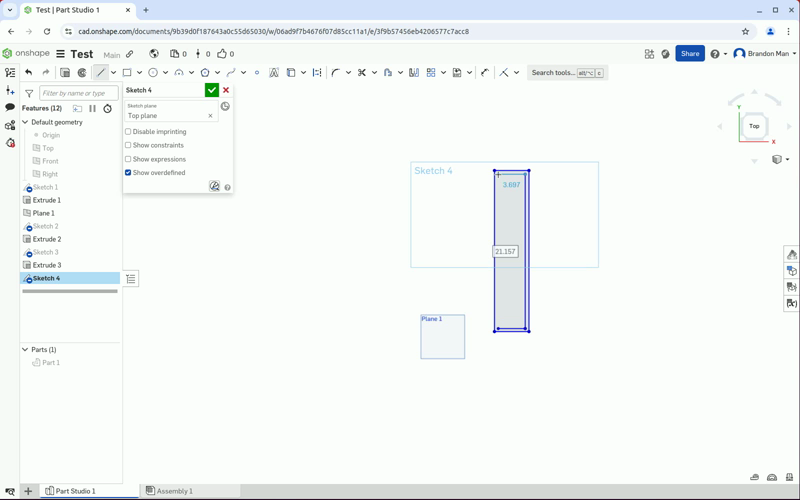
scroll(6)
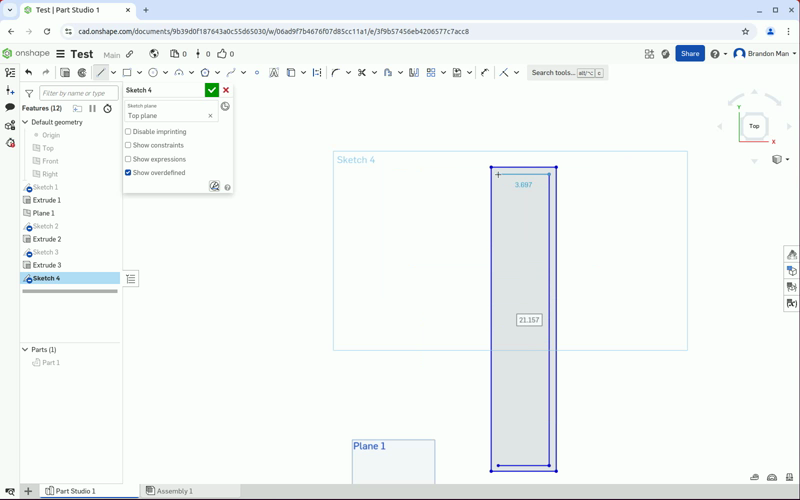
scroll(6)
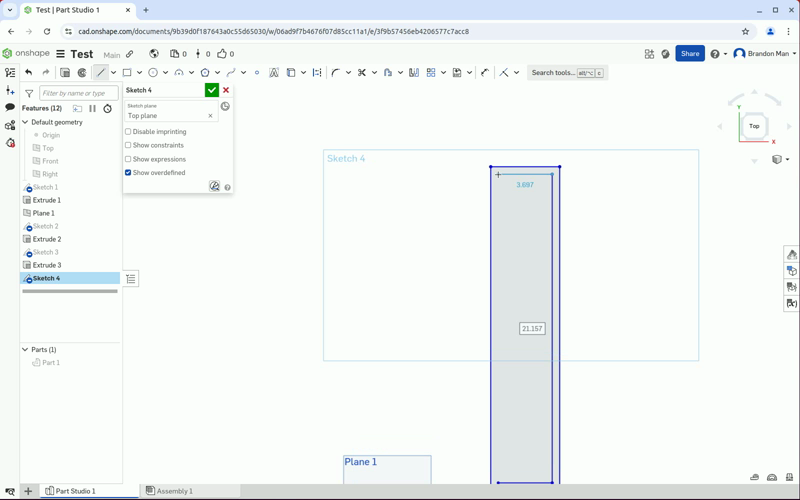
scroll(6)
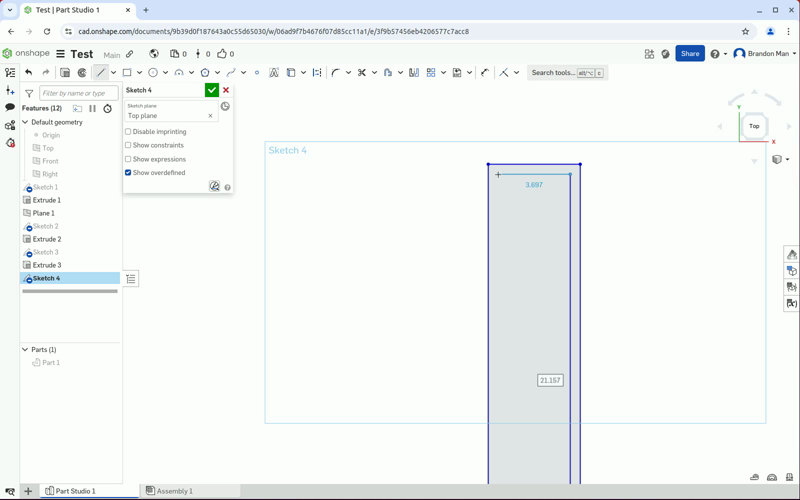
scroll(6)
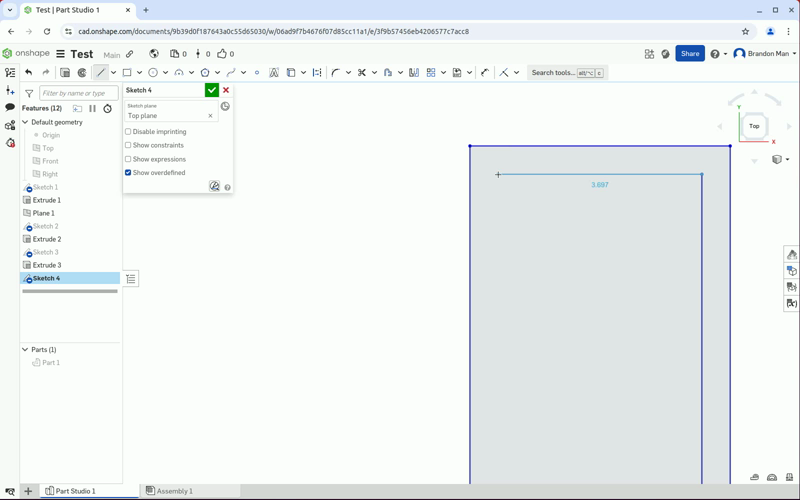
click(498, 174)
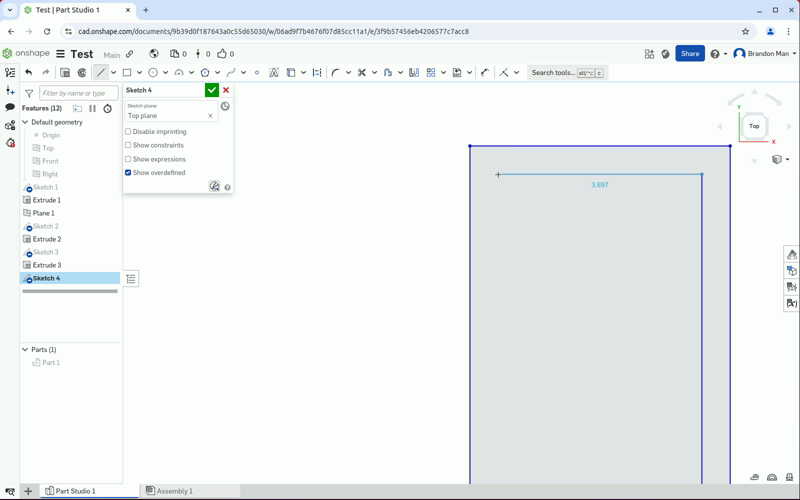
scroll(-6)
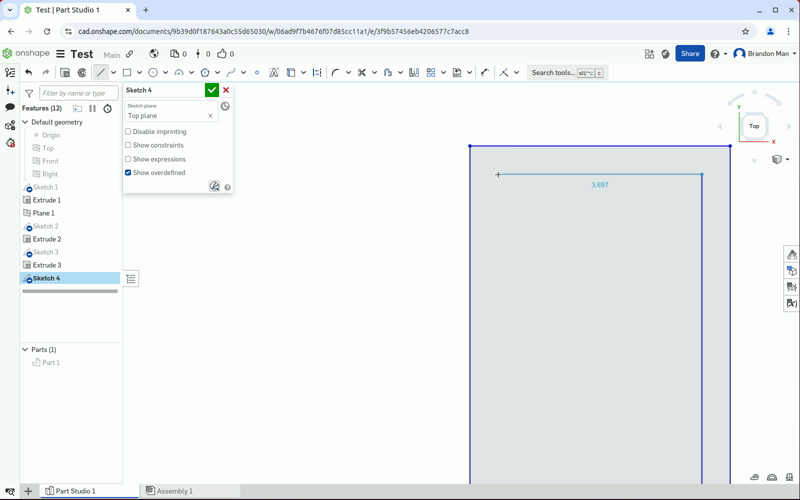
scroll(-6)
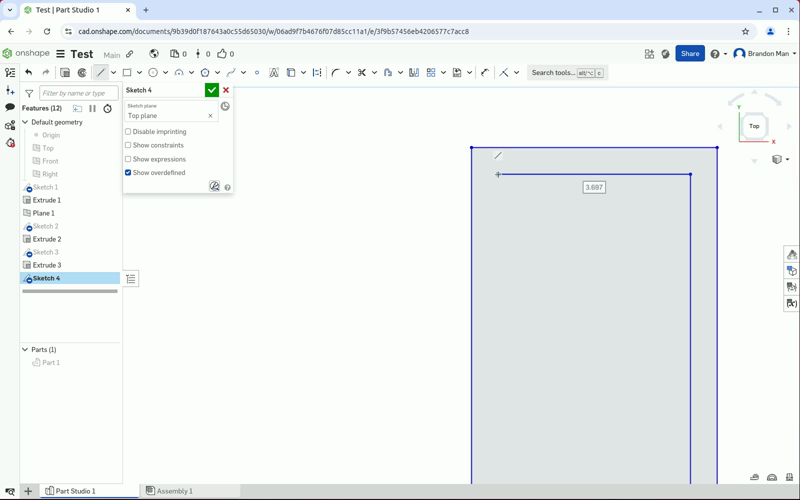
scroll(-6)
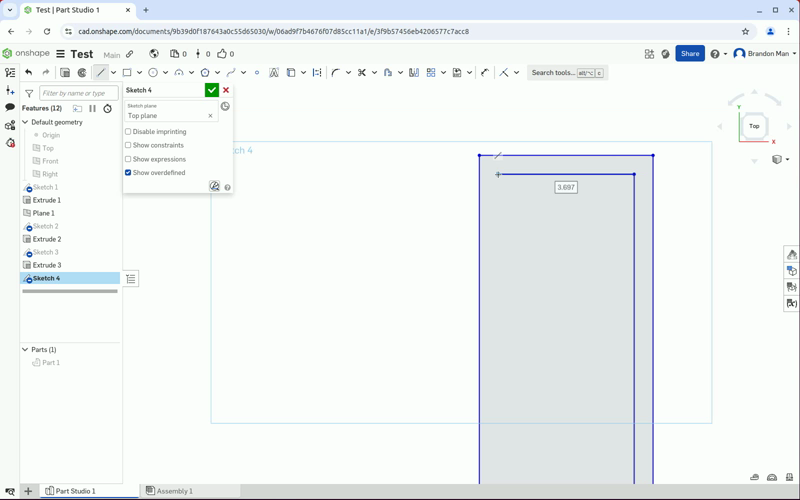
scroll(-6)
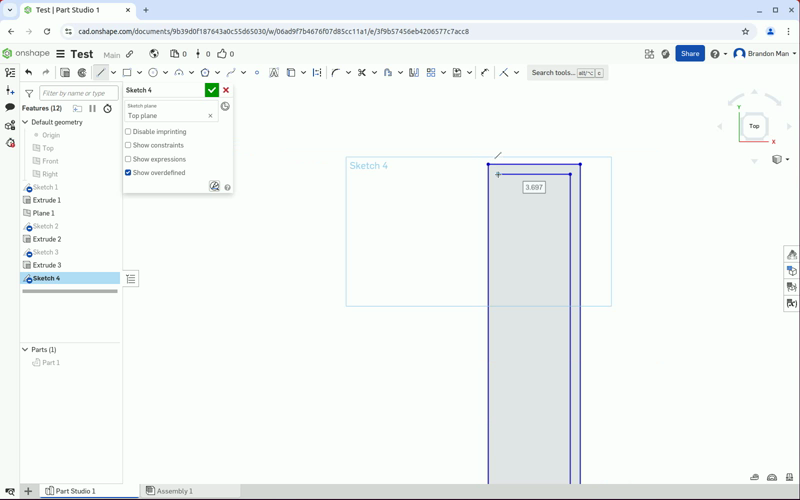
scroll(-6)
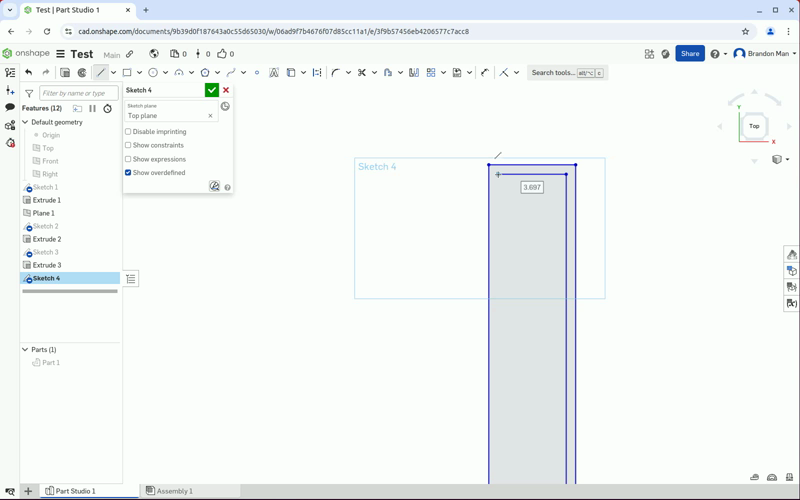
scroll(-6)
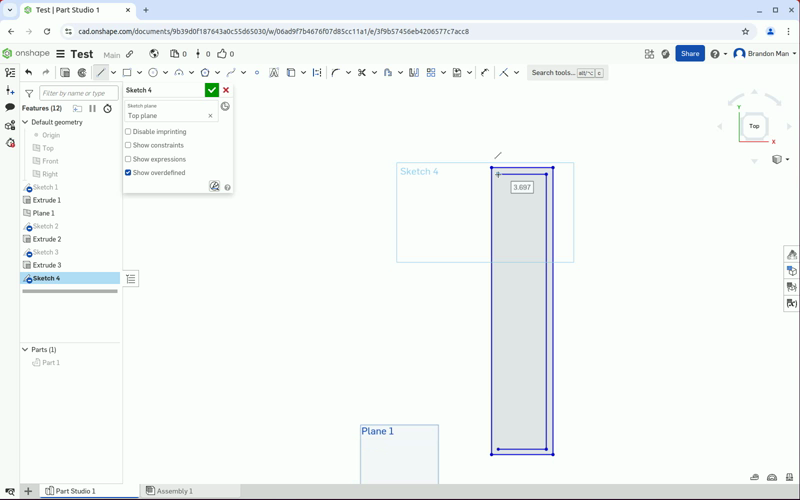
scroll(-6)
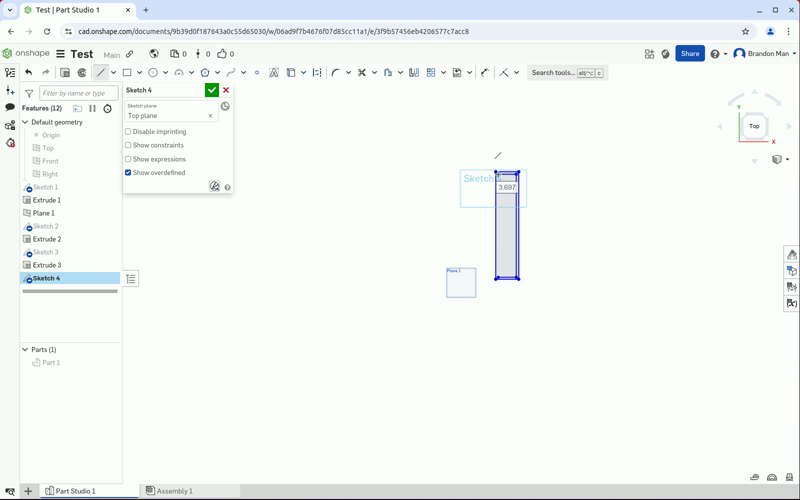
key_up(shift)
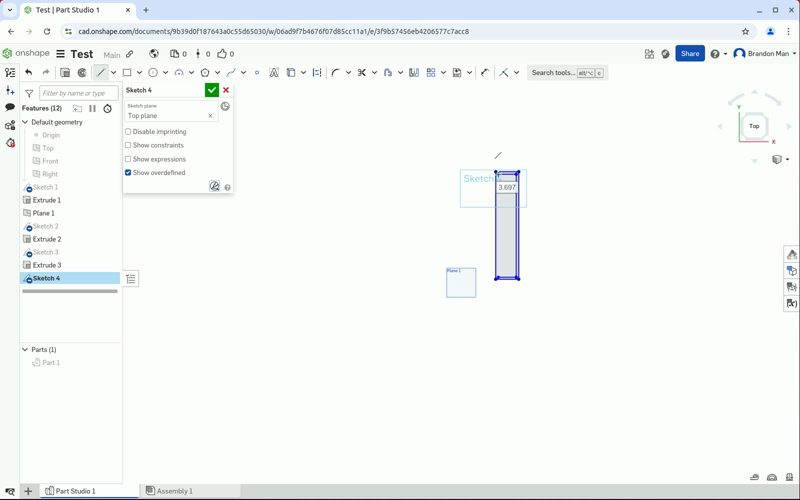
key_down(shift)
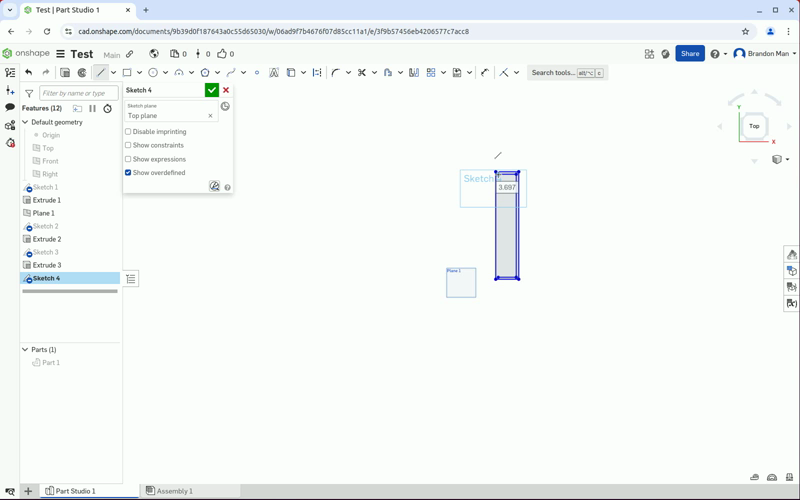
mouse_move(498, 277)
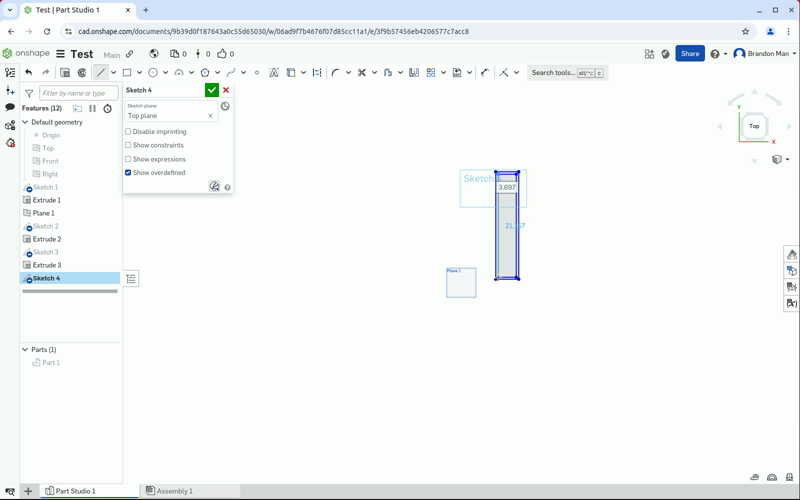
scroll(6)
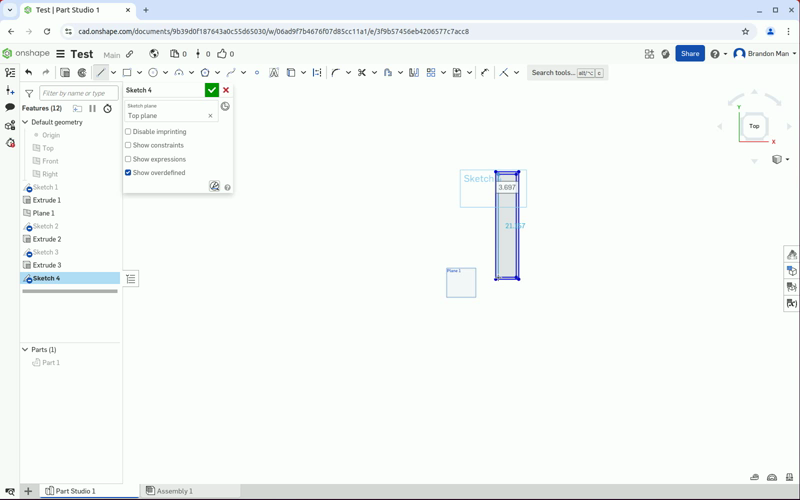
scroll(6)
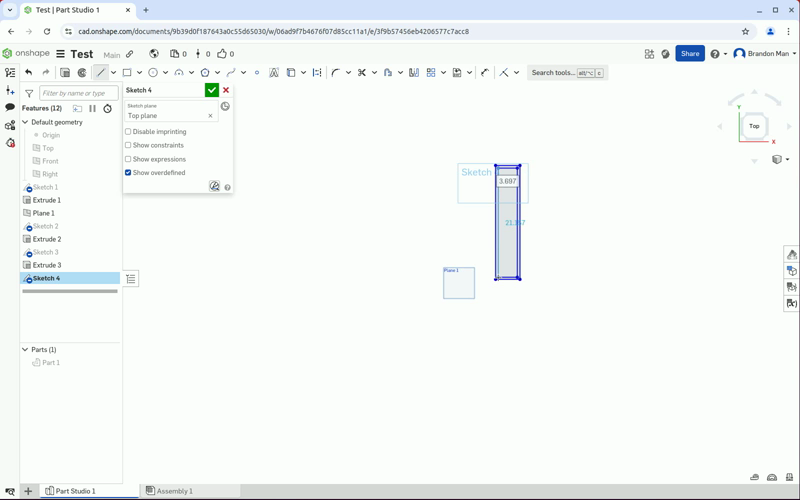
scroll(6)
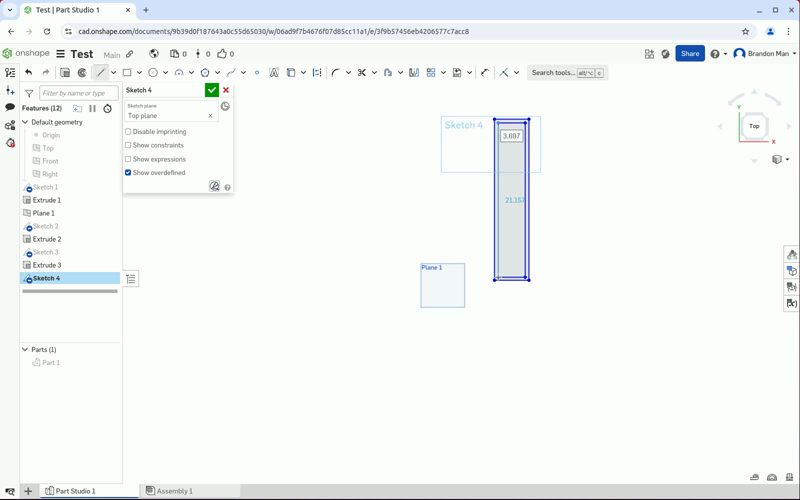
scroll(6)
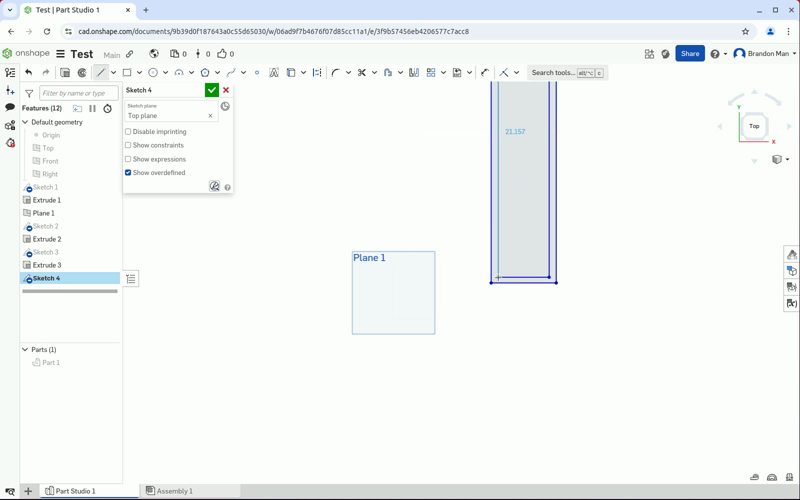
scroll(6)
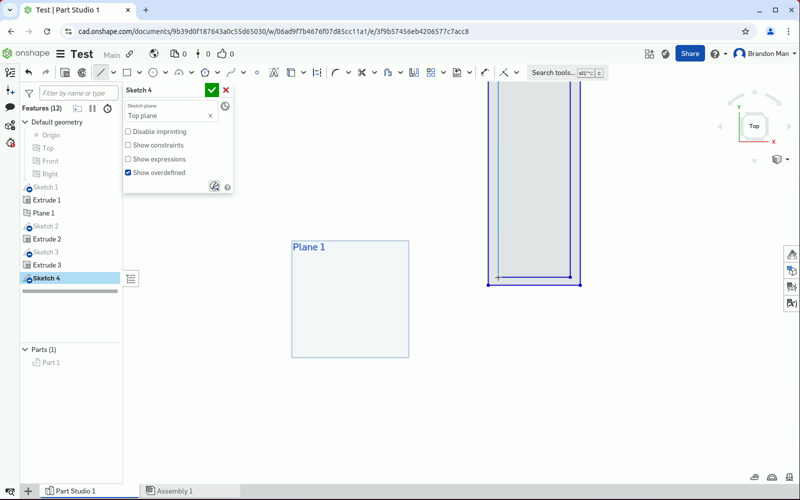
scroll(6)
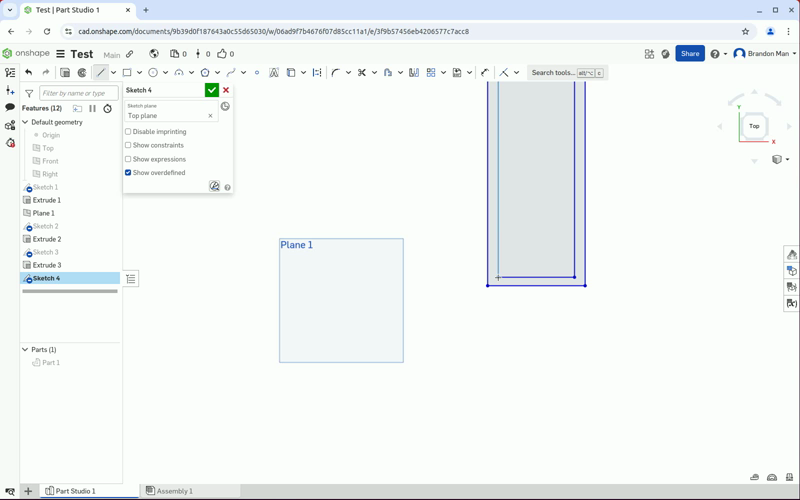
scroll(6)
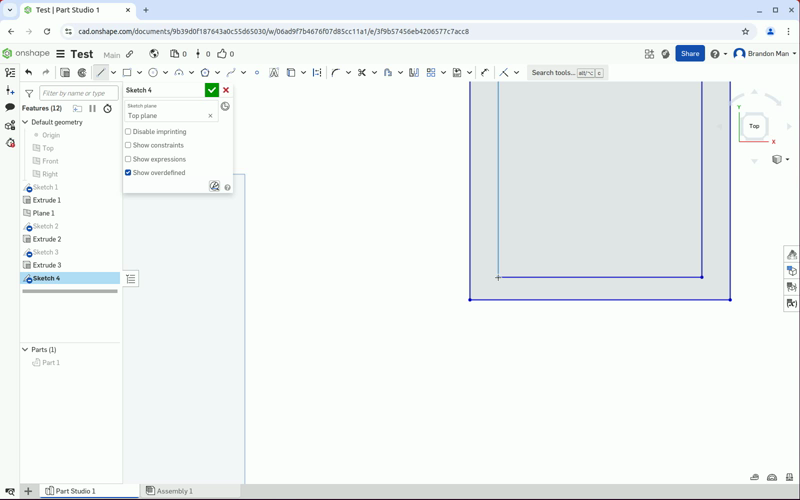
key_up(shift)
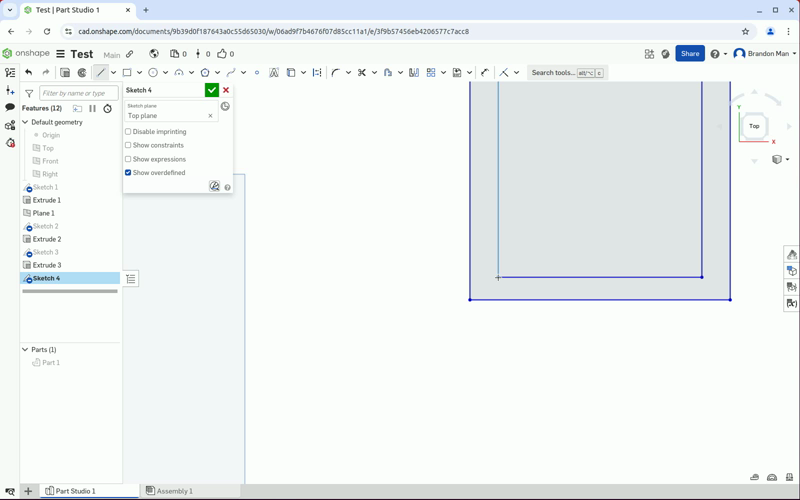
click(498, 277)
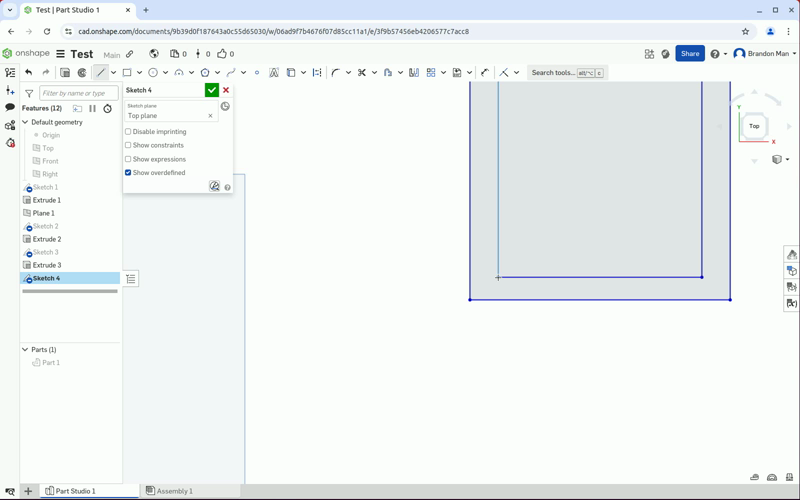
scroll(-6)
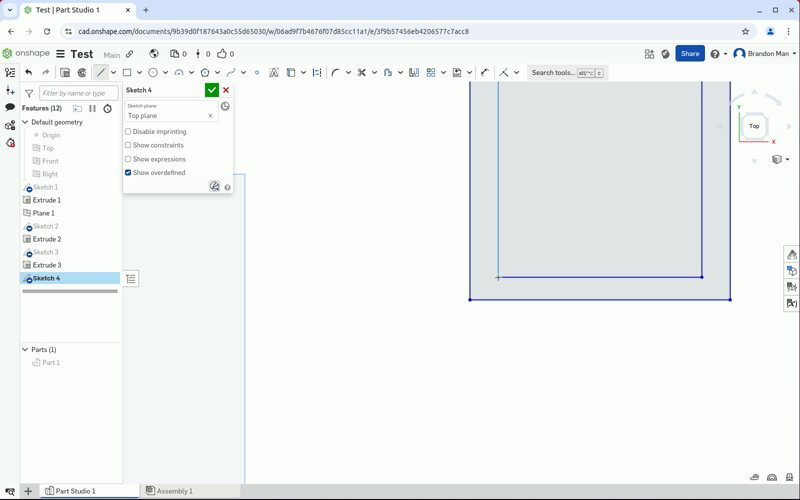
scroll(-6)
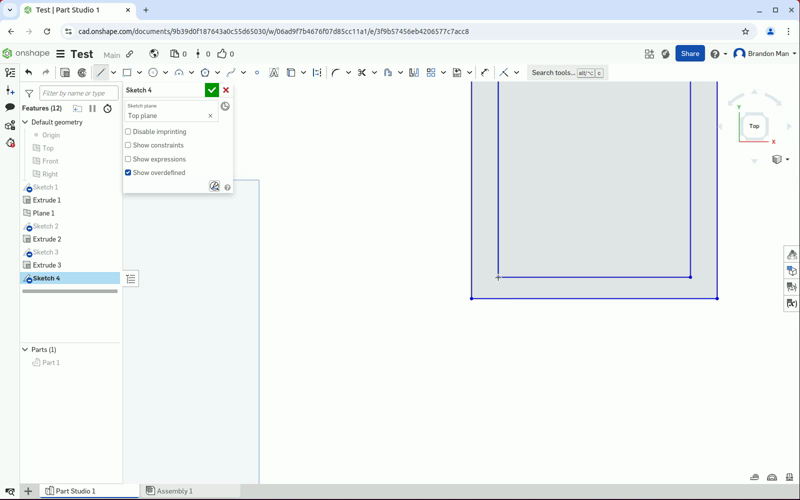
scroll(-6)
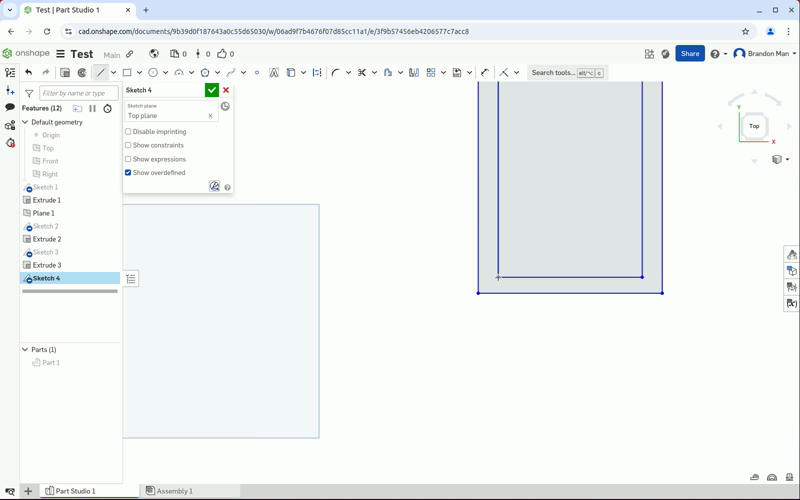
scroll(-6)
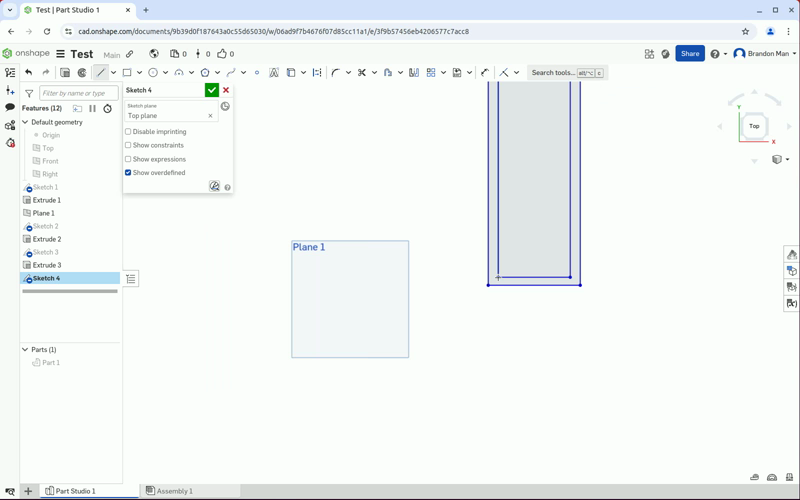
scroll(-6)
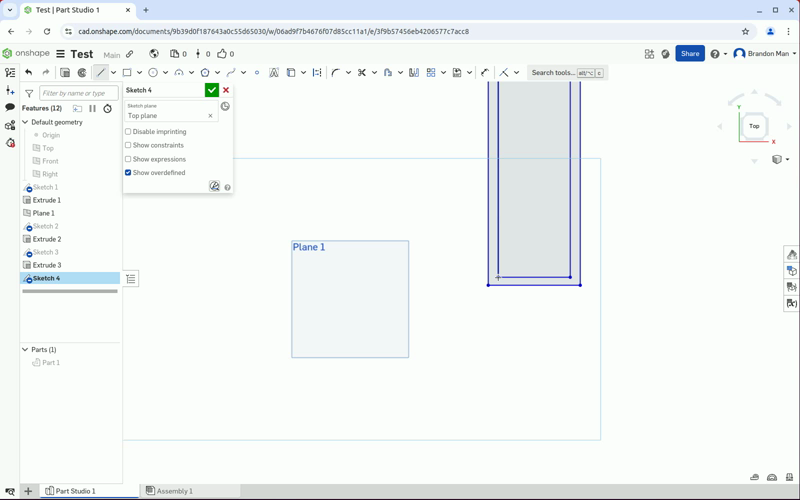
scroll(-6)
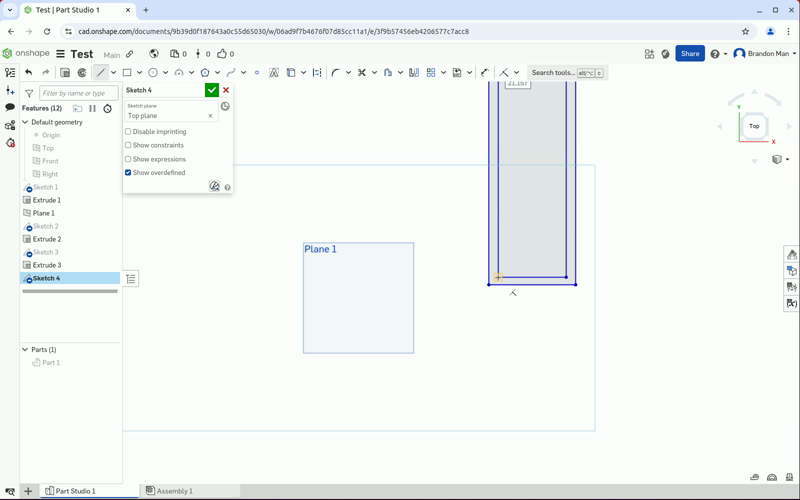
scroll(-6)
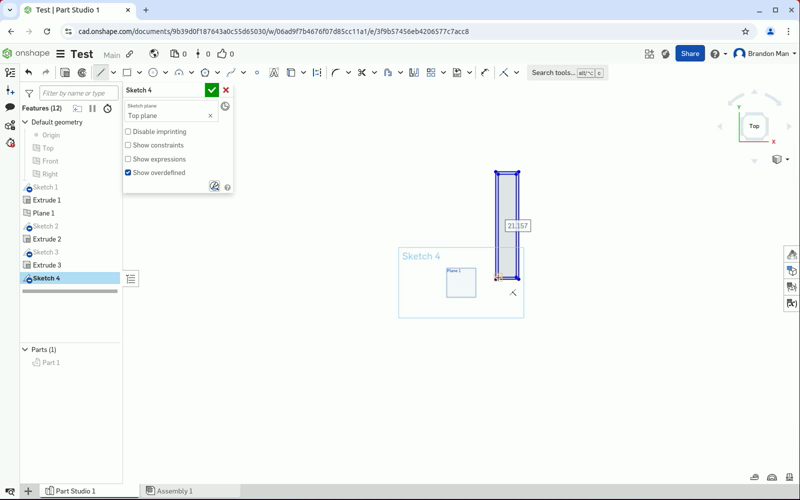
key(esc)
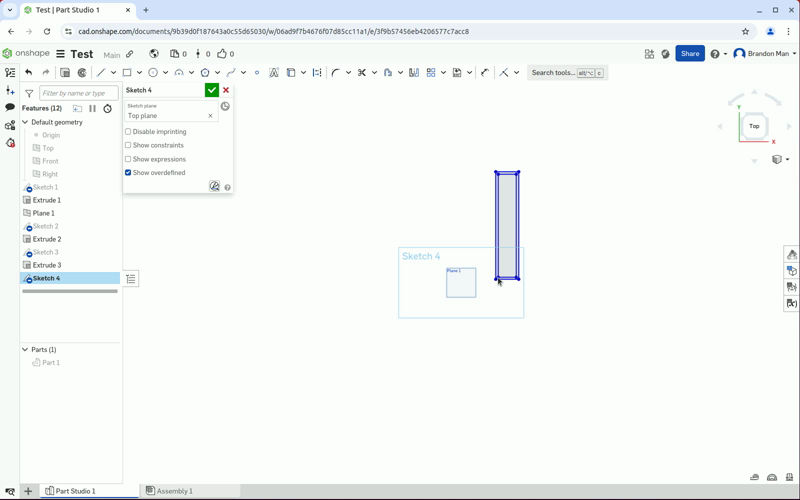
mouse_move(508, 278)
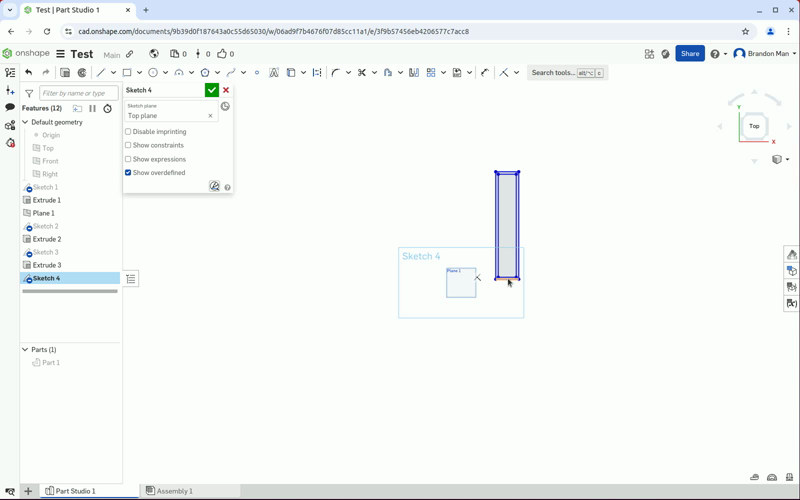
scroll(6)
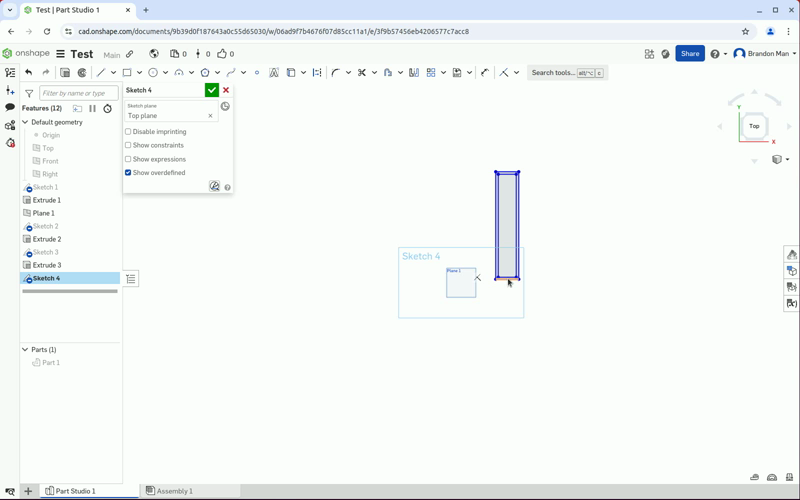
scroll(6)
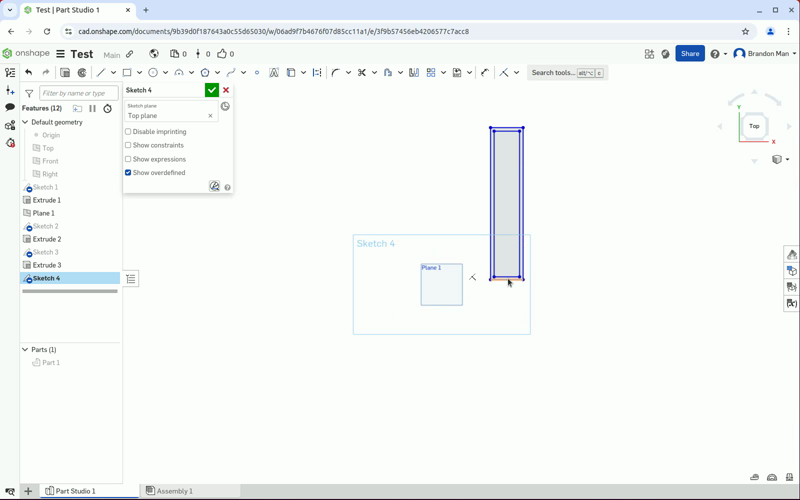
scroll(6)
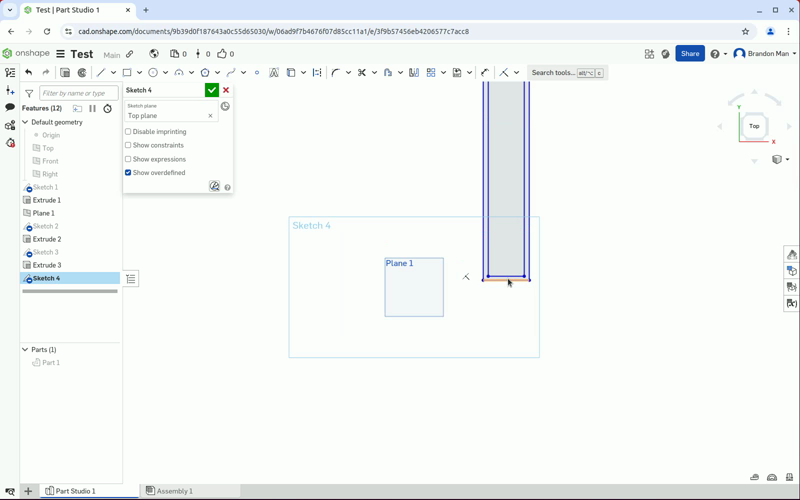
scroll(6)
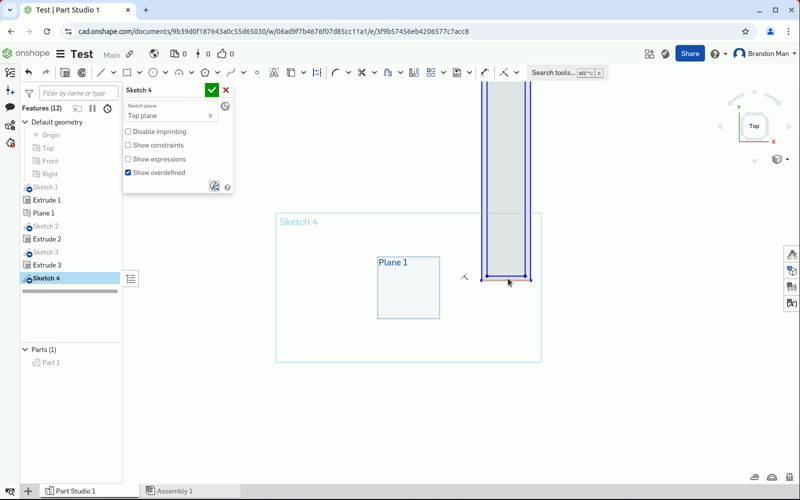
scroll(6)
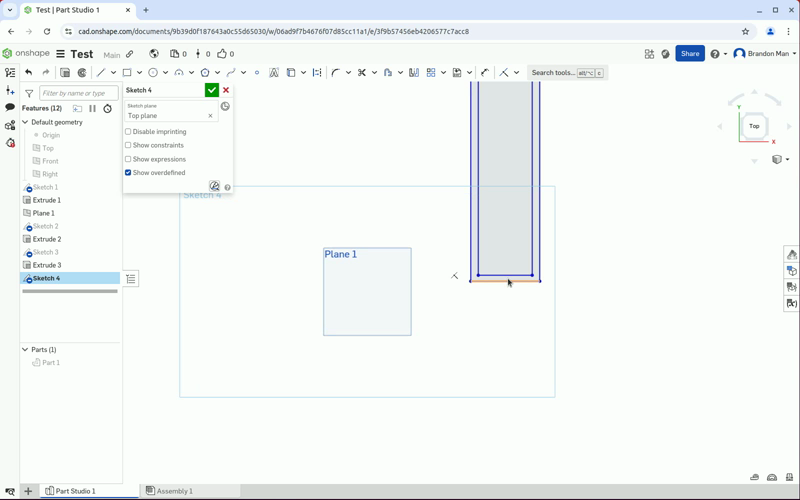
scroll(6)
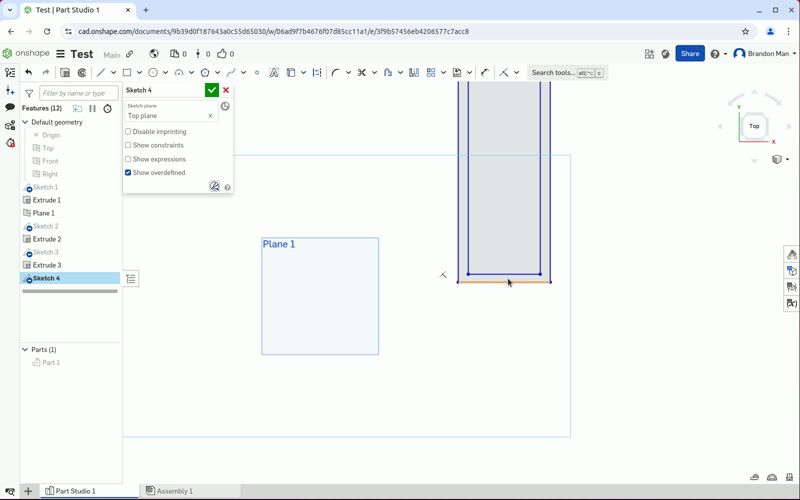
scroll(6)
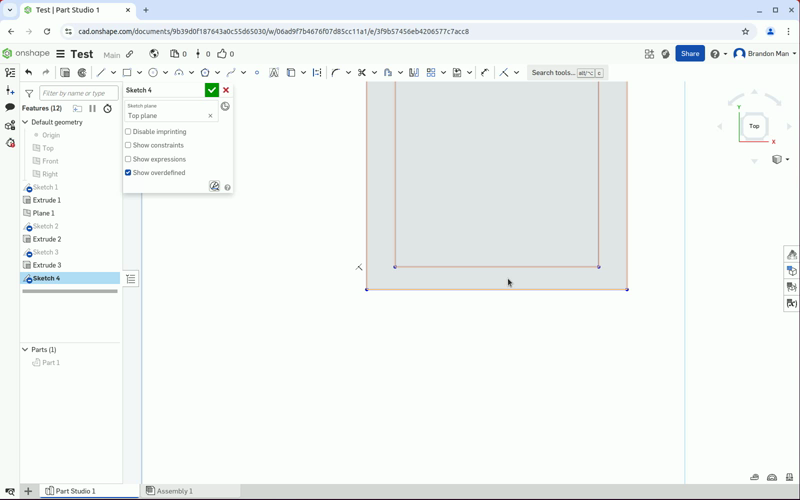
click(508, 278)
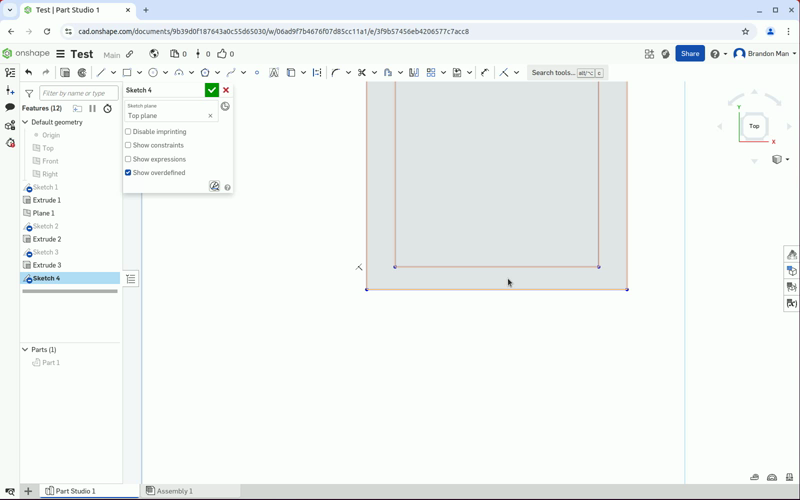
scroll(-6)
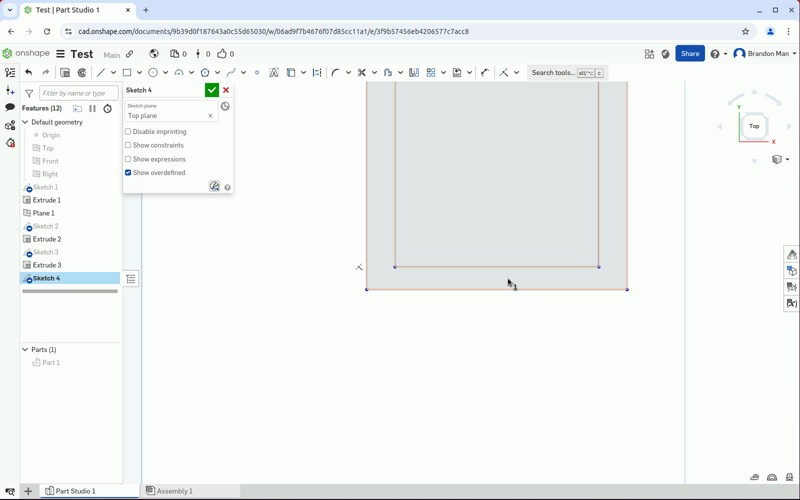
scroll(-6)
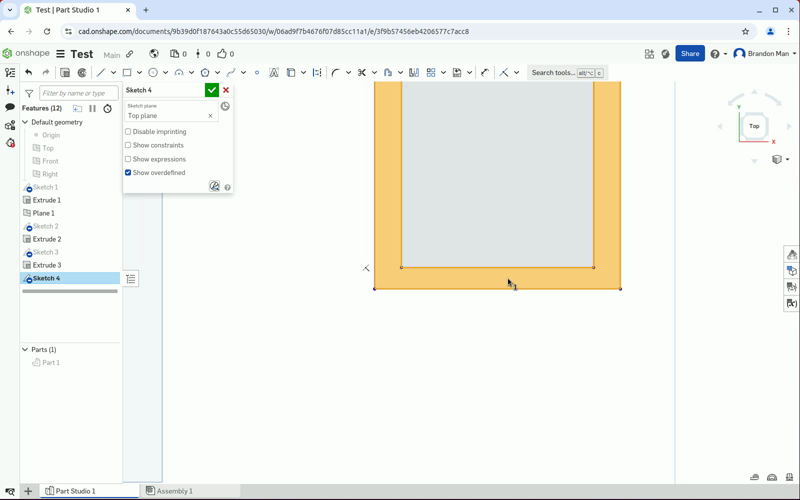
scroll(-6)
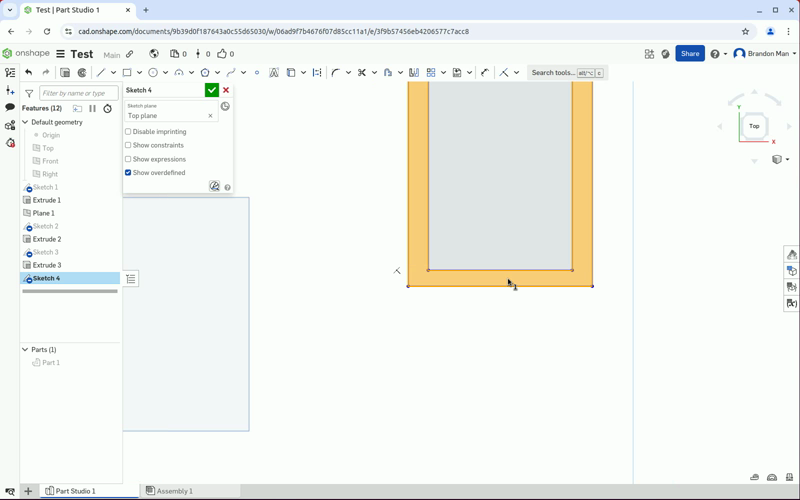
scroll(-6)
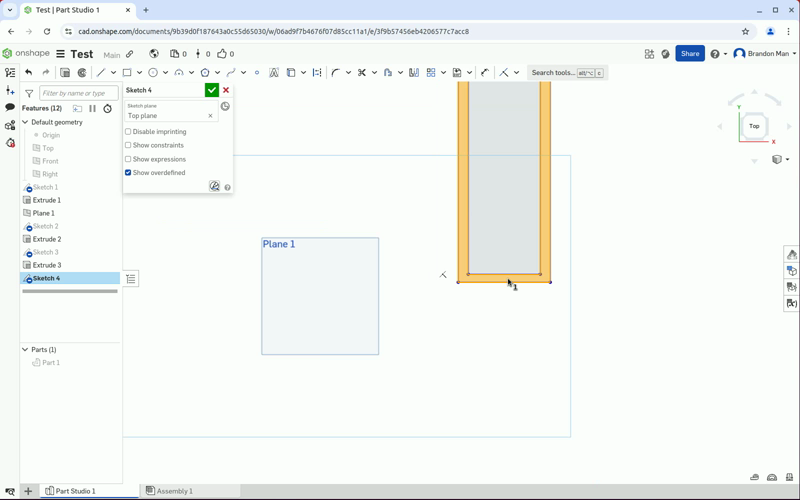
scroll(-6)
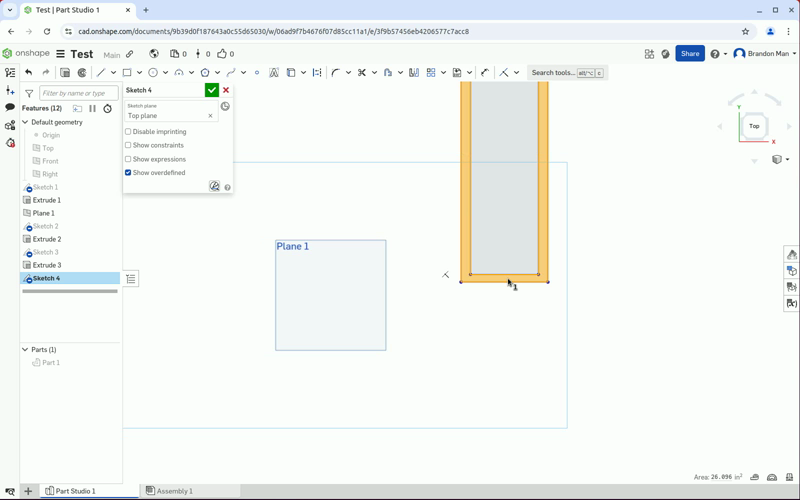
scroll(-6)
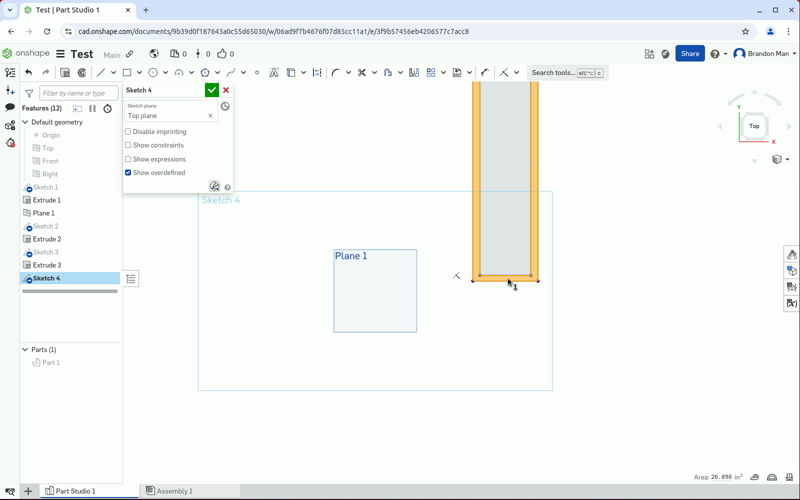
scroll(-6)
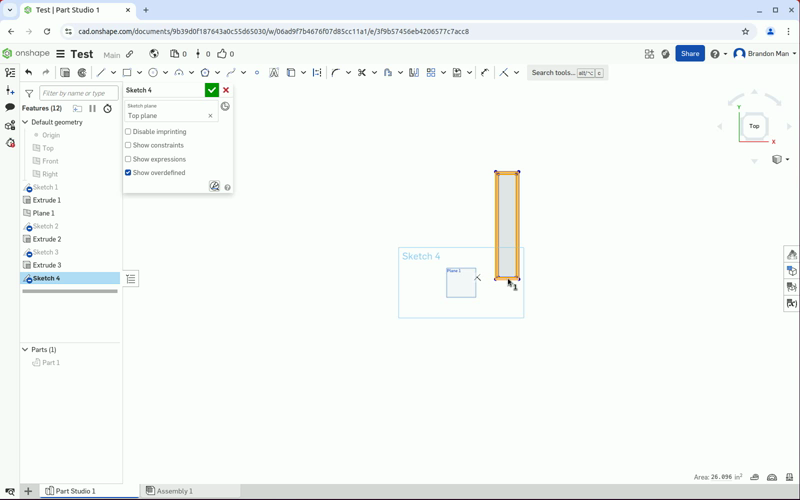
mouse_move(73, 352)
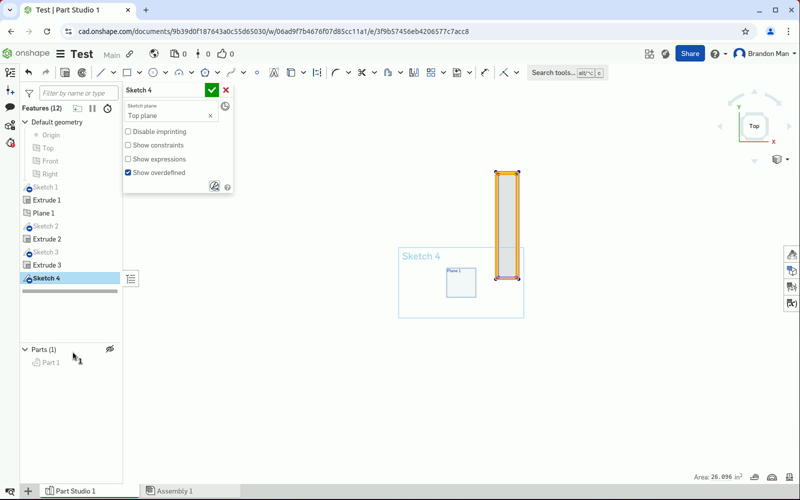
key(shift+y)
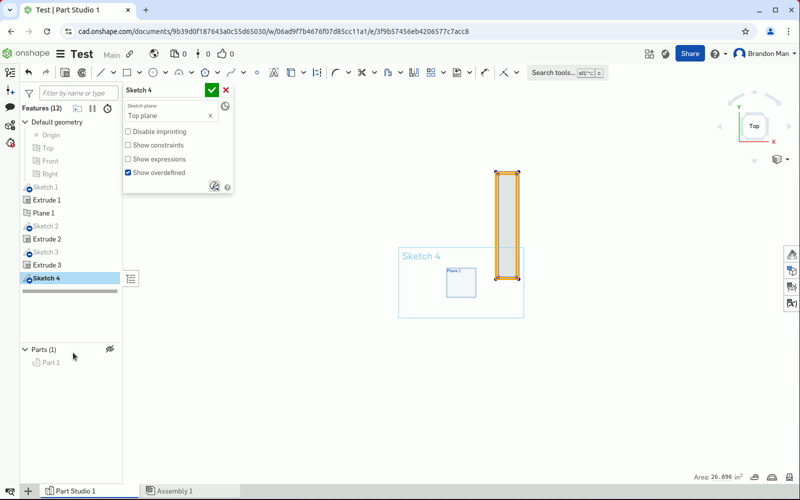
key(shift+e)
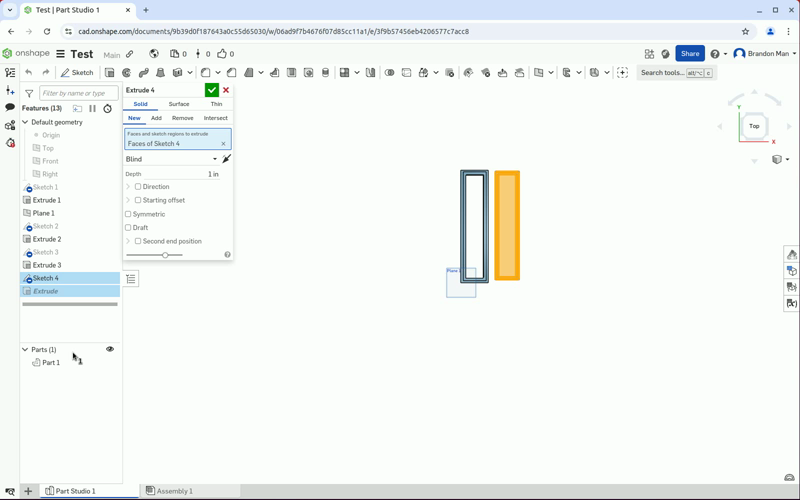
mouse_move(143, 106)
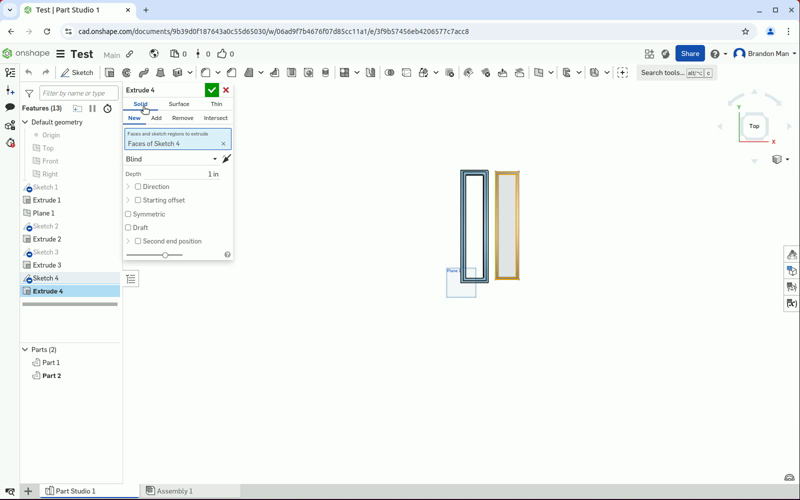
click(143, 106)
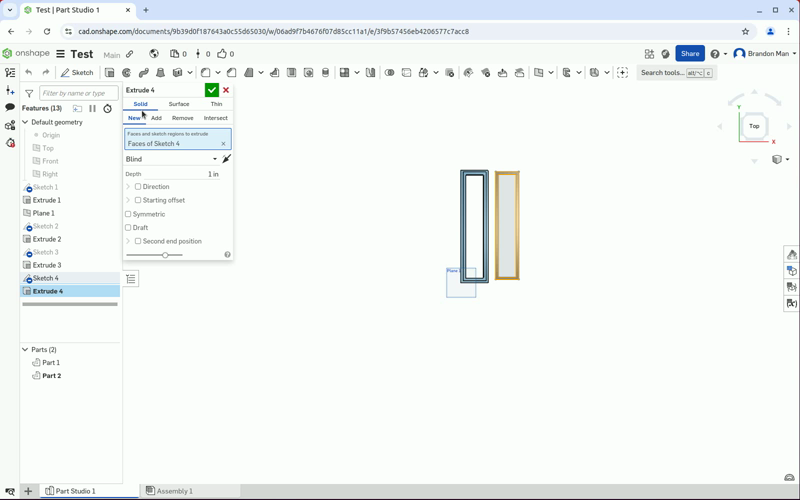
mouse_move(137, 120)
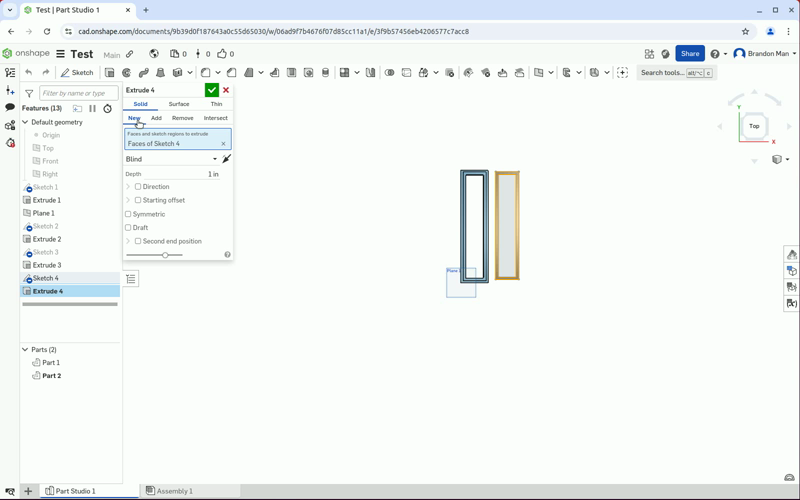
click(137, 120)
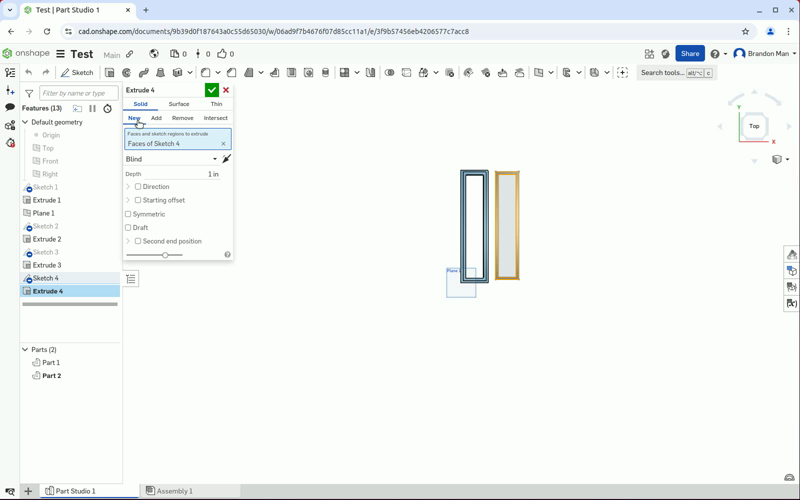
key(tab, 4)
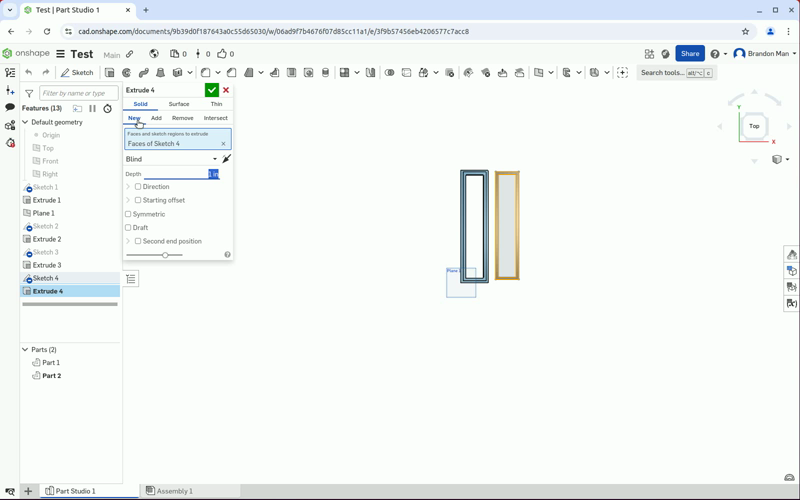
text(0.241)
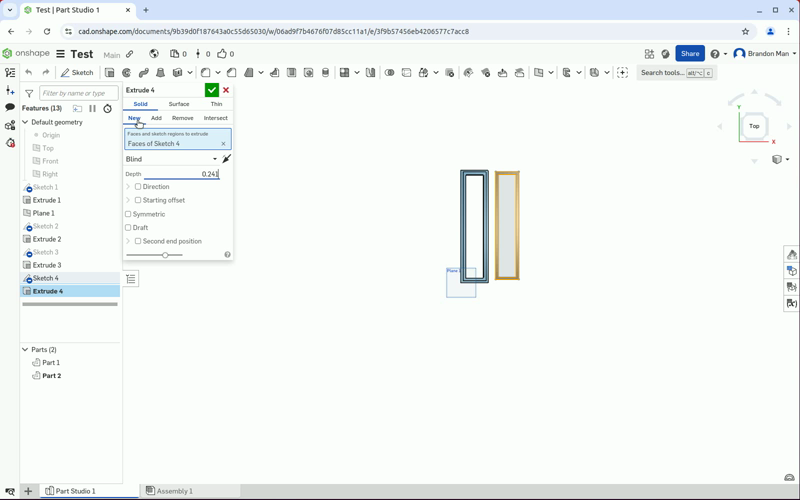
key(enter)
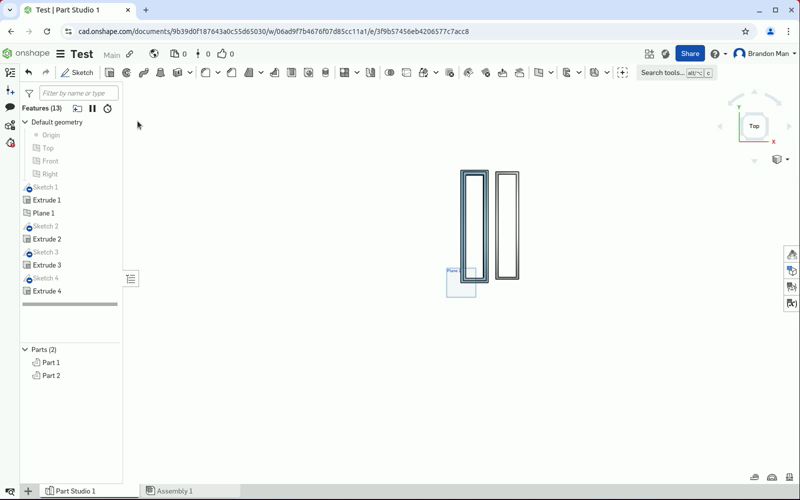
key(shift+h)
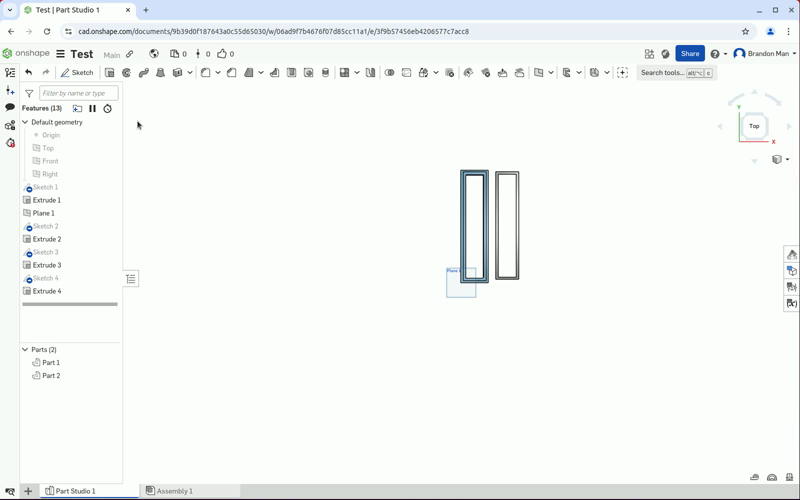
key(shift+h)
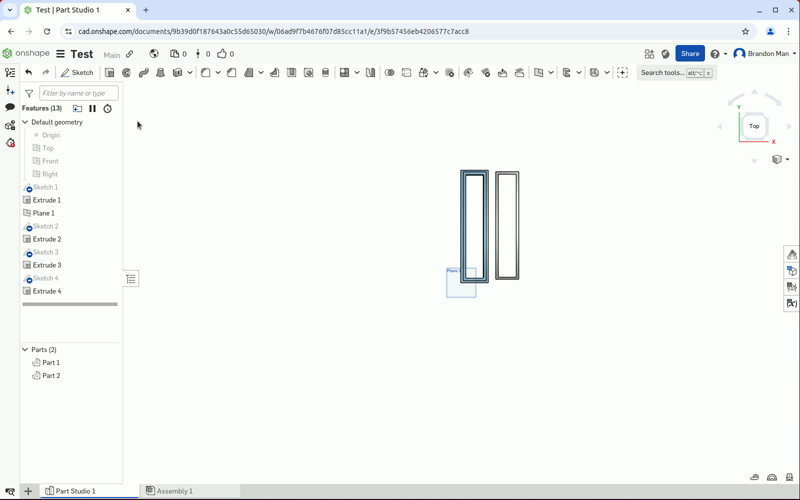
mouse_move(73, 189)
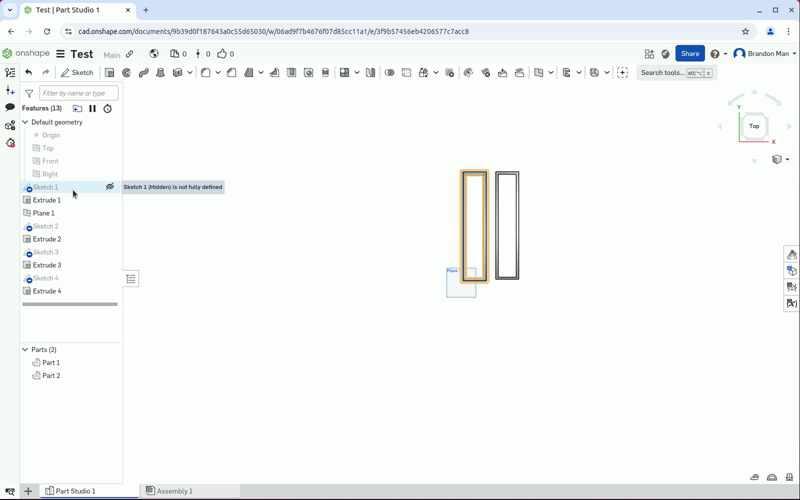
click(73, 189)
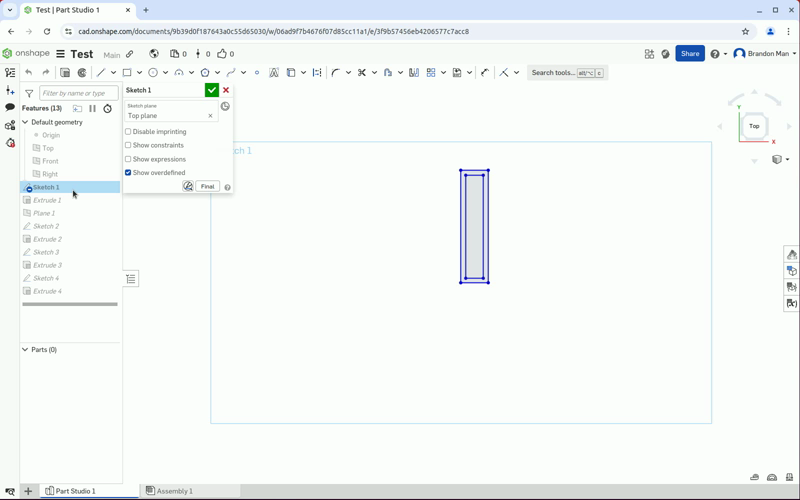
mouse_move(229, 92)
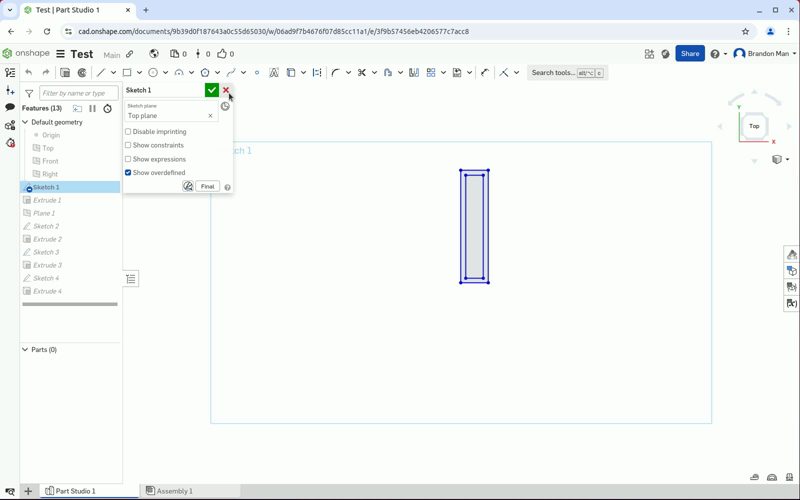
click(229, 92)
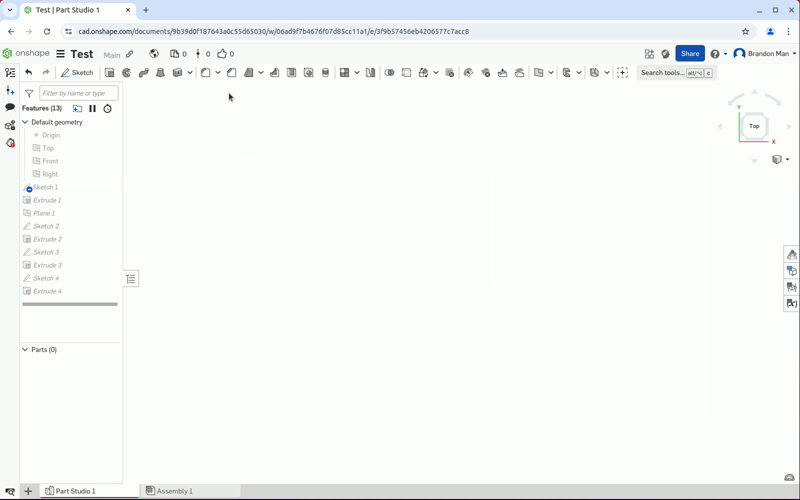
mouse_move(73, 352)
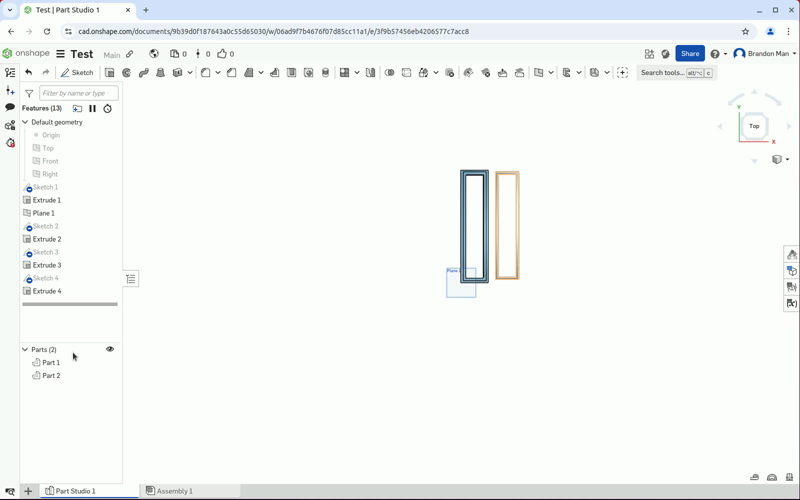
key(y)
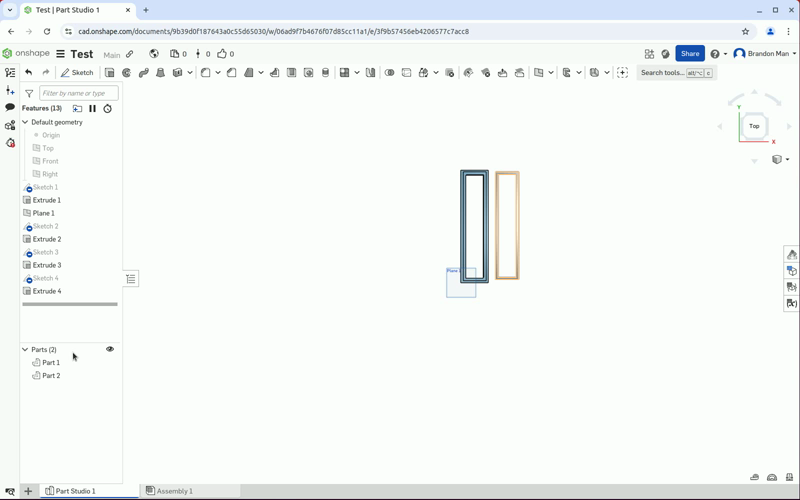
key(shift+p)
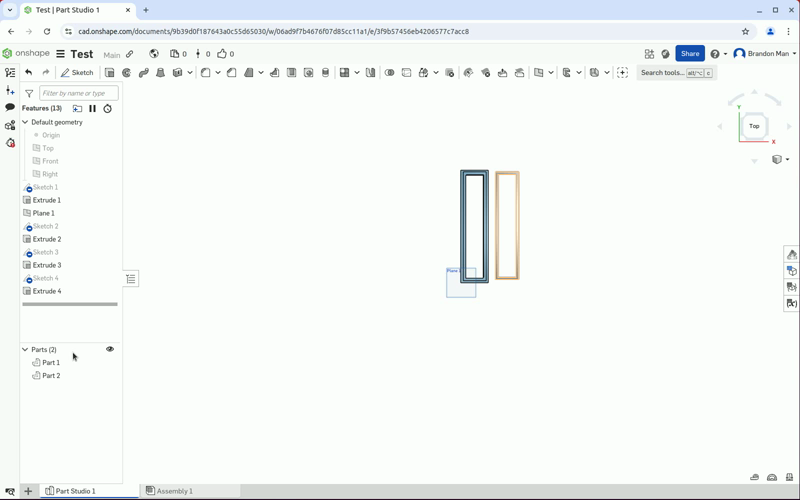
key(space)
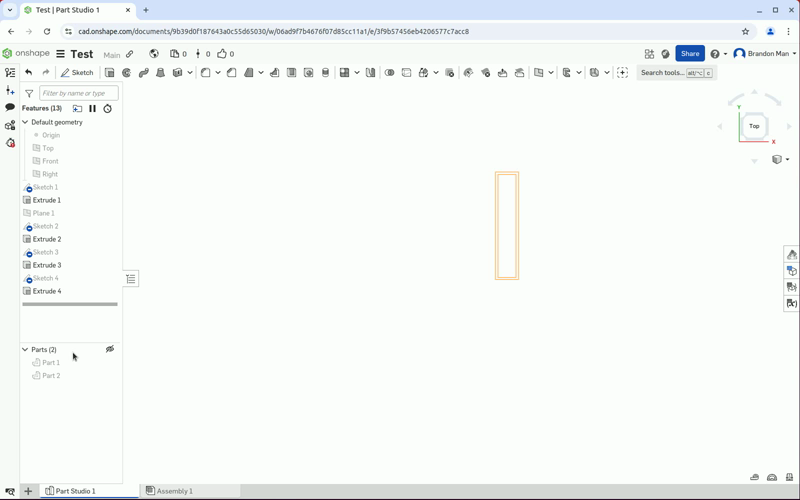
key_down(shift)
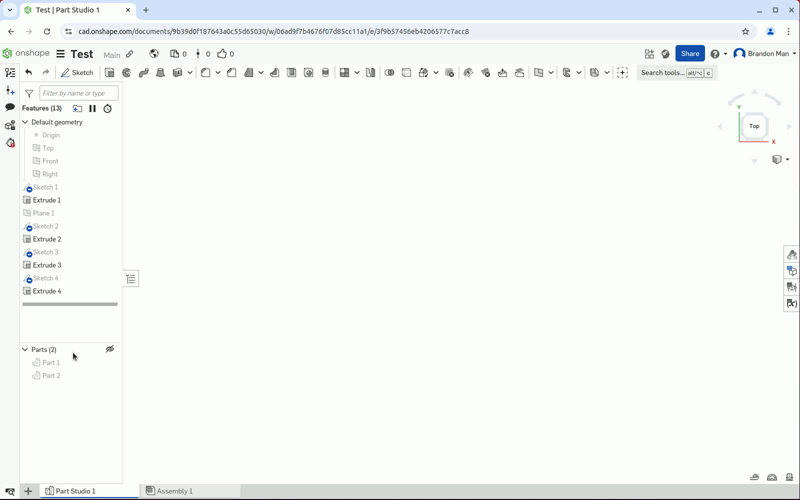
key(up)
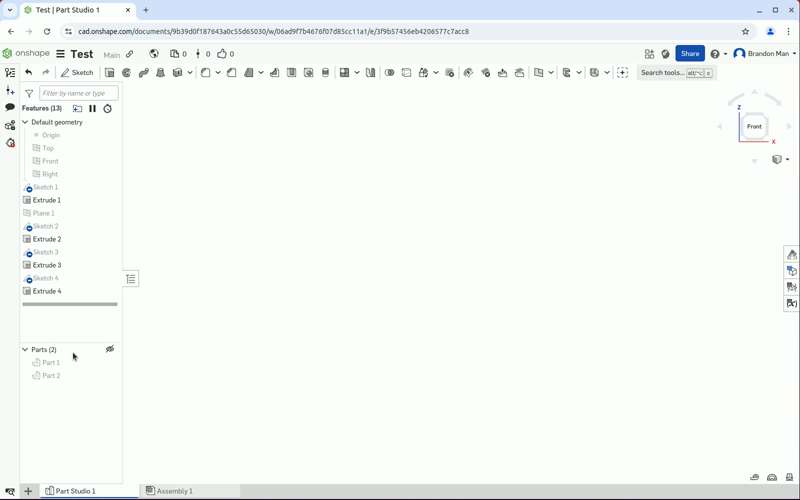
key_up(shift)
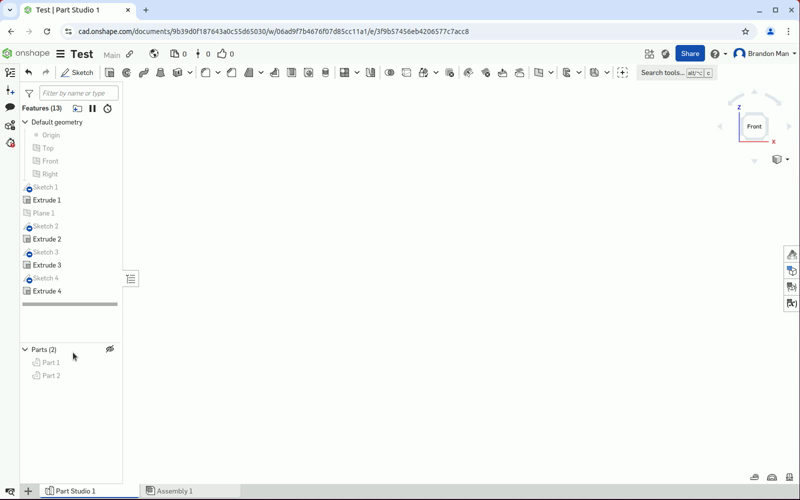
key(space)
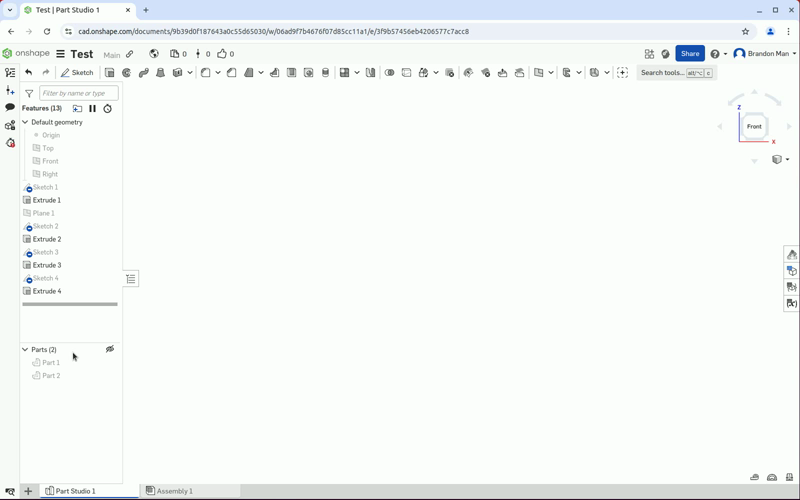
key_down(shift)
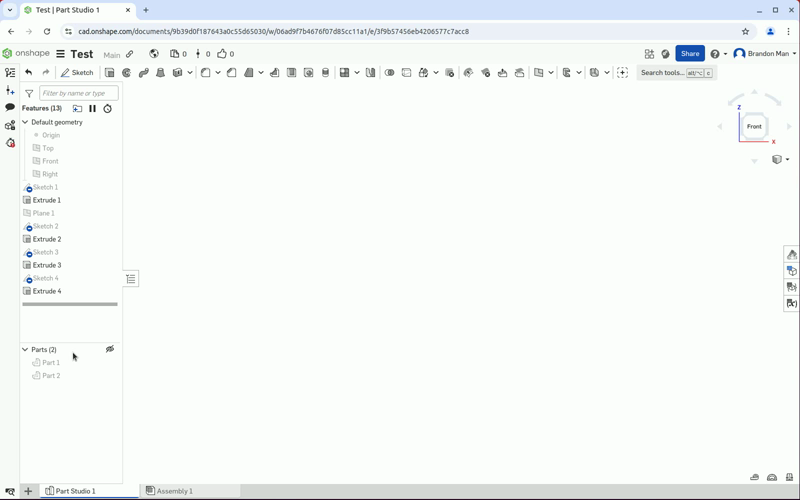
key(left)
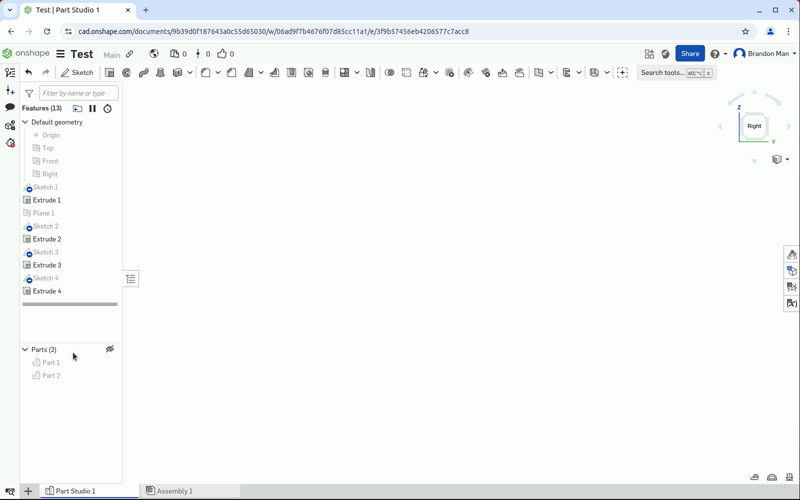
key_up(shift)
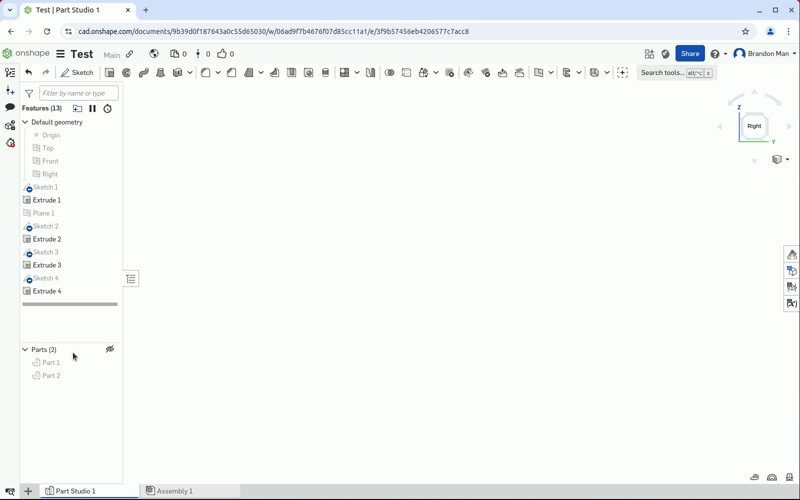
mouse_move(73, 352)
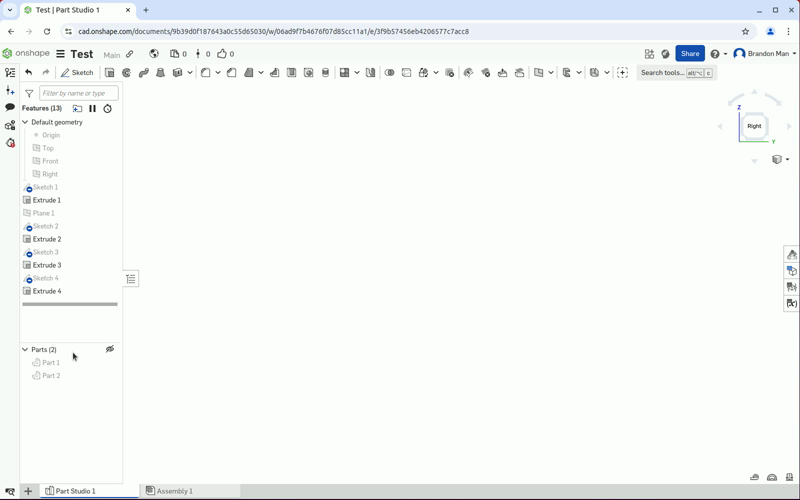
key(shift+y)
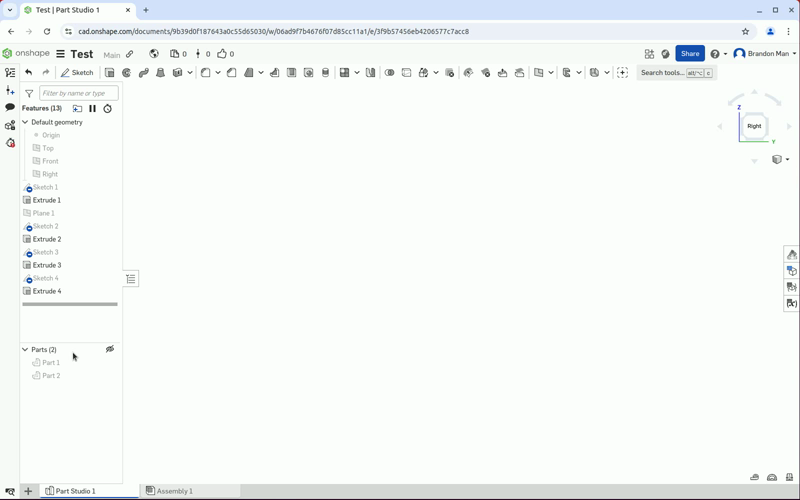
key(shift+s)
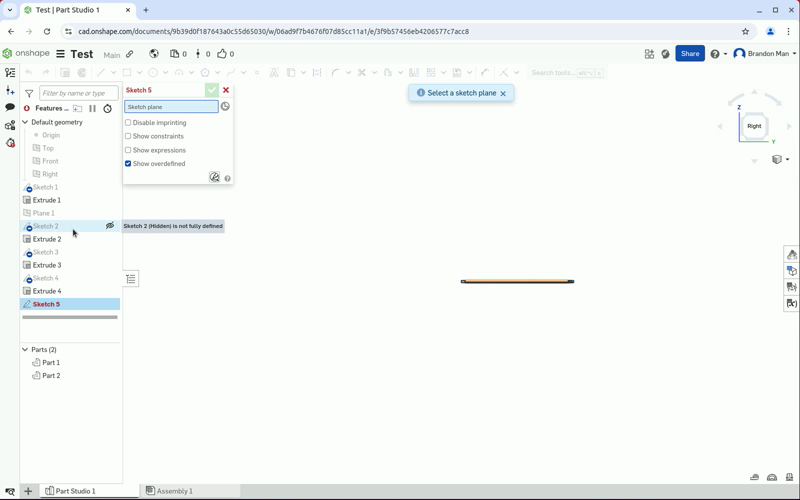
scroll(3)
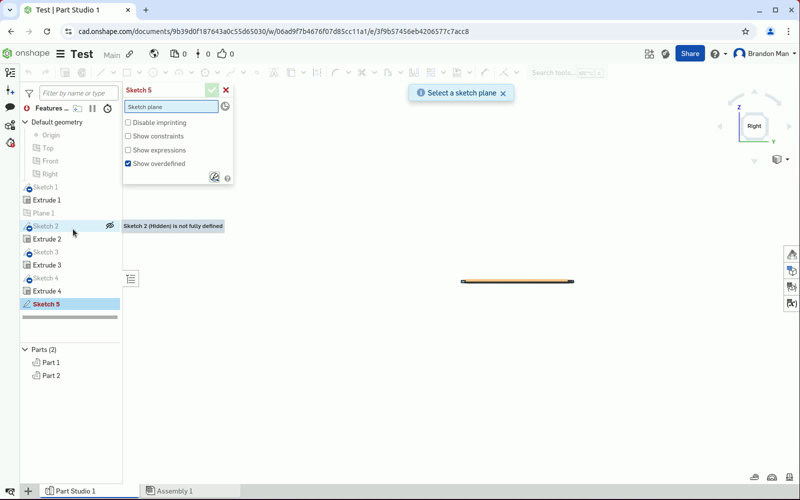
mouse_move(73, 176)
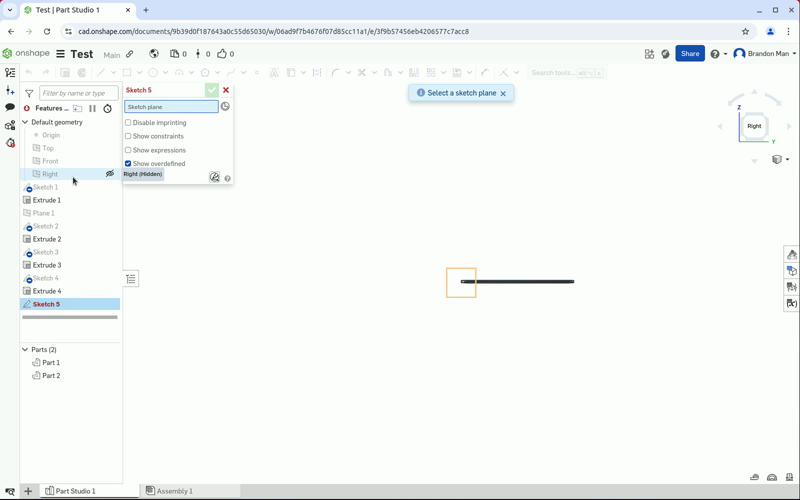
click(73, 176)
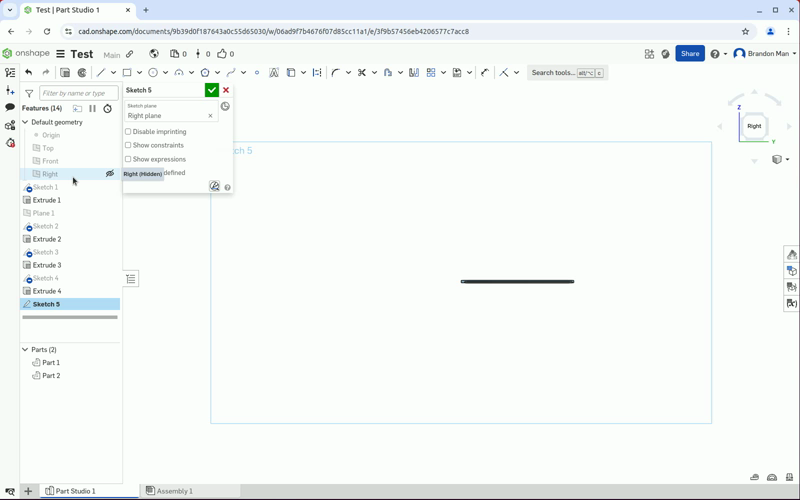
mouse_move(73, 352)
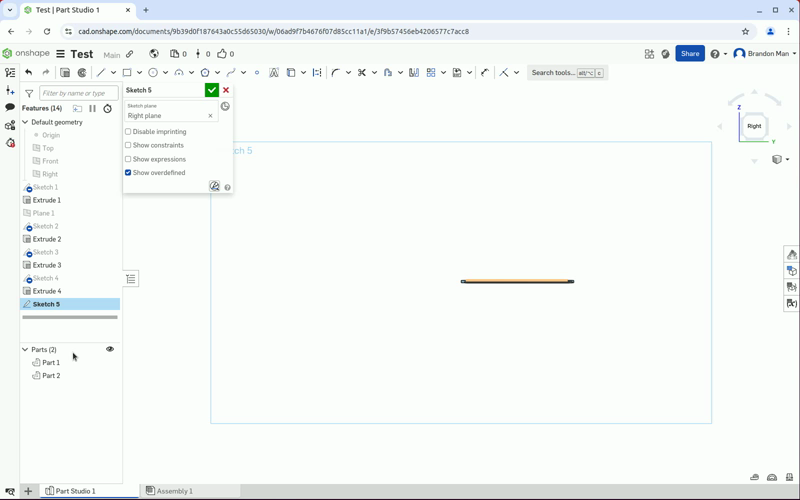
key(y)
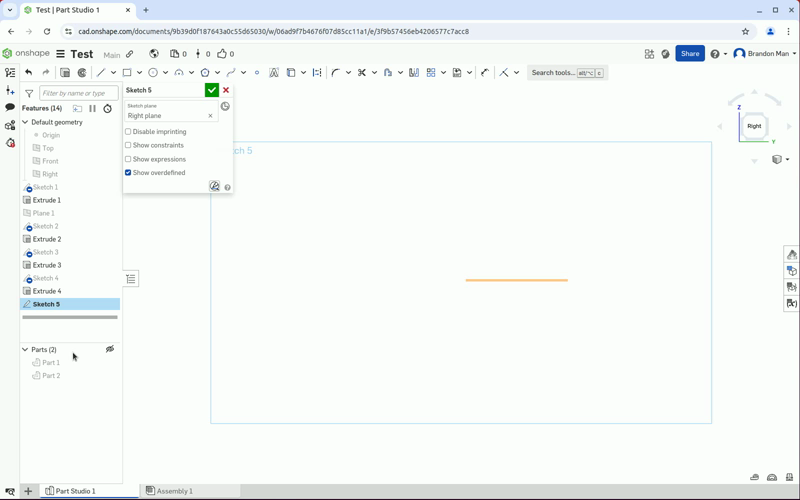
key(l)
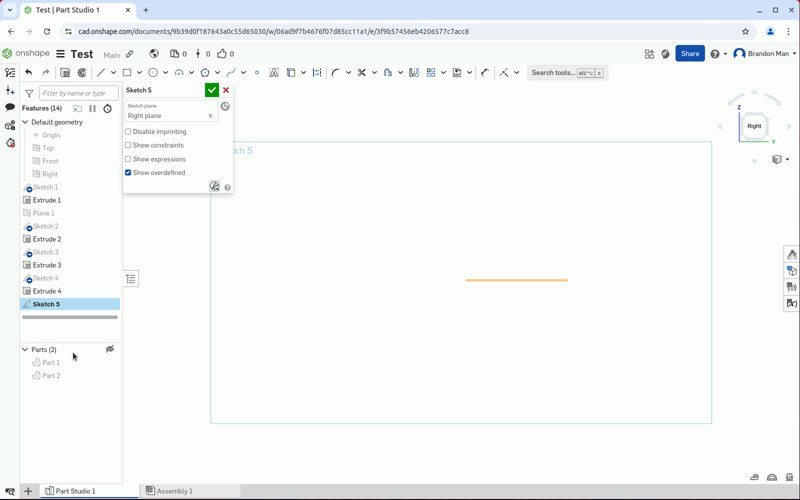
key_down(shift)
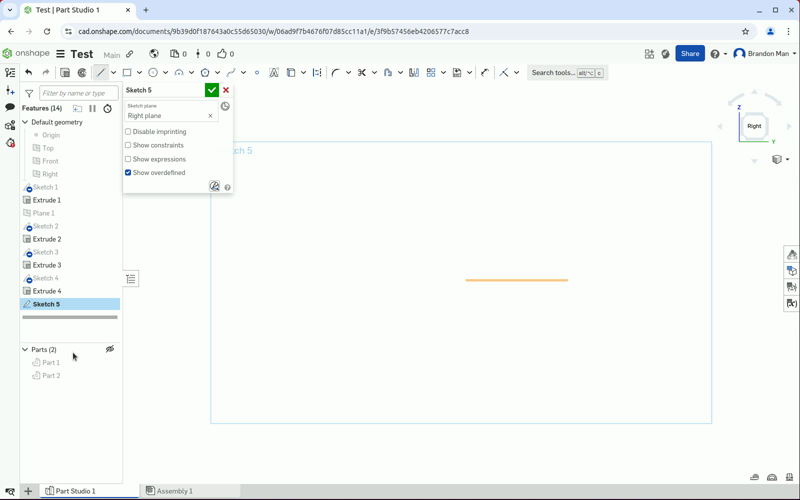
mouse_move(447, 282)
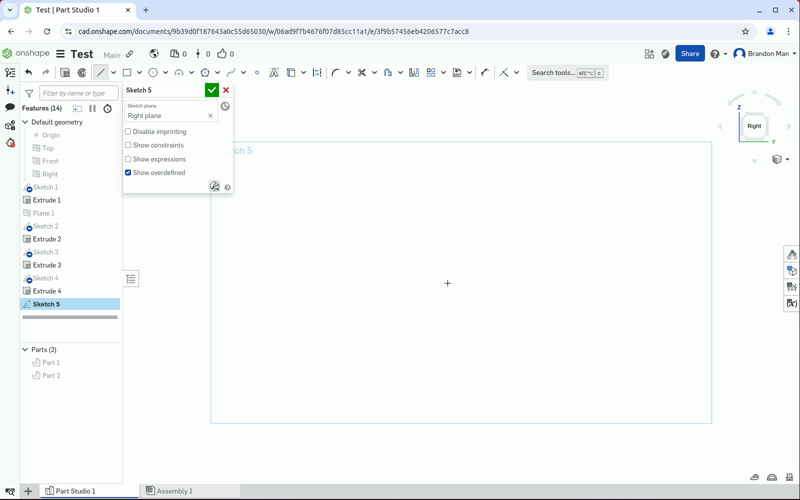
click(447, 282)
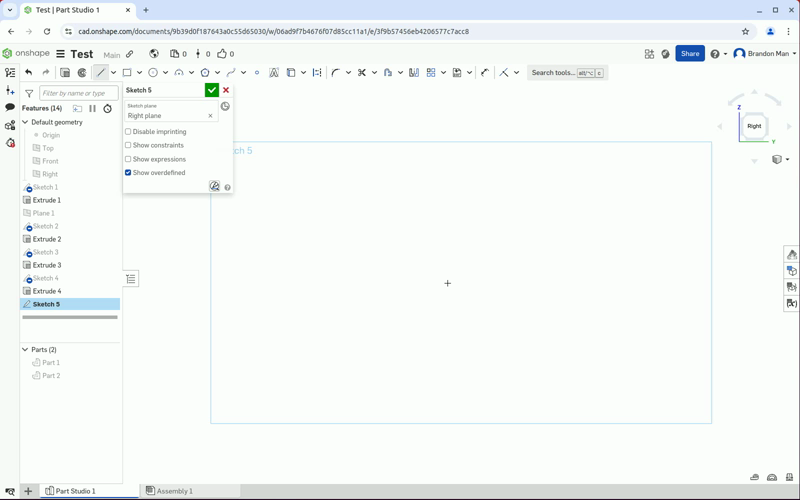
key_up(shift)
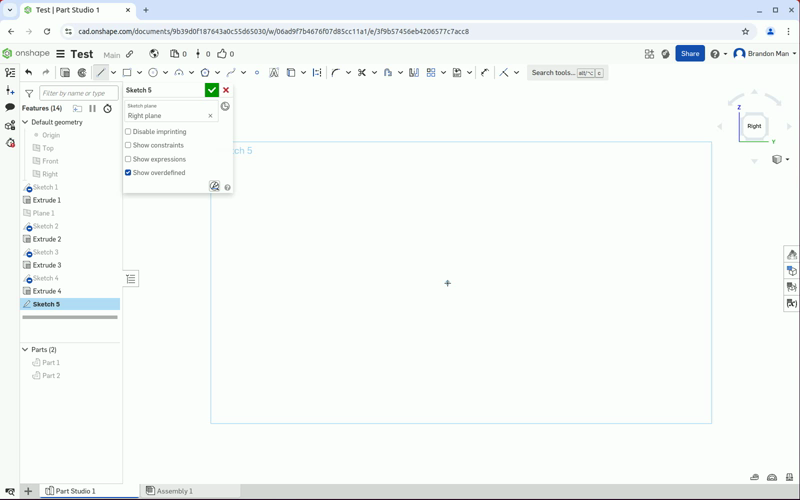
key_down(shift)
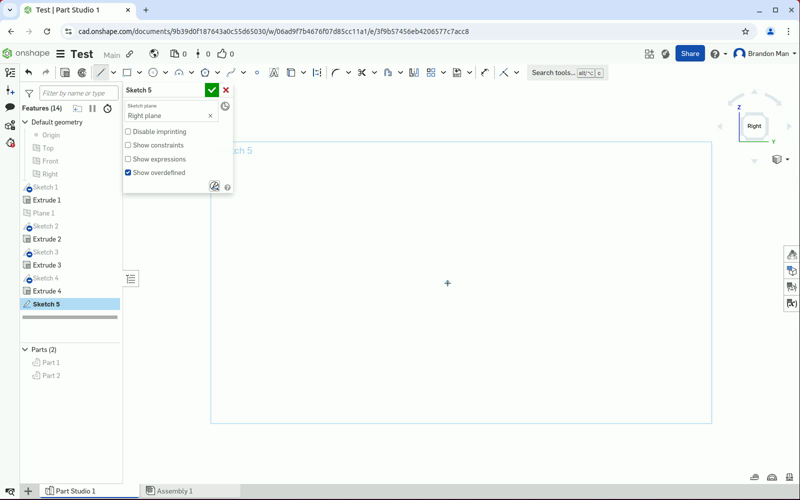
mouse_move(477, 282)
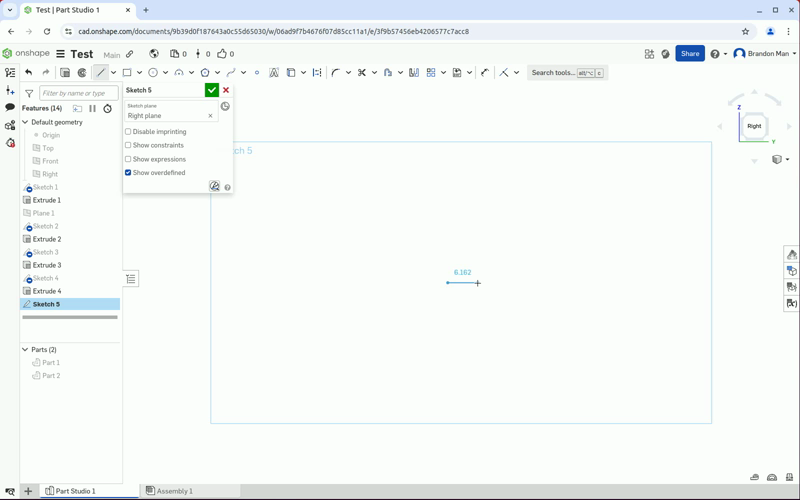
mouse_move(461, 282)
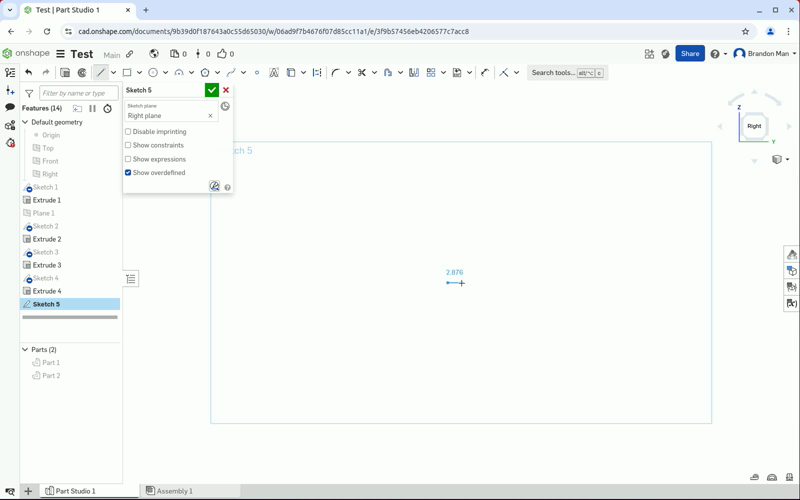
click(461, 282)
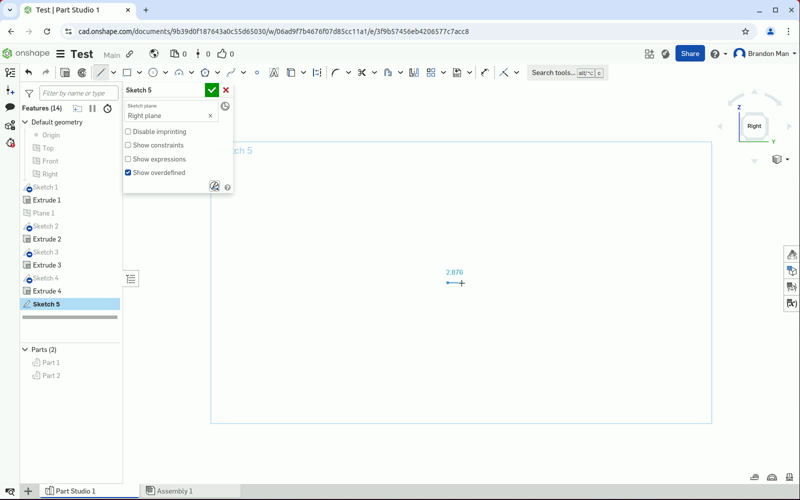
key_up(shift)
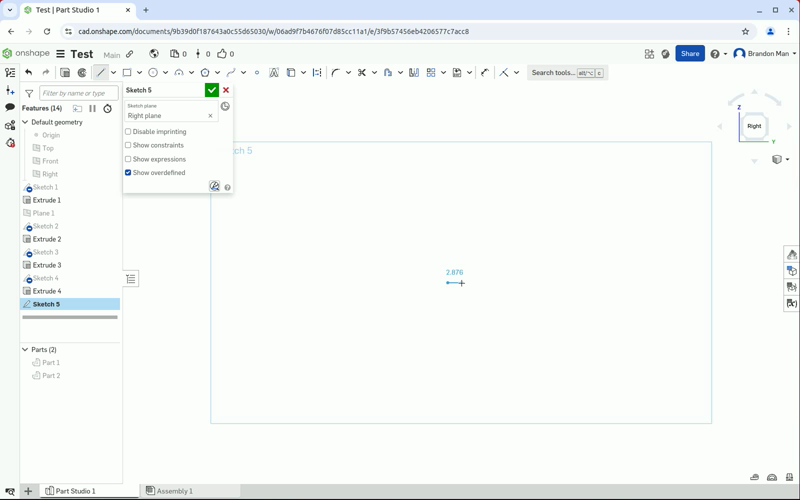
key_down(shift)
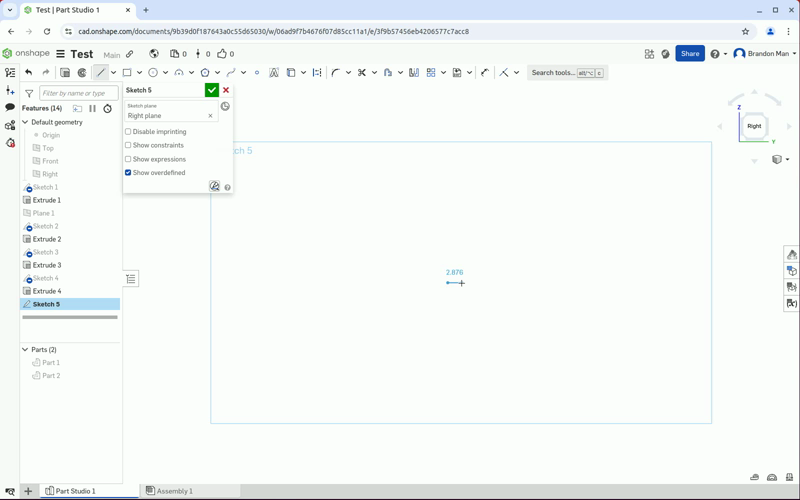
mouse_move(491, 282)
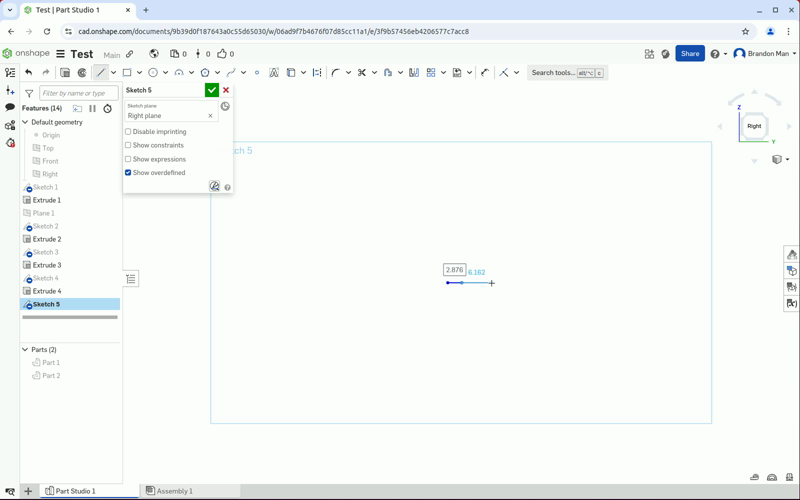
mouse_move(461, 280)
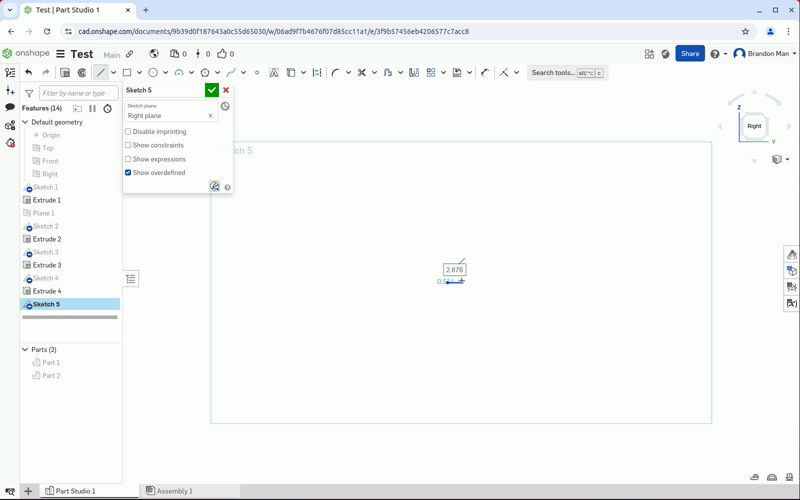
scroll(6)
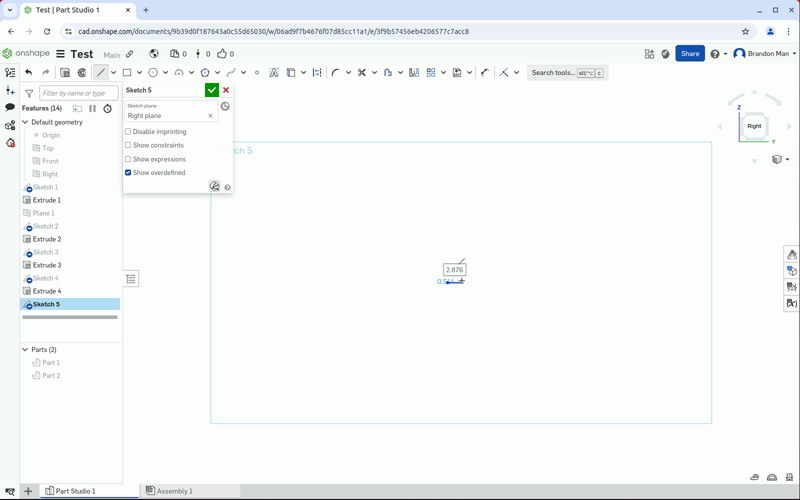
scroll(6)
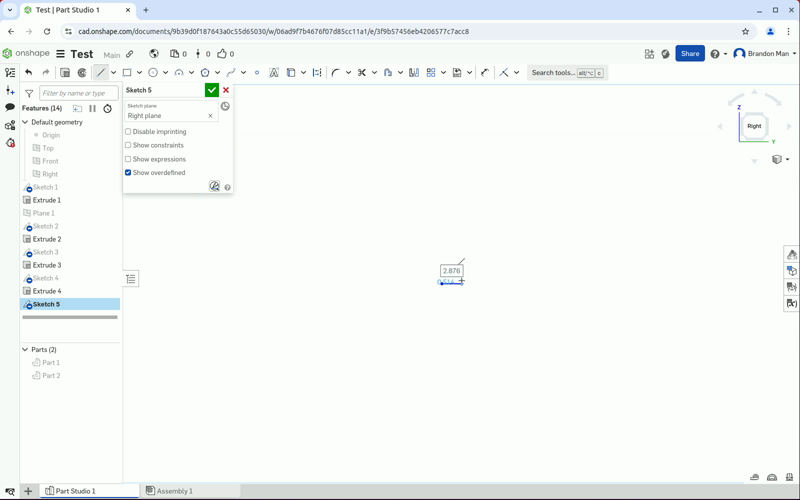
scroll(6)
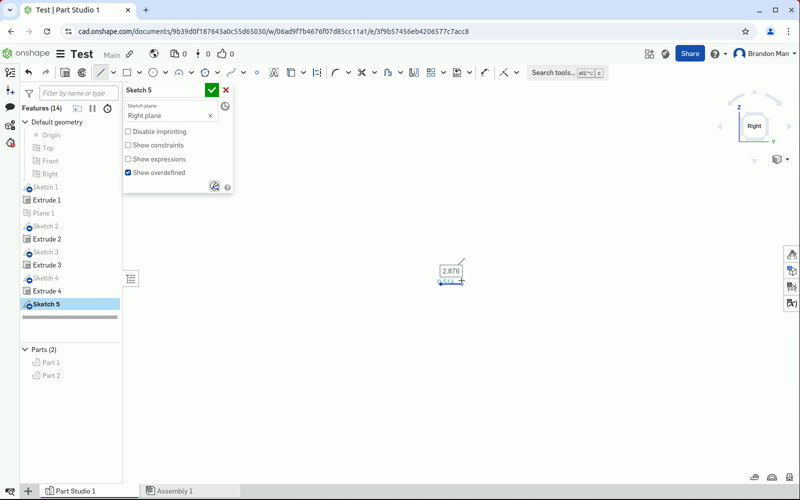
scroll(6)
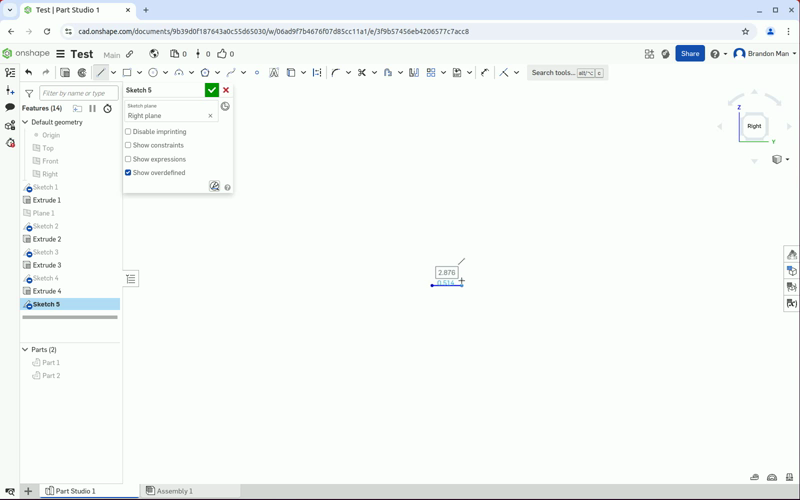
scroll(6)
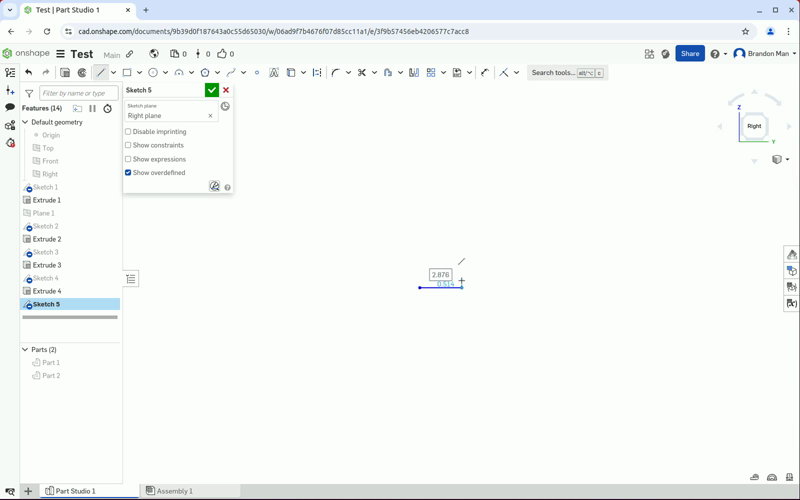
scroll(6)
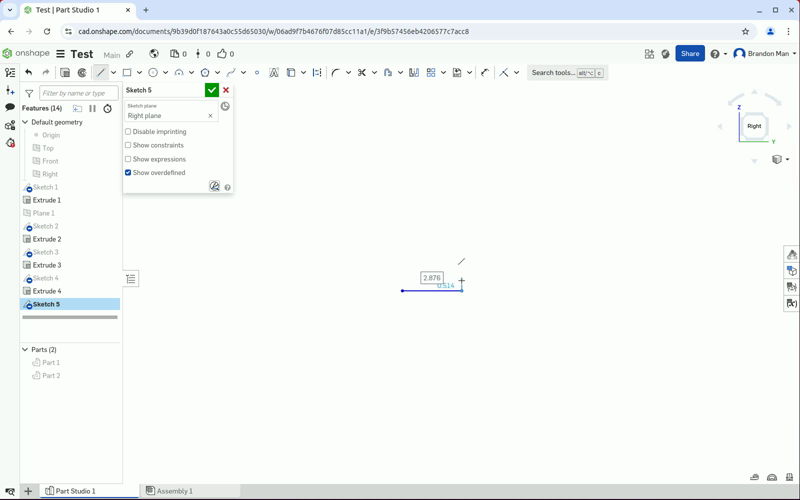
scroll(6)
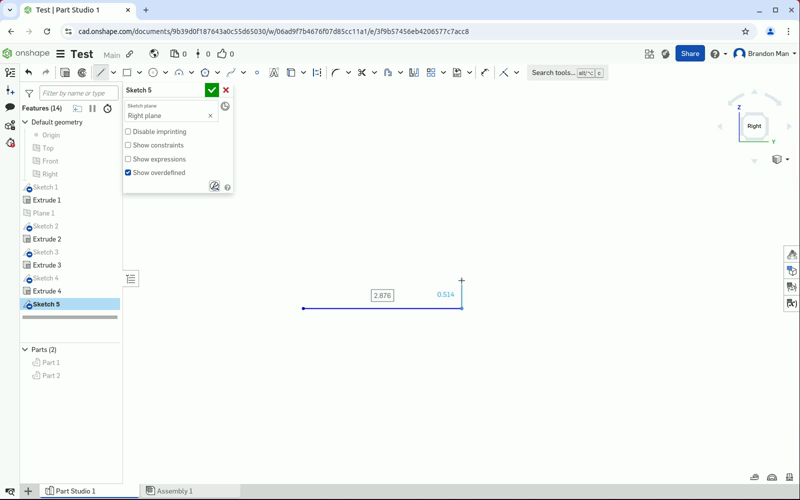
click(461, 280)
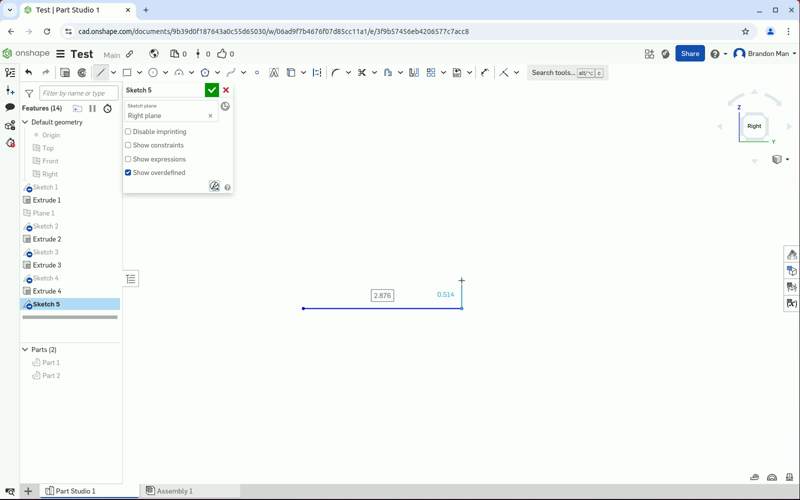
scroll(-6)
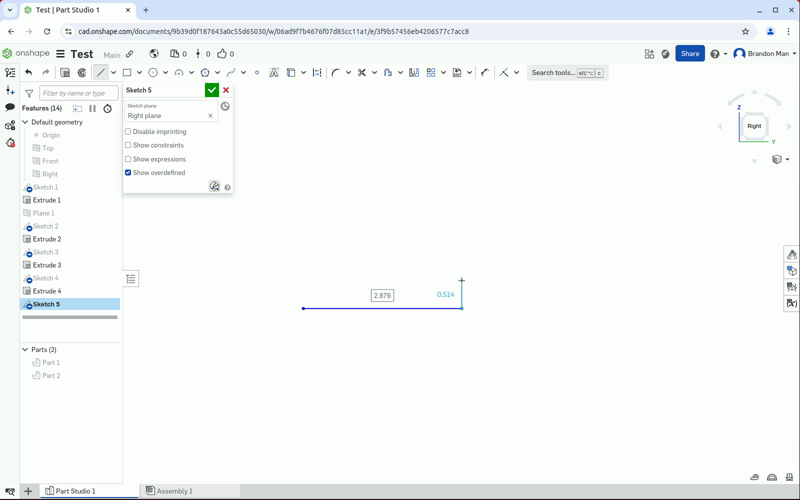
scroll(-6)
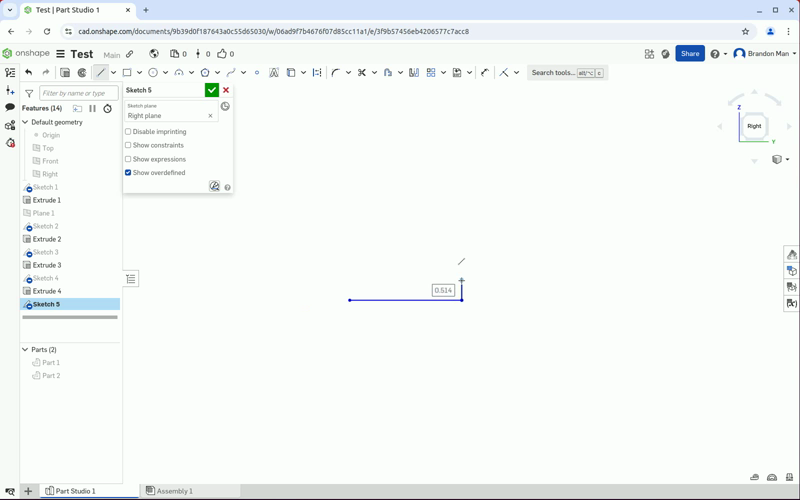
scroll(-6)
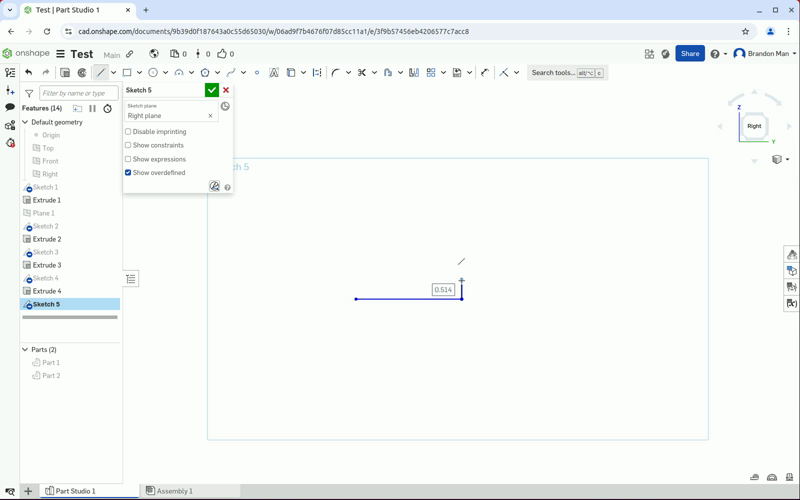
scroll(-6)
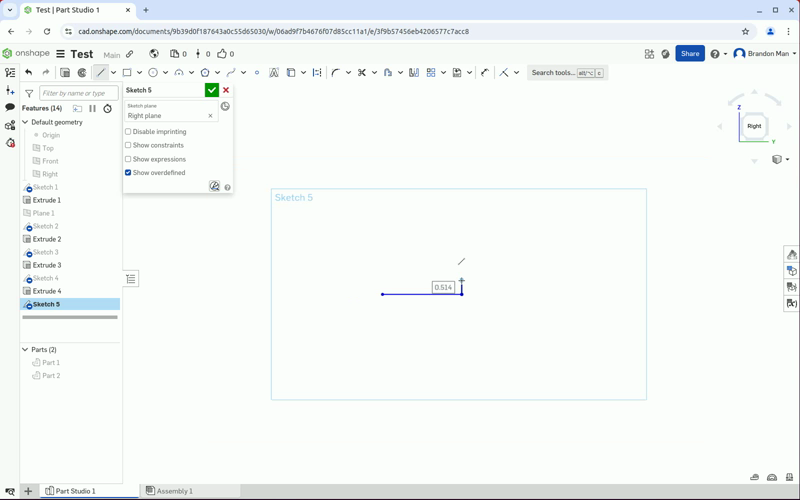
scroll(-6)
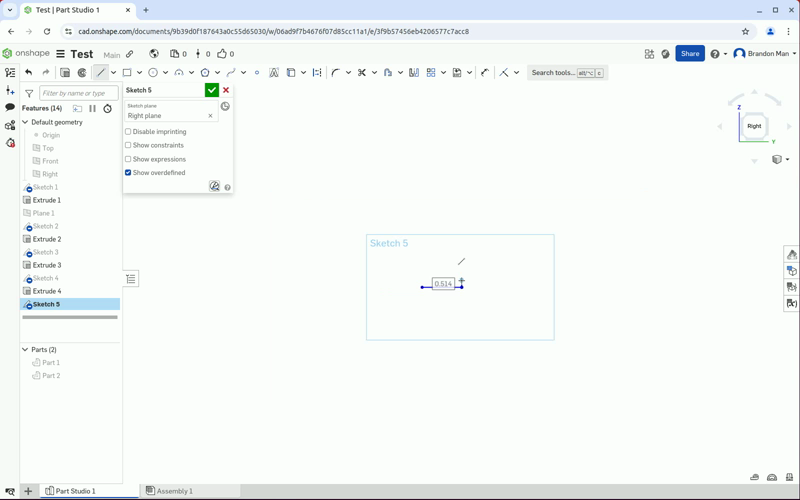
scroll(-6)
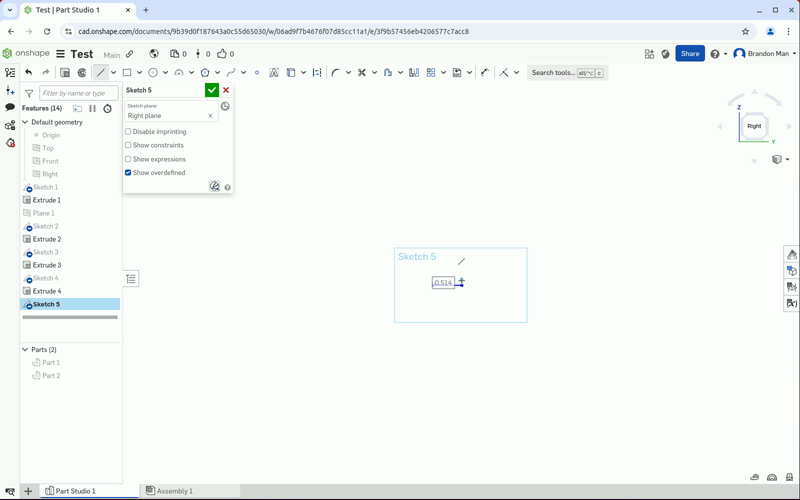
scroll(-6)
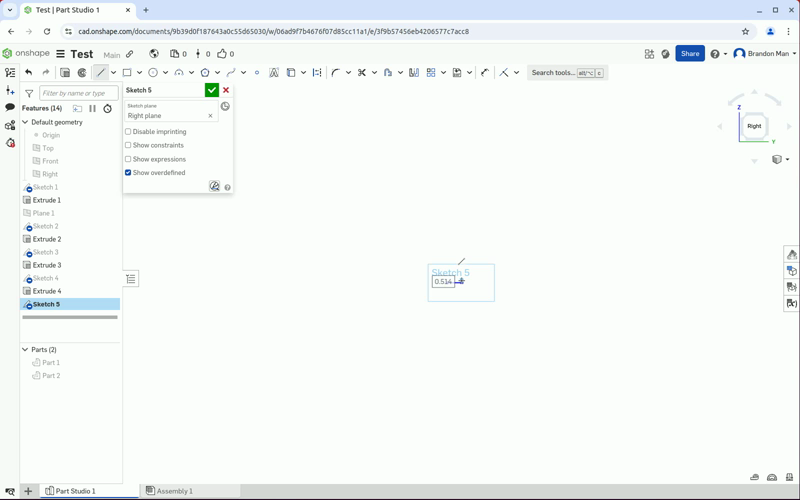
key_up(shift)
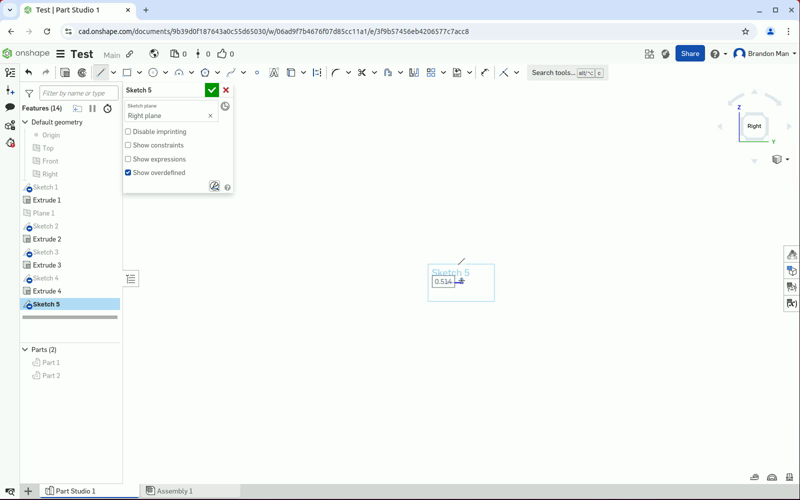
key_down(shift)
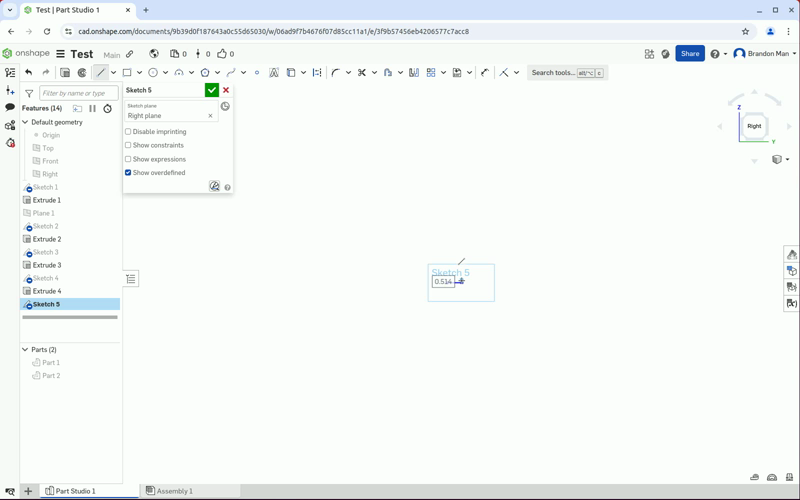
mouse_move(491, 280)
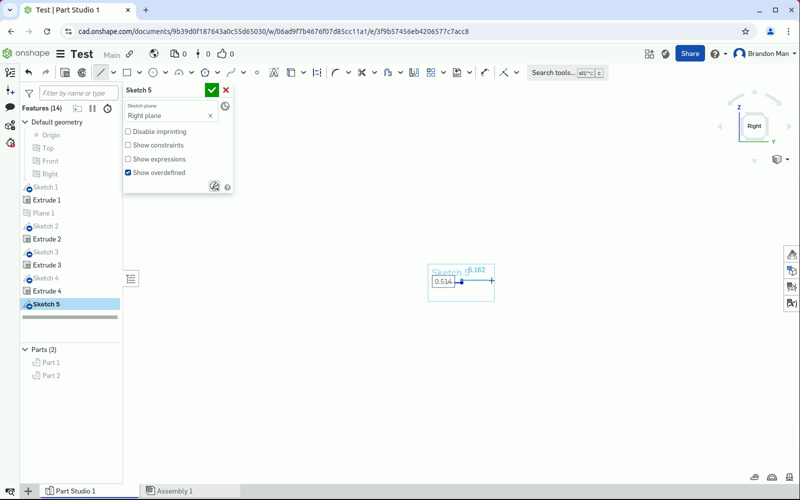
mouse_move(447, 280)
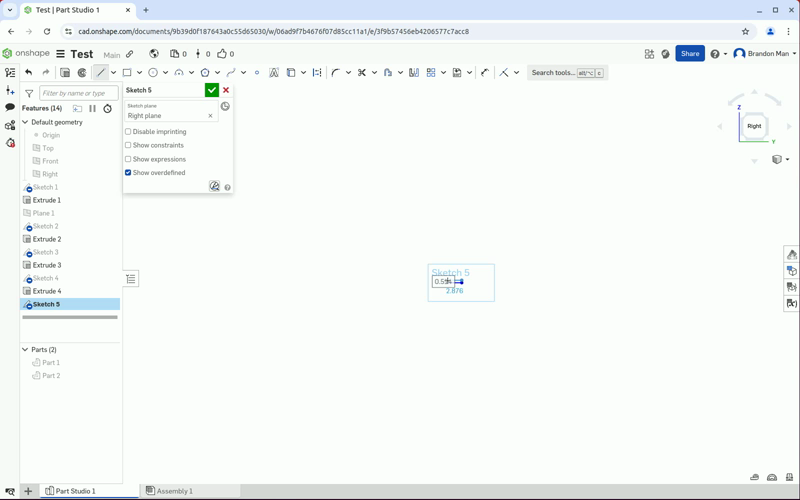
scroll(6)
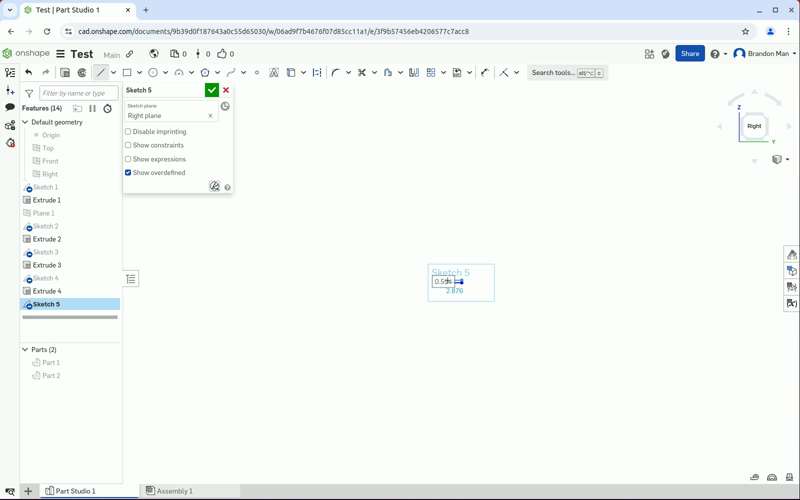
scroll(6)
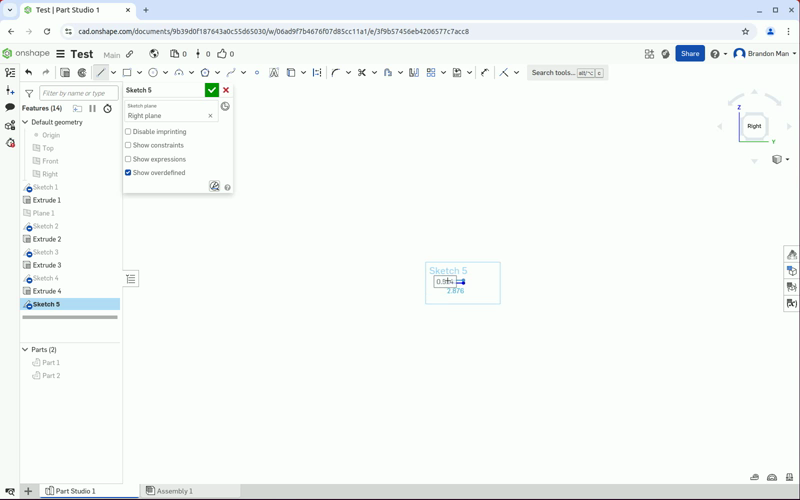
scroll(6)
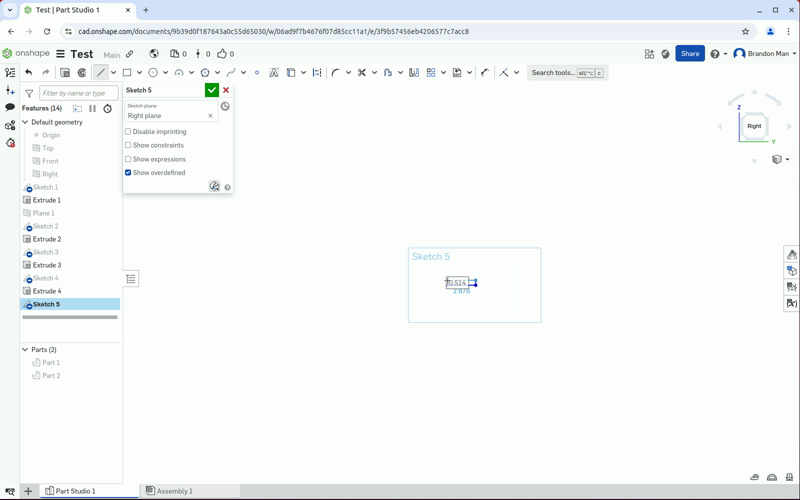
scroll(6)
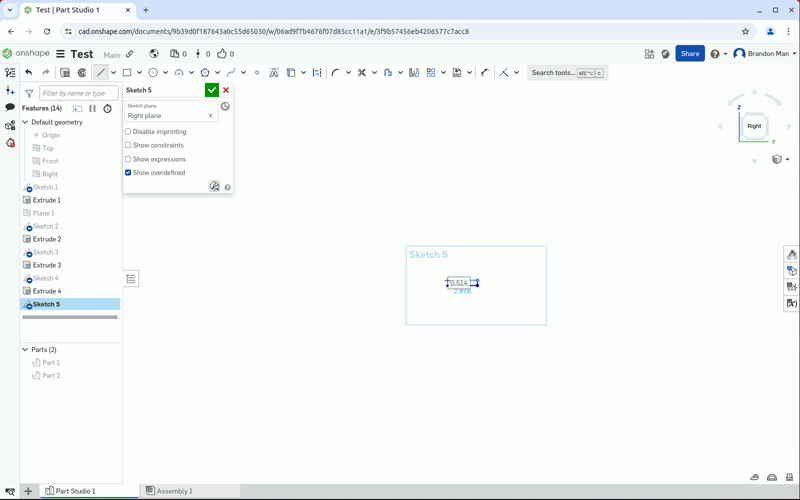
scroll(6)
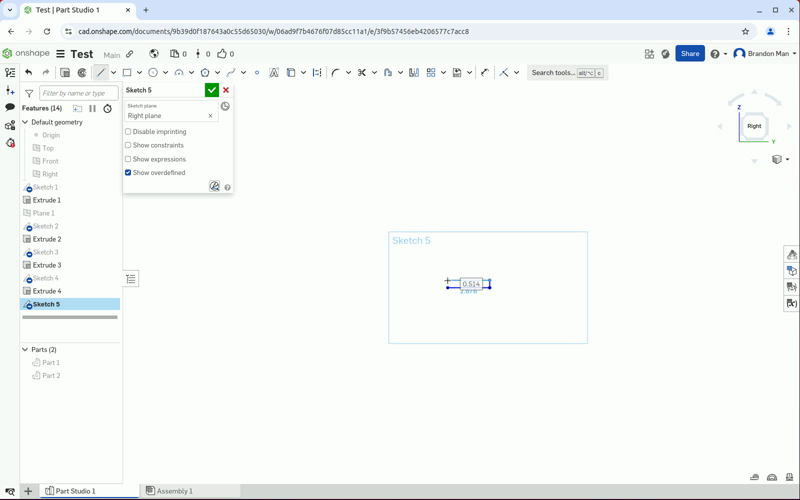
scroll(6)
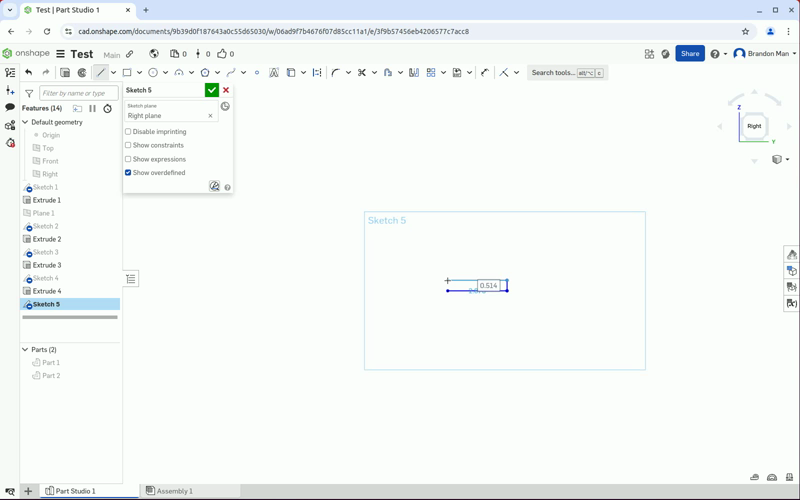
scroll(6)
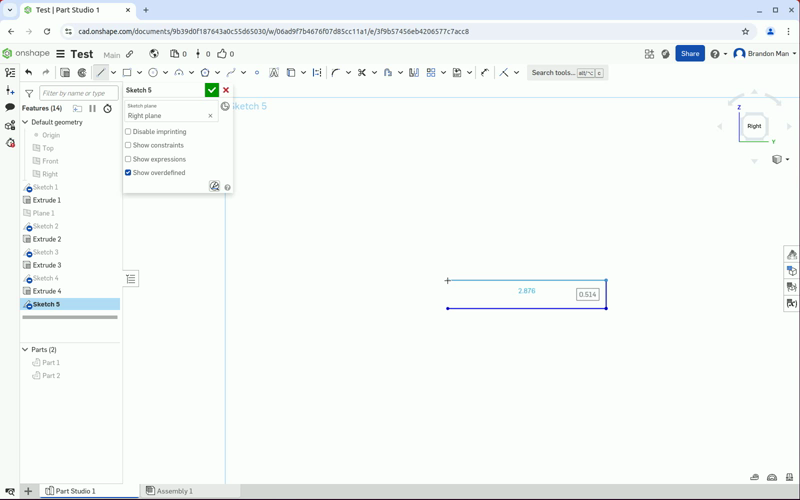
click(447, 280)
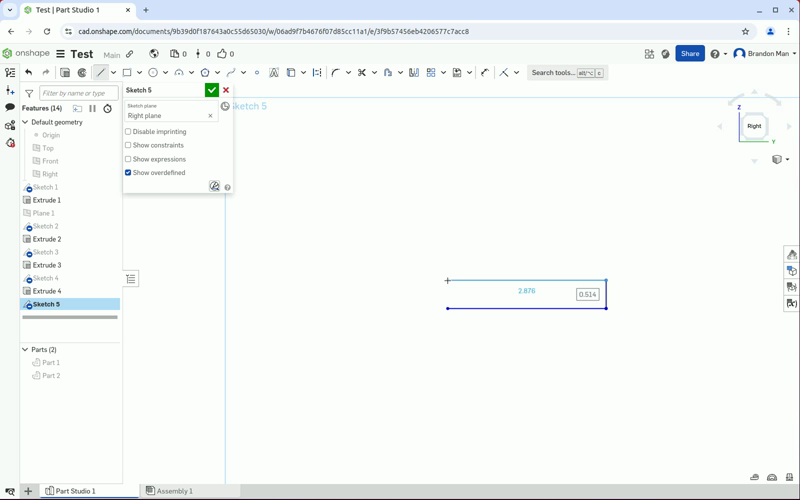
scroll(-6)
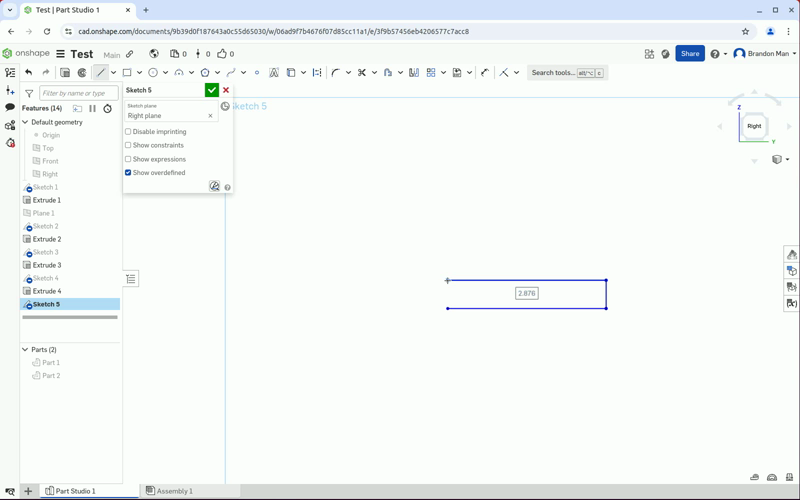
scroll(-6)
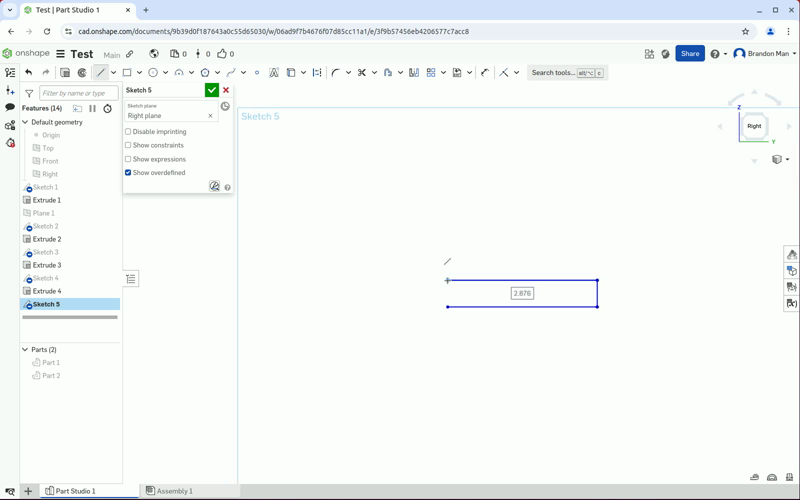
scroll(-6)
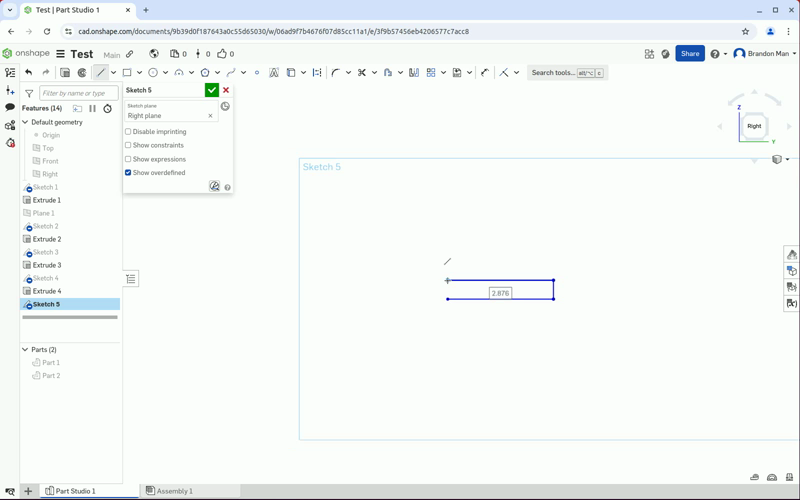
scroll(-6)
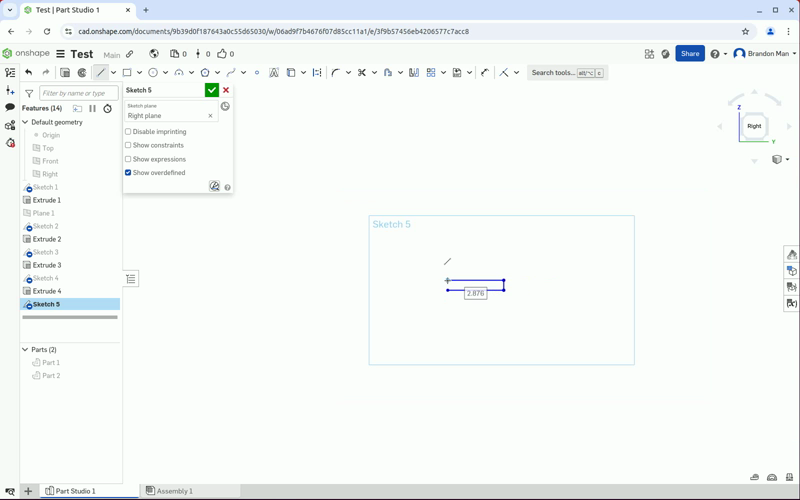
scroll(-6)
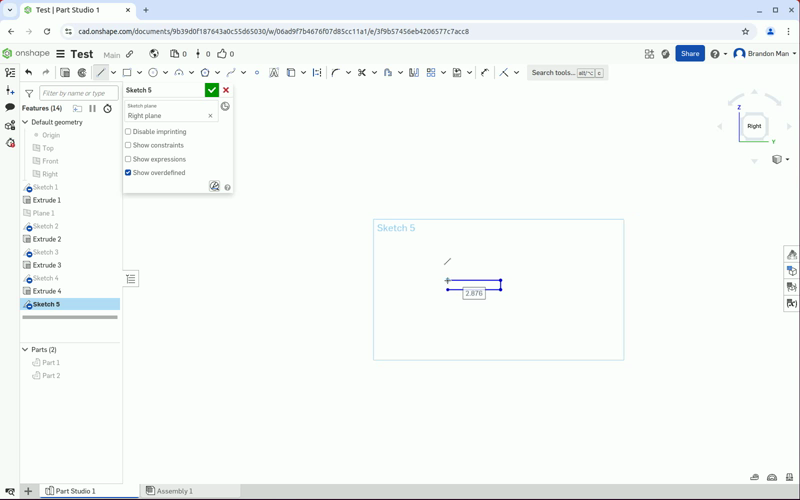
scroll(-6)
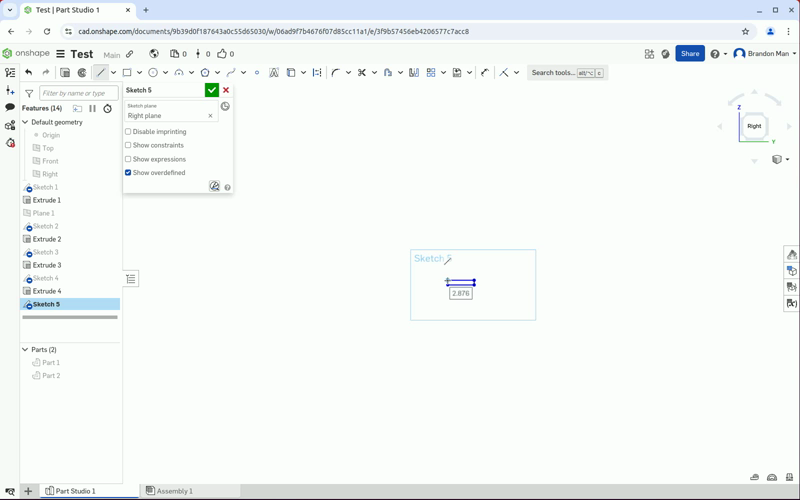
scroll(-6)
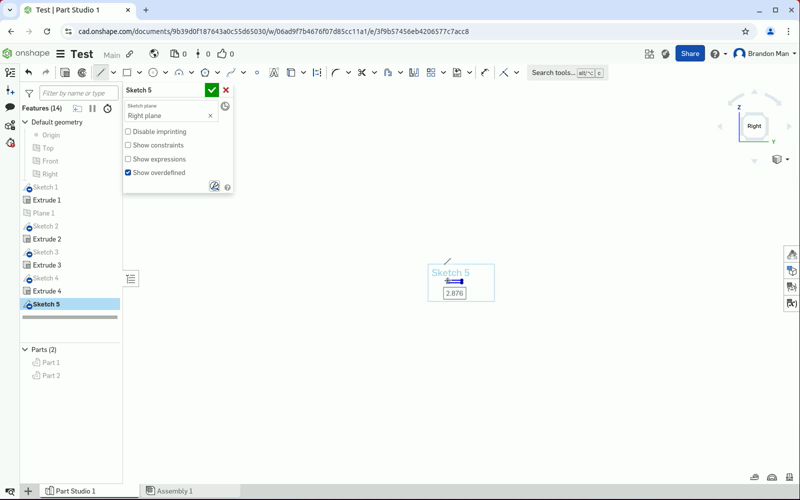
key_up(shift)
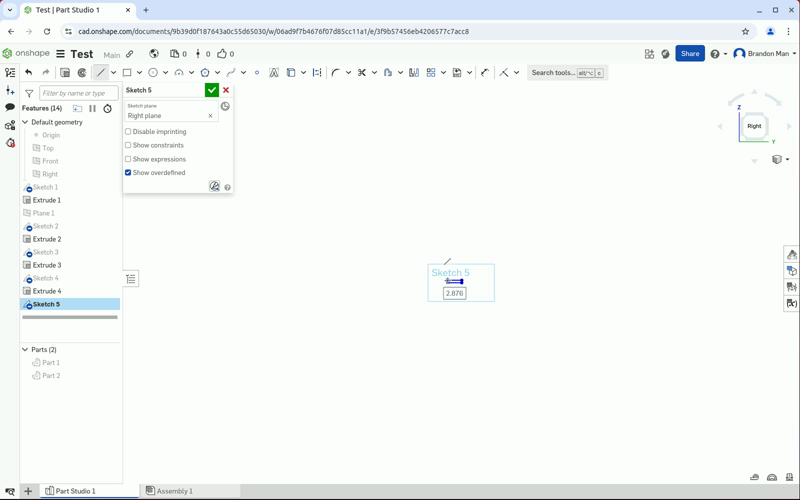
mouse_move(477, 280)
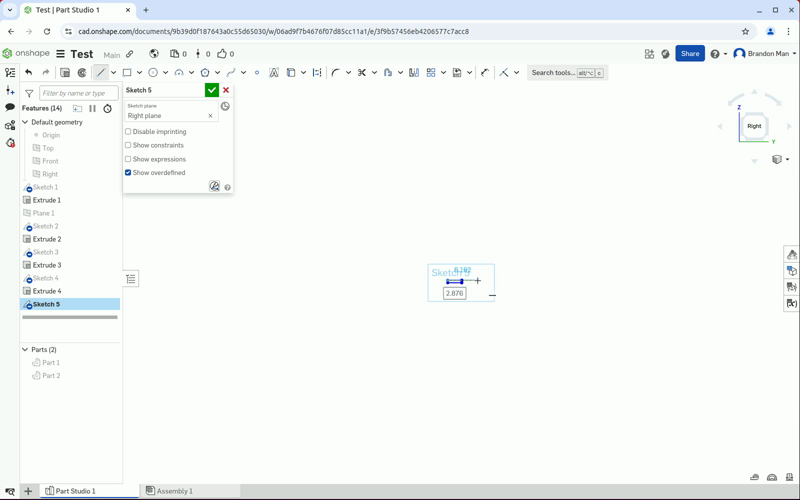
key_down(shift)
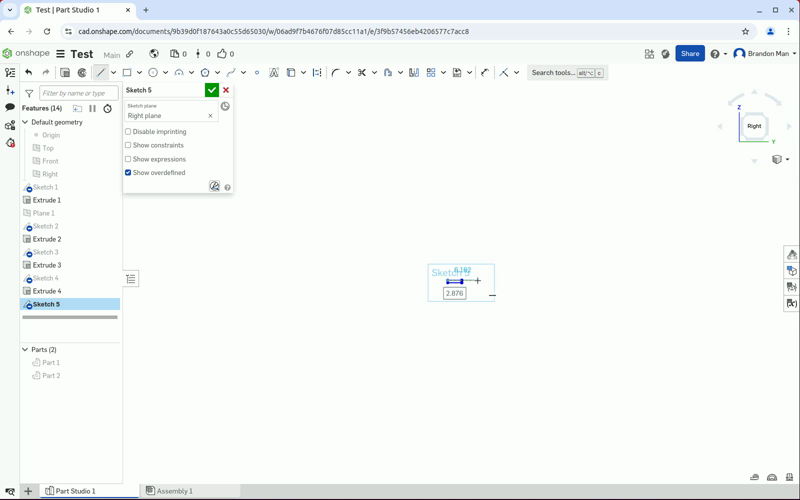
mouse_move(447, 282)
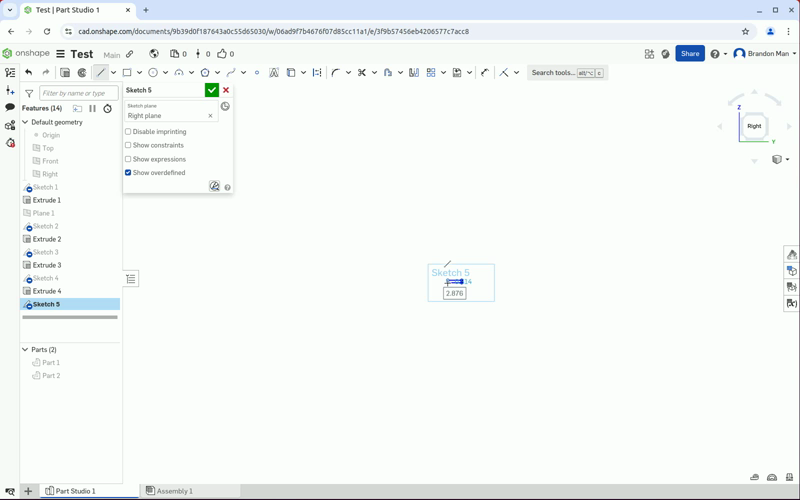
scroll(6)
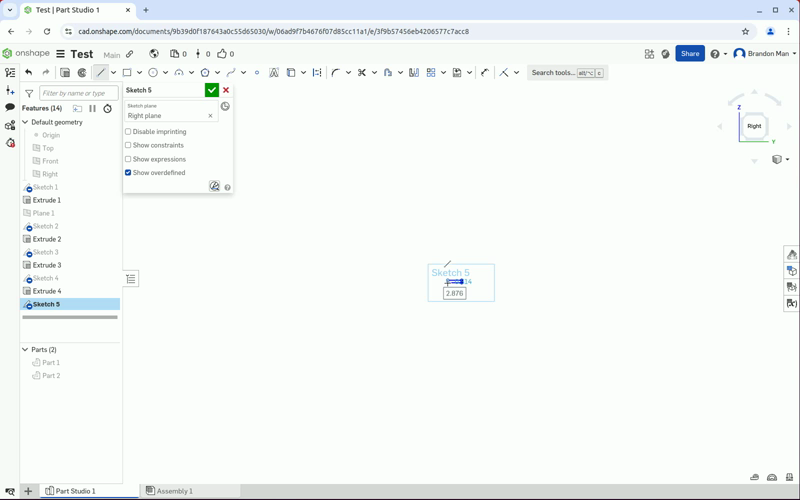
scroll(6)
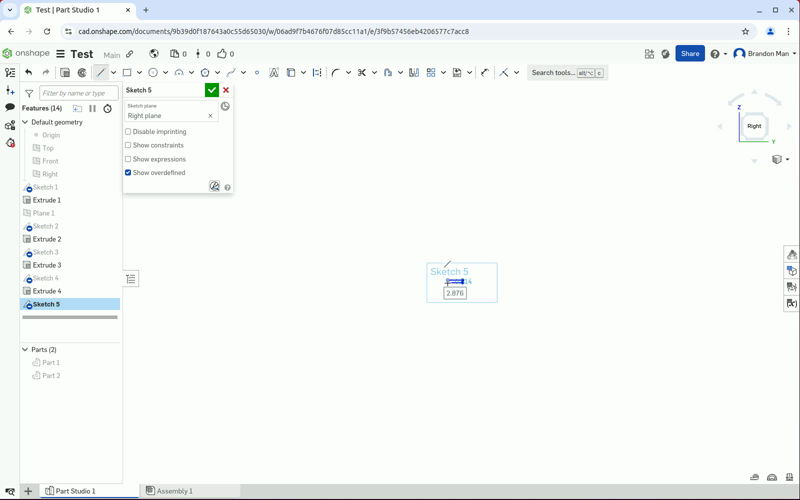
scroll(6)
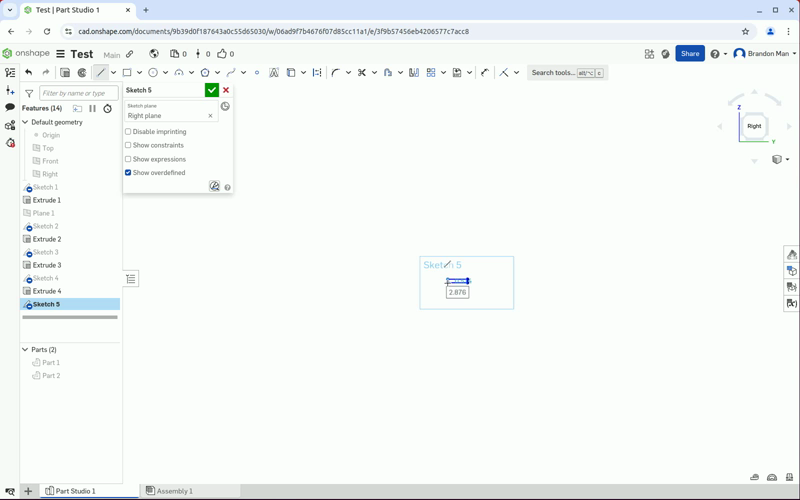
scroll(6)
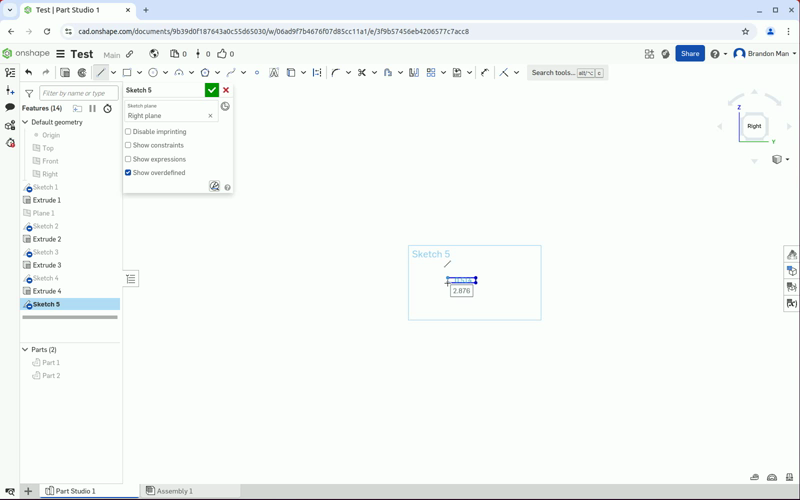
scroll(6)
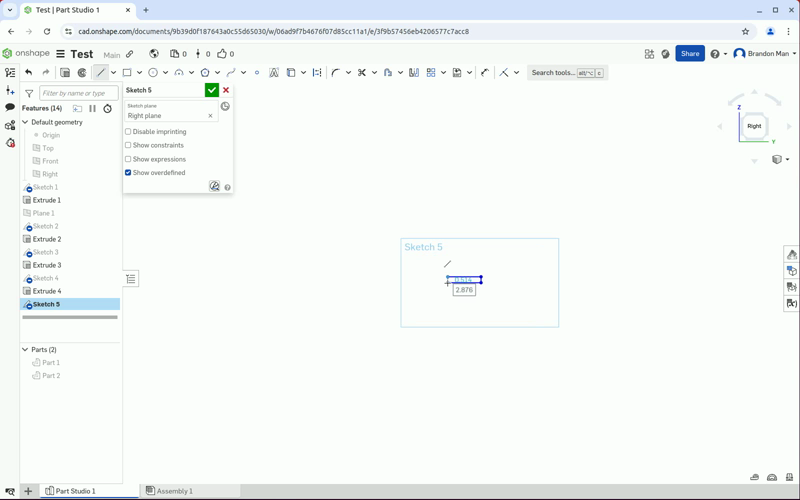
scroll(6)
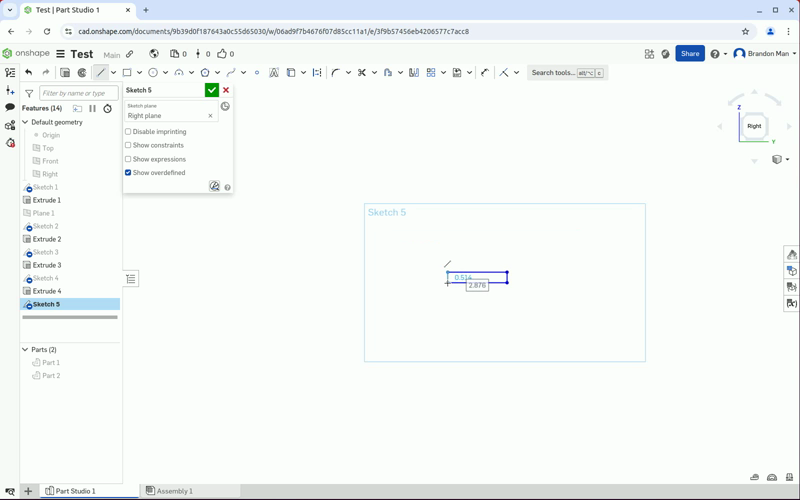
scroll(6)
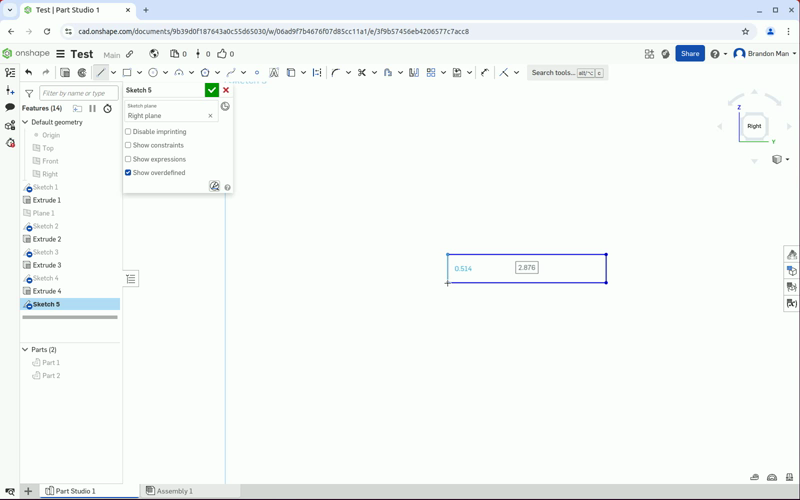
key_up(shift)
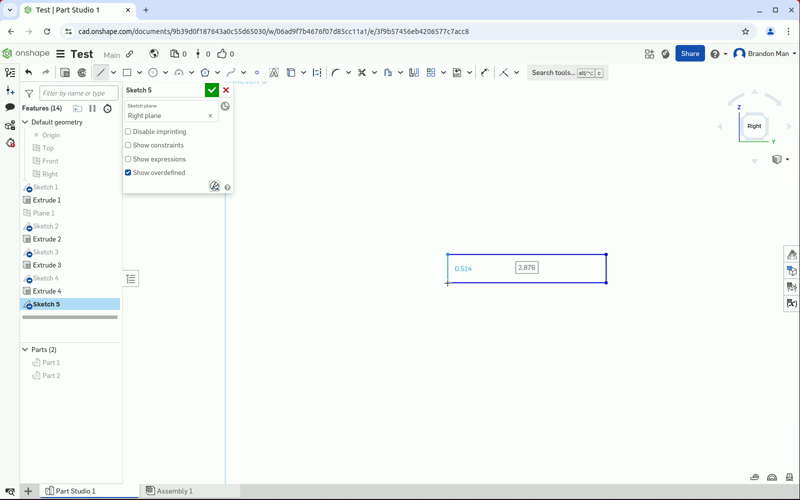
click(447, 282)
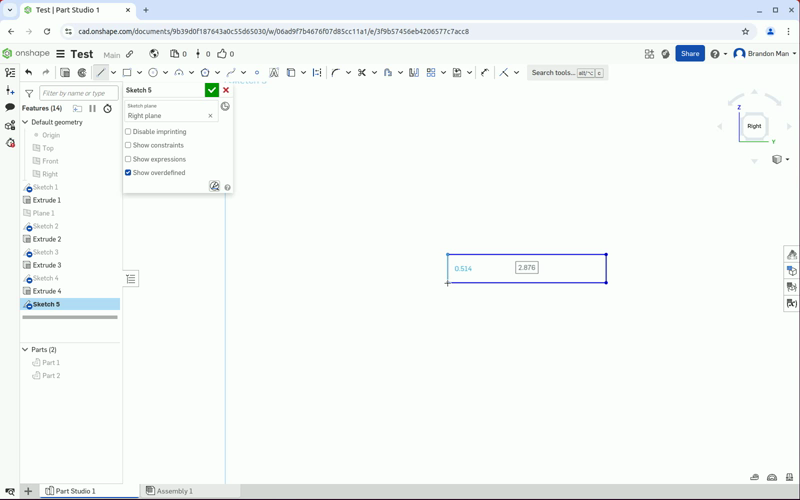
scroll(-6)
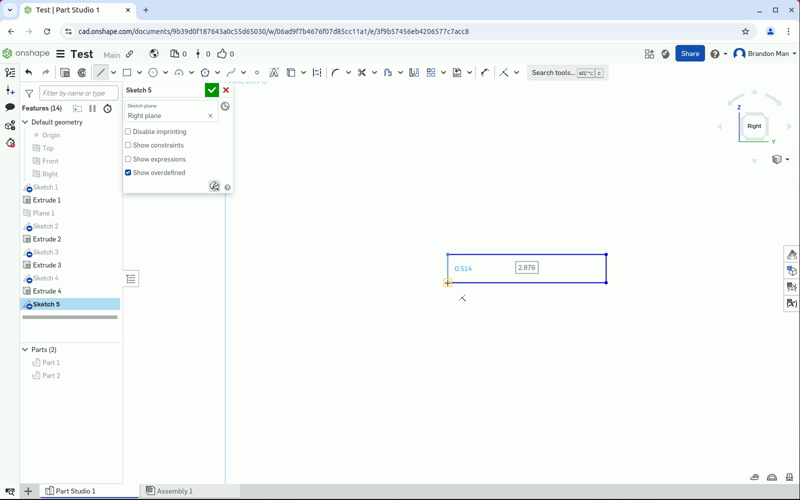
scroll(-6)
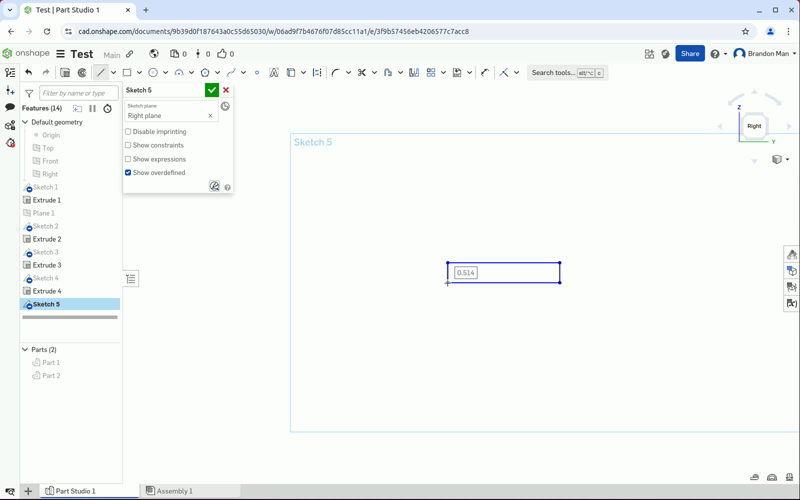
scroll(-6)
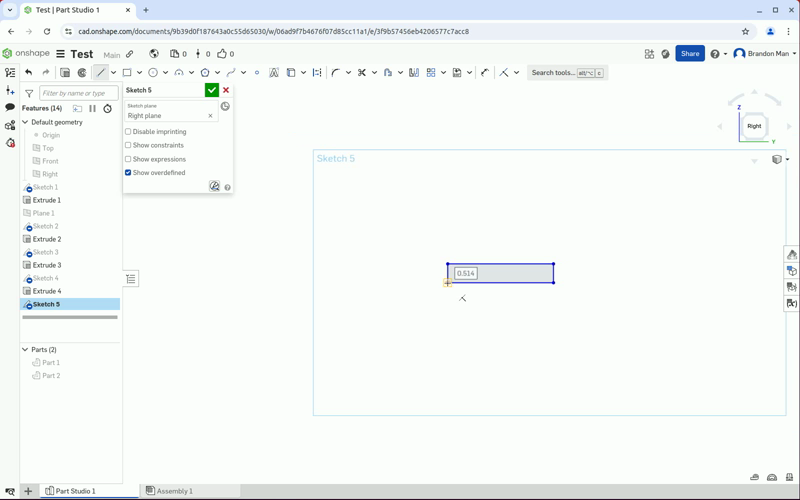
scroll(-6)
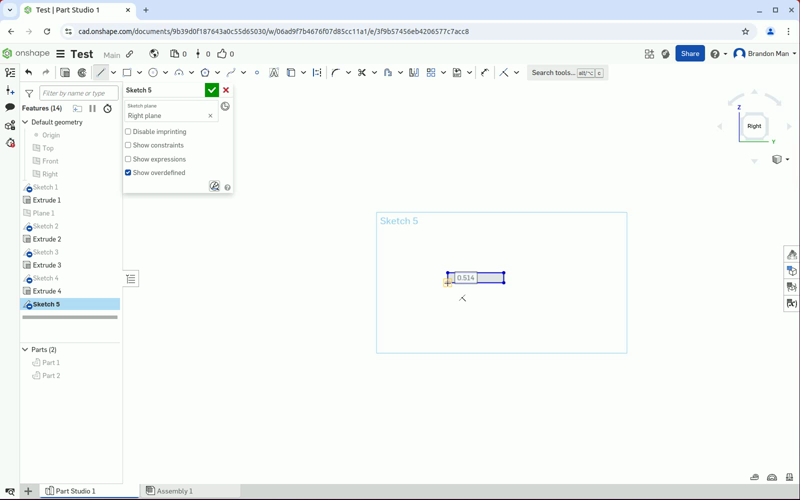
scroll(-6)
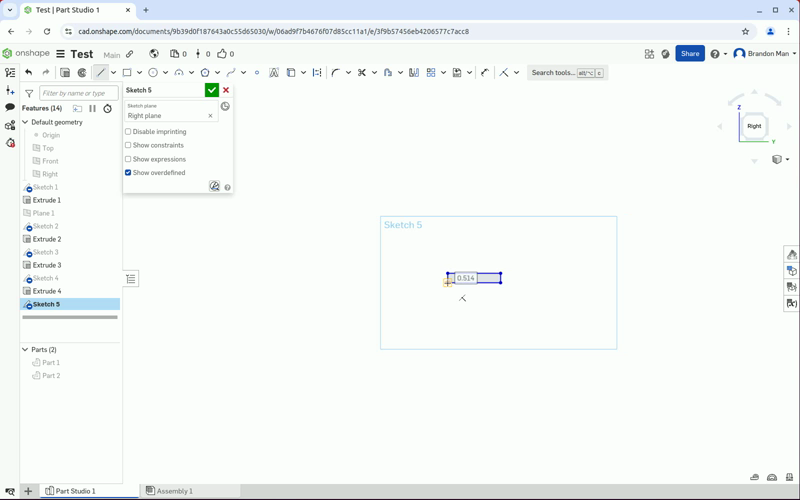
scroll(-6)
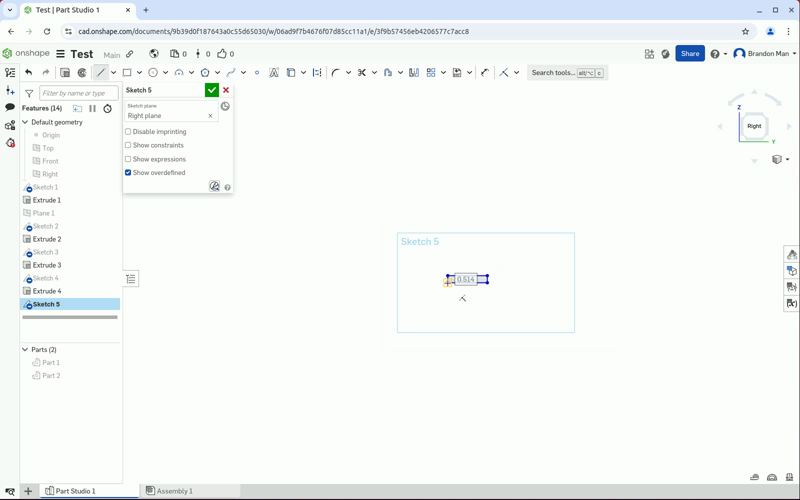
scroll(-6)
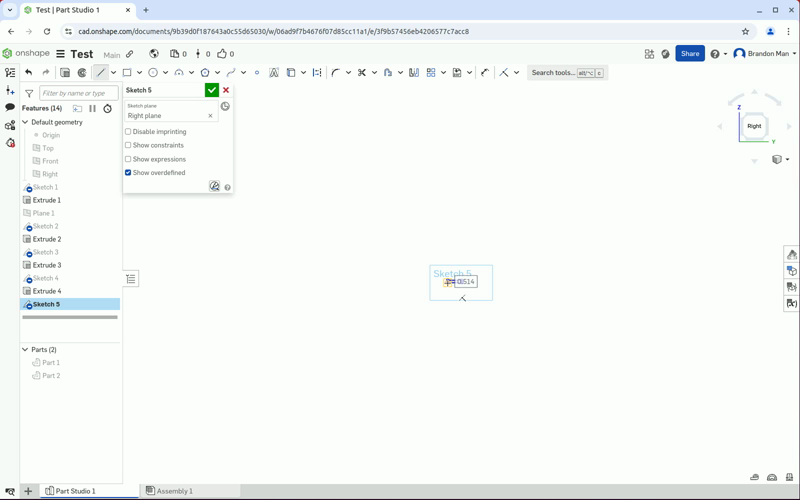
key(esc)
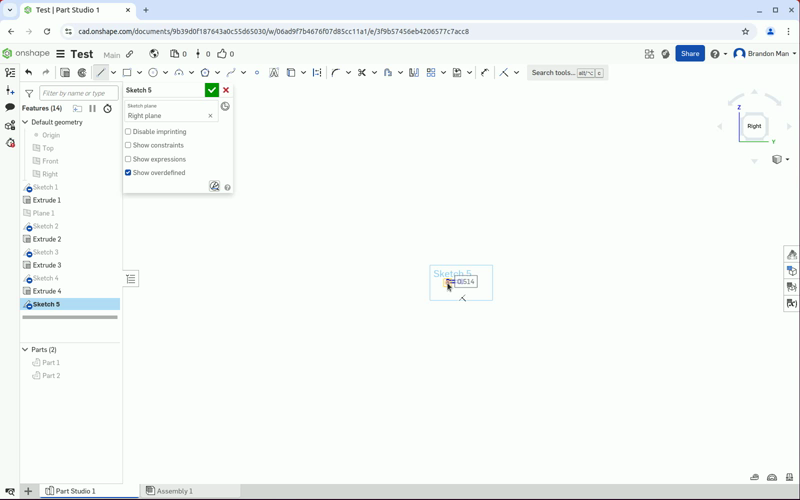
mouse_move(450, 280)
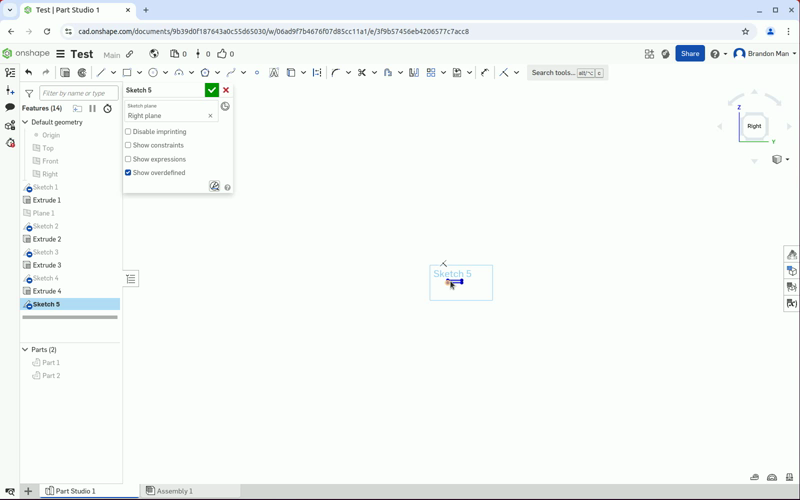
scroll(6)
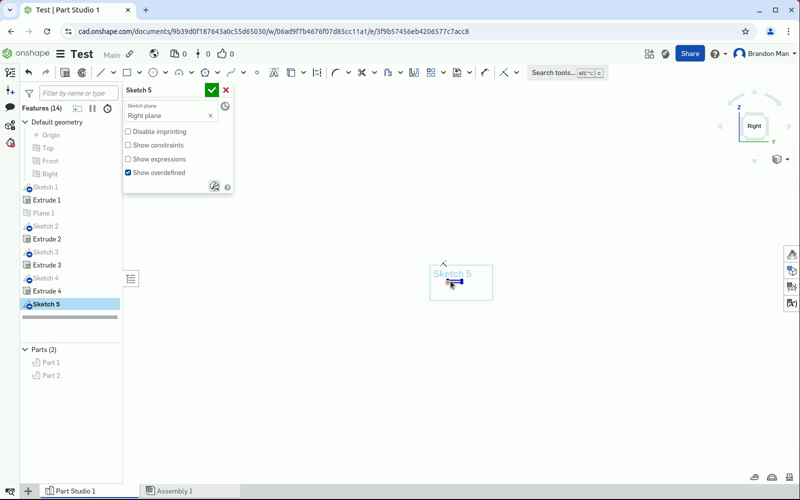
scroll(6)
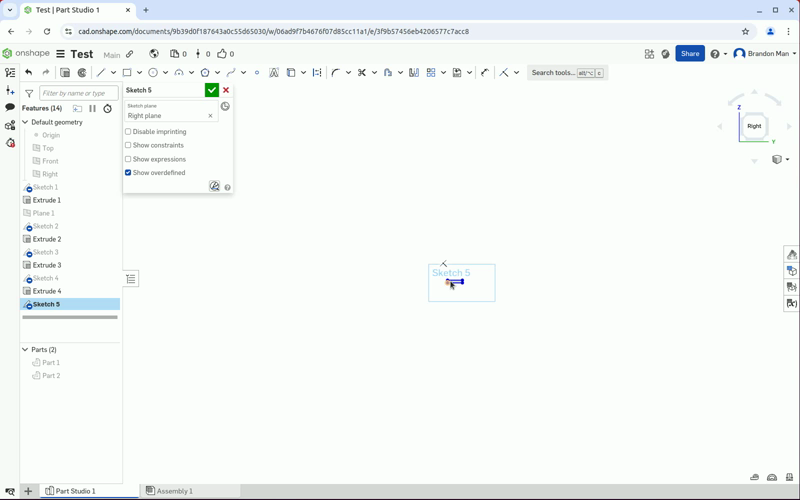
scroll(6)
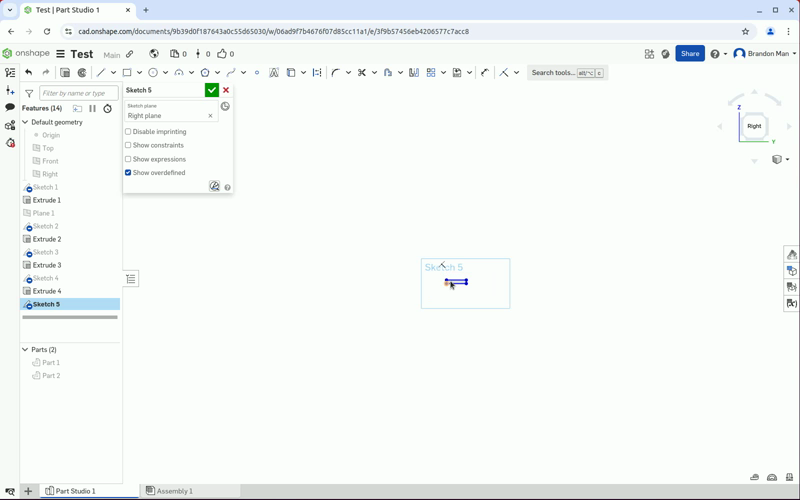
scroll(6)
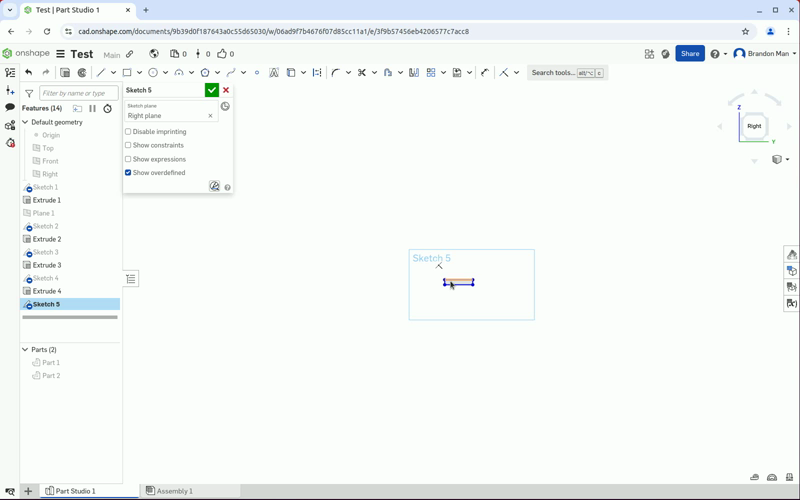
scroll(6)
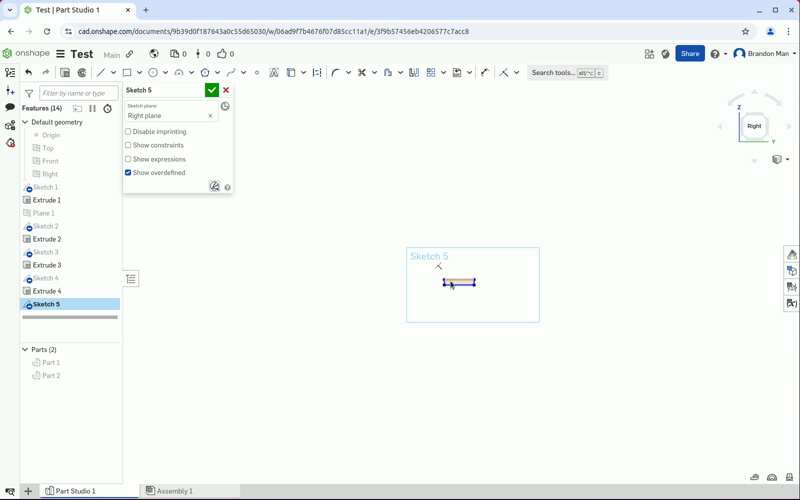
scroll(6)
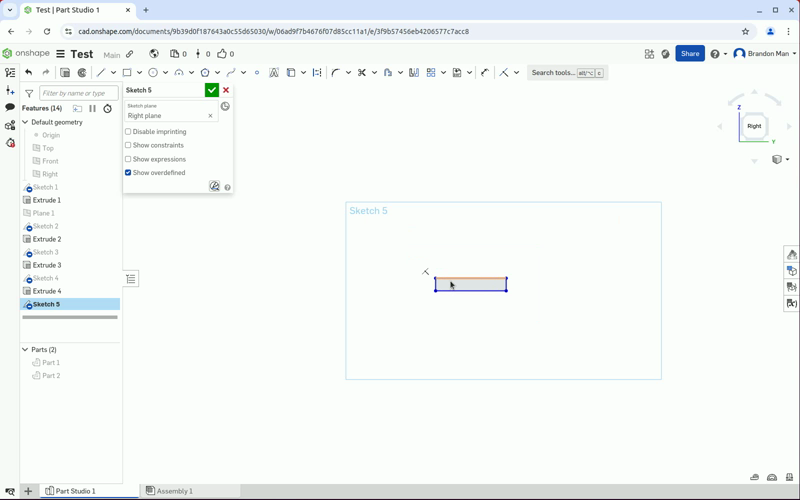
scroll(6)
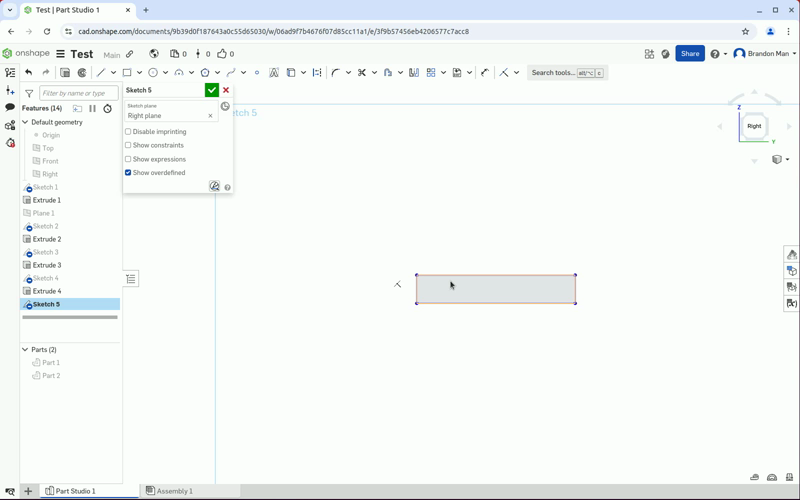
click(450, 280)
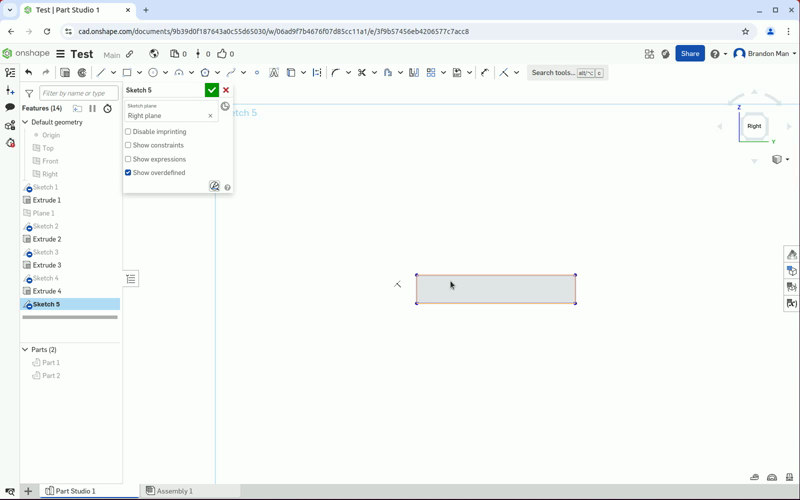
scroll(-6)
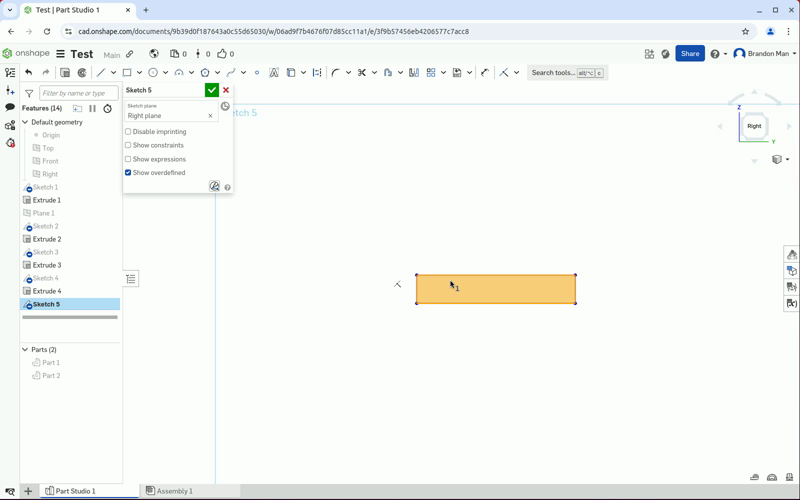
scroll(-6)
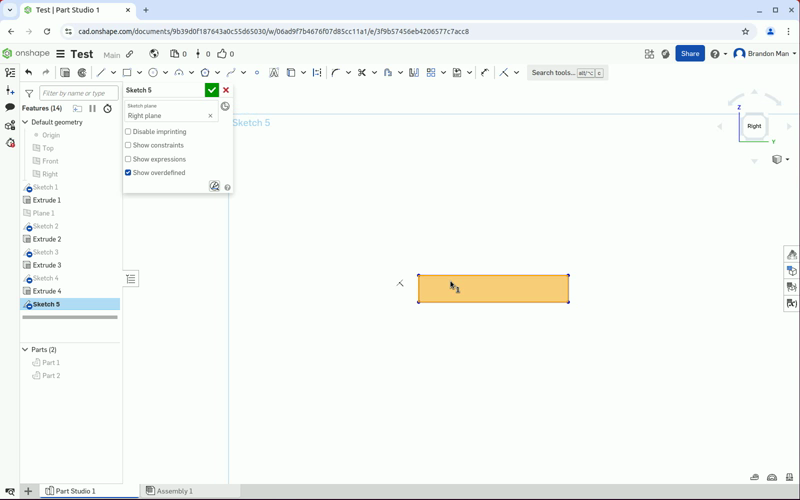
scroll(-6)
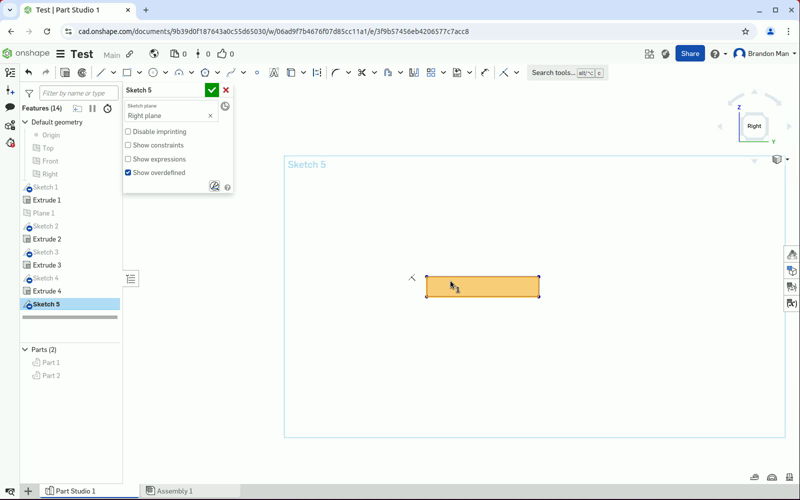
scroll(-6)
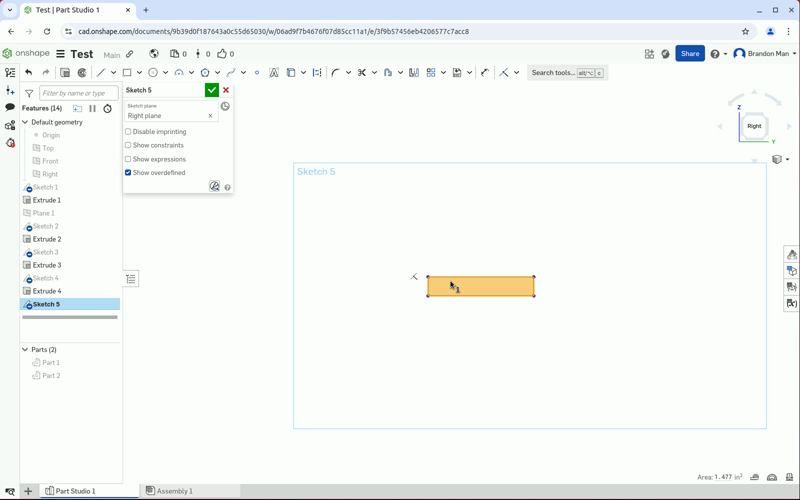
scroll(-6)
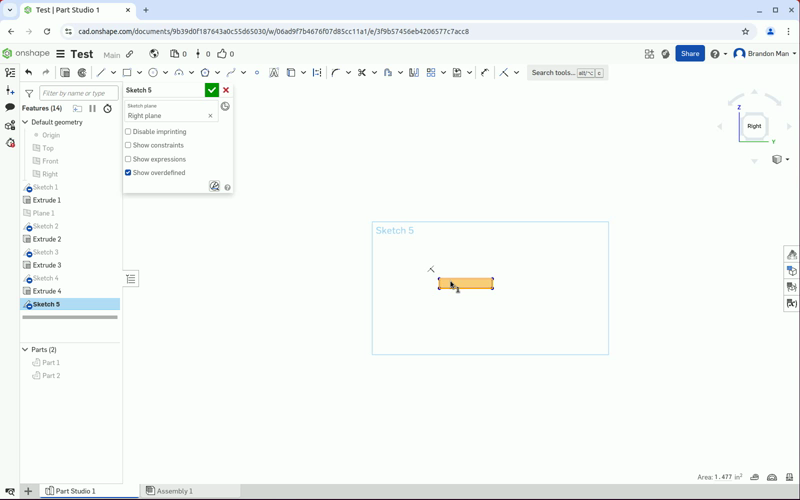
scroll(-6)
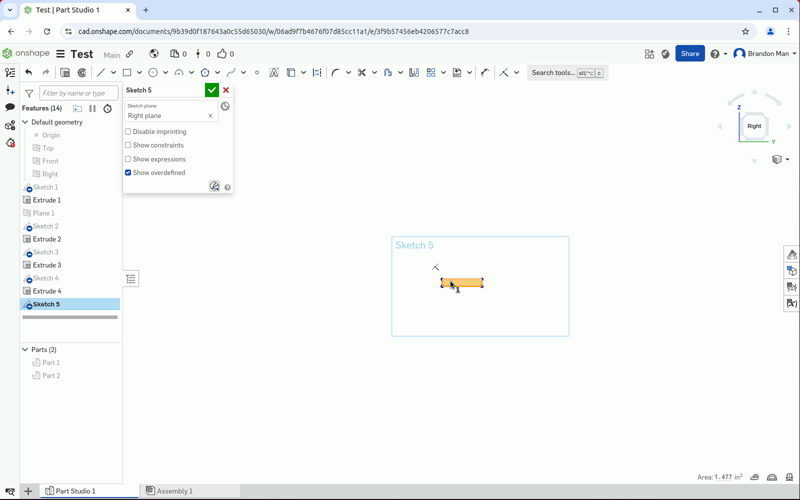
scroll(-6)
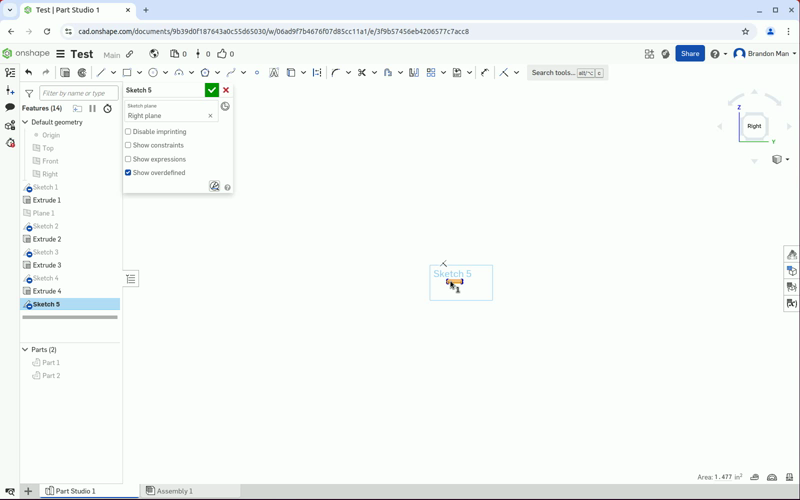
mouse_move(73, 352)
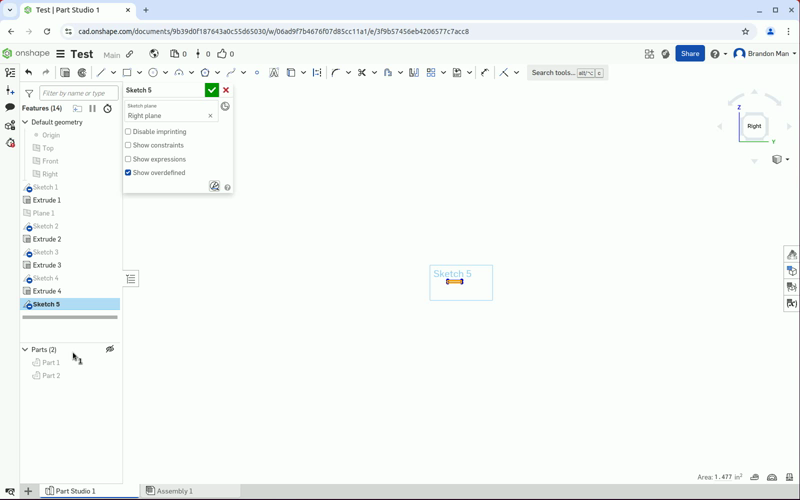
key(shift+y)
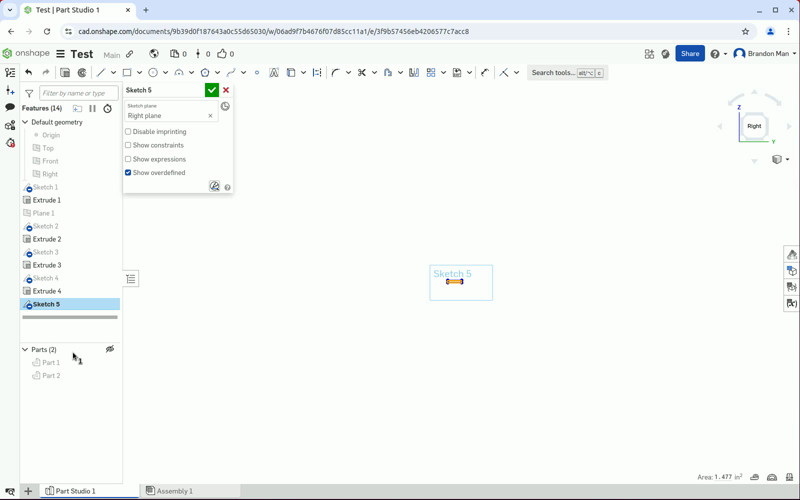
key(shift+e)
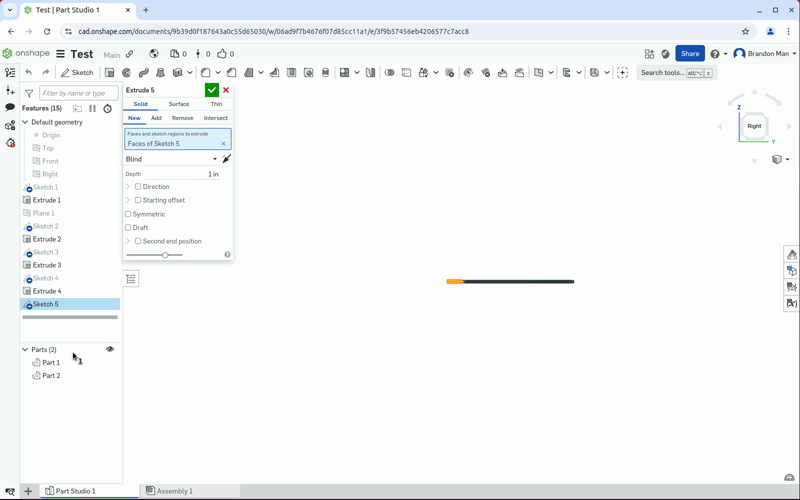
mouse_move(143, 106)
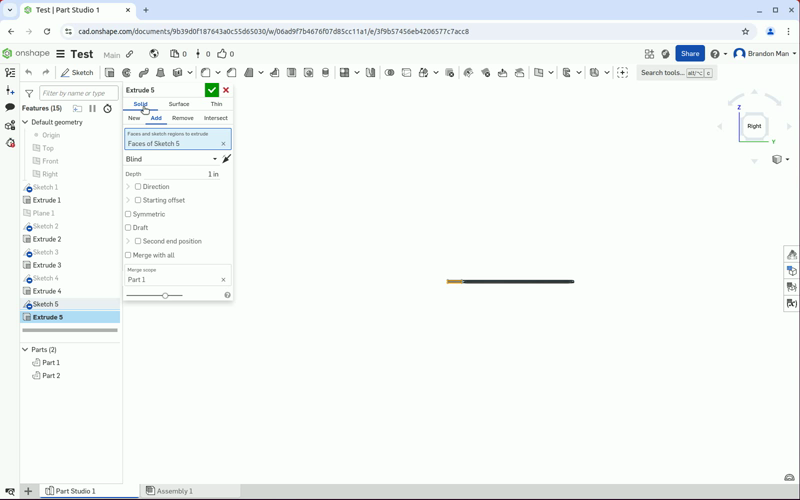
click(143, 106)
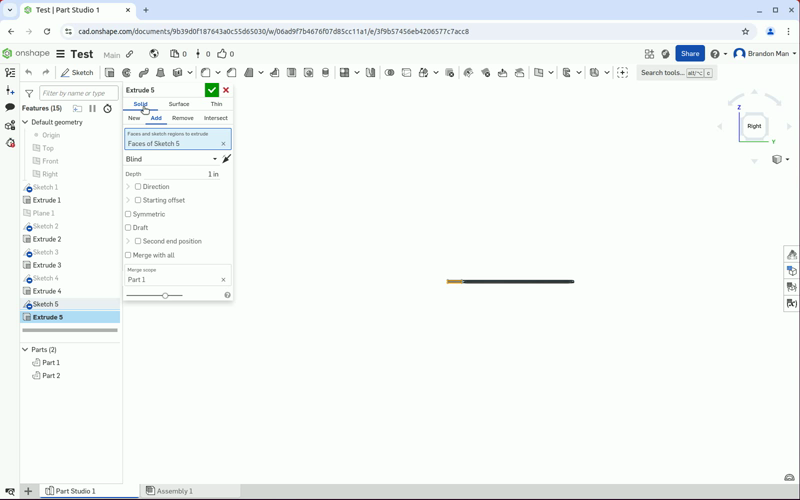
mouse_move(137, 120)
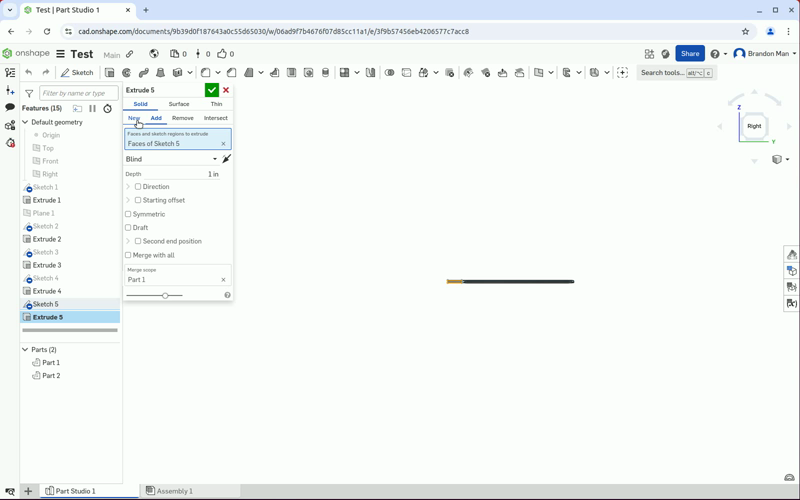
click(137, 120)
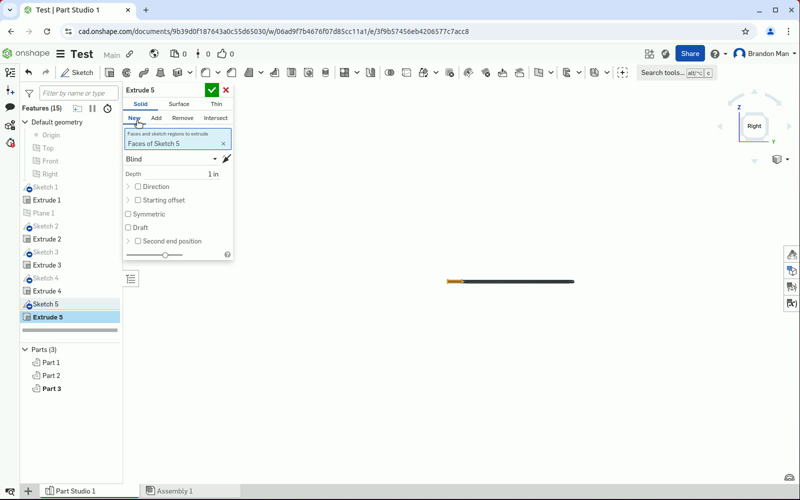
key(tab, 4)
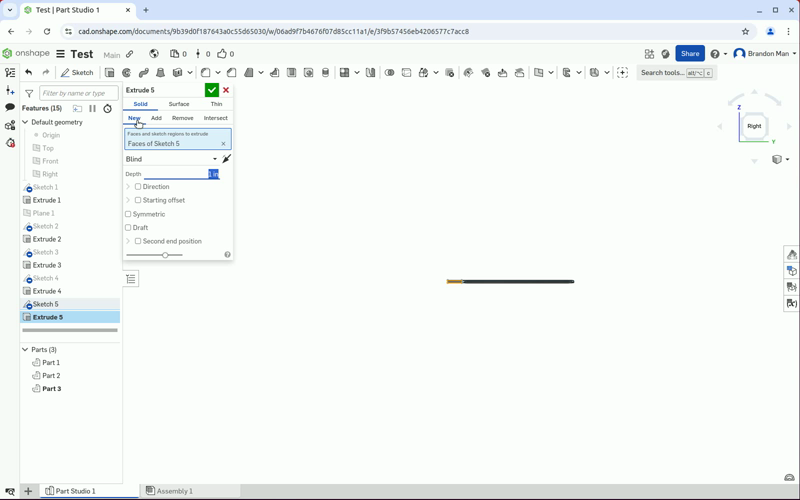
text(0.722)
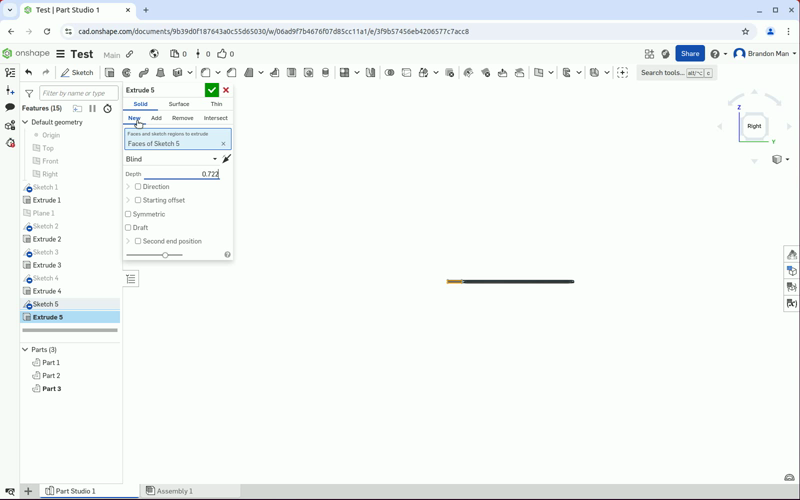
key(enter)
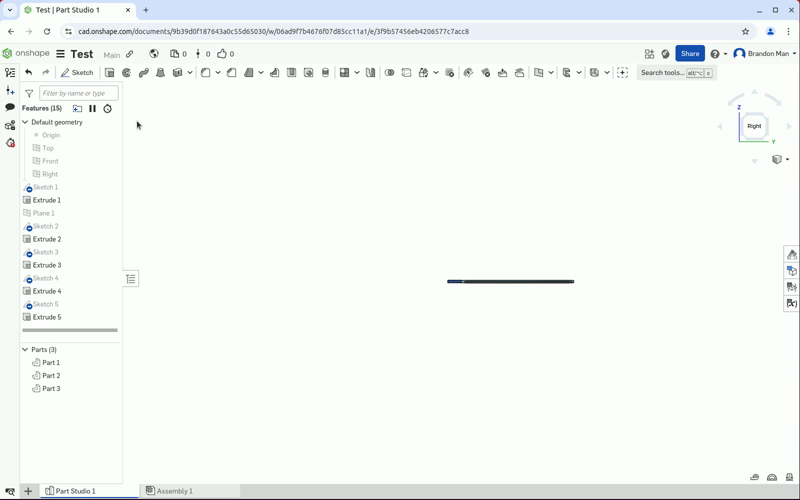
key(shift+h)
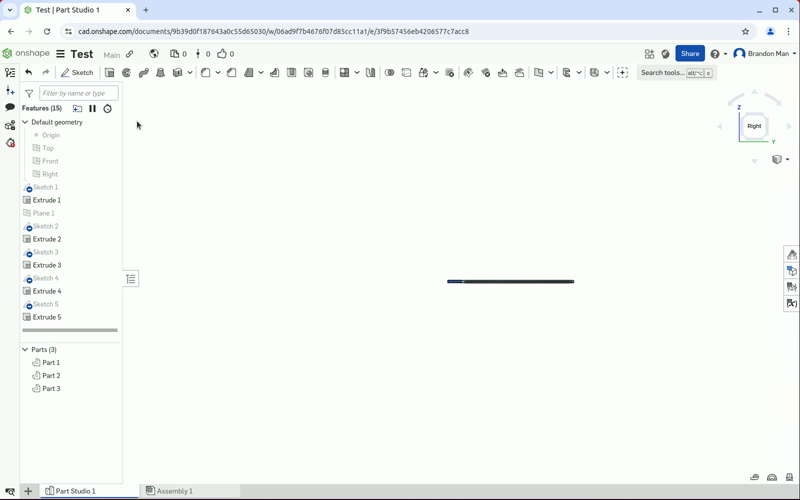
key(shift+h)
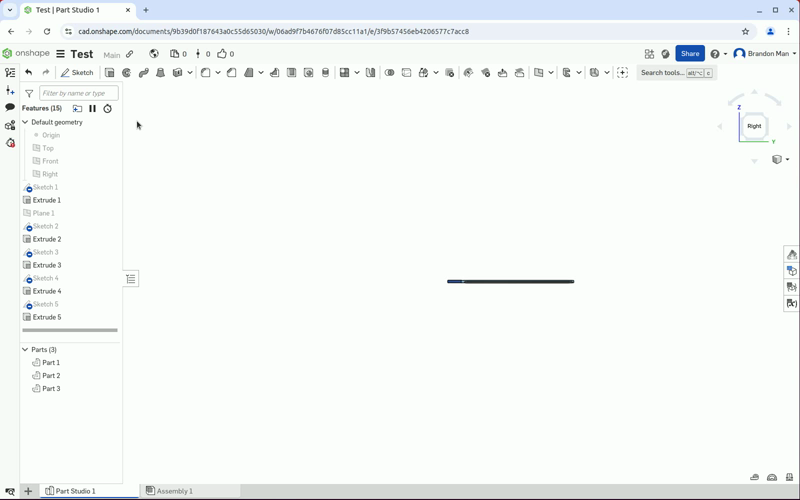
key(shift+7)
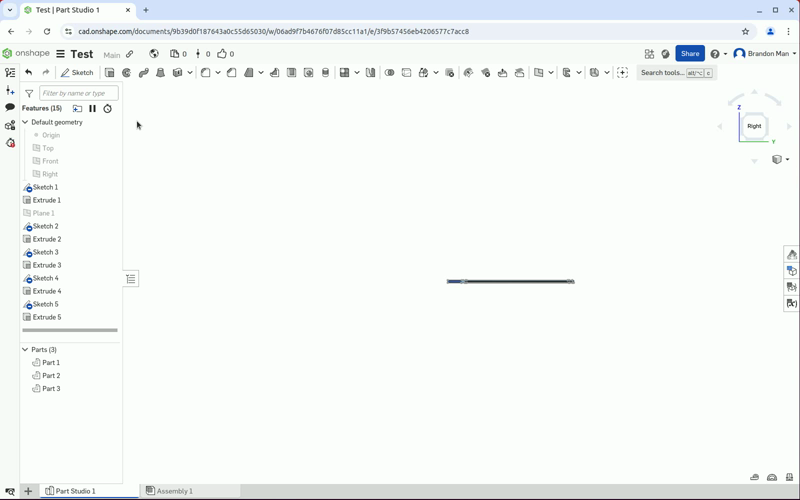
key(right, 2)
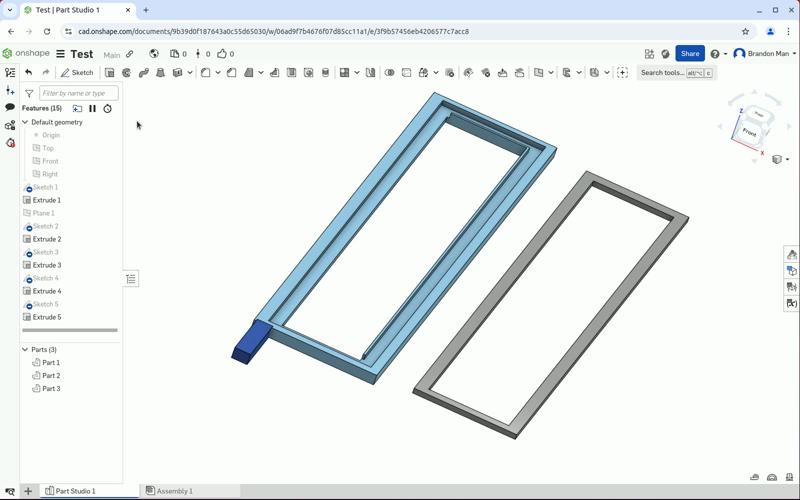
key(down, 2)
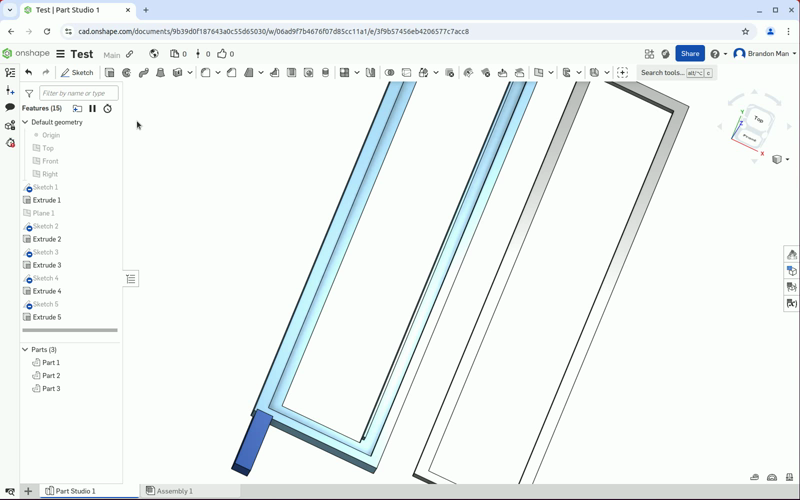
key(up, 2)
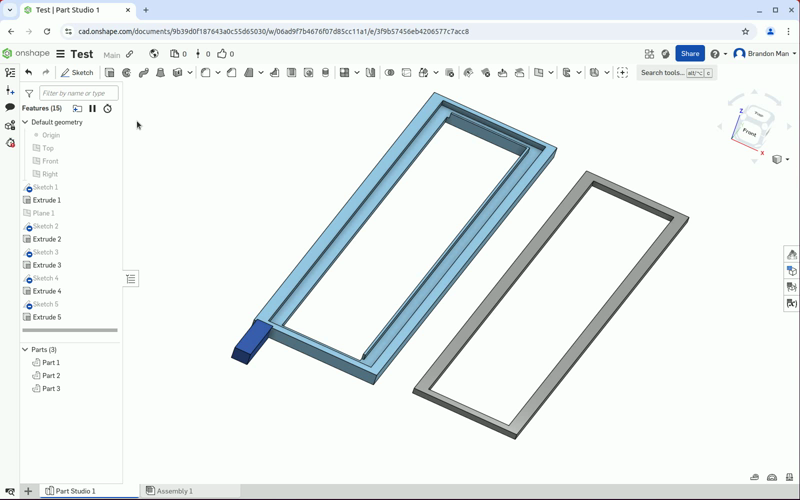
key(left, 2)
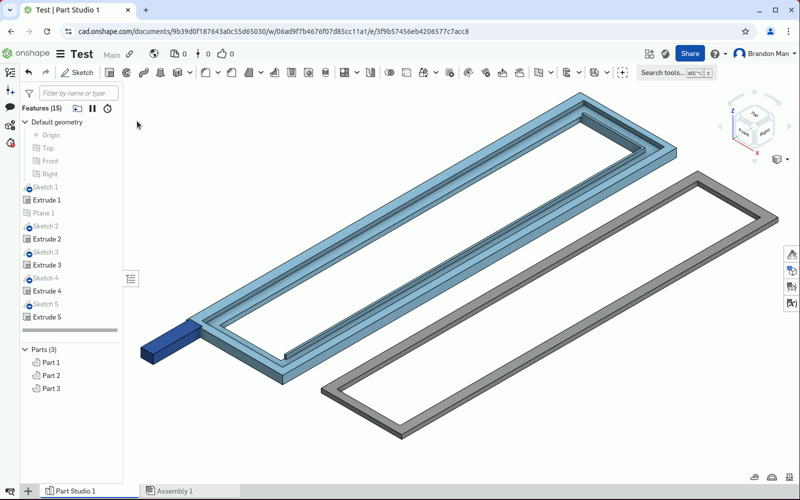
mouse_move(73, 189)
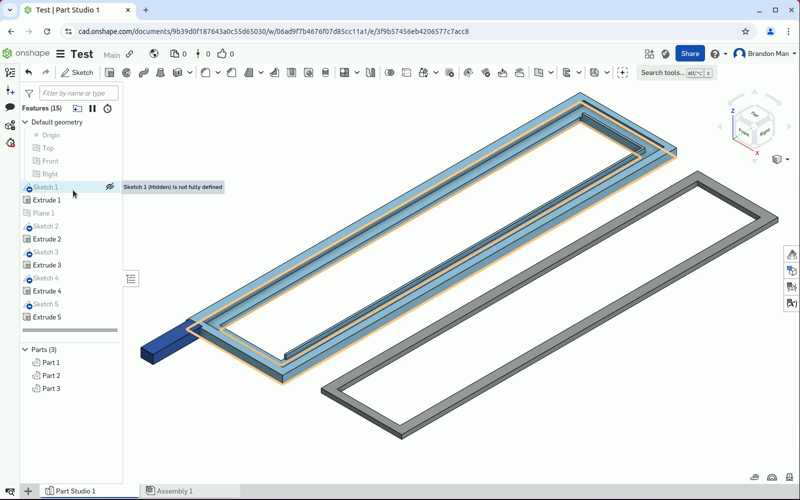
click(73, 189)